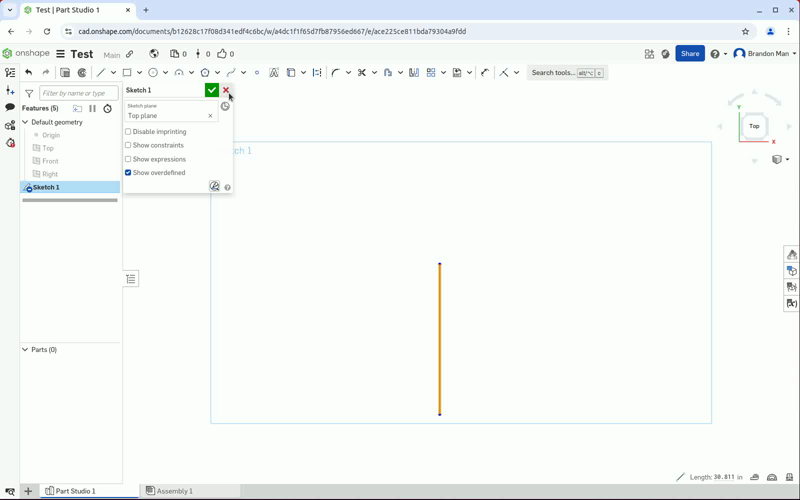
key(shift+h)
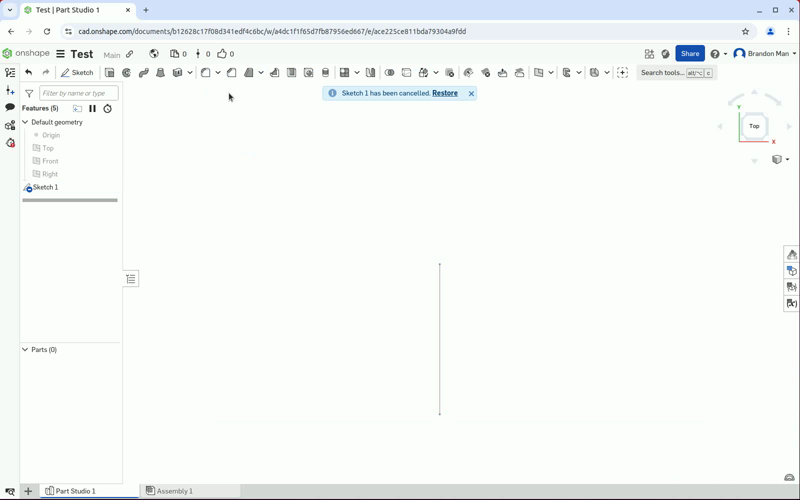
key(shift+s)
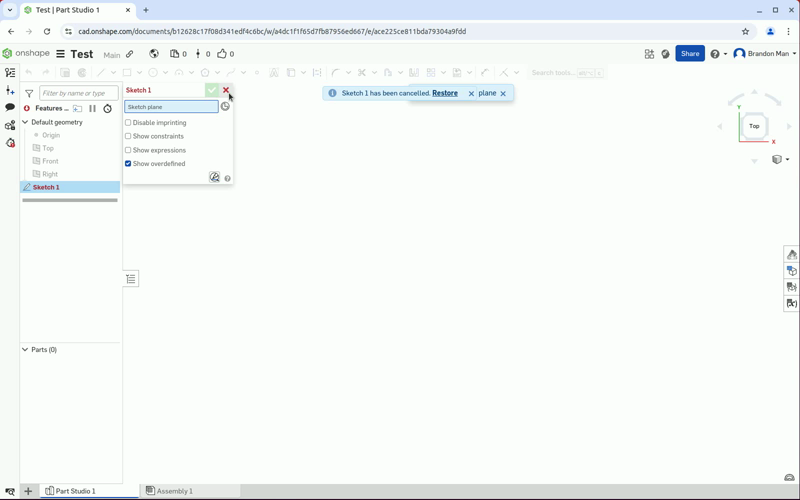
mouse_move(73, 150)
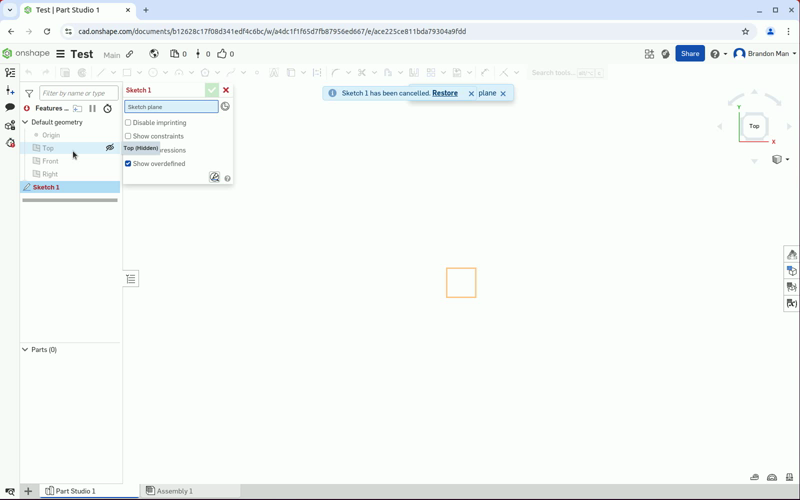
click(73, 150)
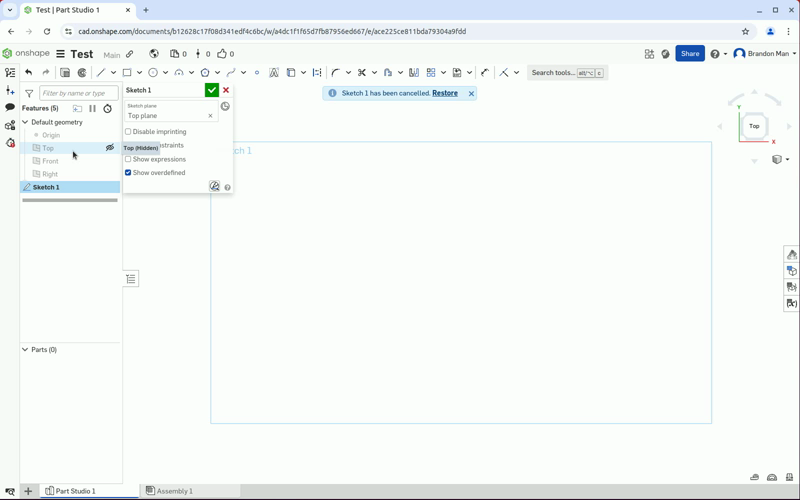
mouse_move(73, 352)
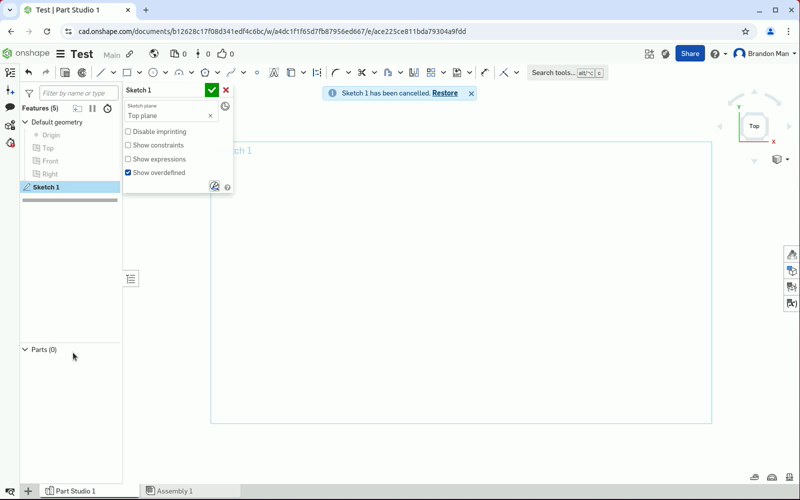
key(y)
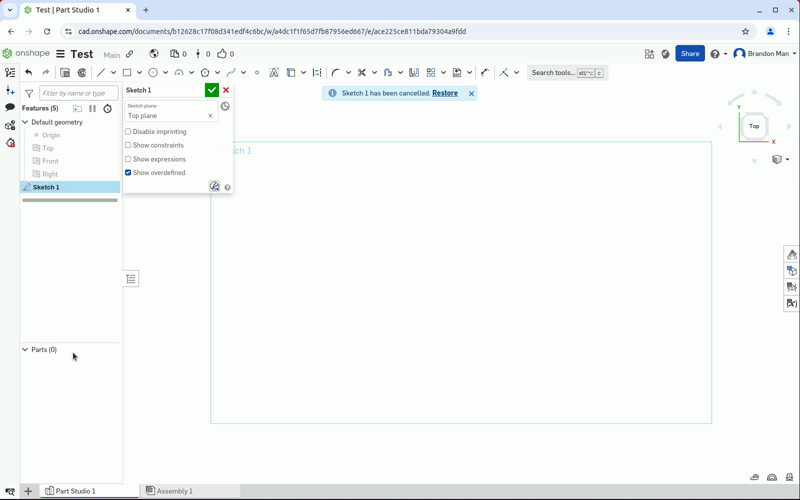
key(l)
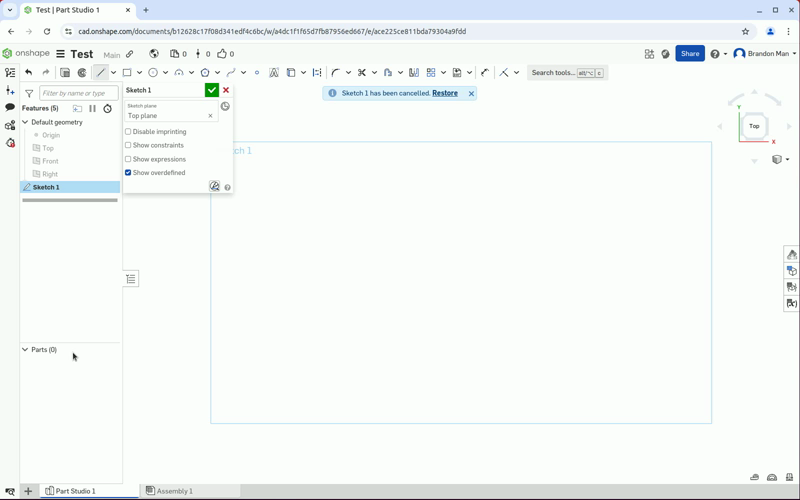
key_down(shift)
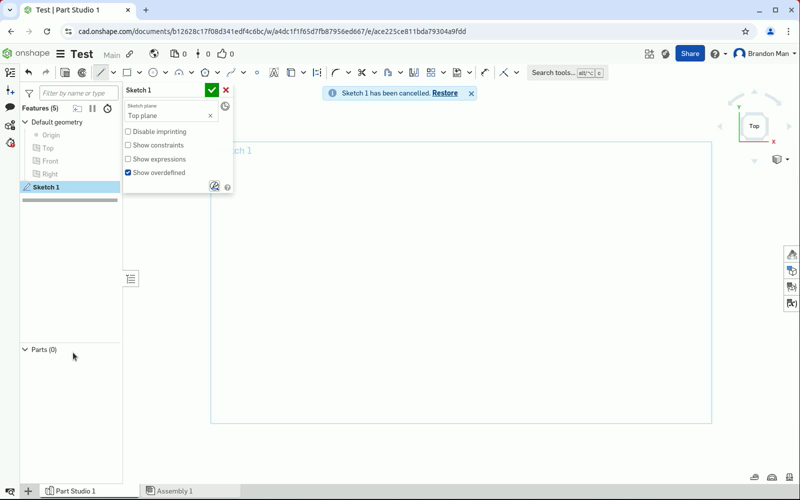
mouse_move(460, 241)
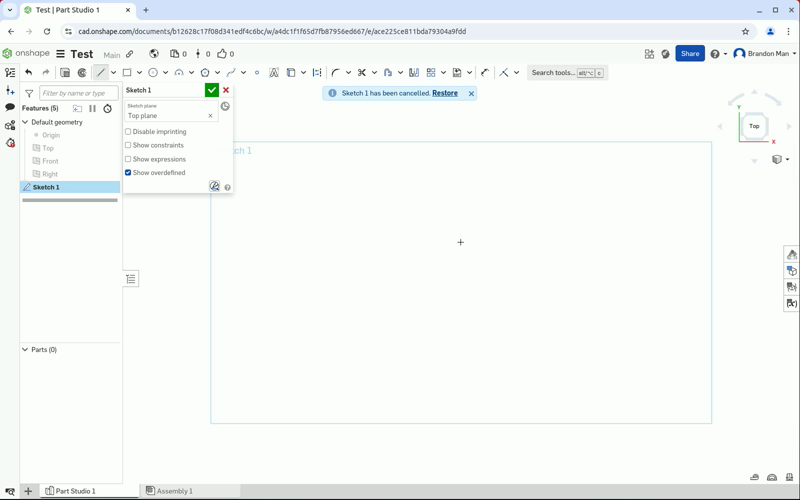
click(460, 241)
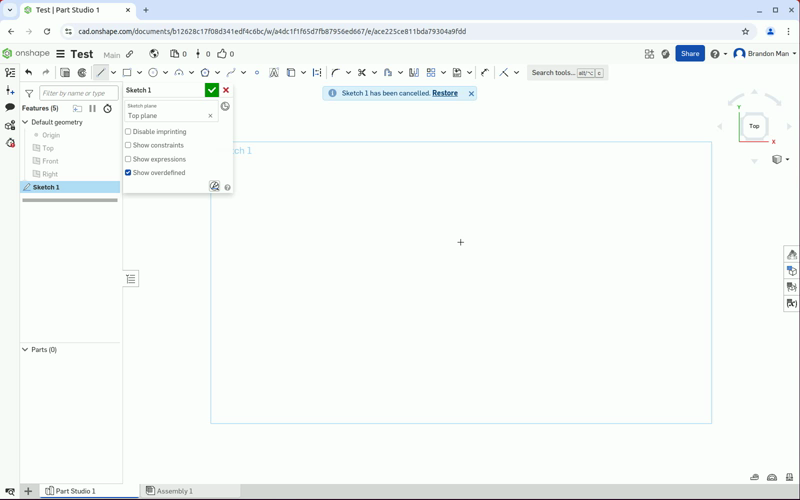
key_up(shift)
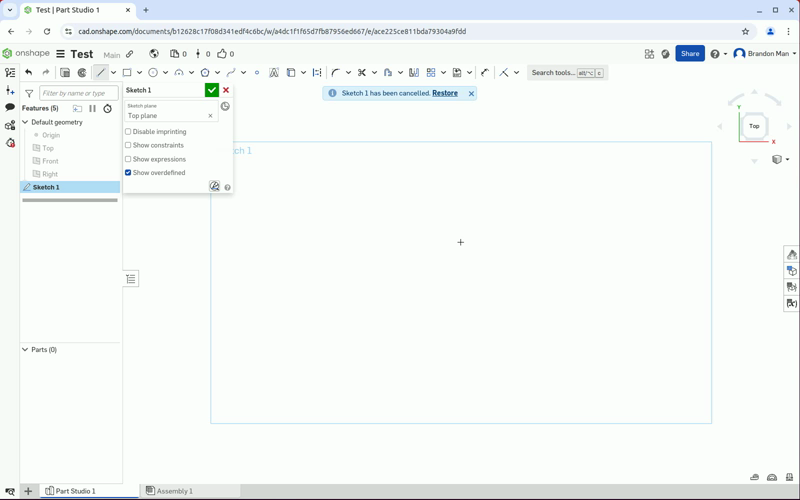
key_down(shift)
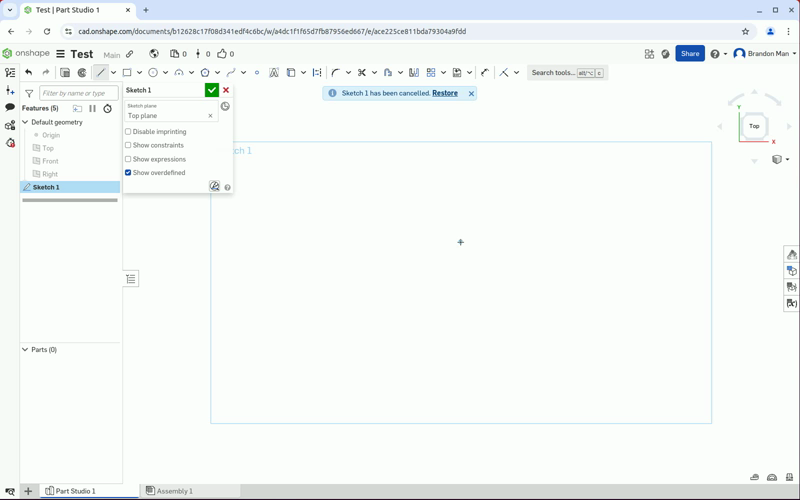
mouse_move(490, 241)
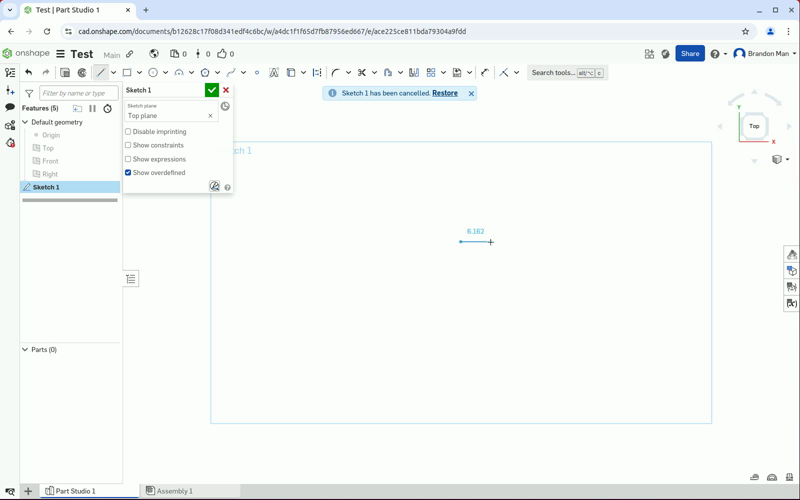
mouse_move(513, 241)
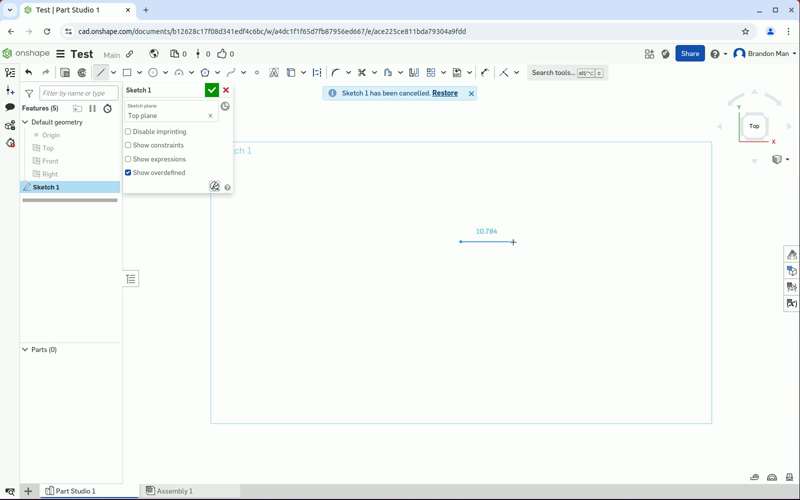
click(513, 241)
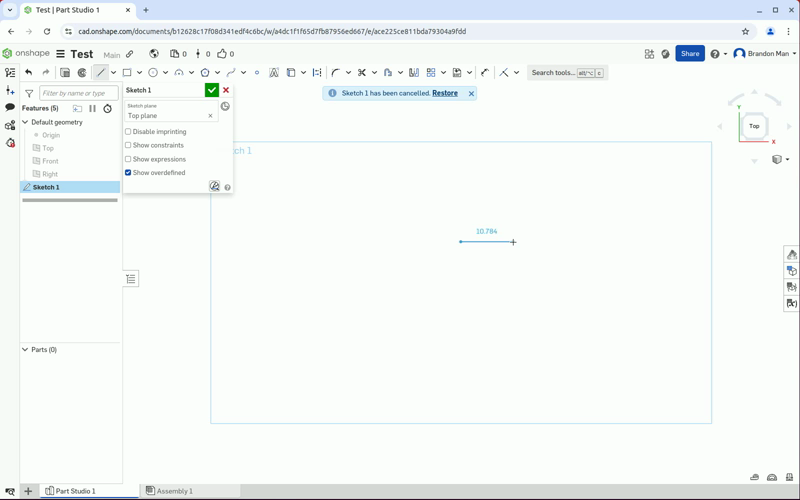
key_up(shift)
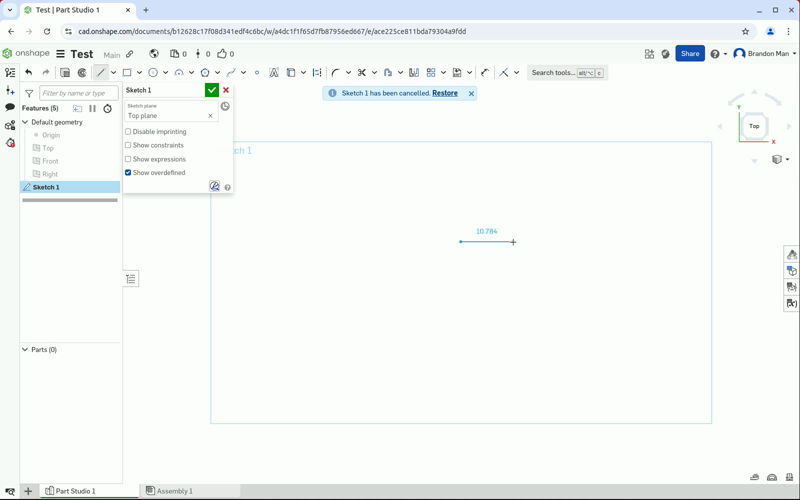
key_down(shift)
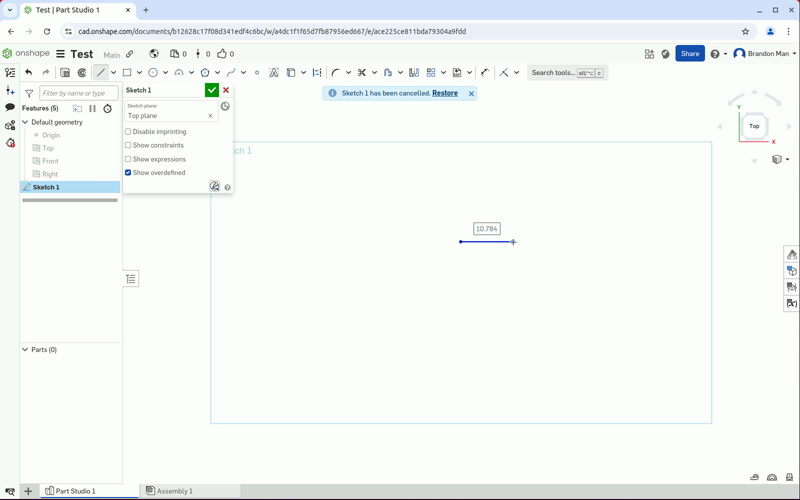
mouse_move(543, 241)
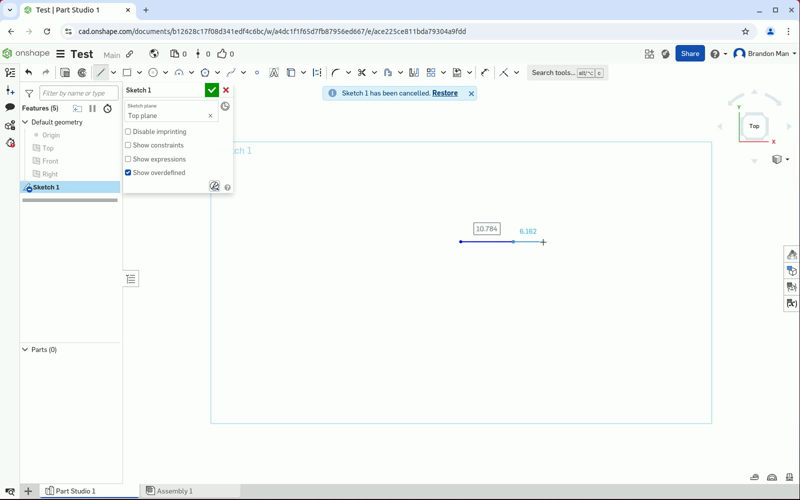
mouse_move(513, 216)
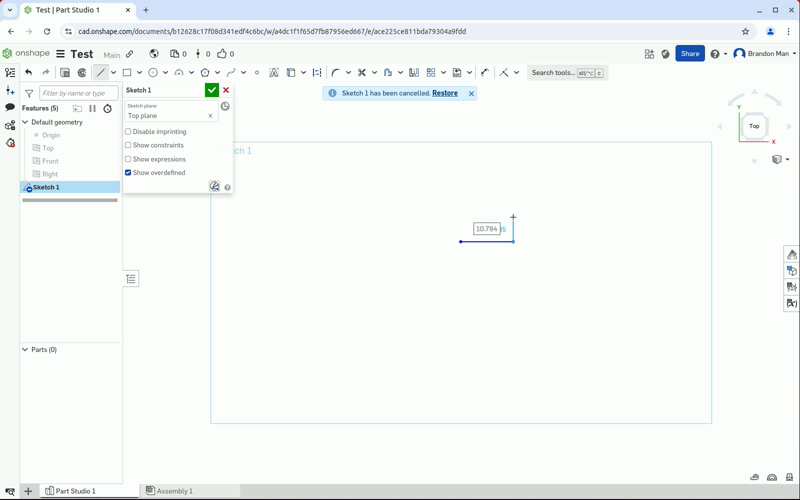
click(513, 216)
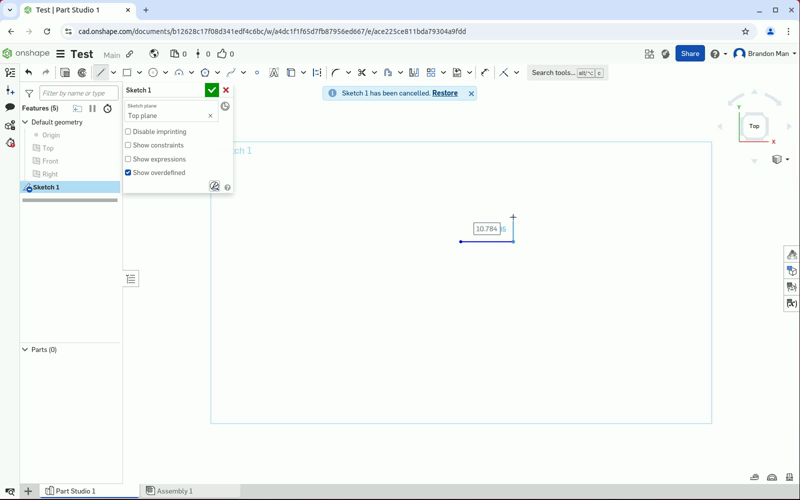
key_up(shift)
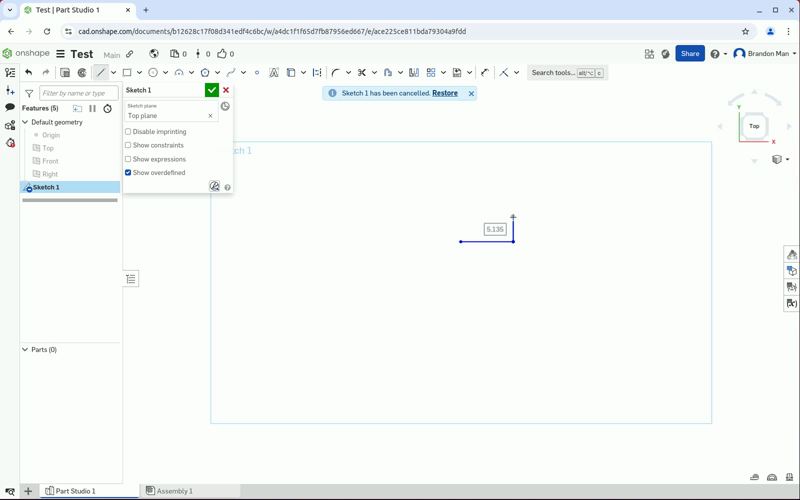
key_down(shift)
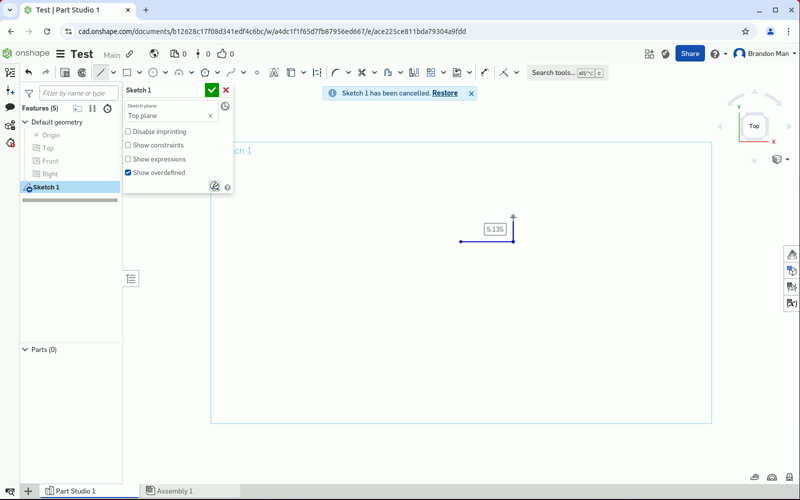
mouse_move(543, 216)
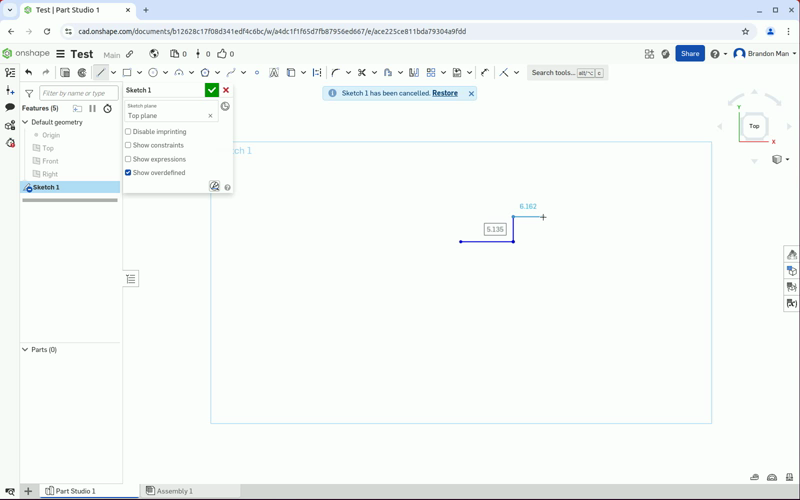
mouse_move(460, 216)
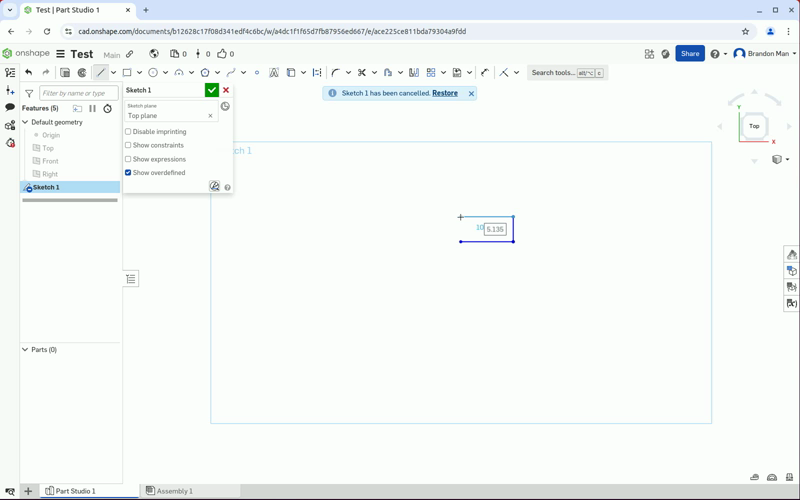
click(460, 216)
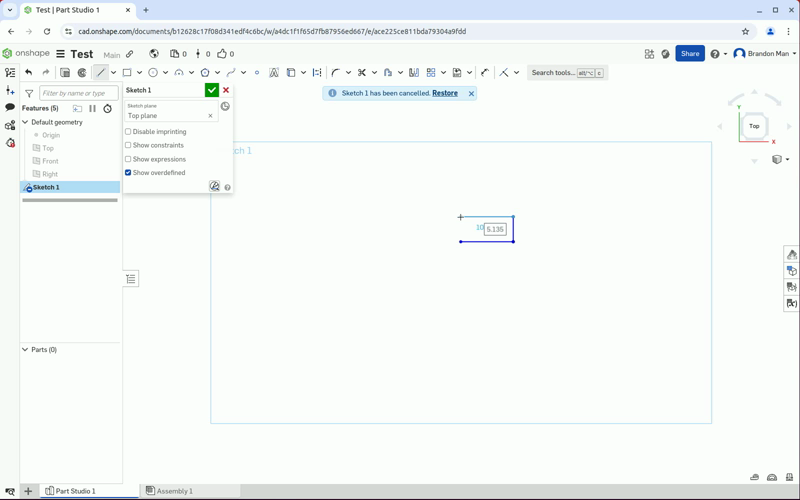
key_up(shift)
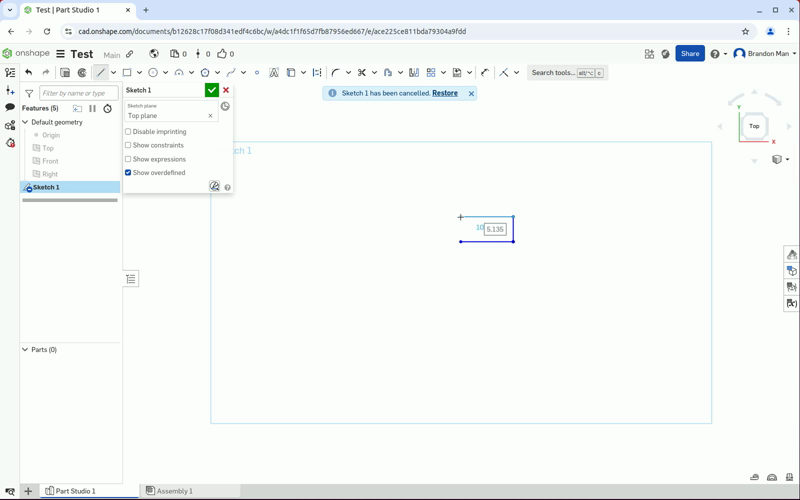
mouse_move(490, 216)
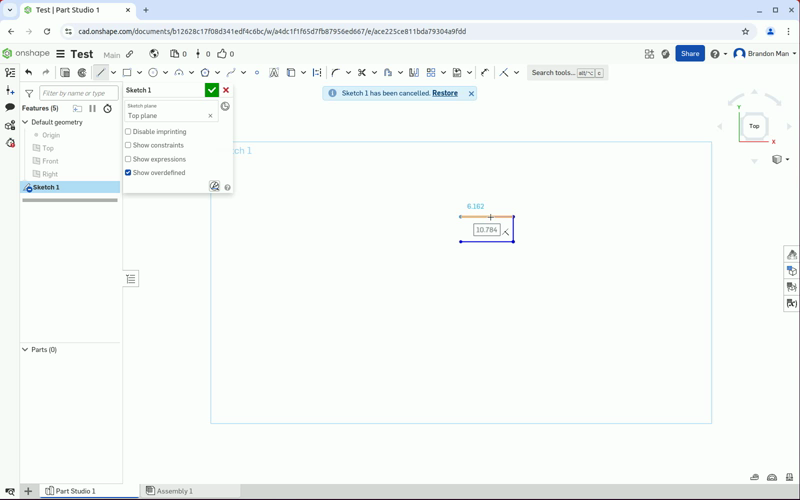
key_down(shift)
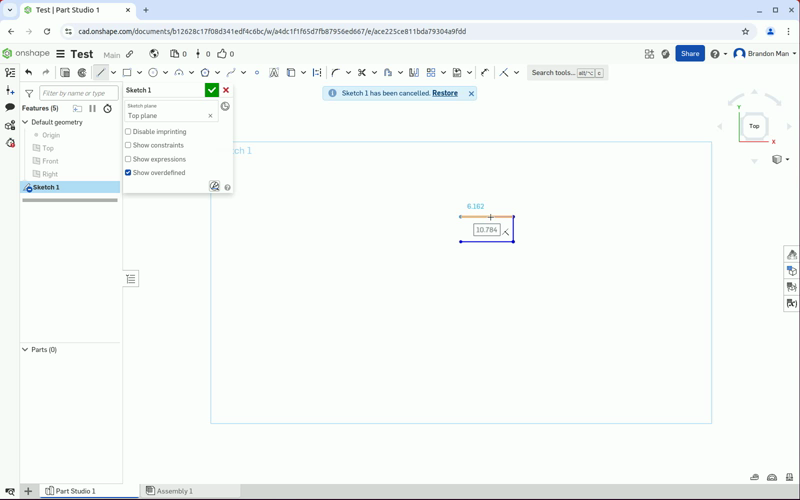
mouse_move(460, 241)
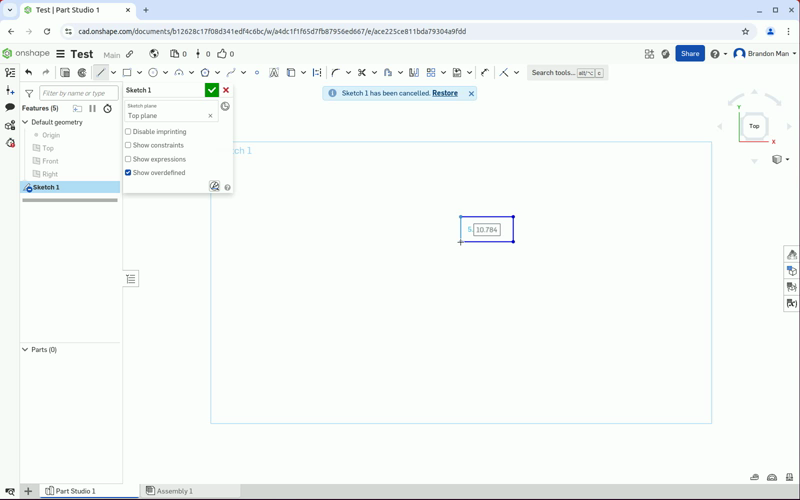
key_up(shift)
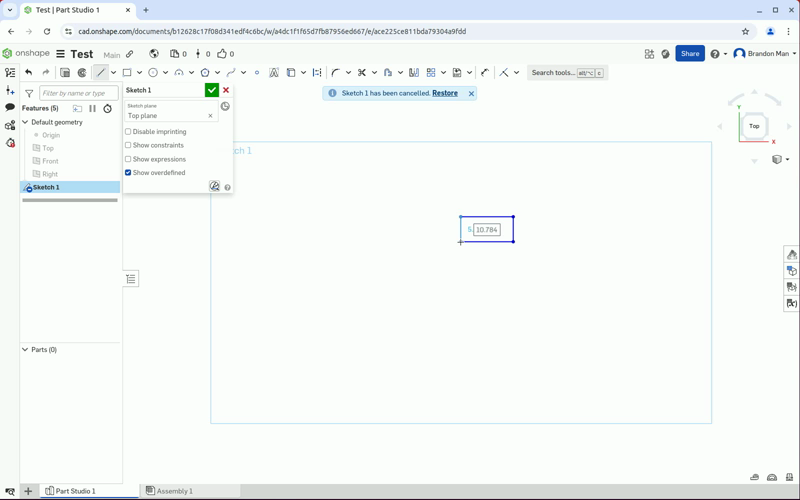
click(460, 241)
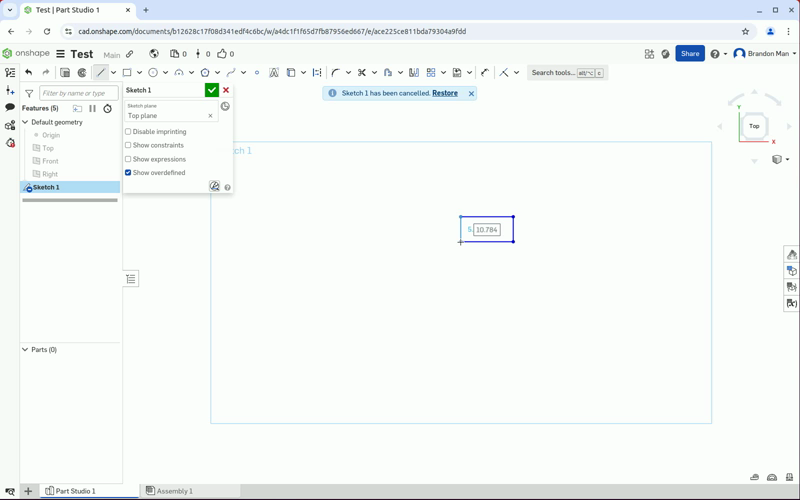
key(esc)
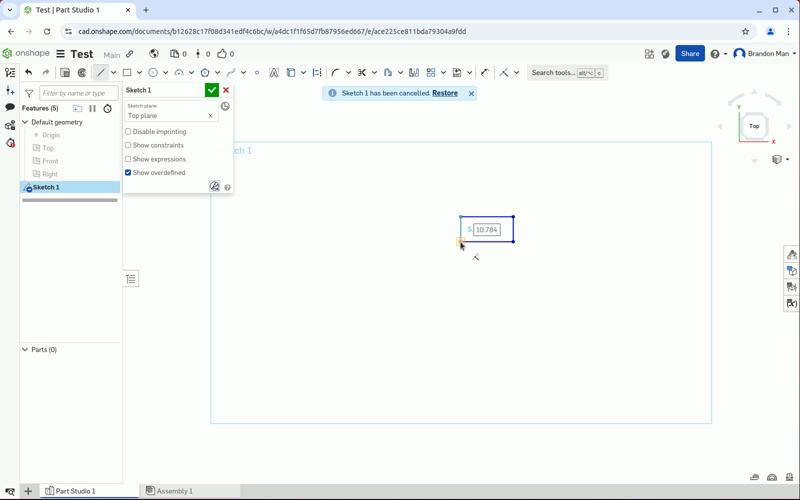
key(c)
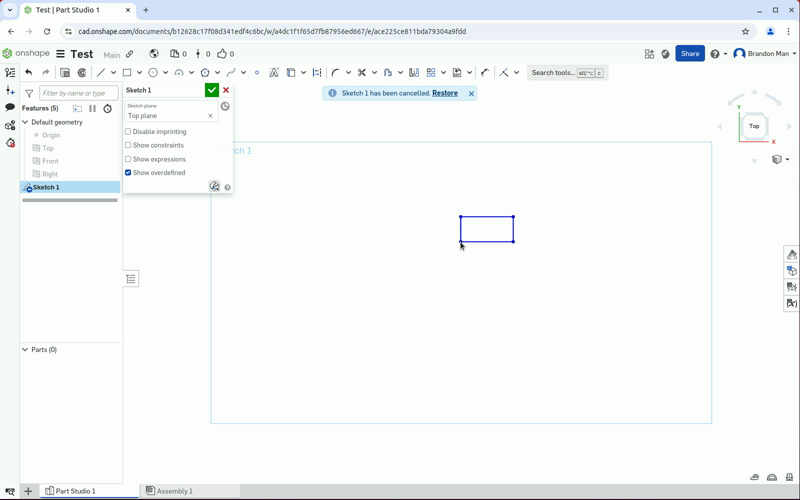
key_down(shift)
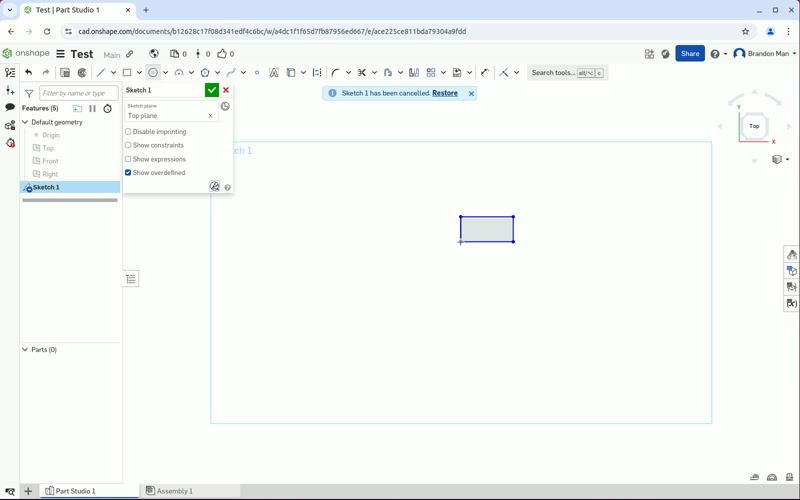
mouse_move(471, 229)
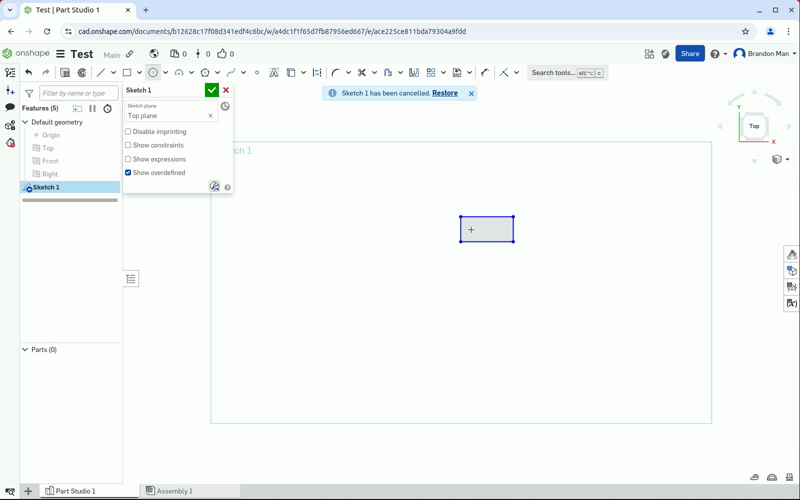
click(471, 229)
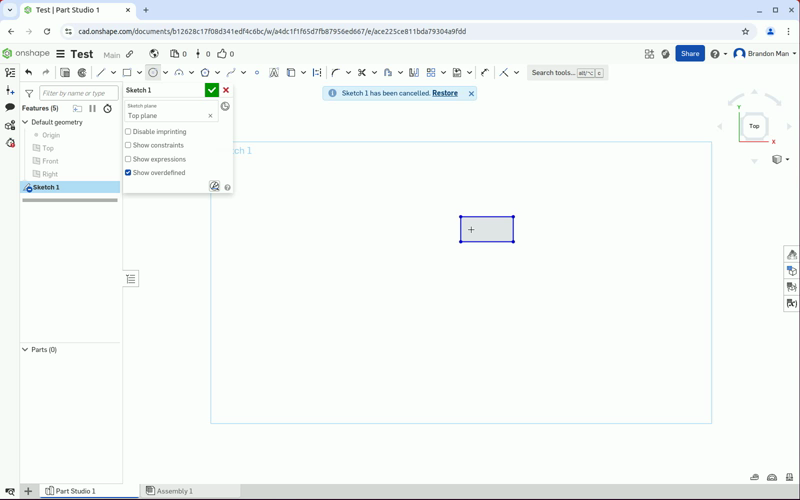
key_up(shift)
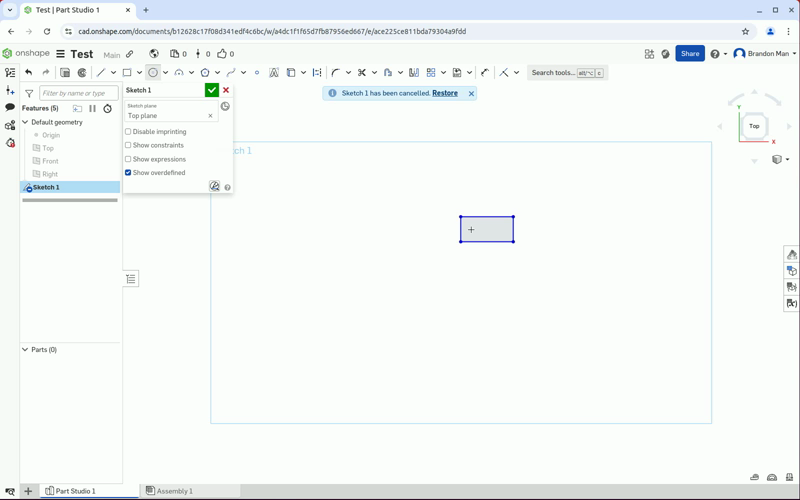
mouse_move(474, 229)
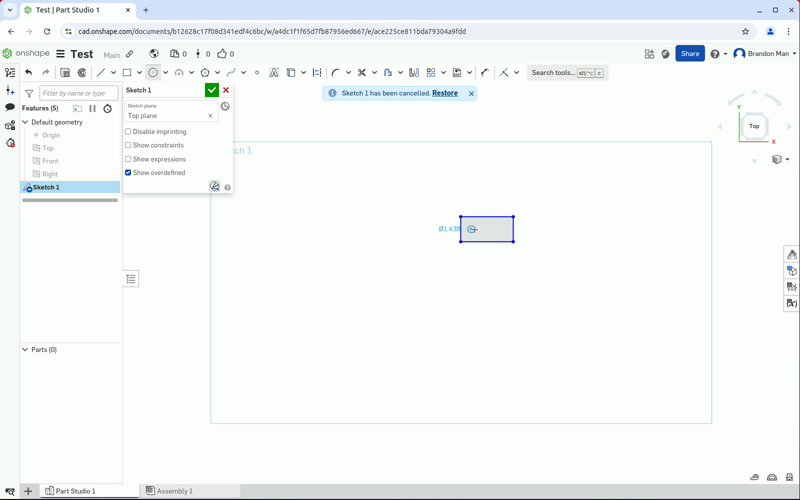
click(474, 229)
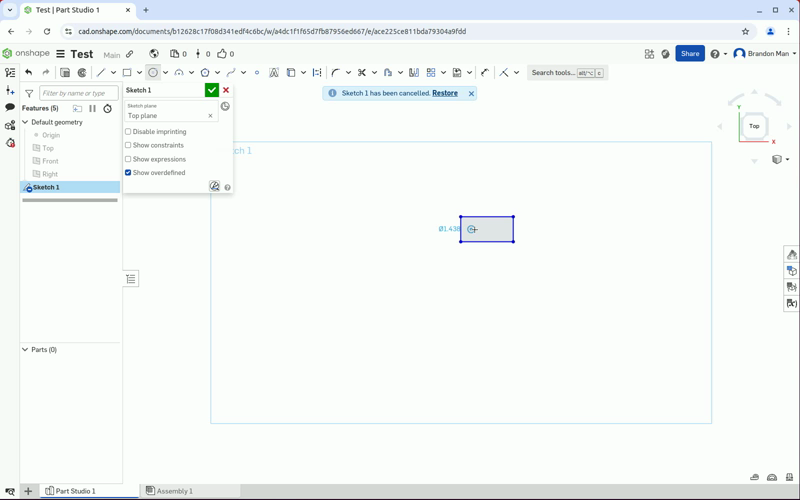
key(esc)
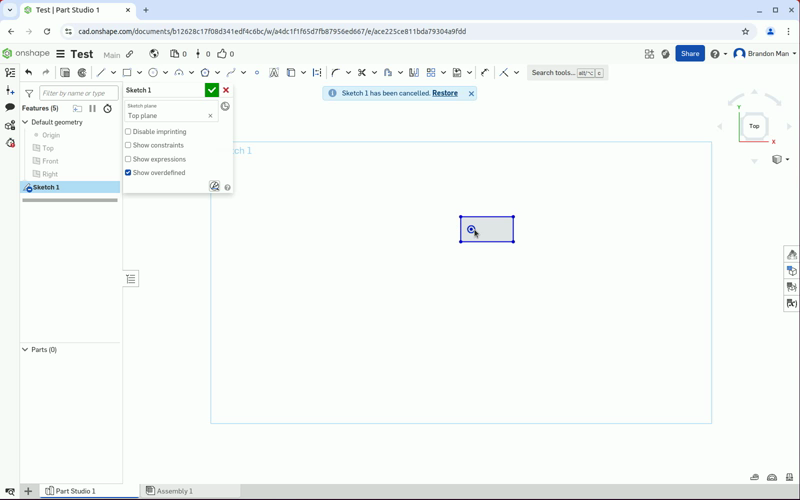
key(c)
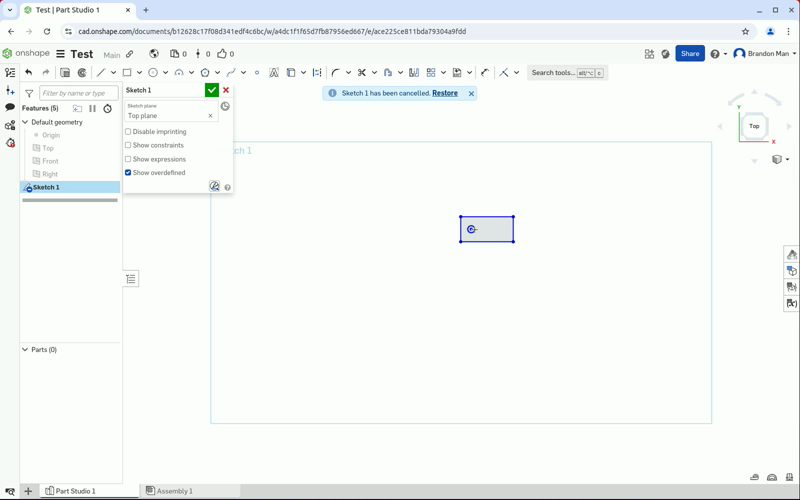
key_down(shift)
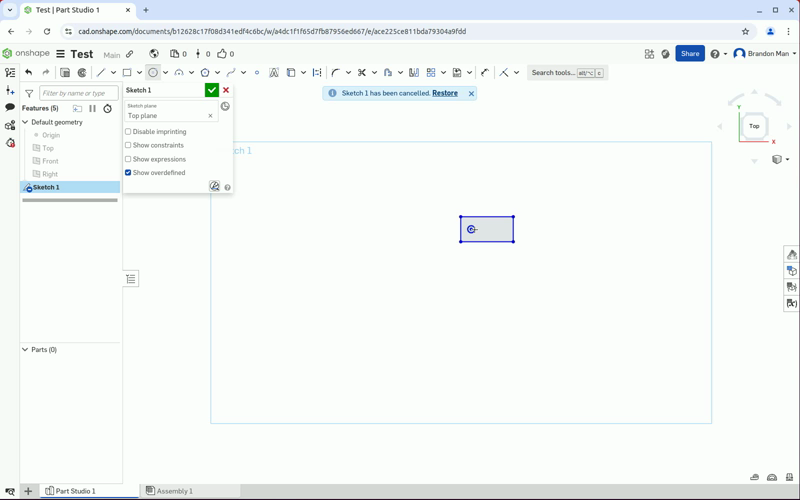
mouse_move(487, 229)
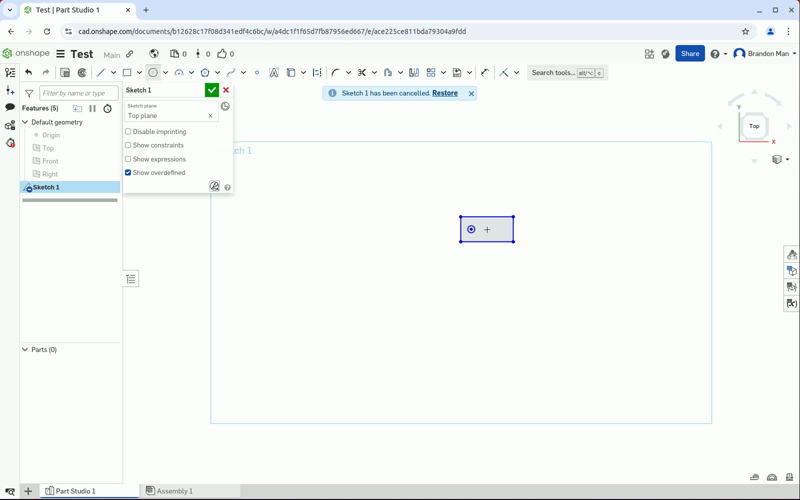
click(487, 229)
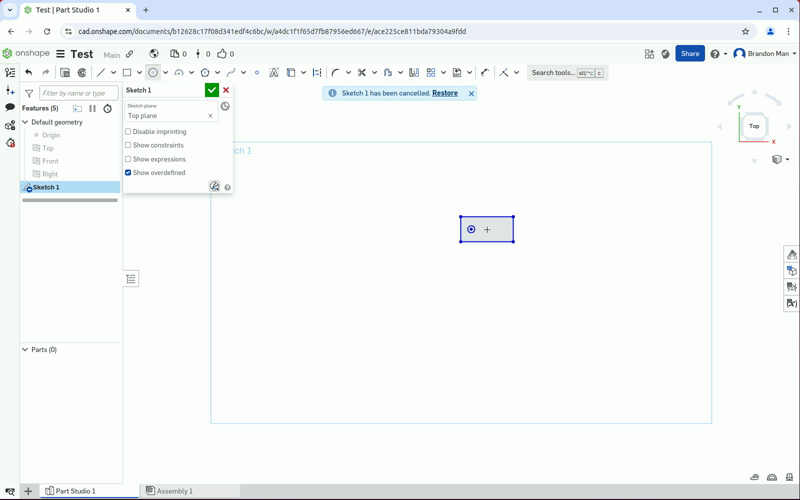
key_up(shift)
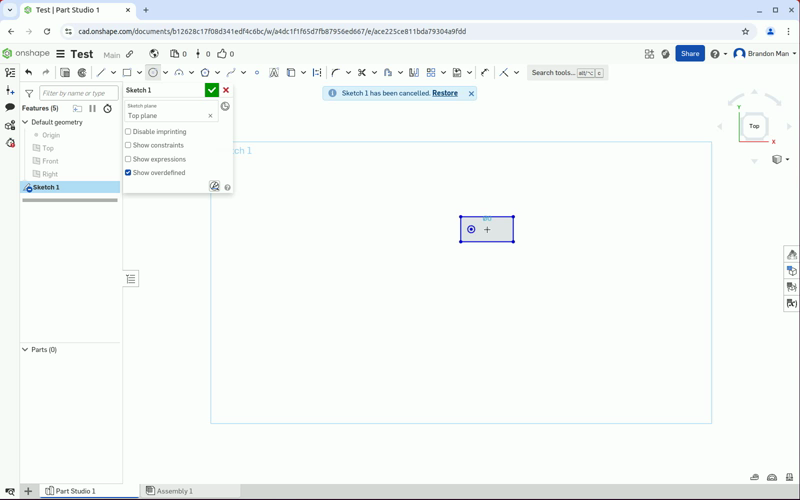
mouse_move(491, 229)
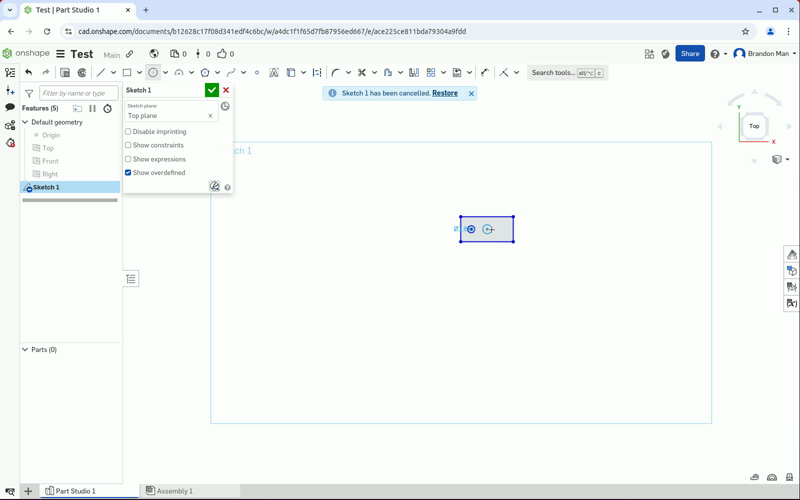
click(491, 229)
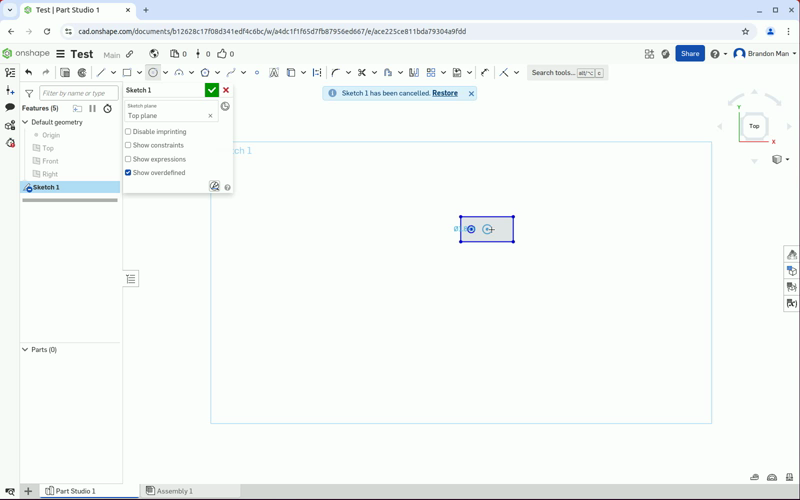
key(esc)
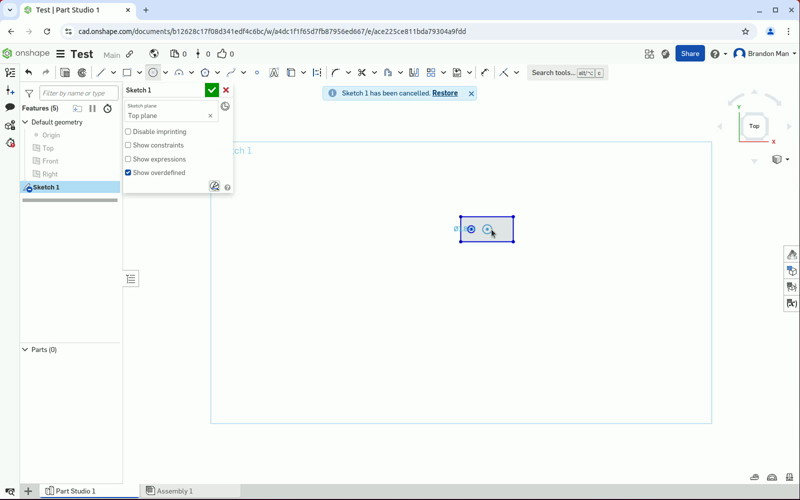
key(c)
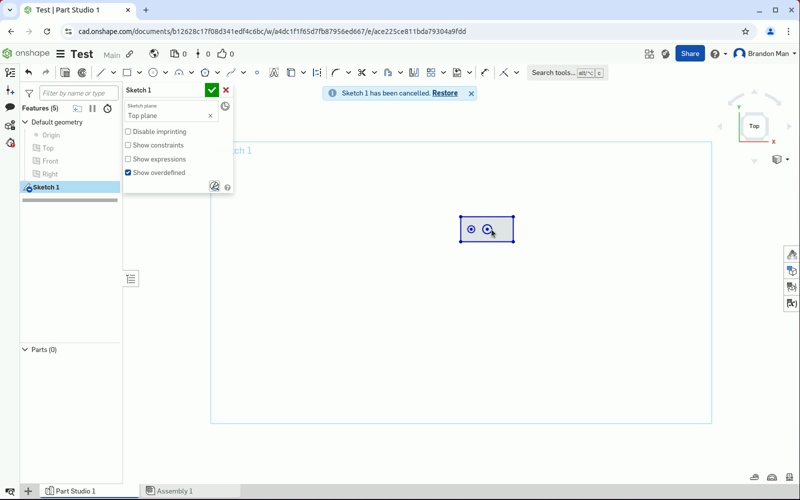
key_down(shift)
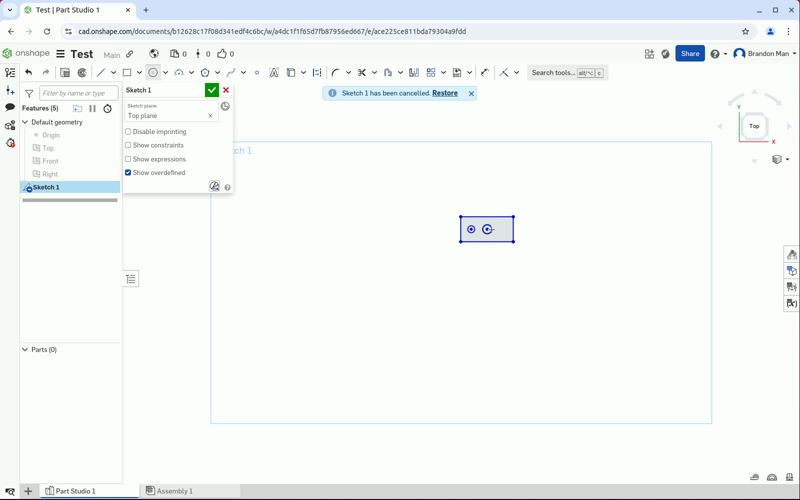
mouse_move(502, 229)
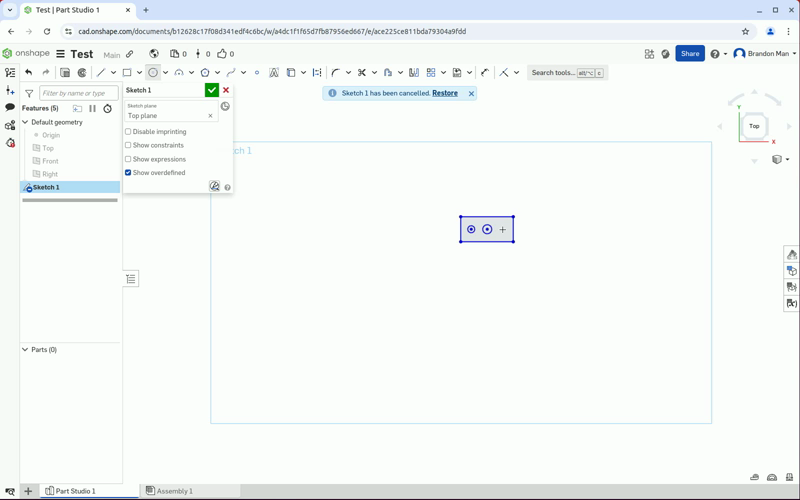
click(502, 229)
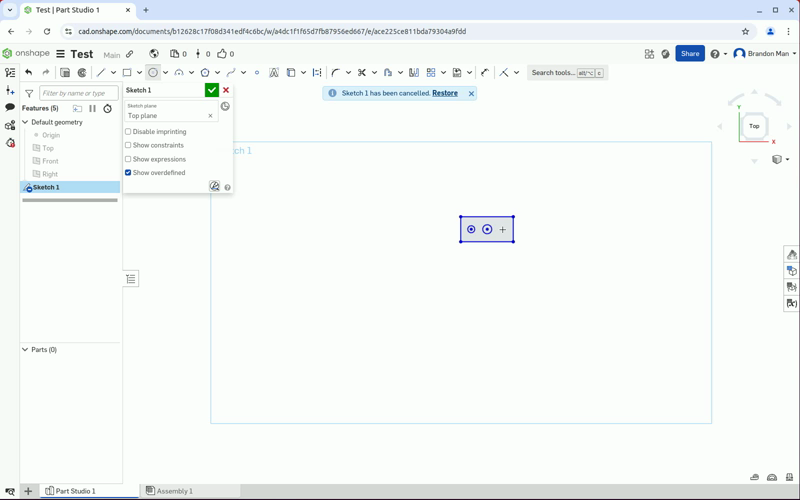
key_up(shift)
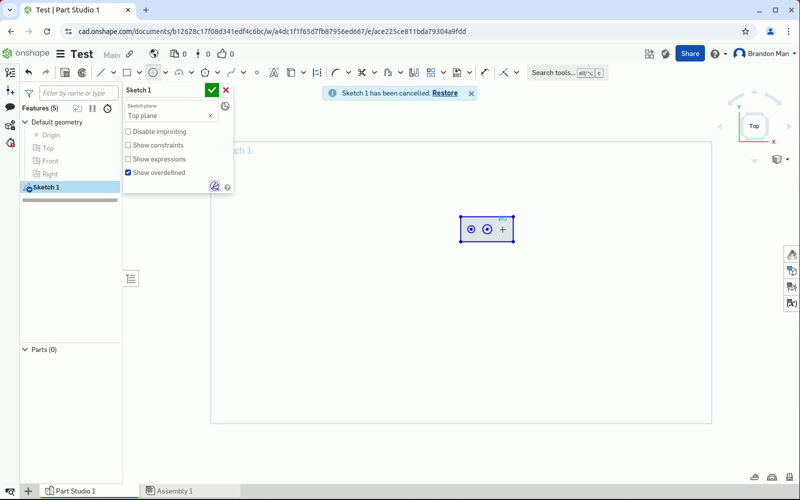
mouse_move(505, 229)
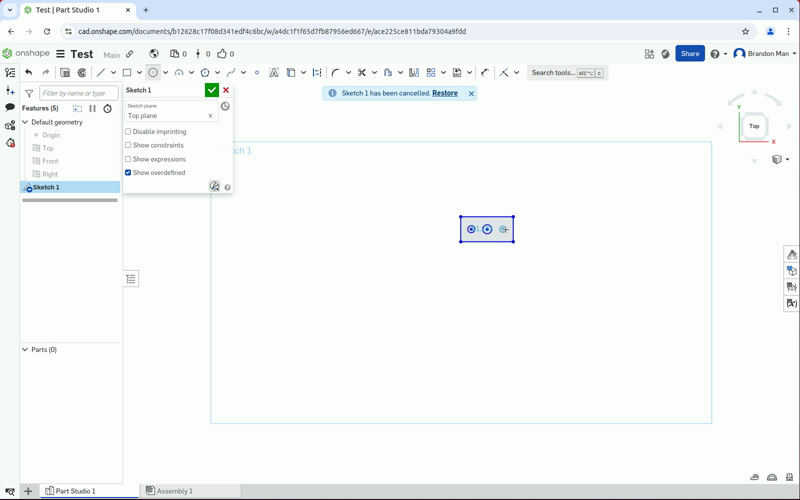
click(505, 229)
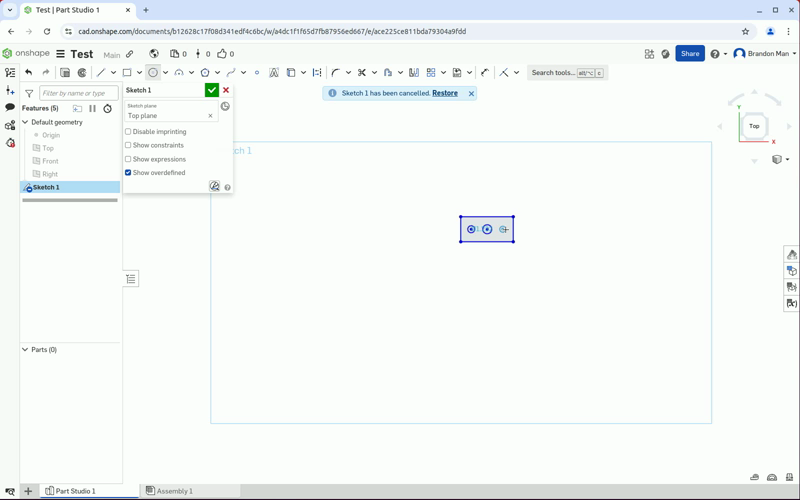
key(esc)
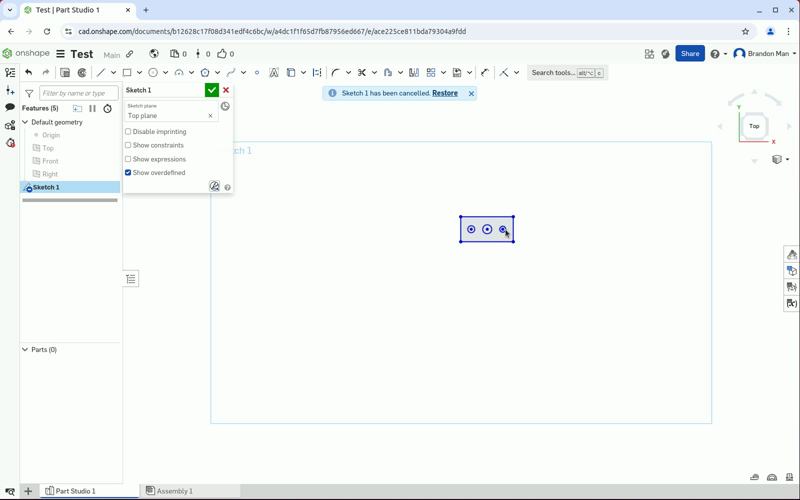
mouse_move(499, 240)
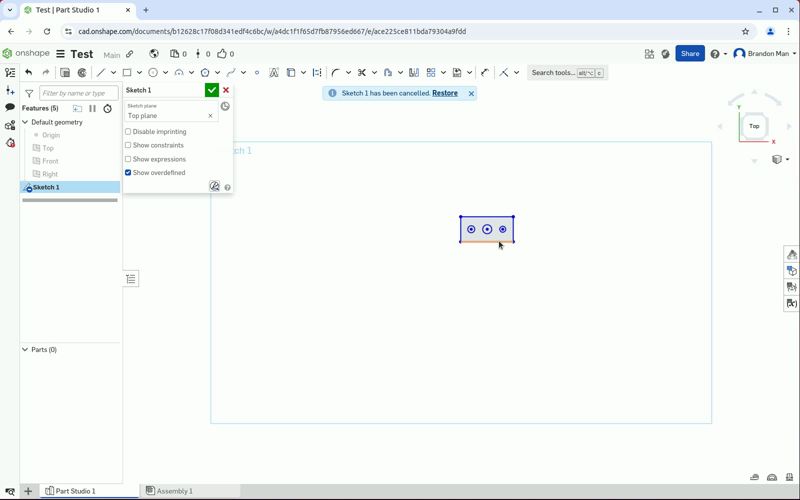
scroll(6)
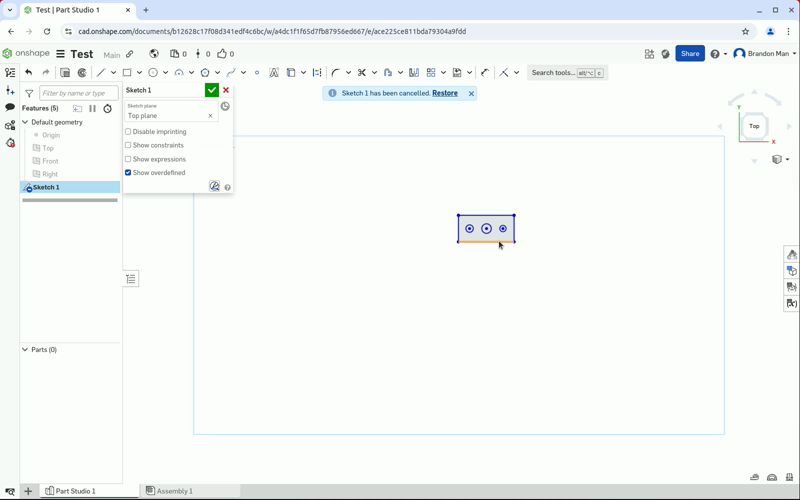
scroll(6)
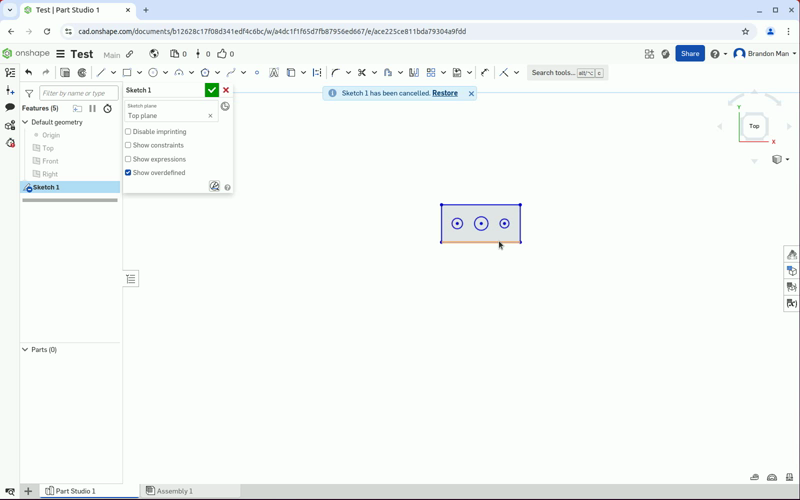
scroll(6)
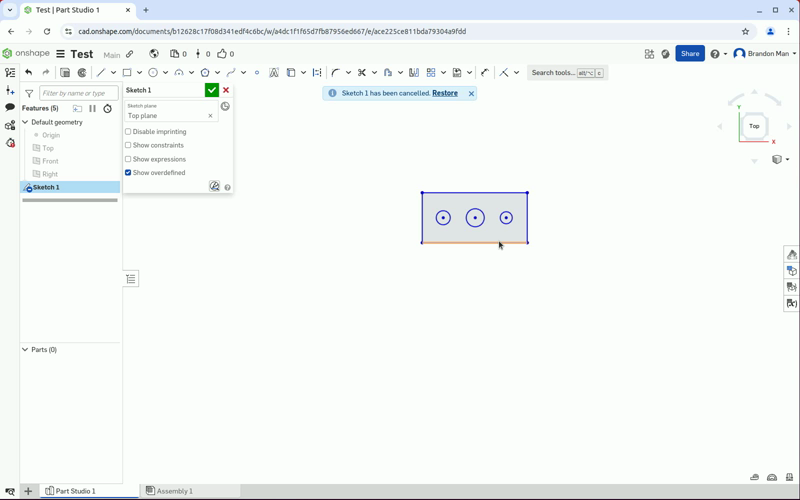
scroll(6)
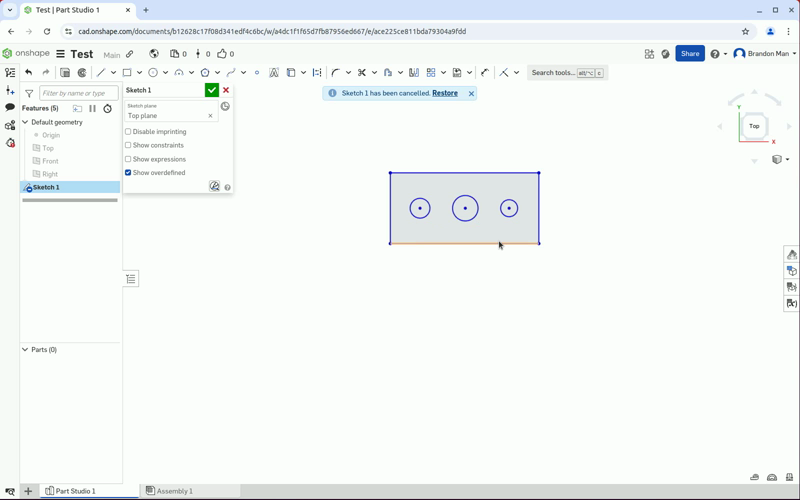
scroll(6)
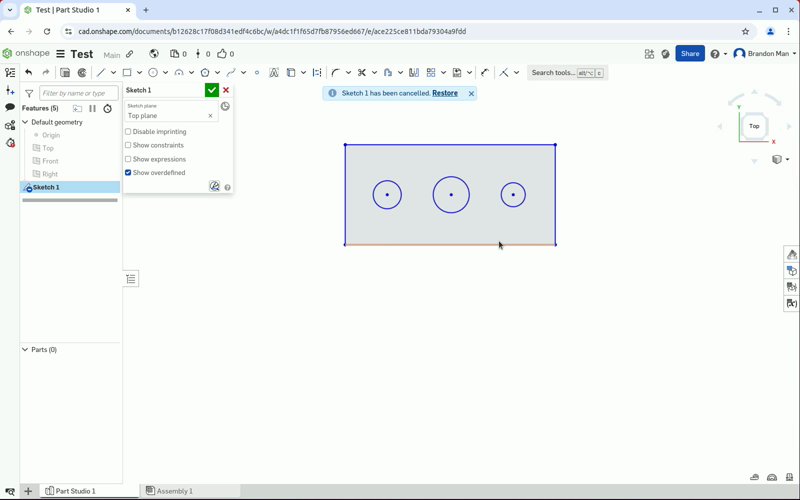
scroll(6)
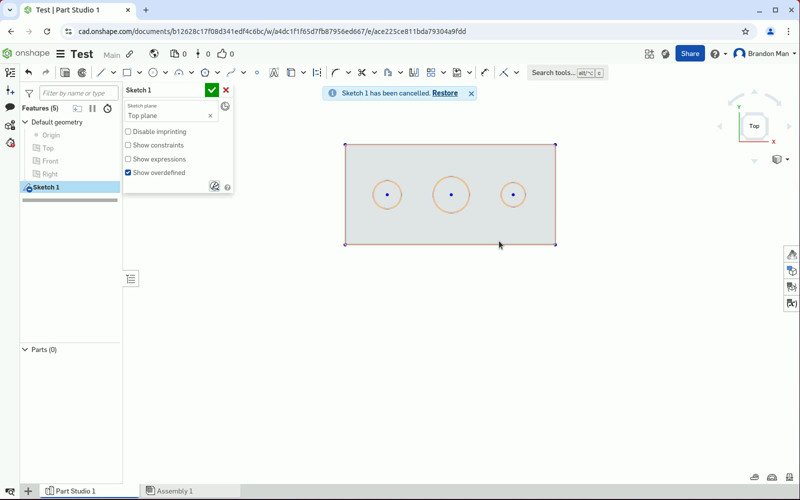
scroll(6)
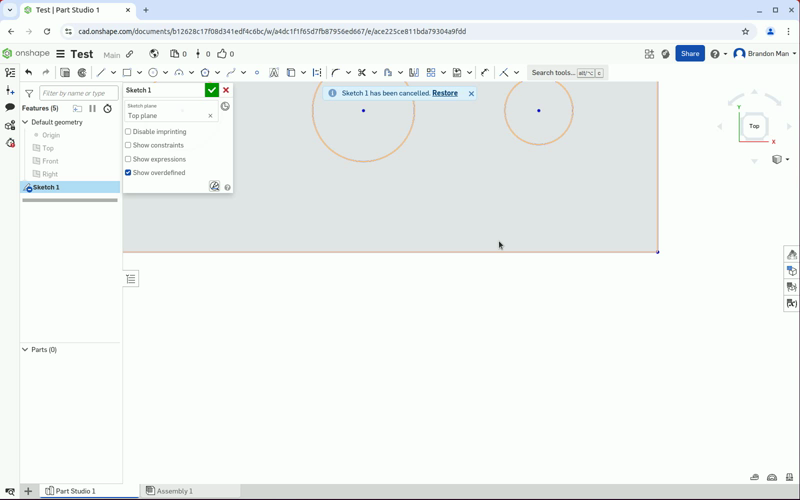
click(499, 240)
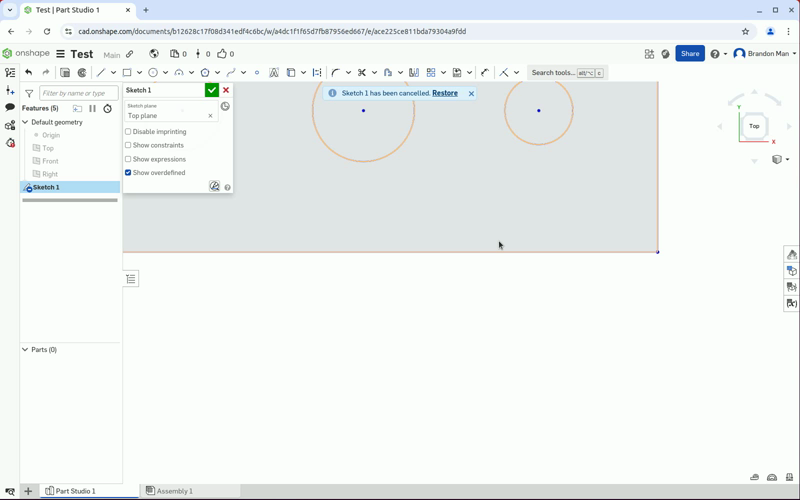
scroll(-6)
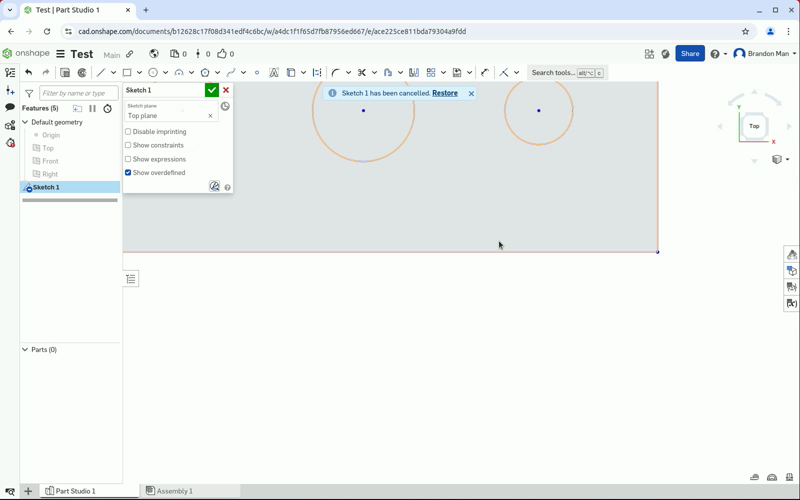
scroll(-6)
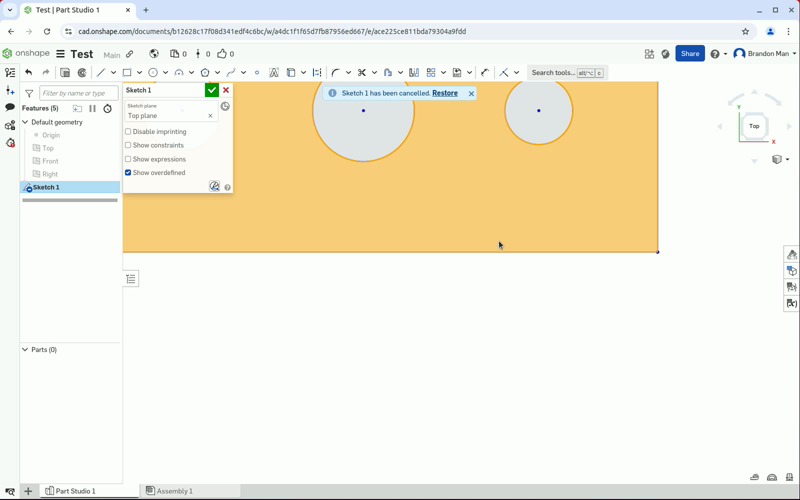
scroll(-6)
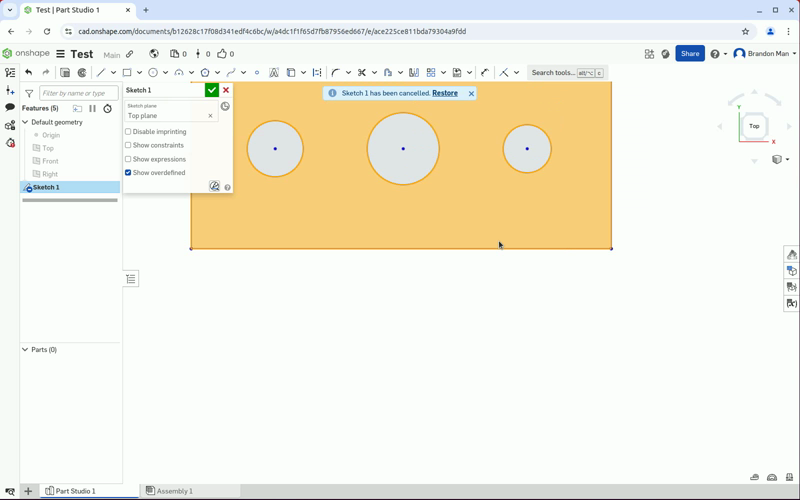
scroll(-6)
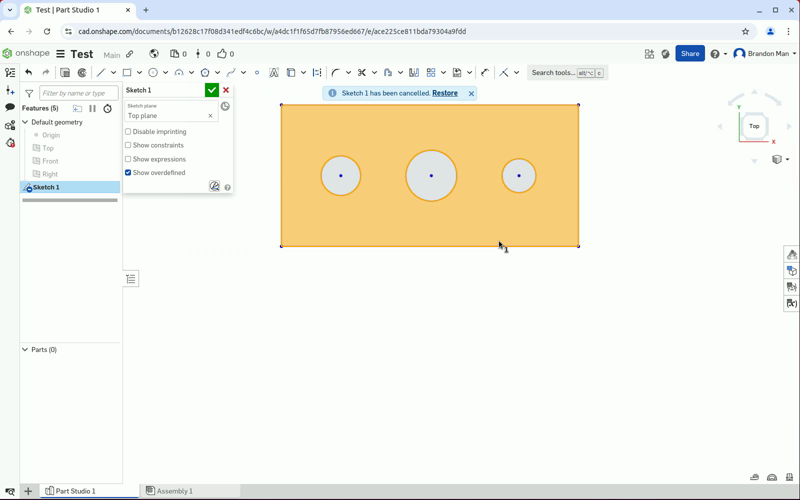
scroll(-6)
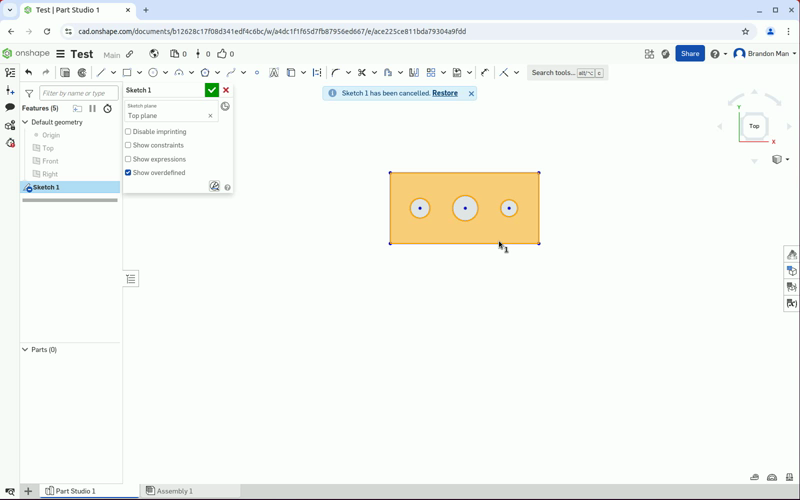
scroll(-6)
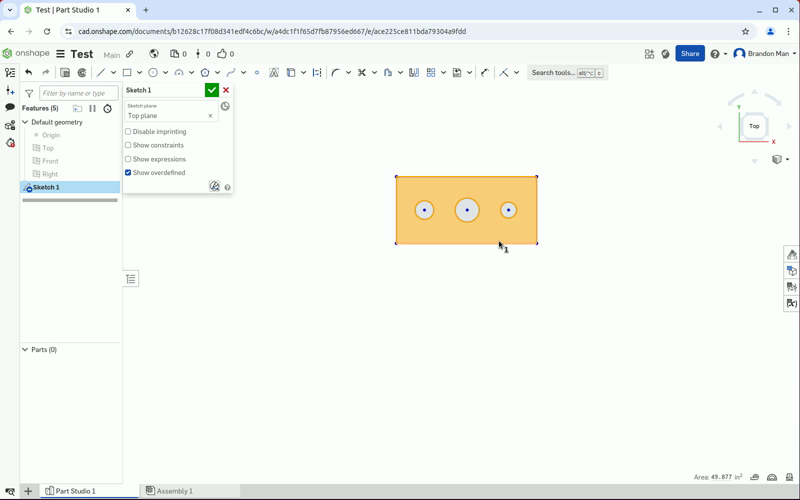
scroll(-6)
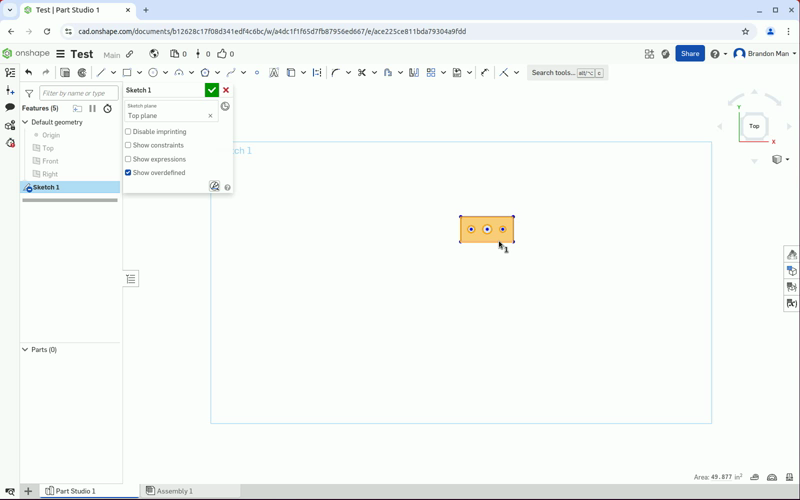
mouse_move(73, 352)
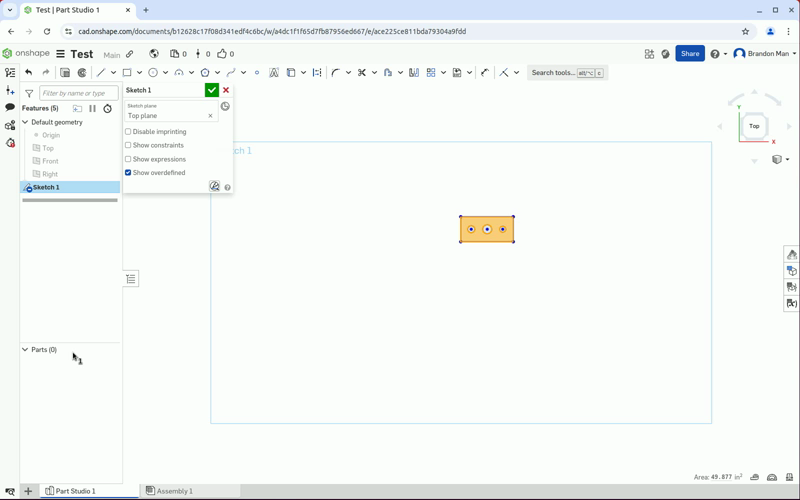
key(shift+y)
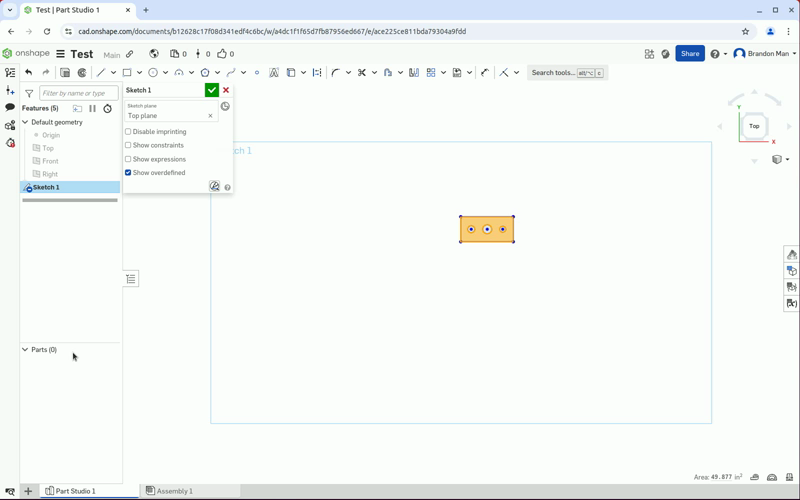
key(shift+e)
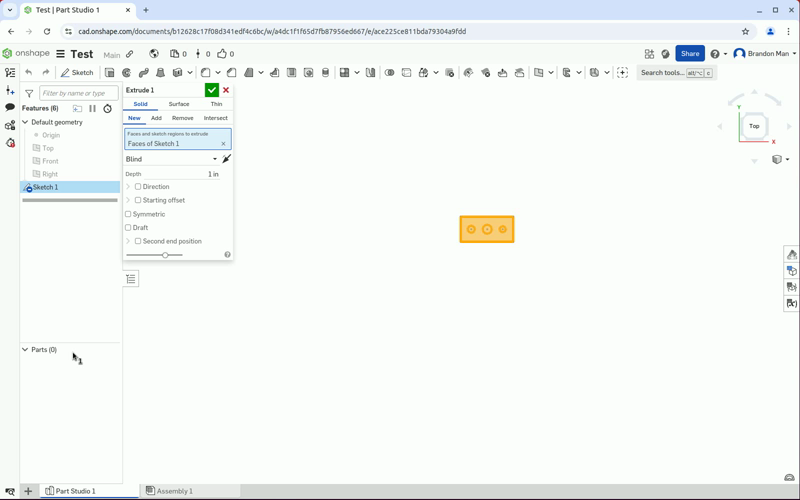
mouse_move(143, 106)
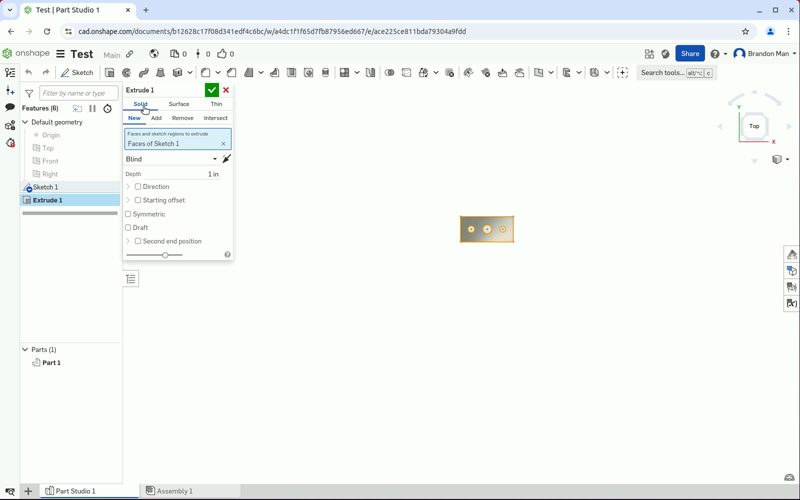
click(143, 106)
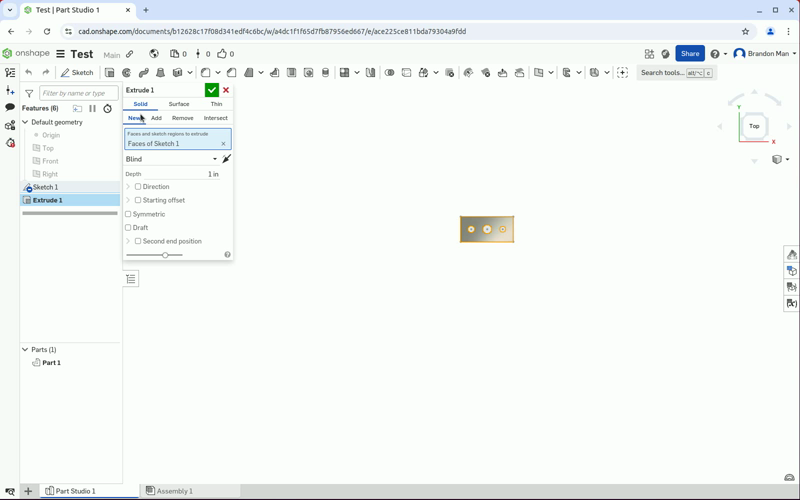
mouse_move(137, 120)
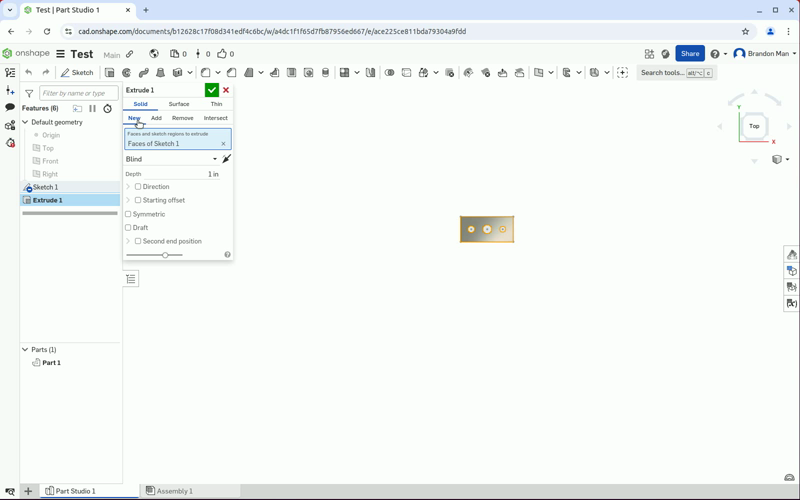
click(137, 120)
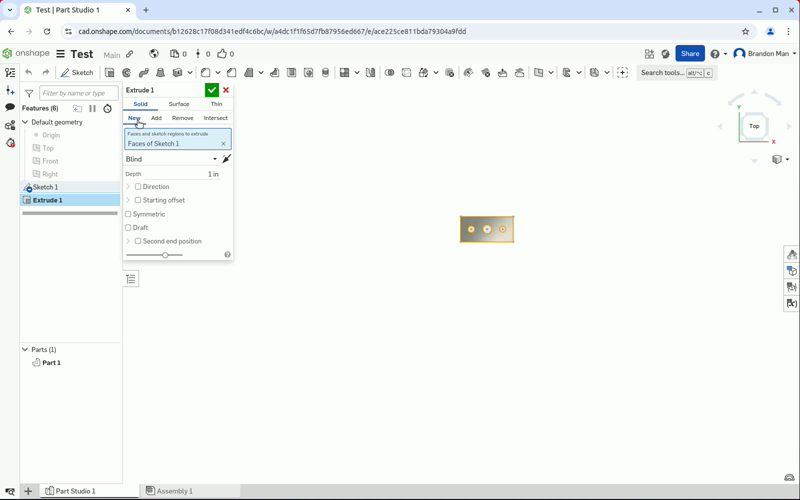
key(tab, 4)
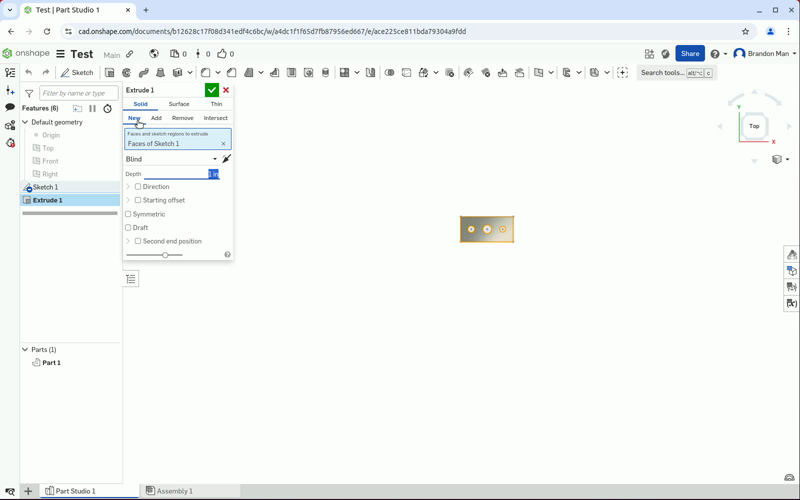
text(0.241)
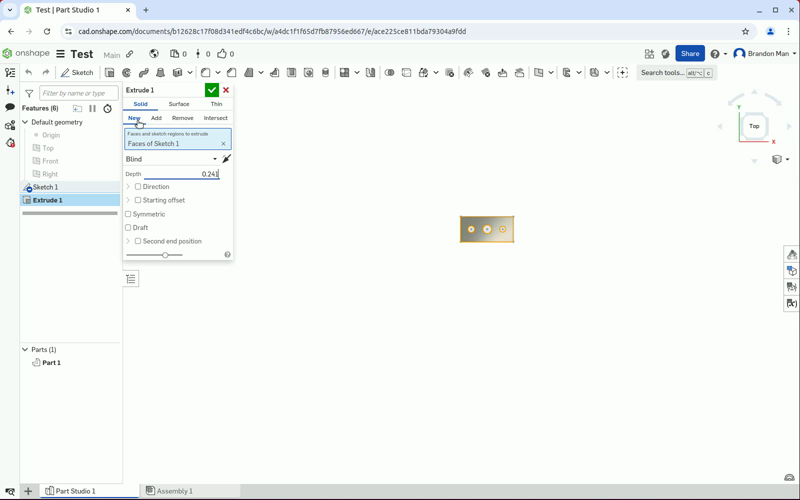
key(enter)
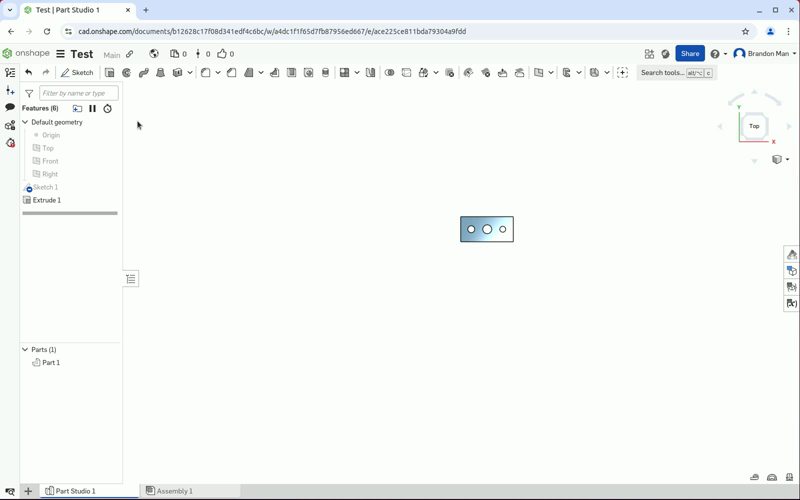
key(shift+h)
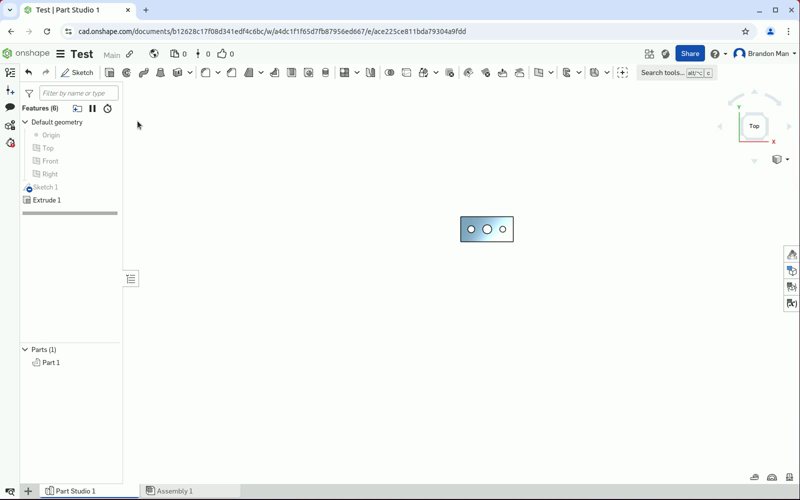
key(shift+h)
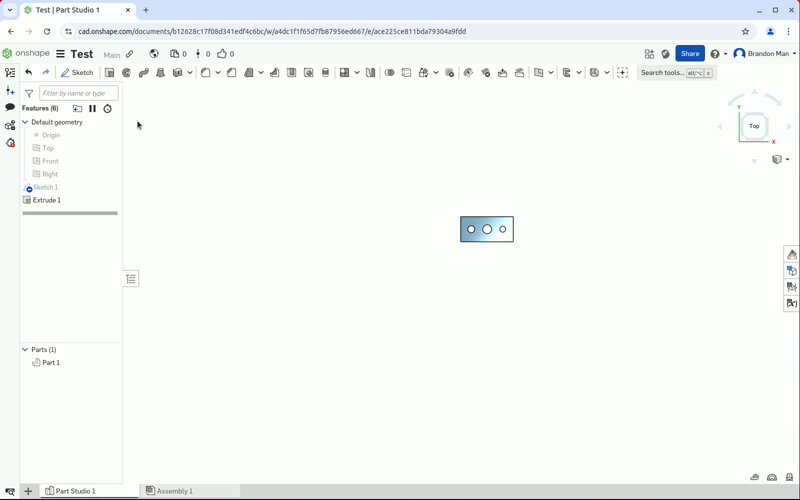
mouse_move(73, 189)
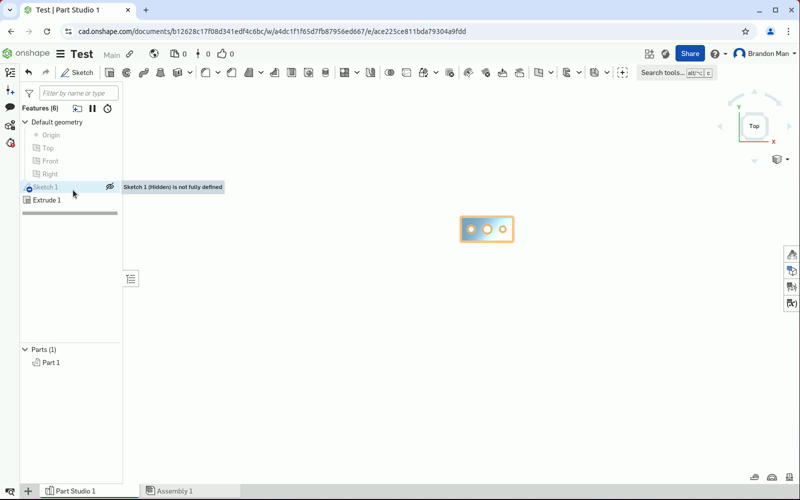
click(73, 189)
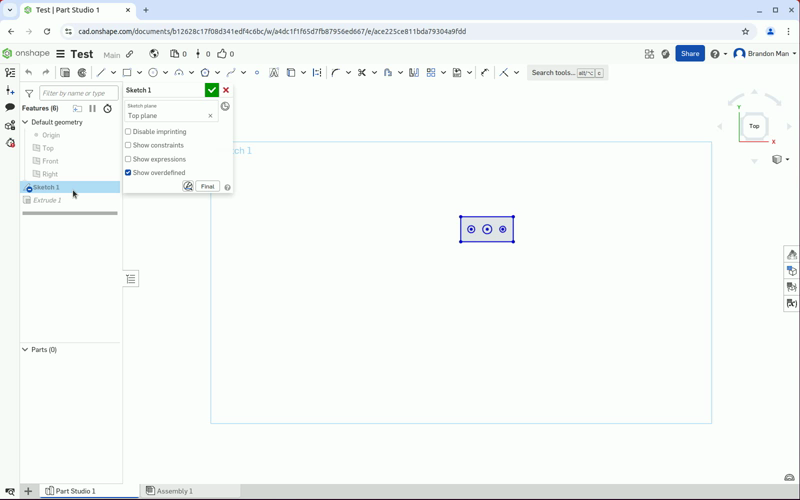
mouse_move(229, 92)
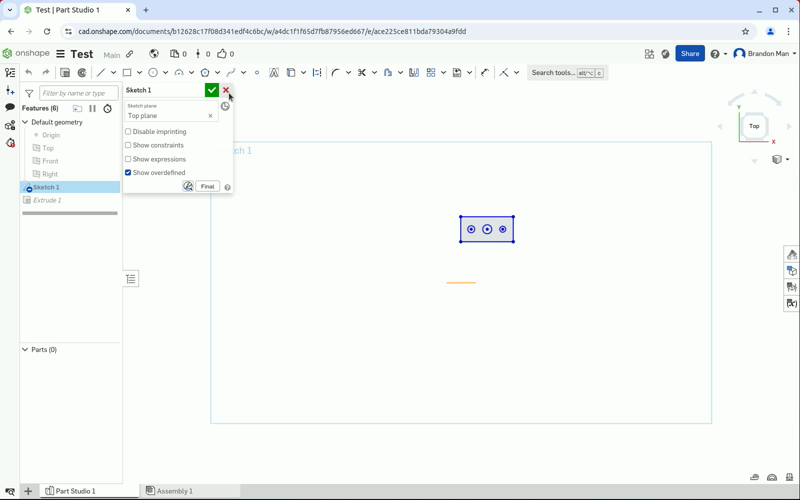
click(229, 92)
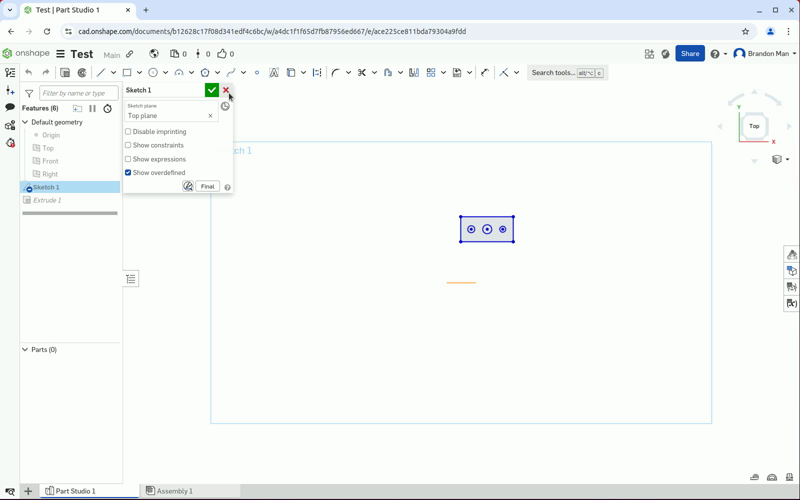
key(shift+s)
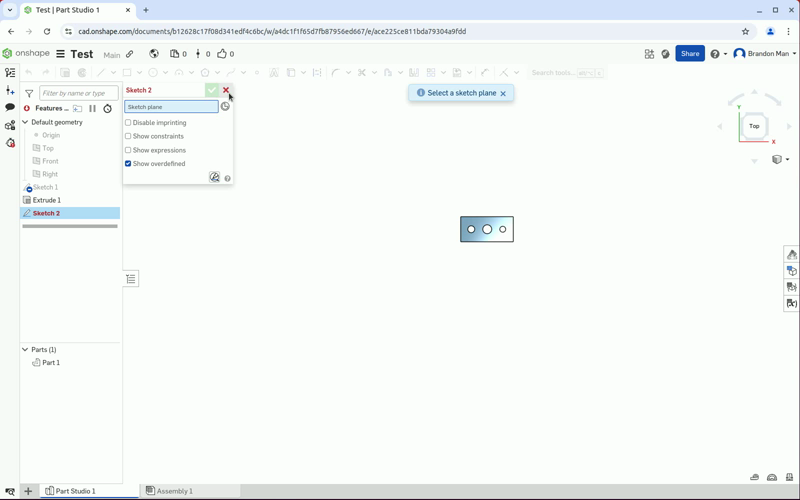
mouse_move(73, 150)
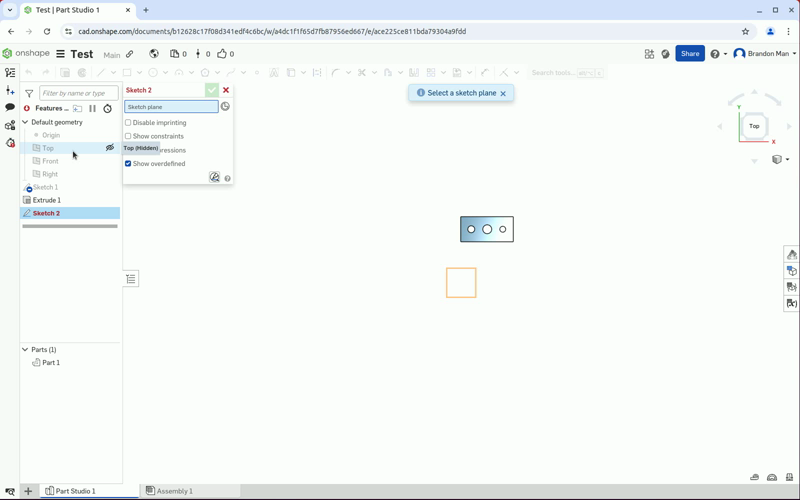
click(73, 150)
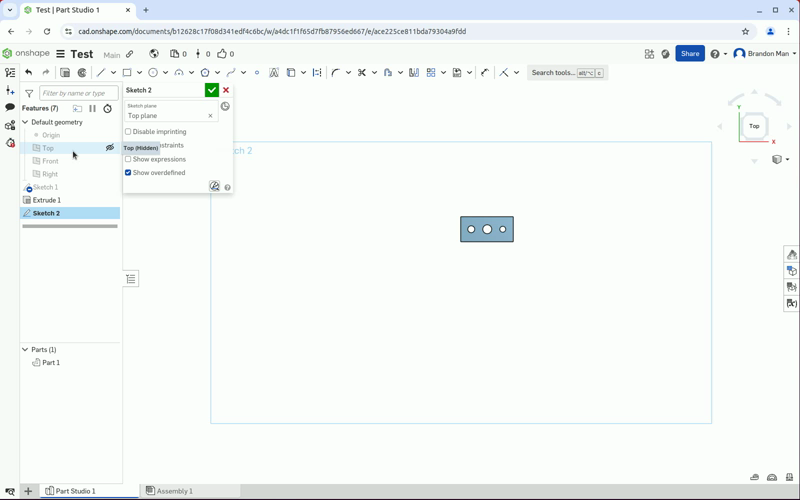
mouse_move(73, 352)
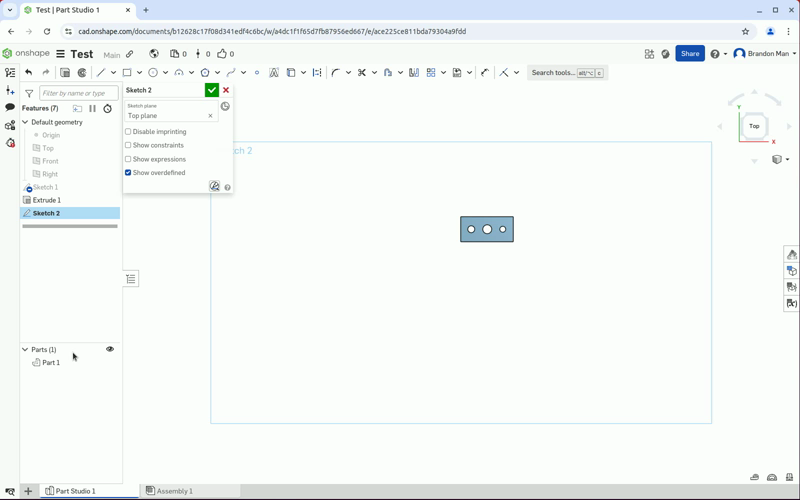
key(y)
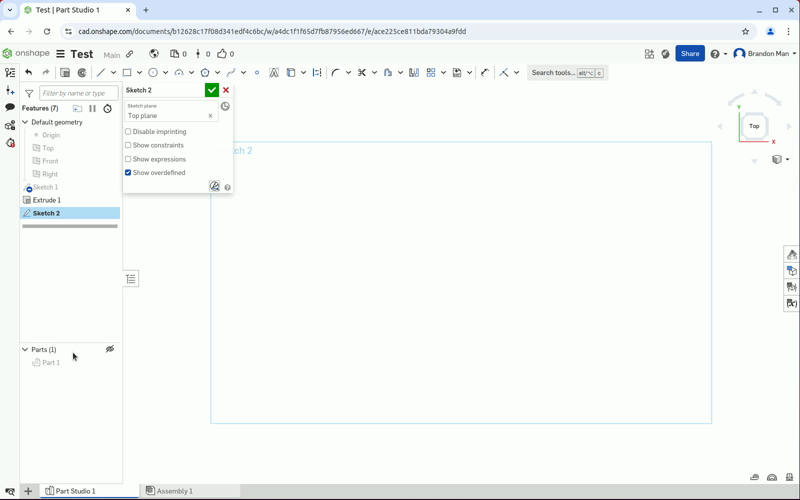
key(l)
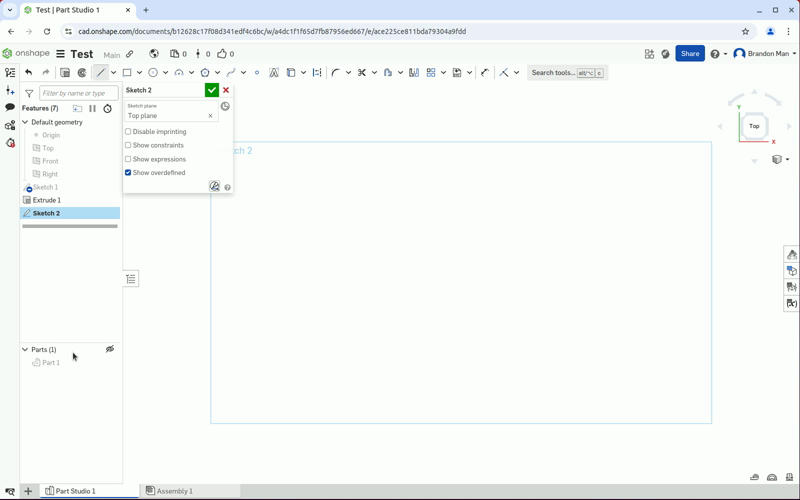
key_down(shift)
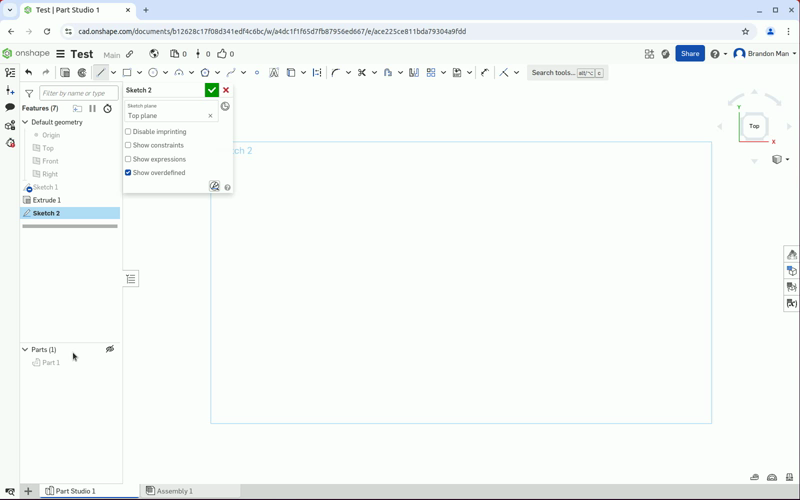
mouse_move(521, 241)
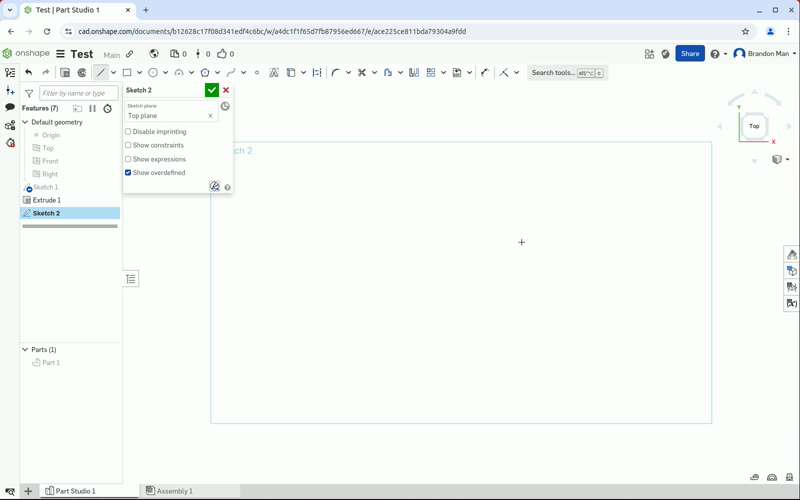
click(521, 241)
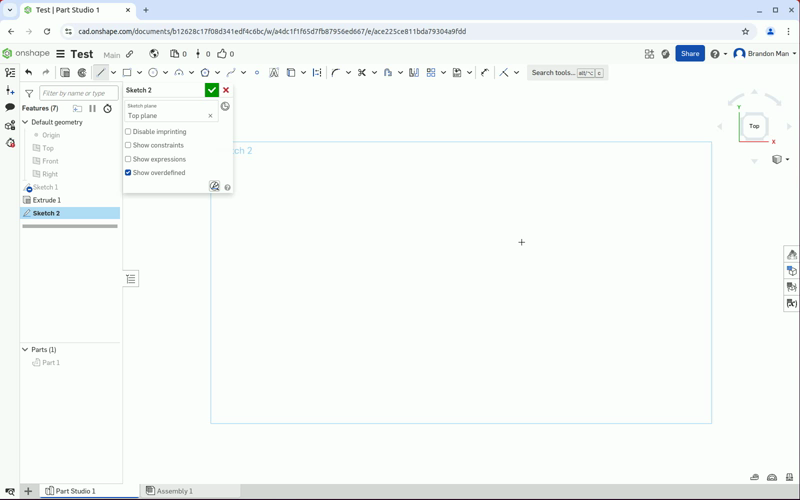
key_up(shift)
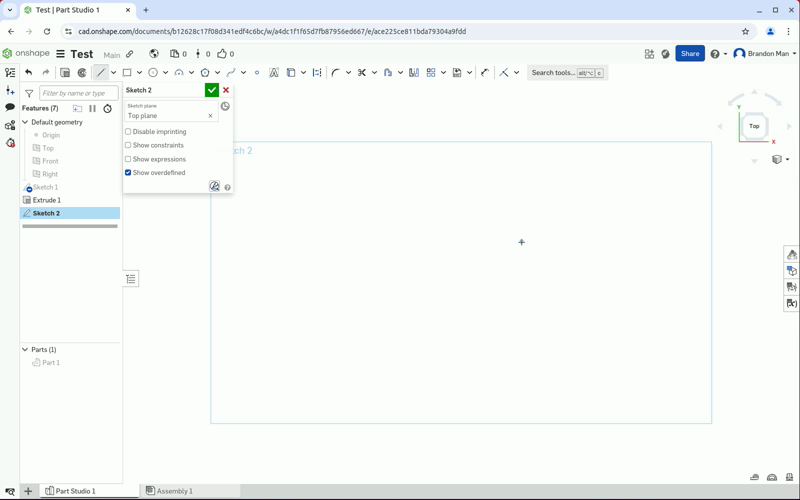
key_down(shift)
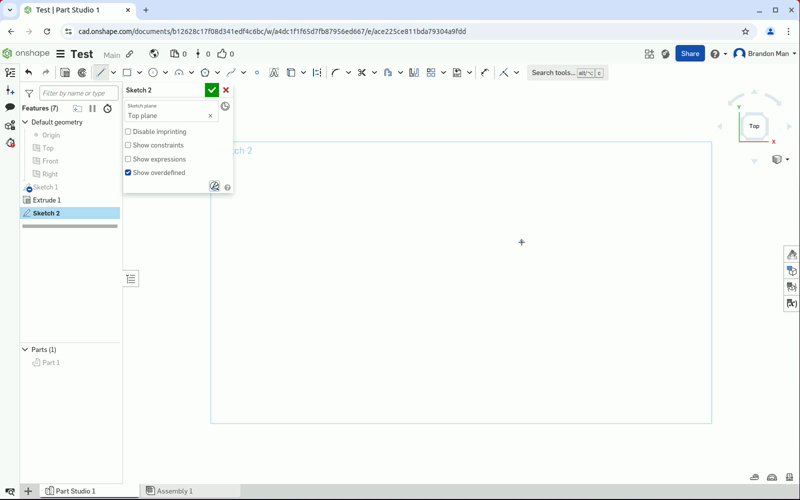
mouse_move(551, 241)
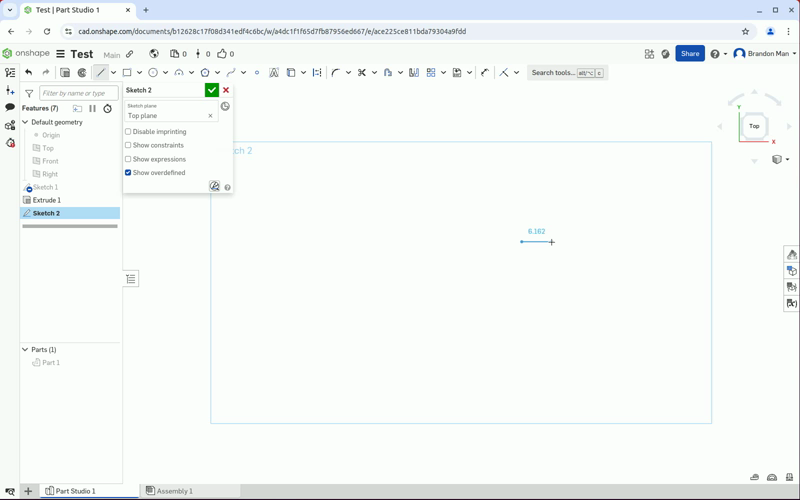
mouse_move(573, 241)
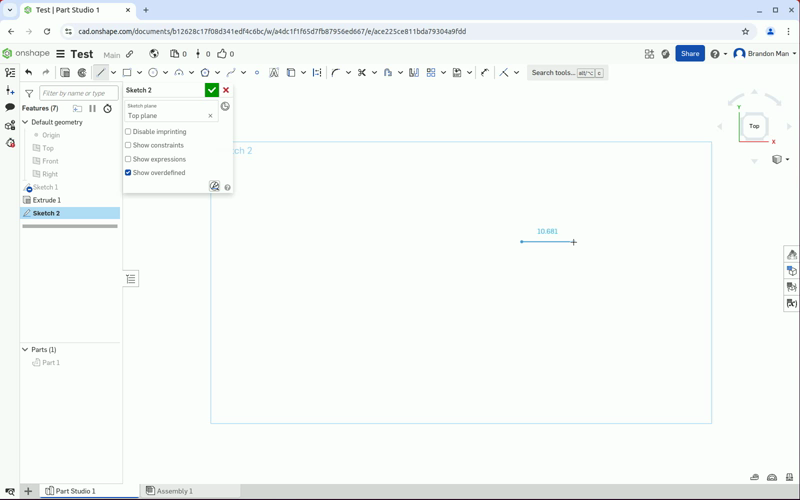
click(573, 241)
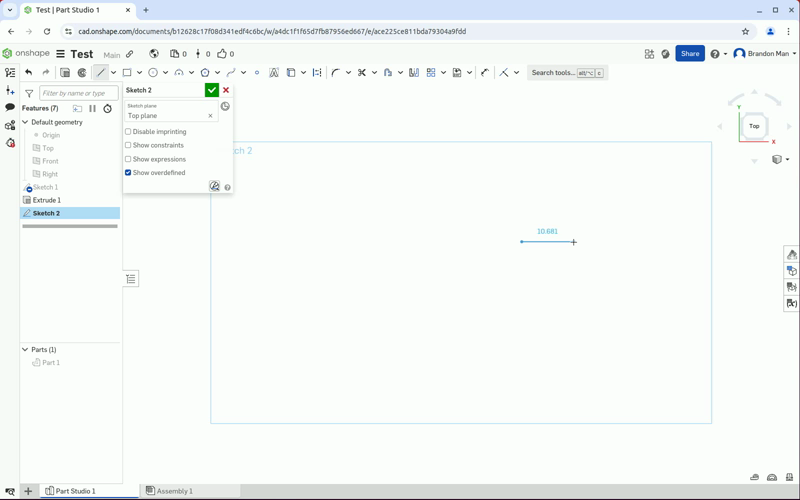
key_up(shift)
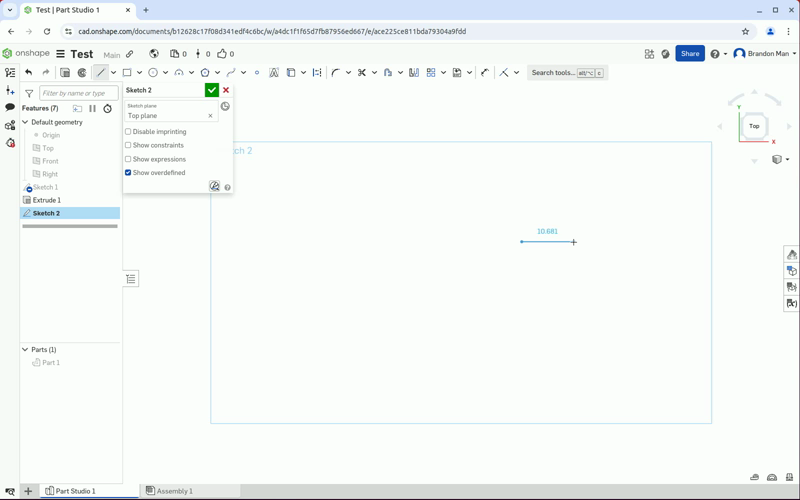
key_down(shift)
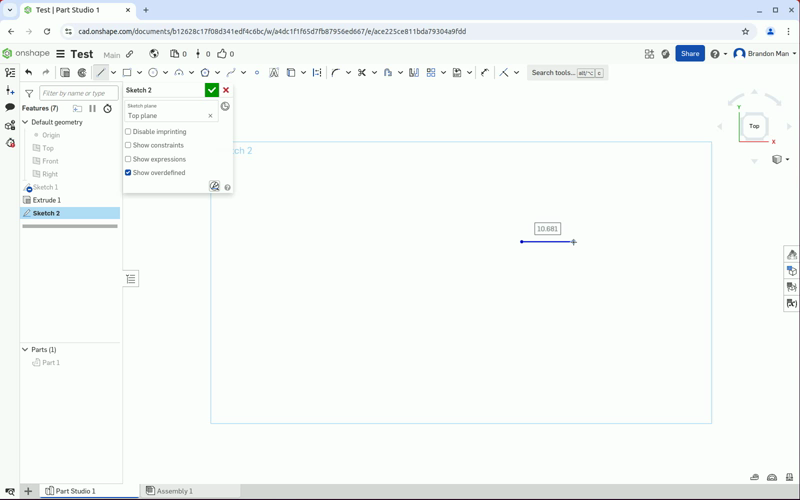
mouse_move(589, 241)
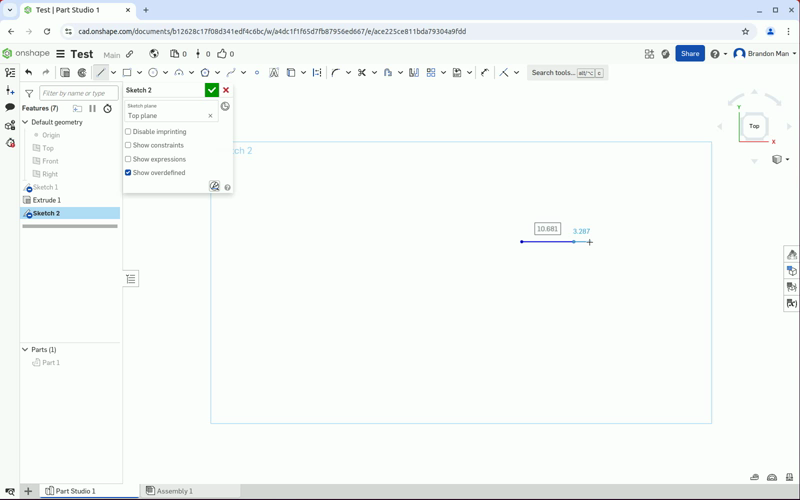
mouse_move(573, 216)
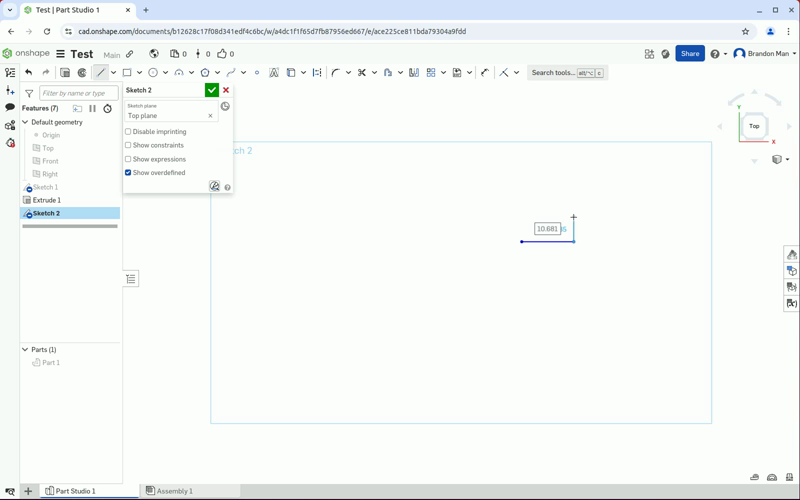
click(573, 216)
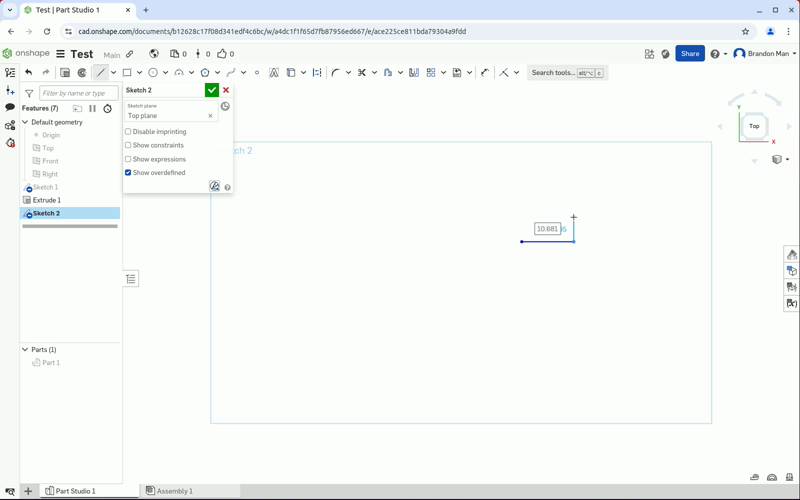
key_up(shift)
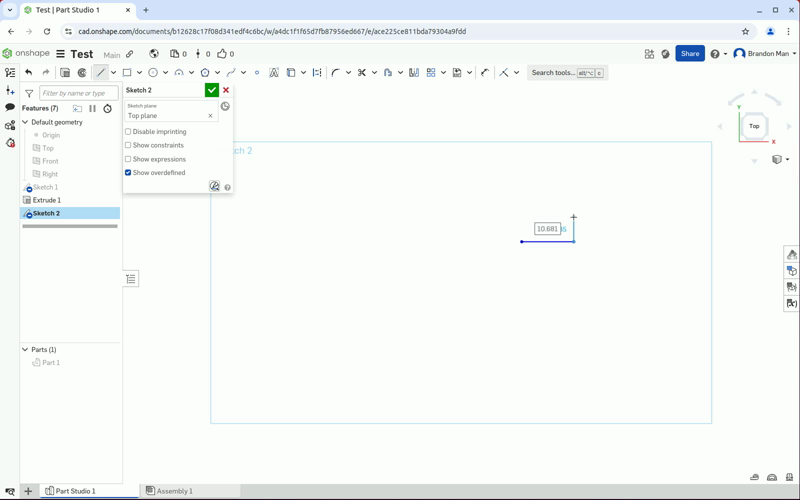
key_down(shift)
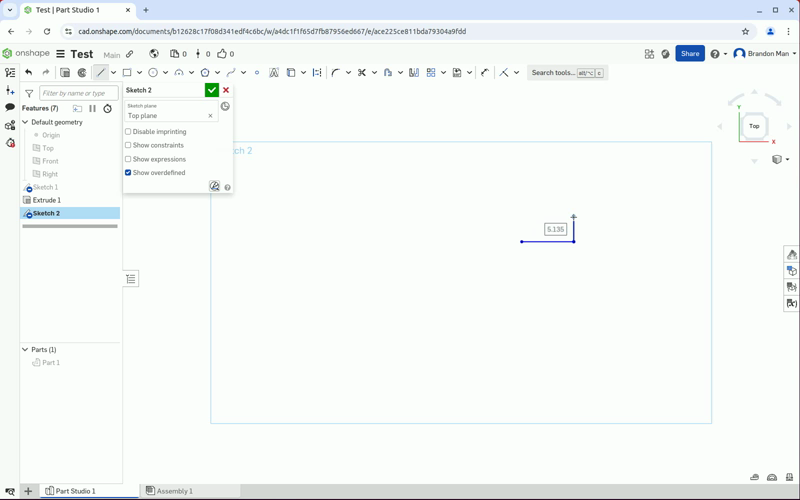
mouse_move(589, 216)
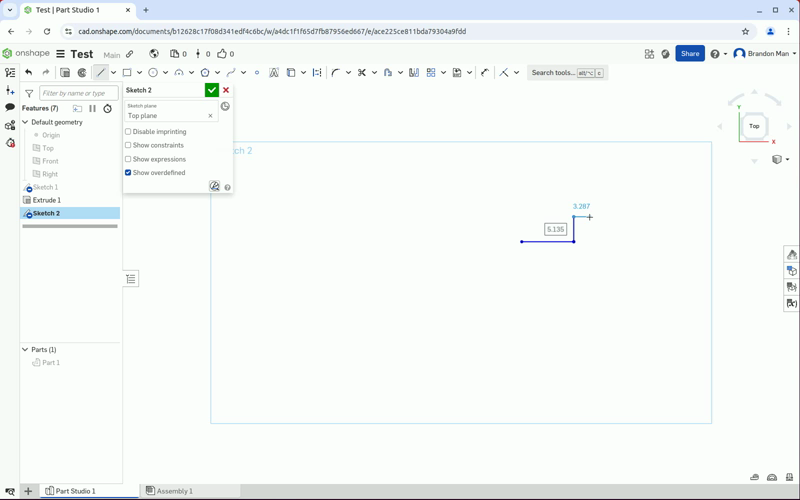
mouse_move(521, 216)
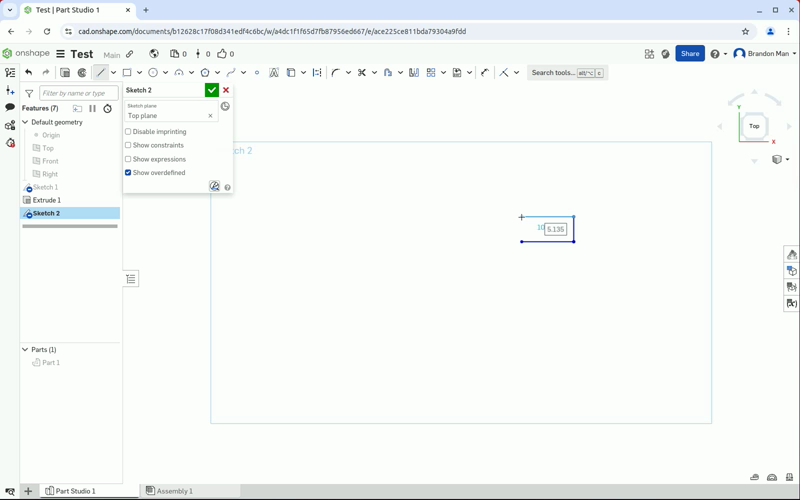
click(521, 216)
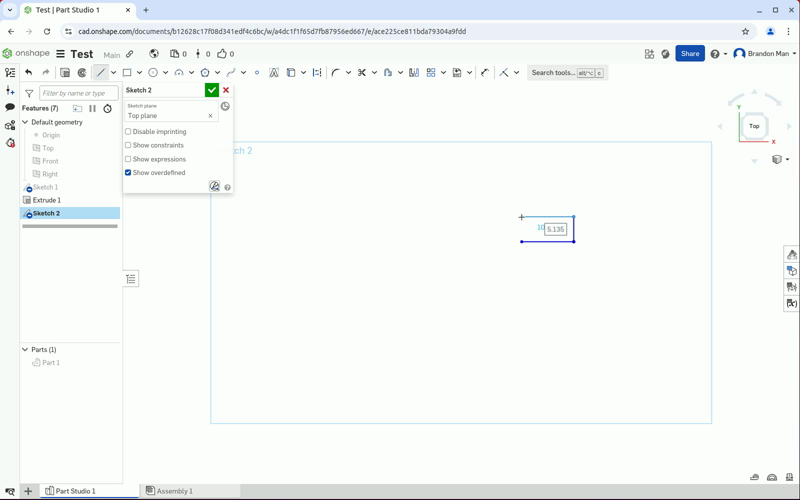
key_up(shift)
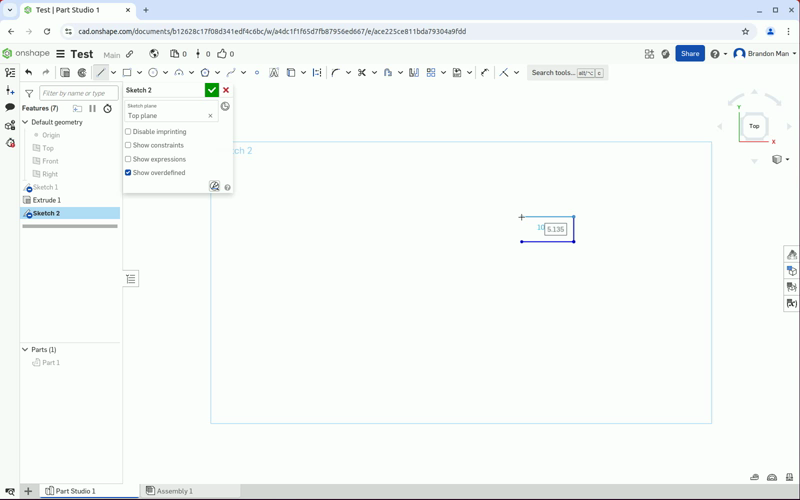
mouse_move(551, 216)
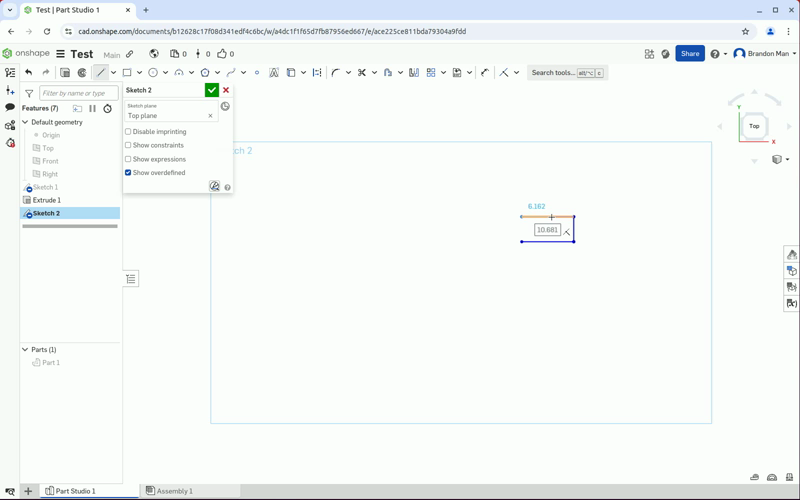
key_down(shift)
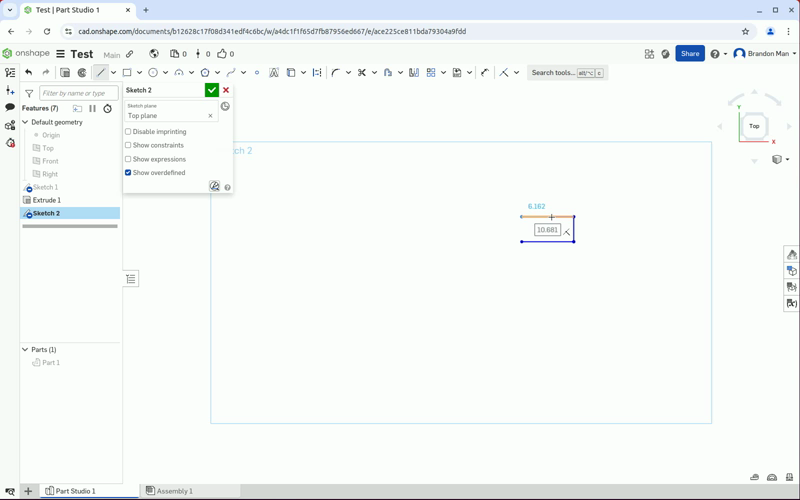
mouse_move(521, 241)
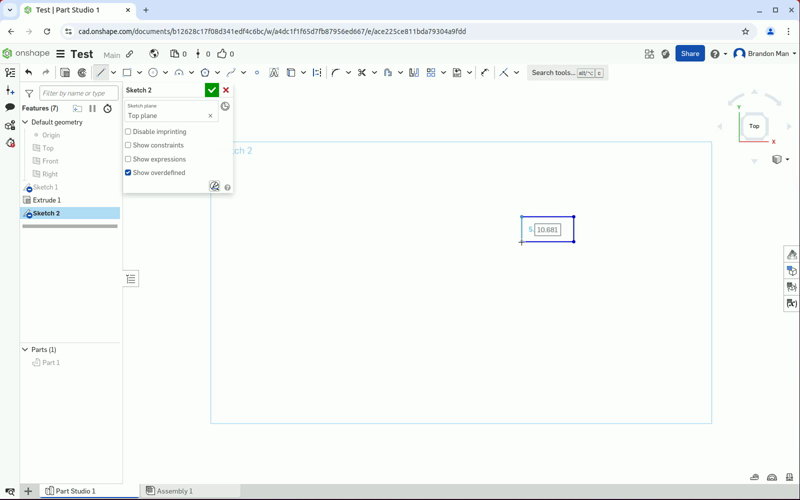
key_up(shift)
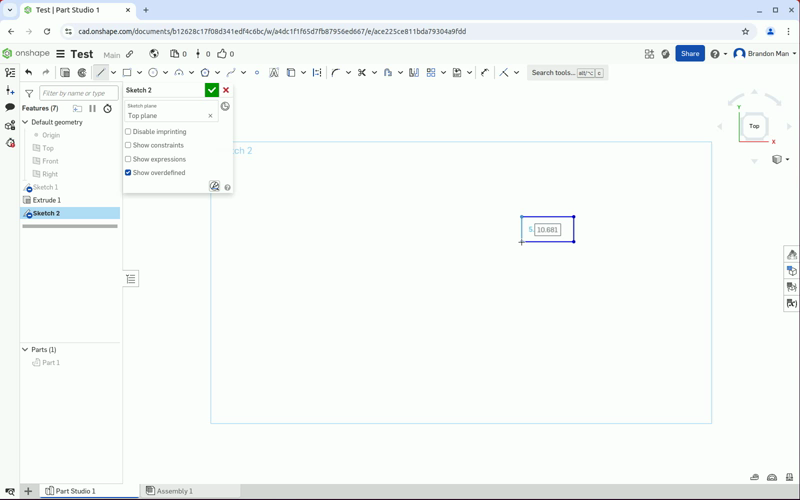
click(521, 241)
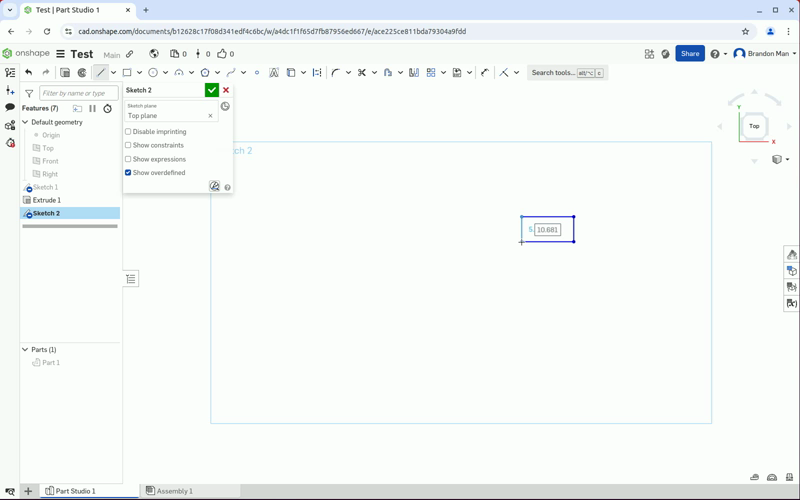
key(esc)
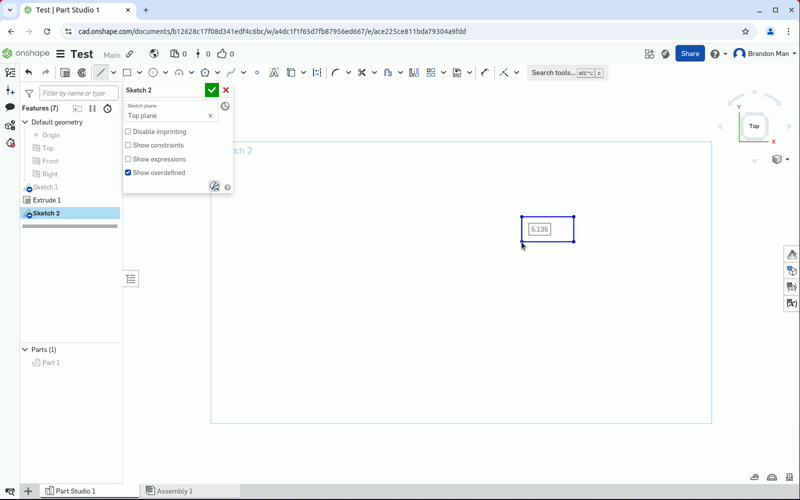
key(c)
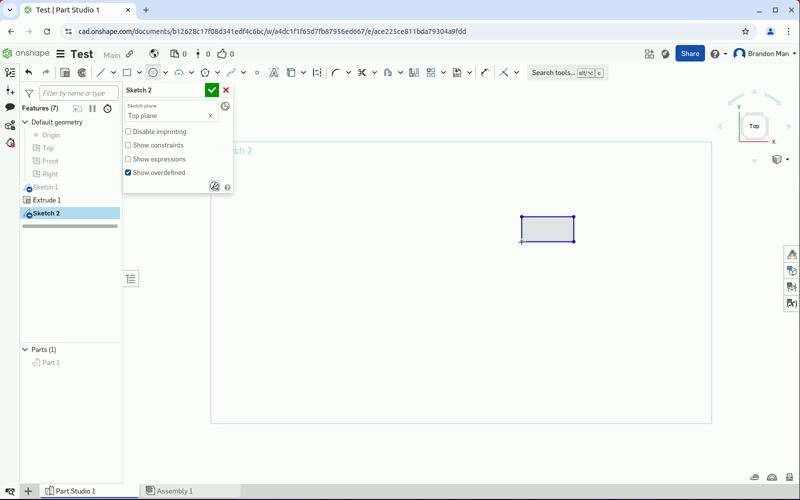
key_down(shift)
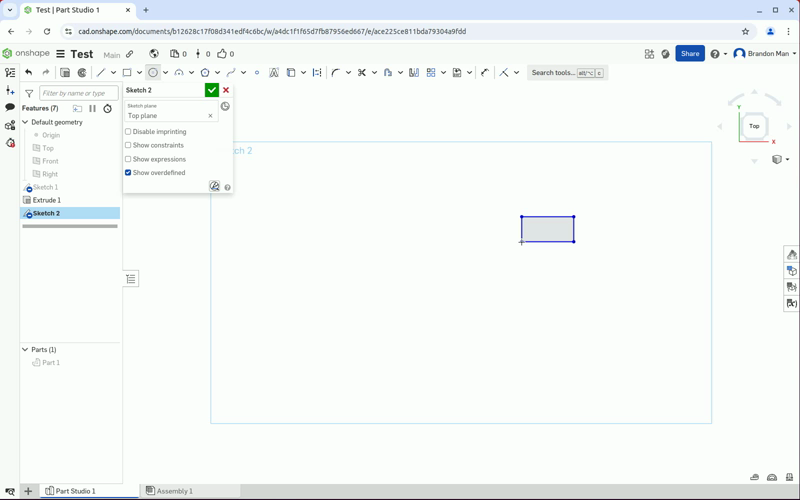
mouse_move(532, 229)
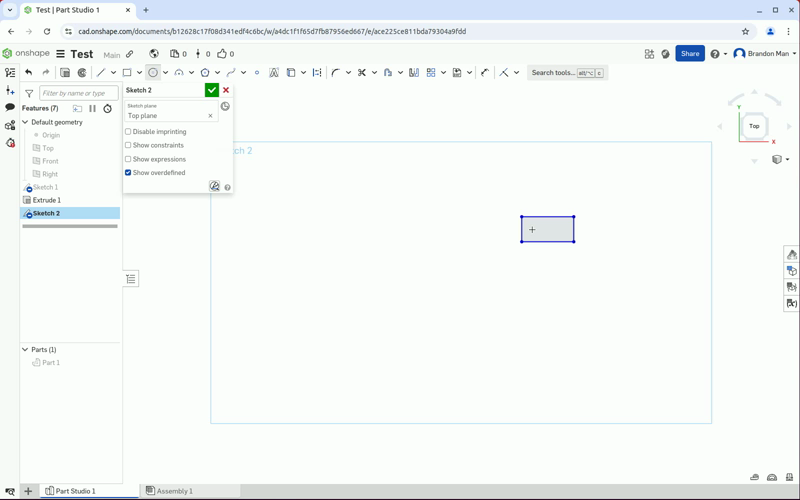
click(532, 229)
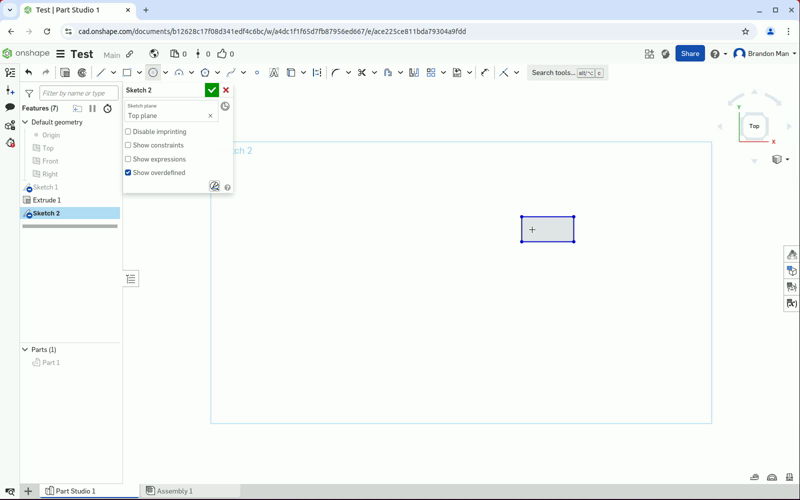
key_up(shift)
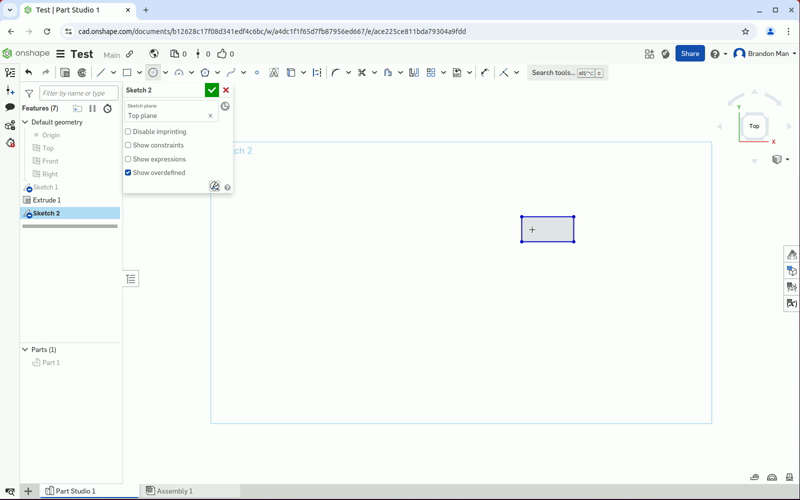
mouse_move(535, 229)
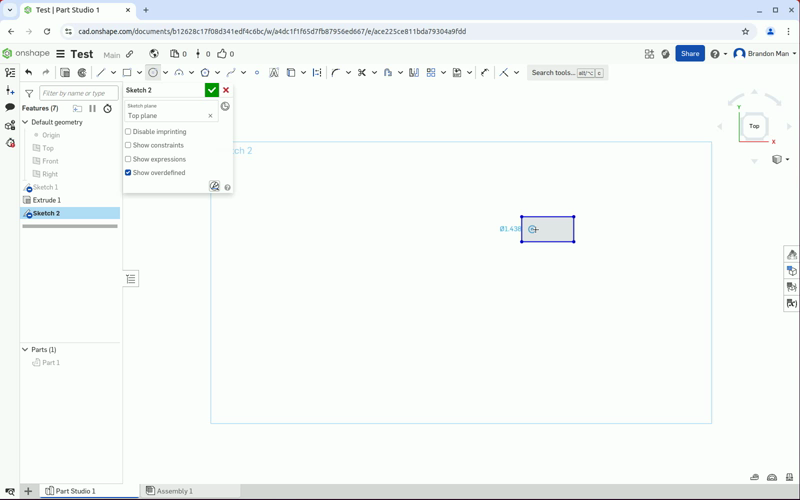
click(535, 229)
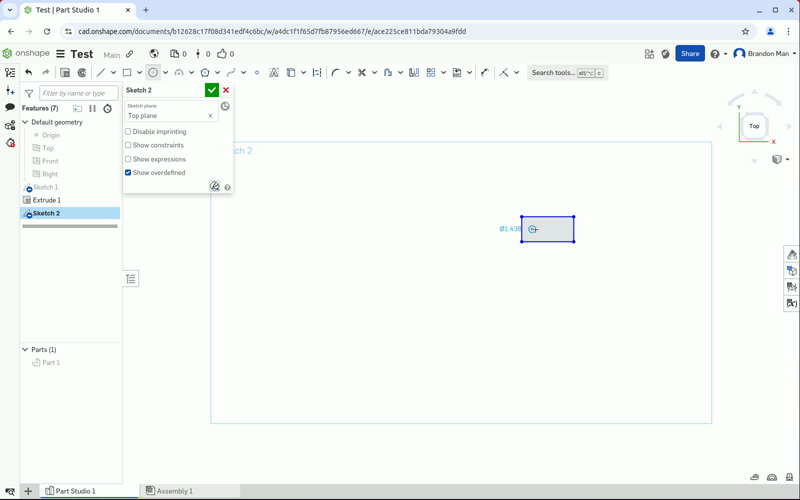
key(esc)
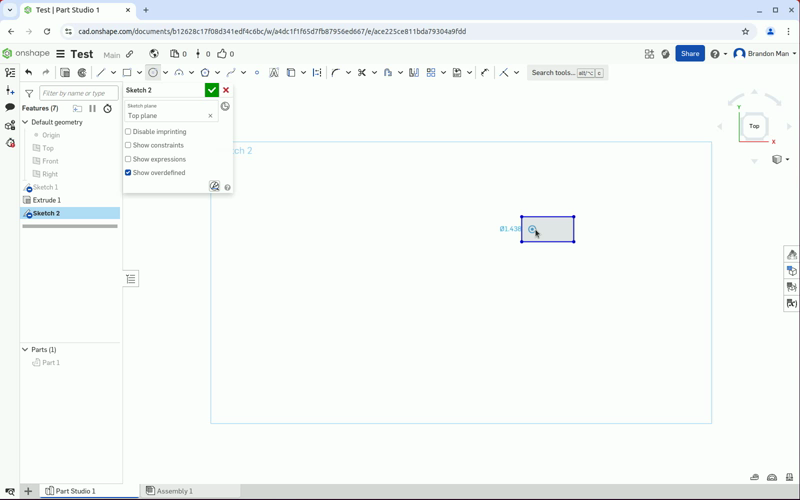
key(c)
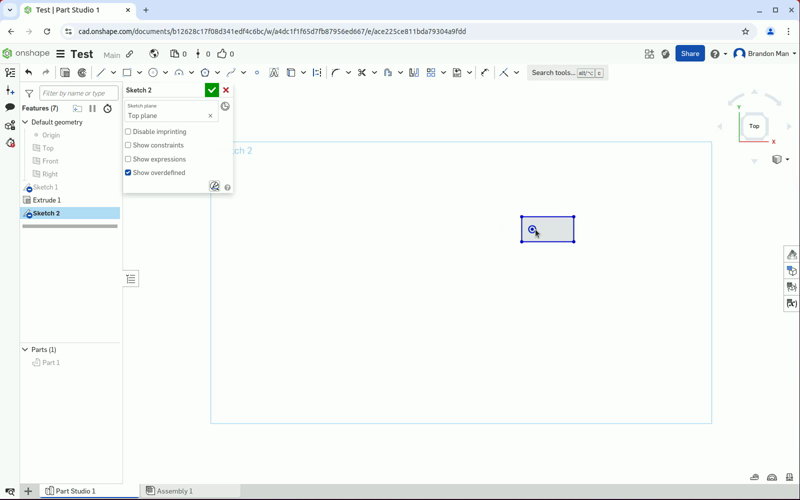
key_down(shift)
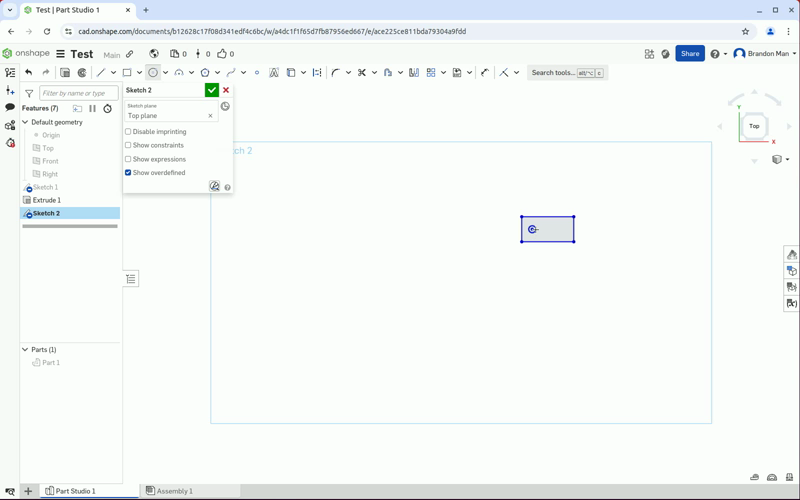
mouse_move(548, 229)
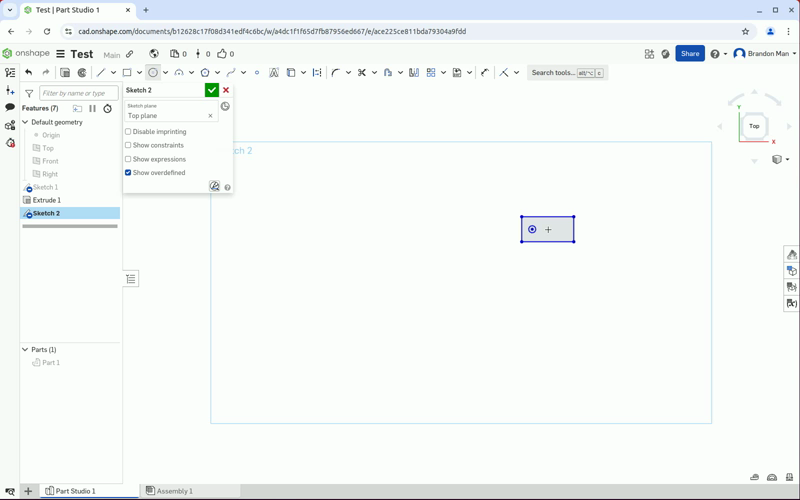
click(548, 229)
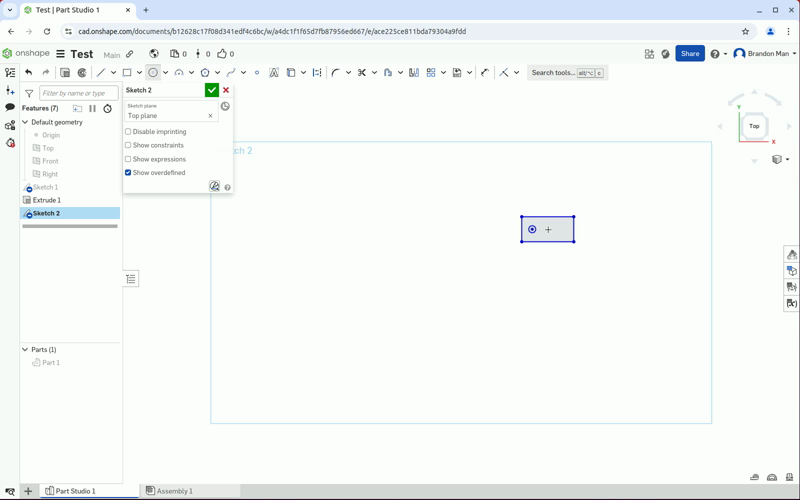
key_up(shift)
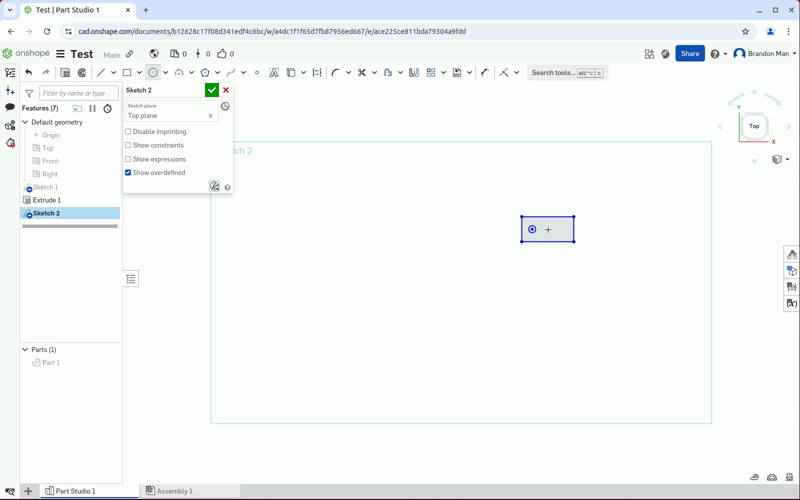
mouse_move(552, 229)
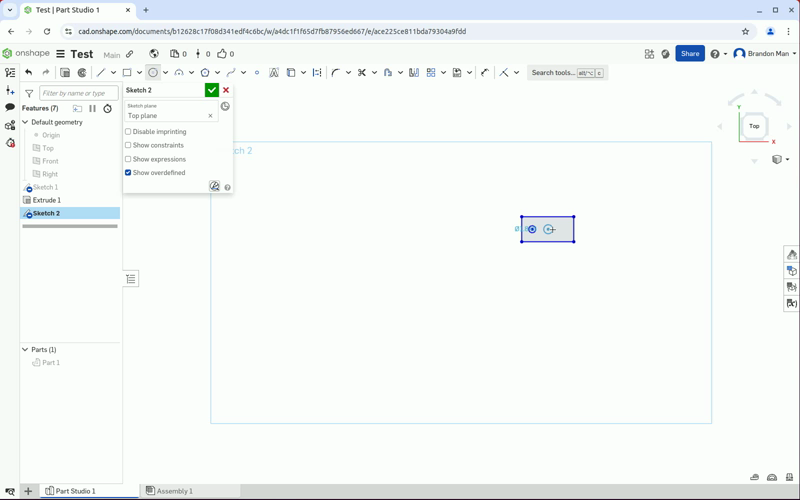
click(552, 229)
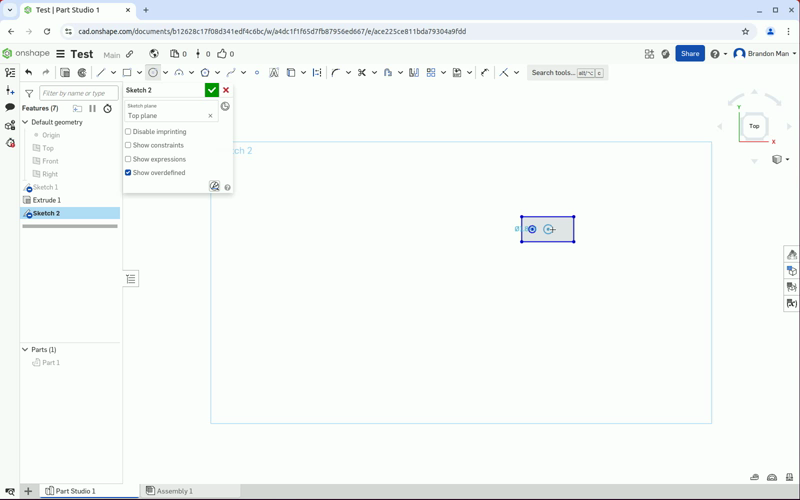
key(esc)
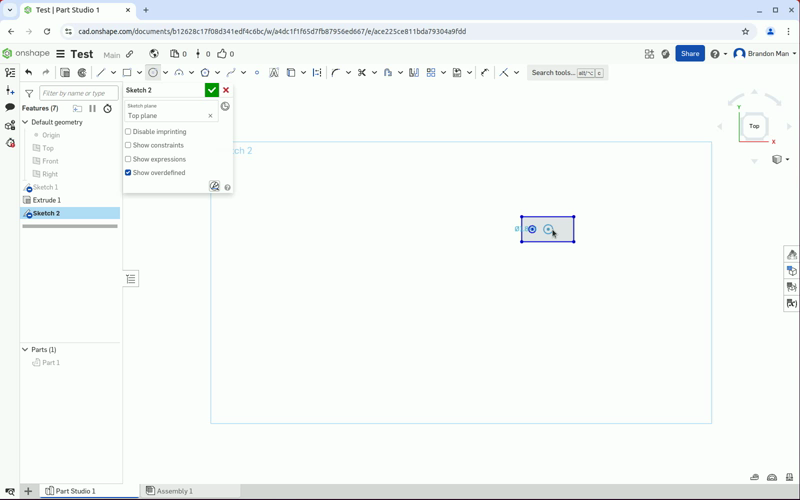
key(c)
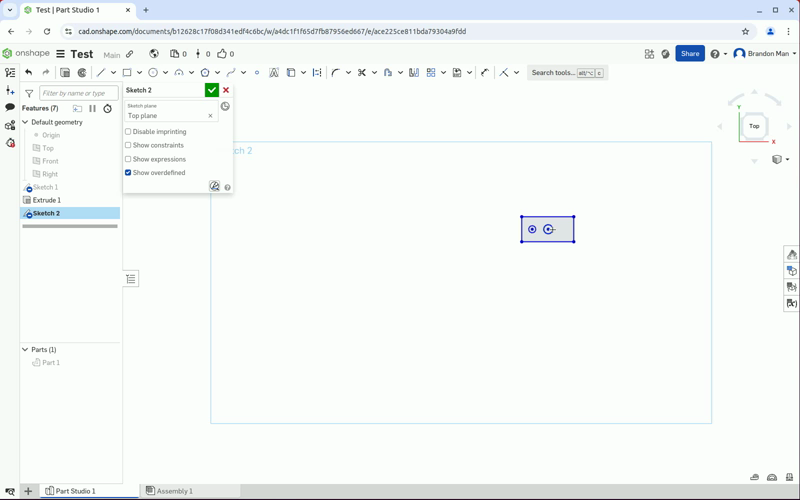
key_down(shift)
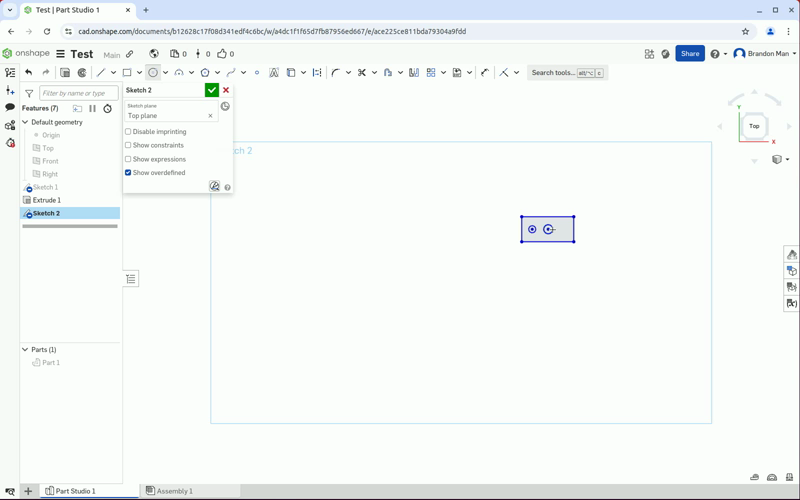
mouse_move(563, 229)
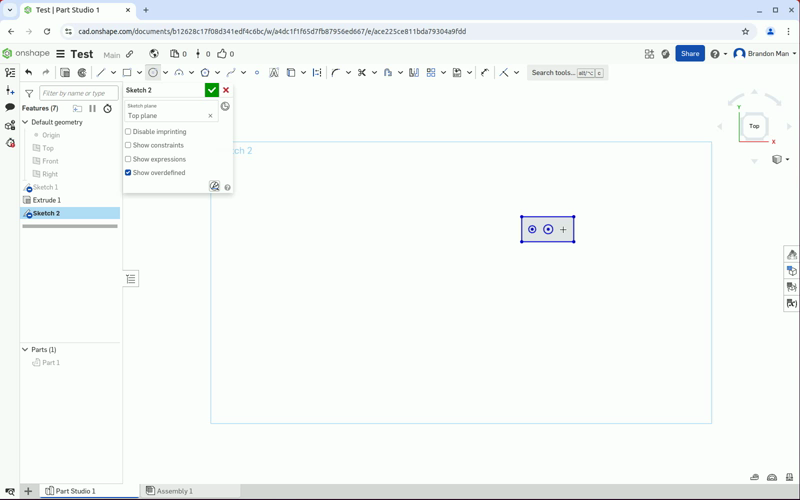
click(563, 229)
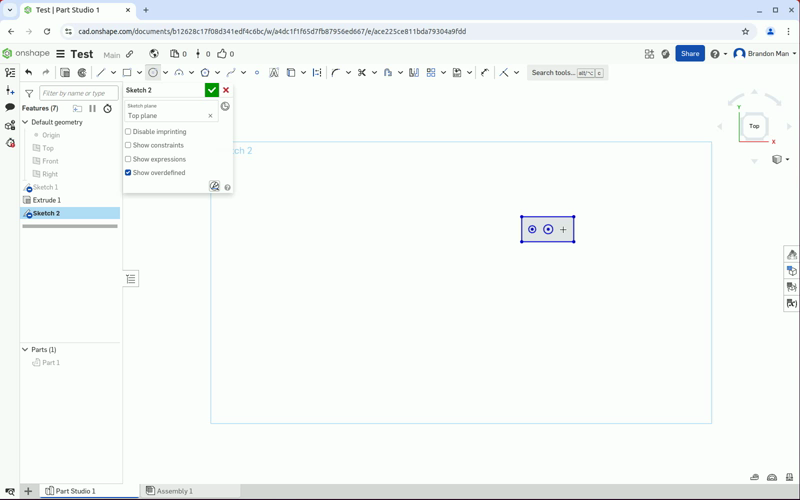
key_up(shift)
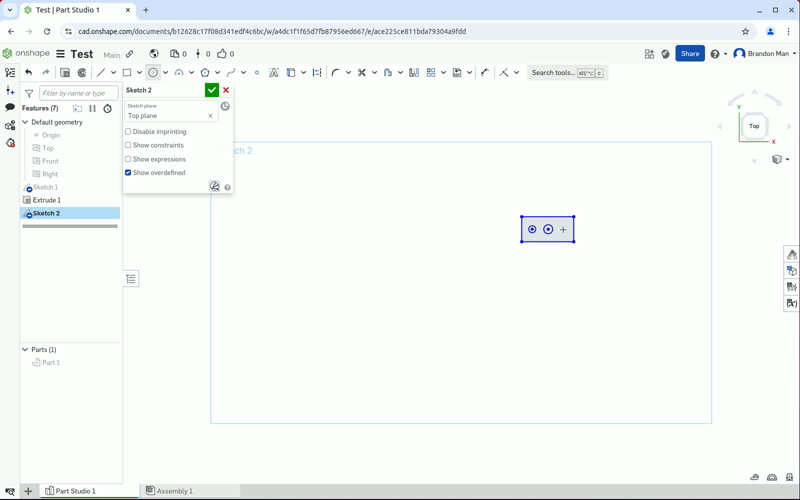
mouse_move(566, 229)
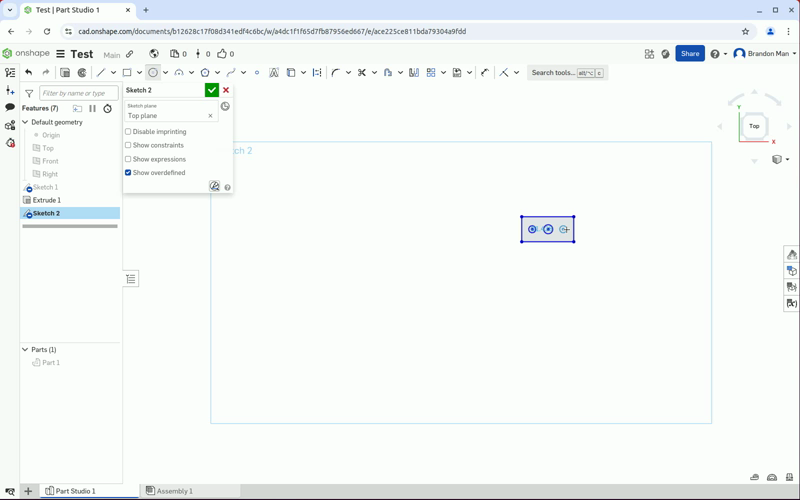
click(566, 229)
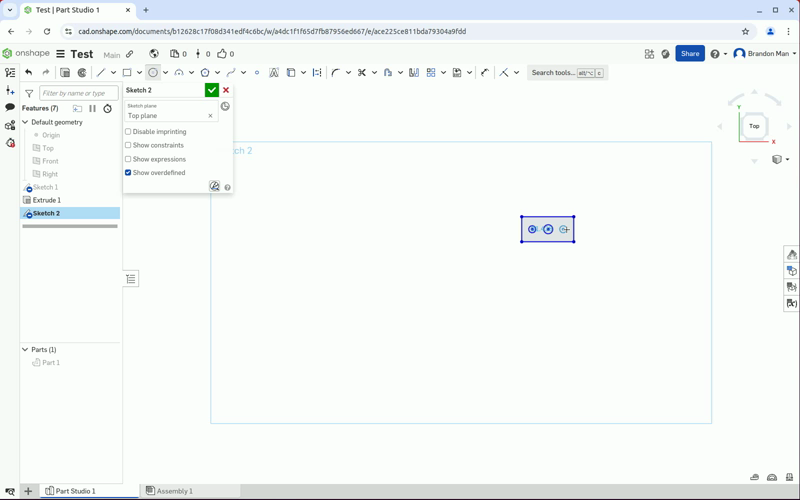
key(esc)
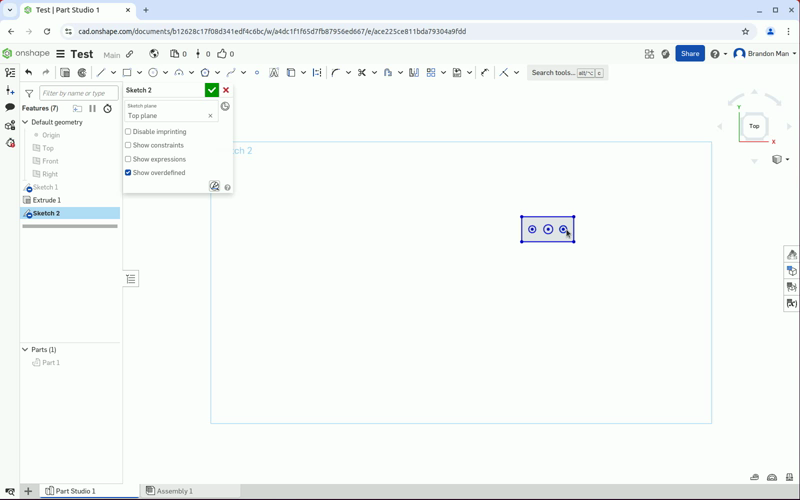
mouse_move(536, 232)
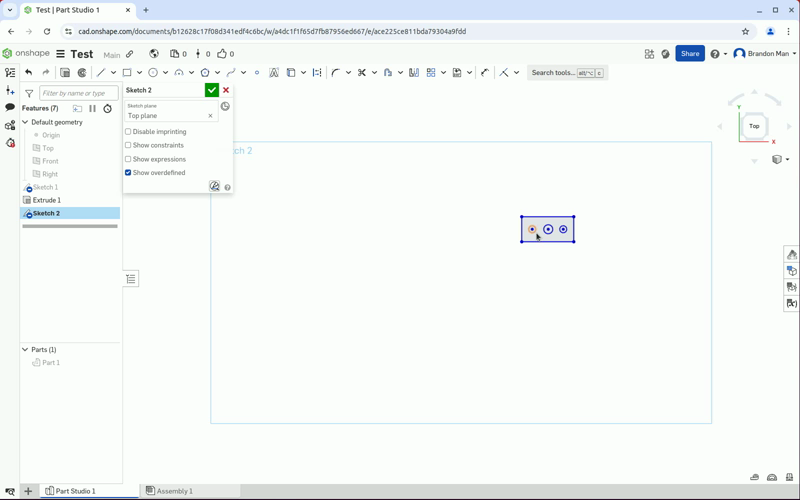
scroll(6)
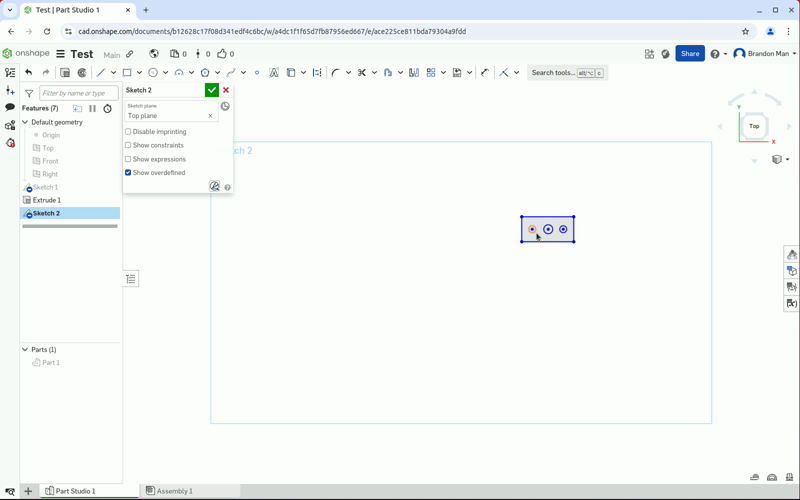
scroll(6)
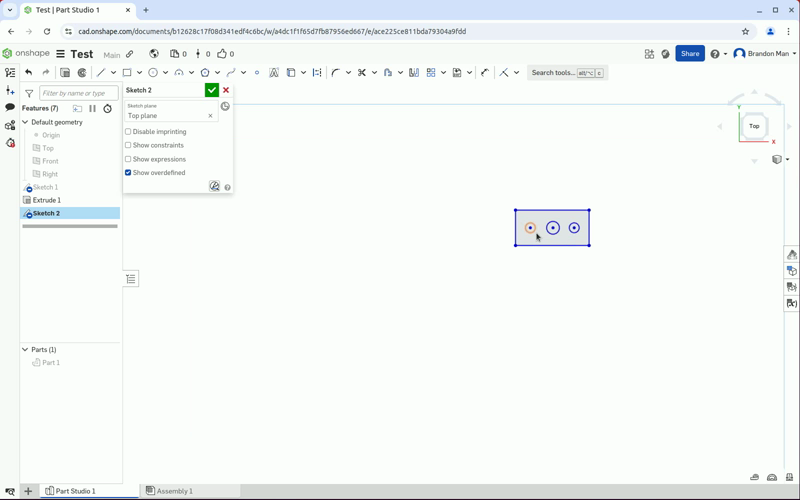
scroll(6)
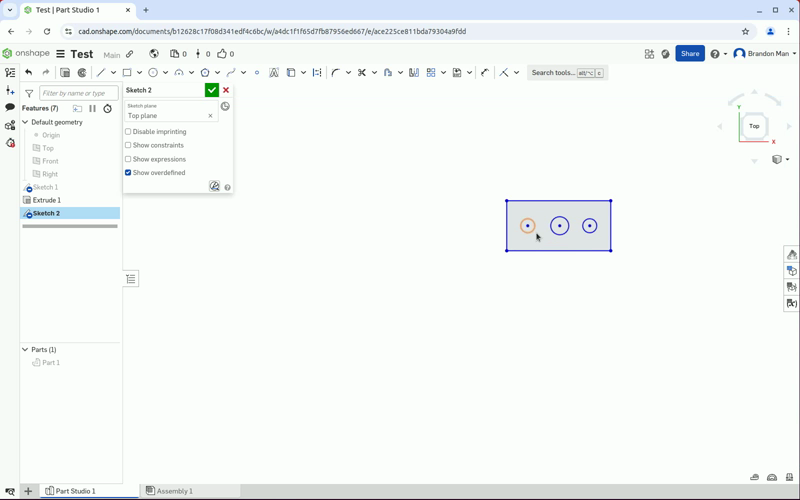
scroll(6)
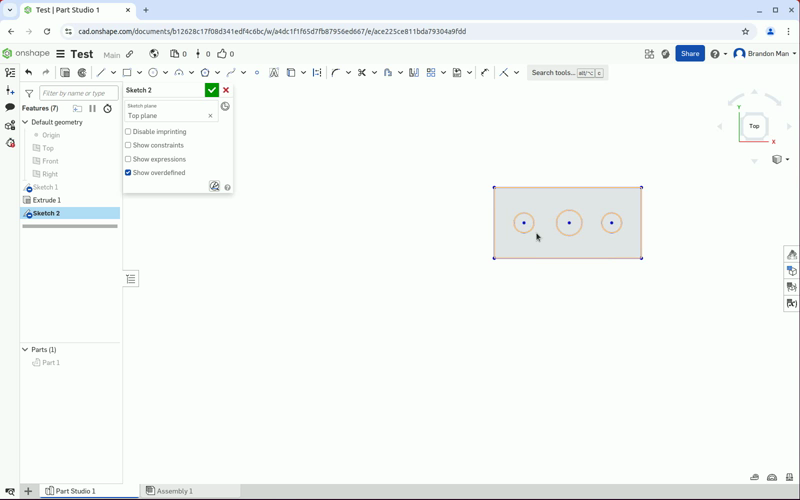
scroll(6)
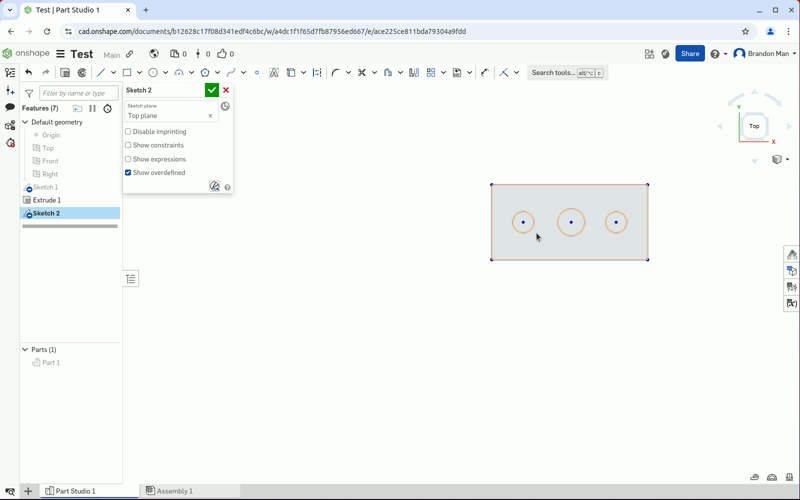
scroll(6)
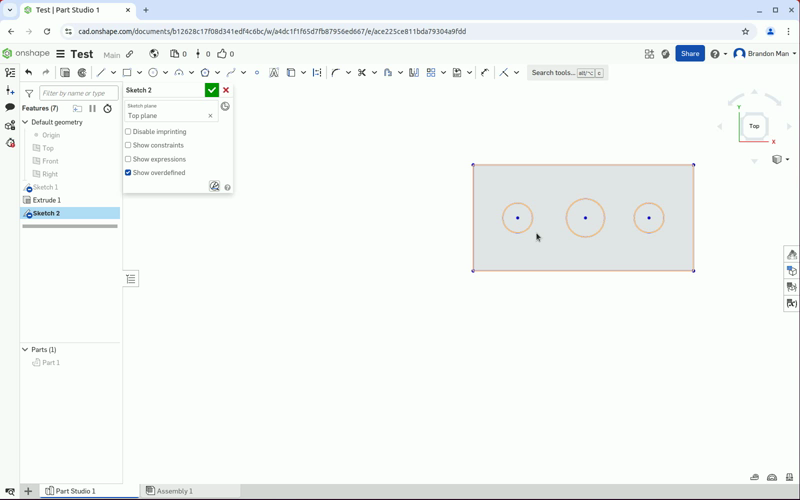
scroll(6)
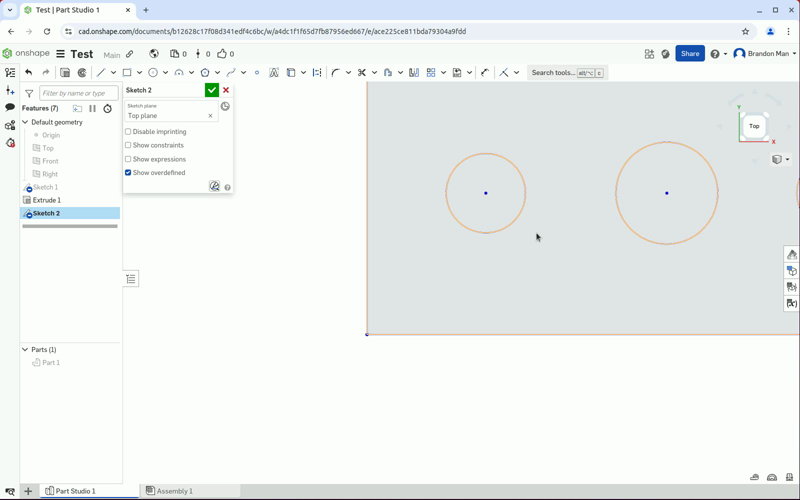
click(536, 232)
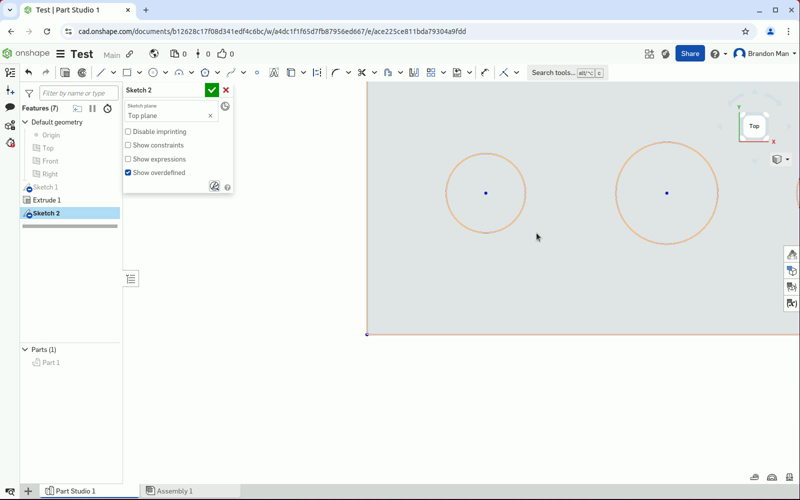
scroll(-6)
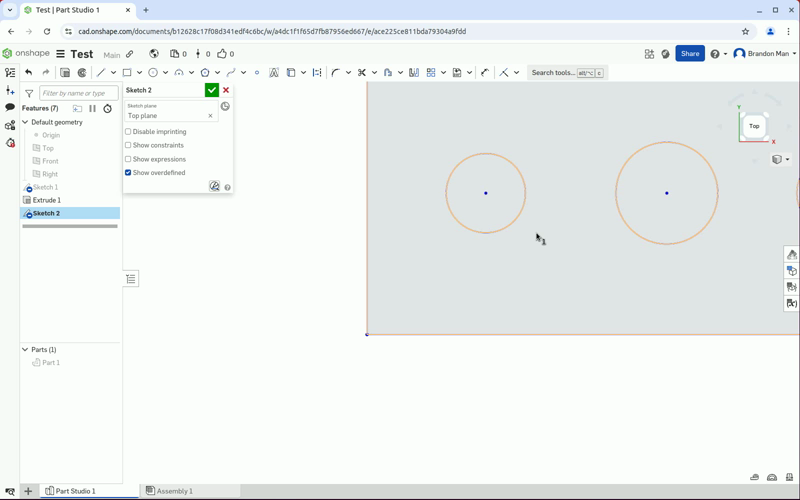
scroll(-6)
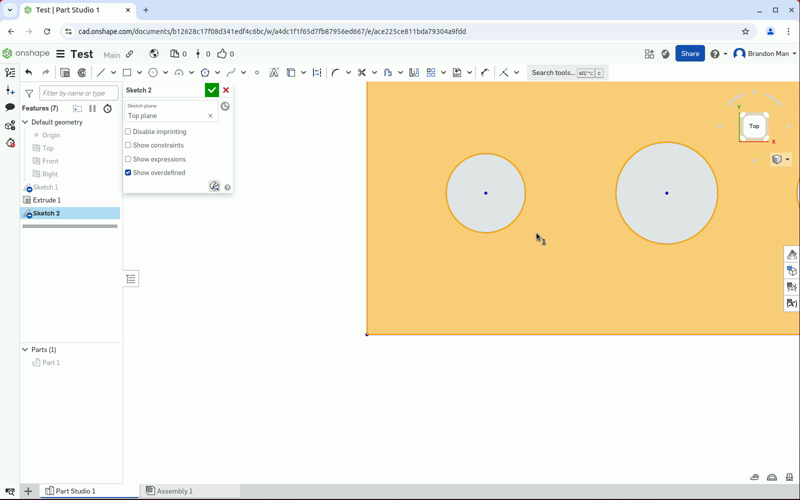
scroll(-6)
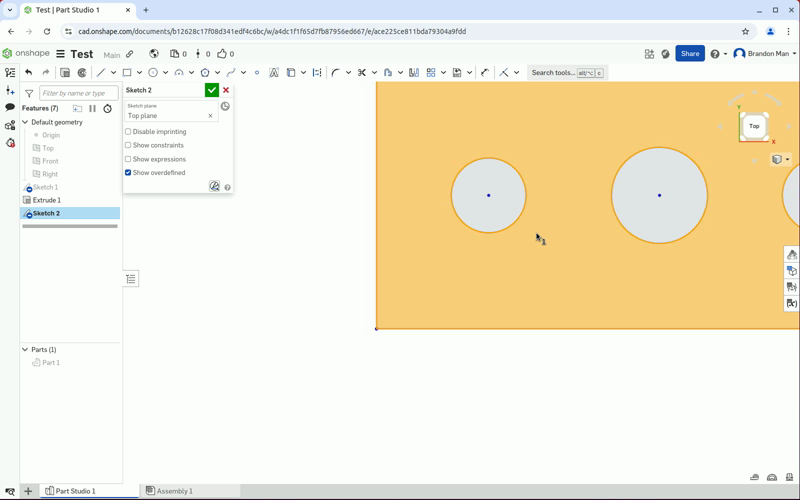
scroll(-6)
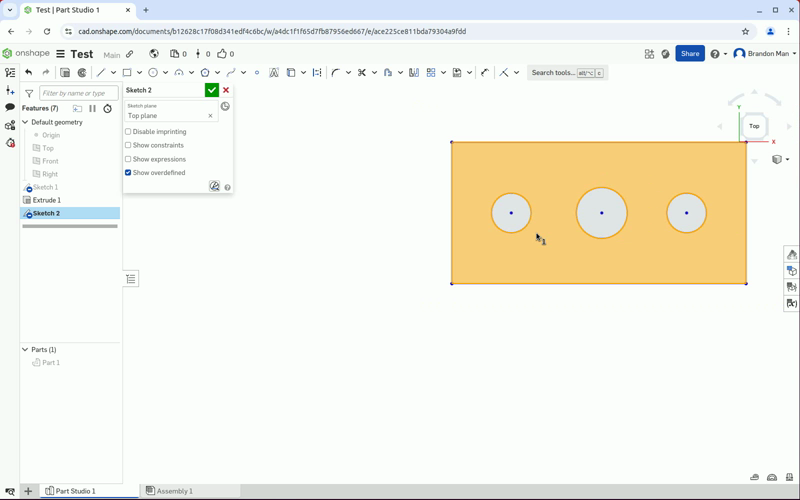
scroll(-6)
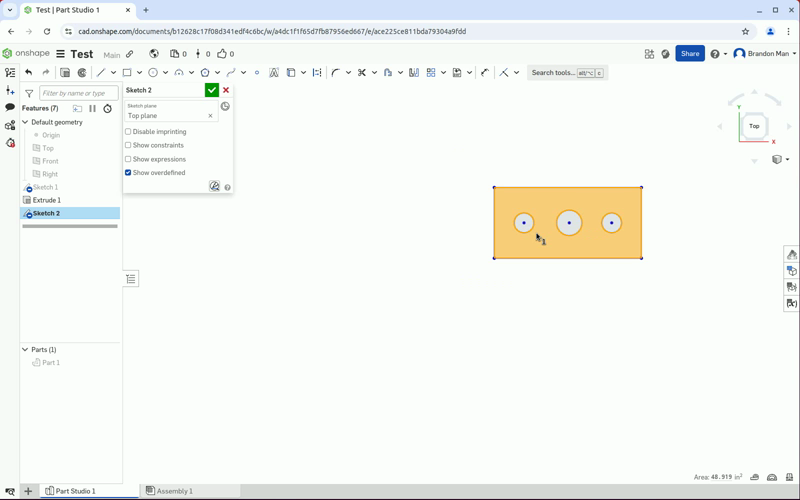
scroll(-6)
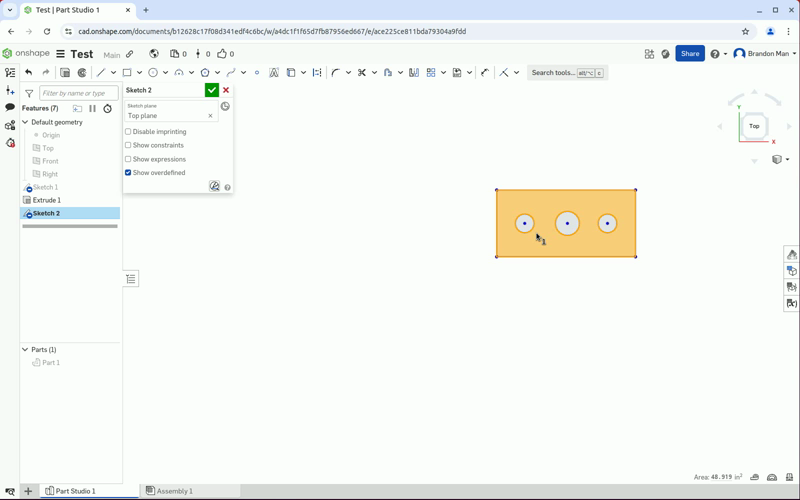
scroll(-6)
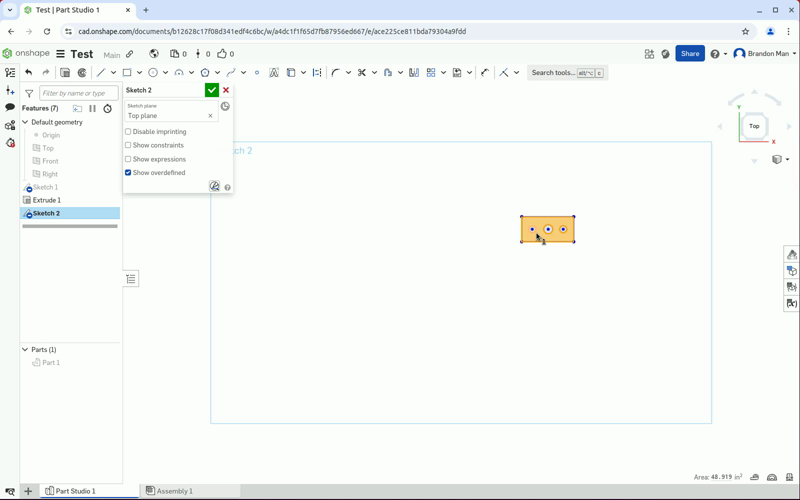
mouse_move(73, 352)
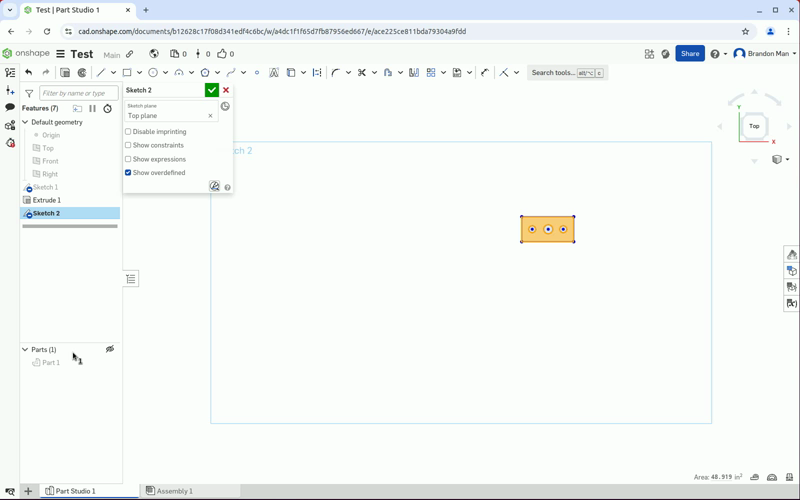
key(shift+y)
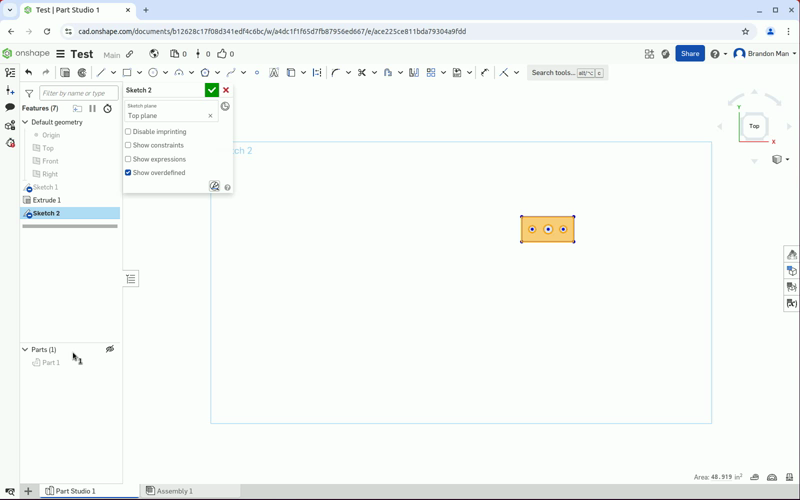
key(shift+e)
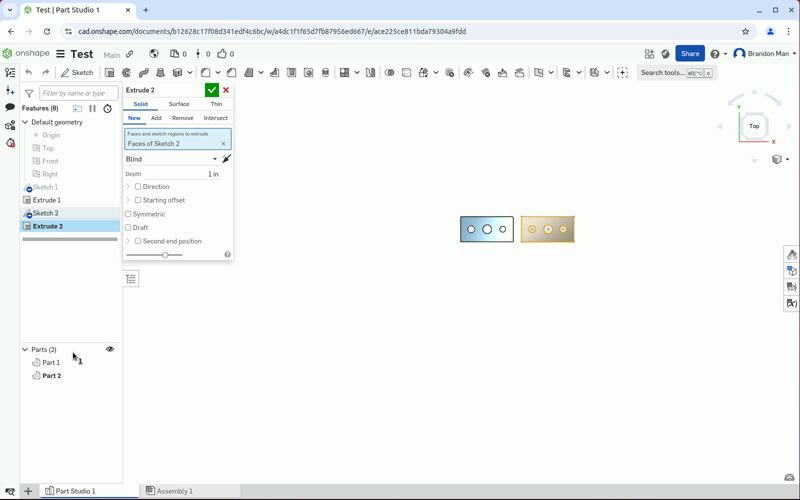
mouse_move(143, 106)
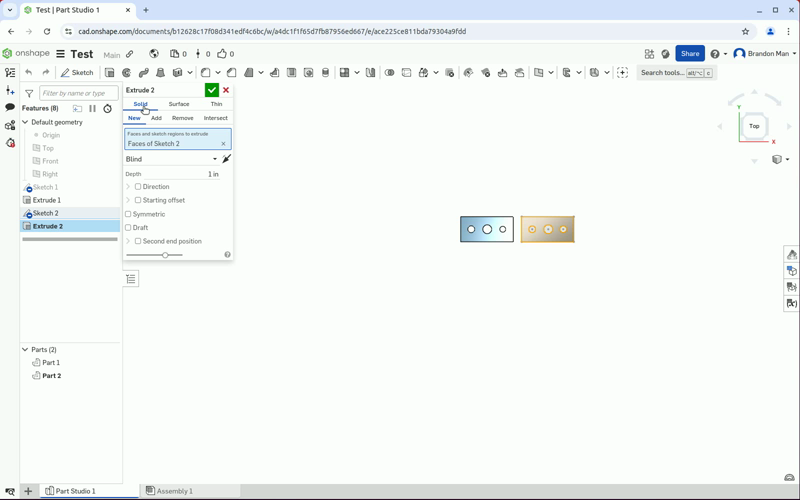
click(143, 106)
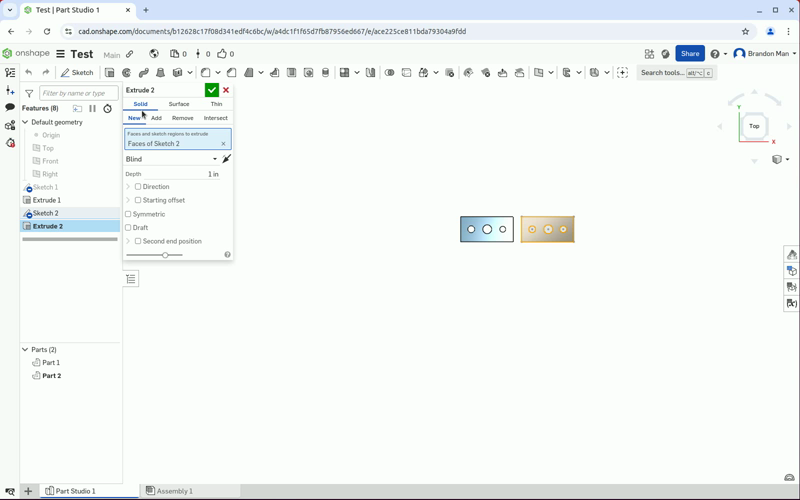
mouse_move(137, 120)
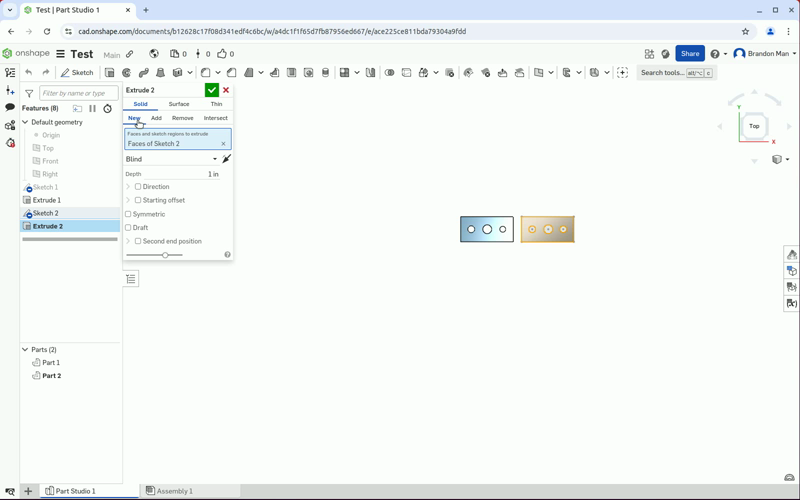
click(137, 120)
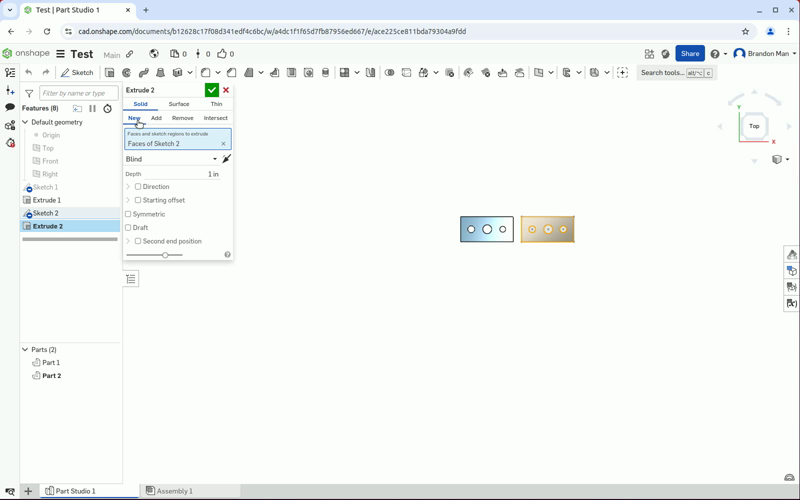
key(tab, 4)
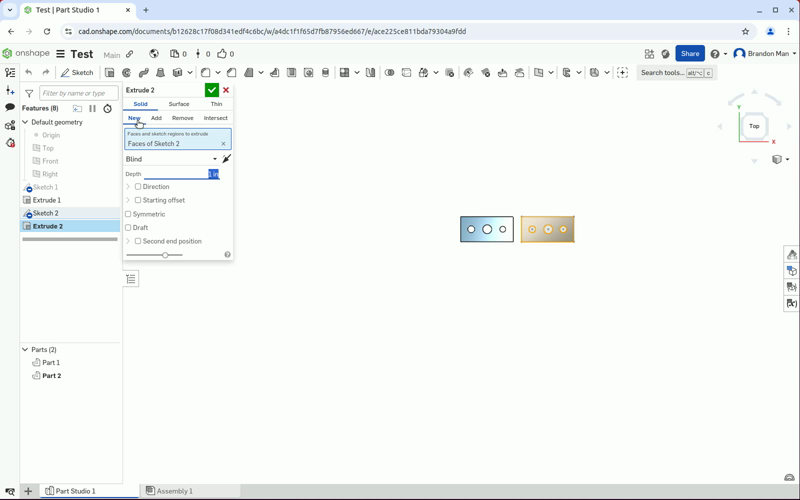
text(0.241)
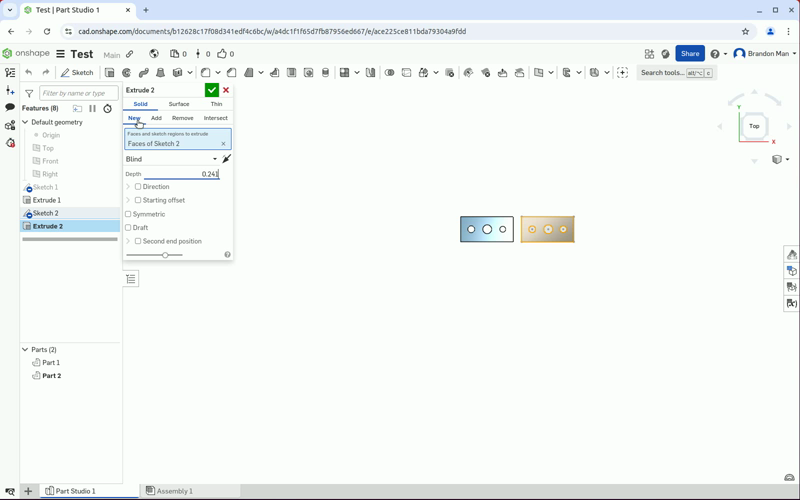
key(enter)
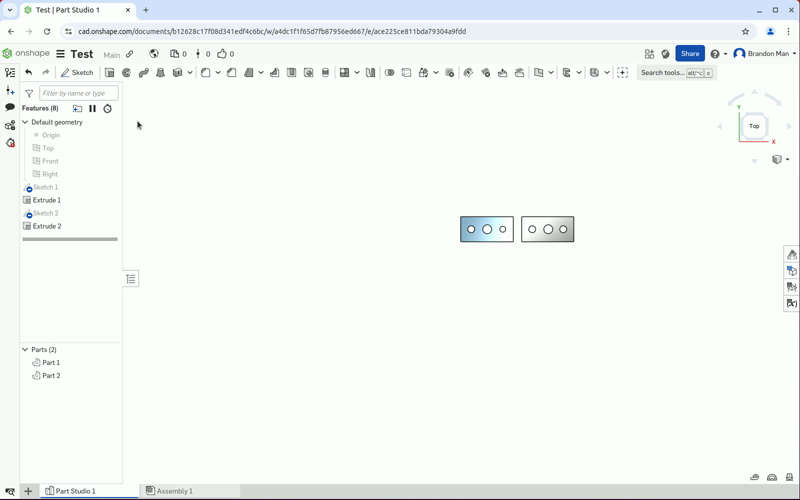
key(shift+h)
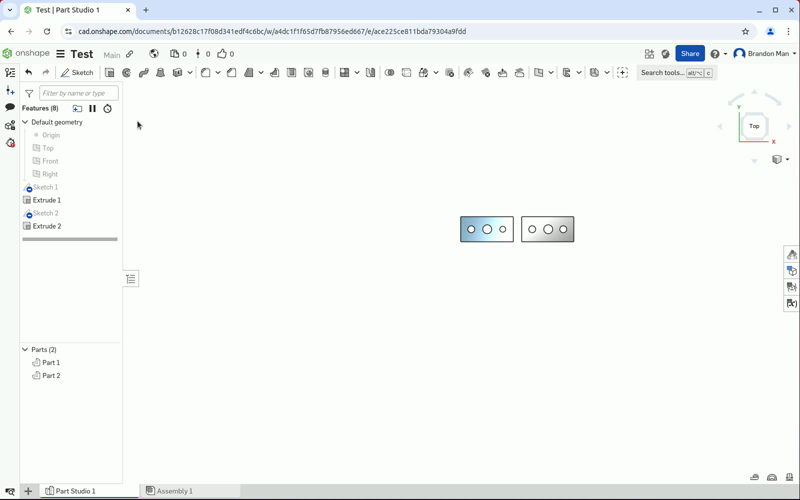
key(shift+h)
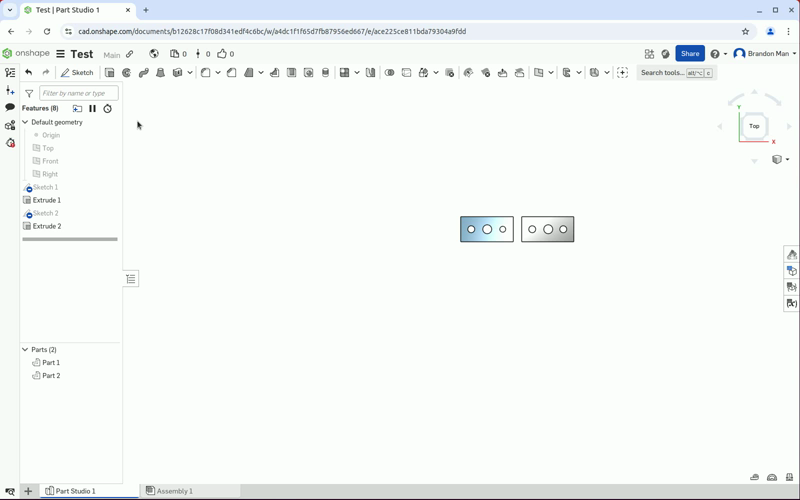
mouse_move(73, 189)
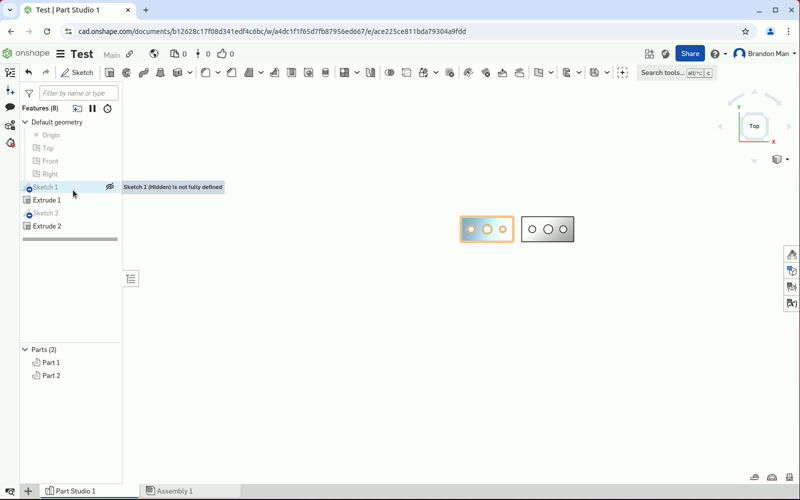
click(73, 189)
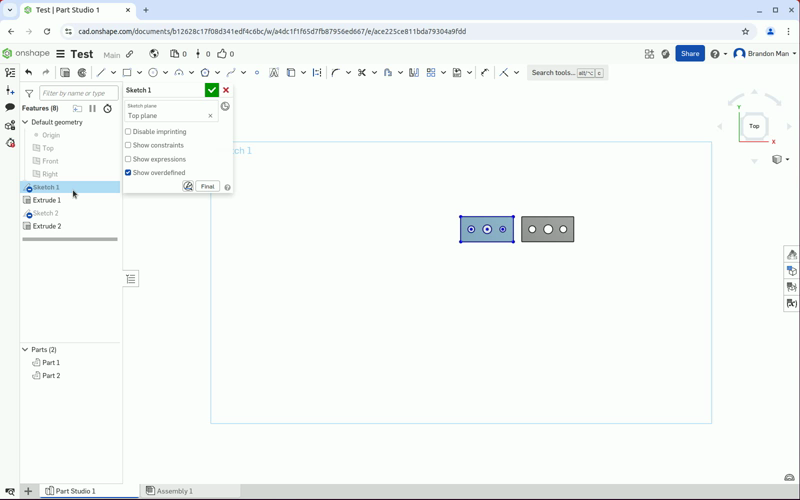
mouse_move(229, 92)
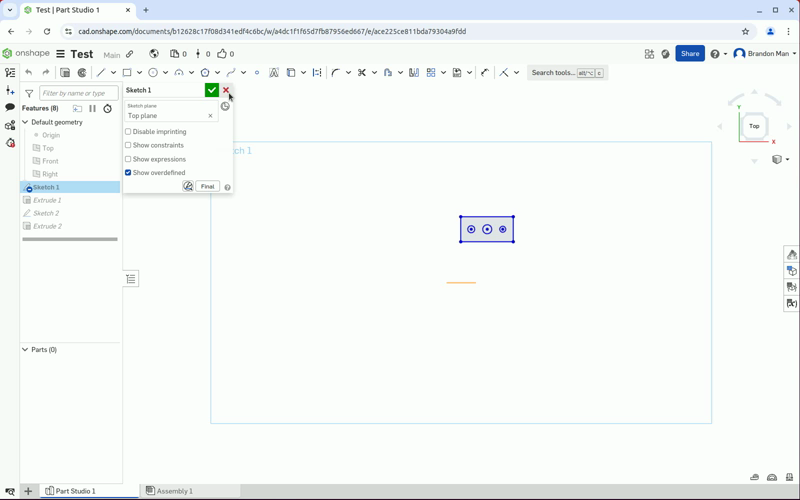
click(229, 92)
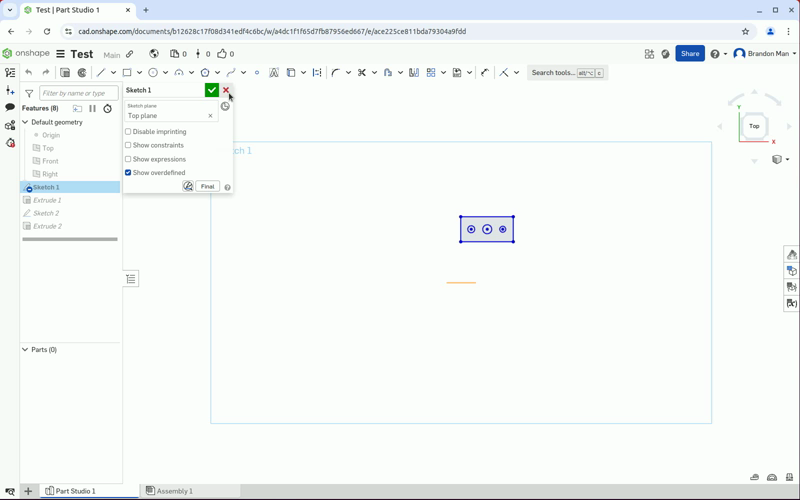
key(shift+s)
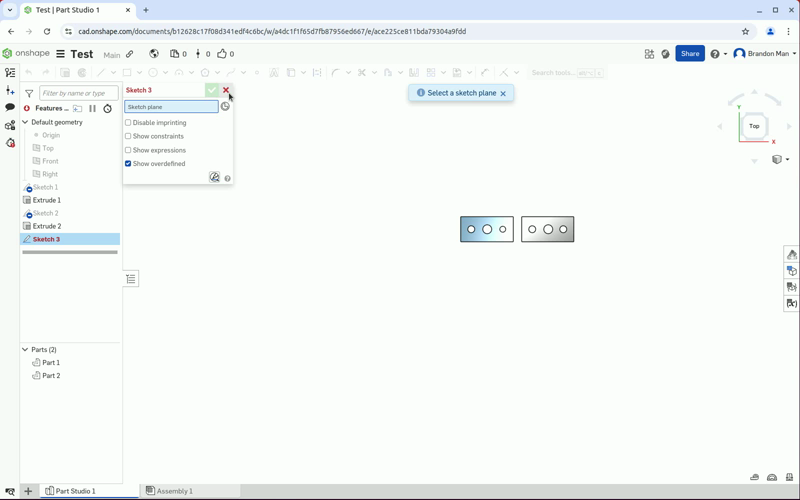
mouse_move(73, 150)
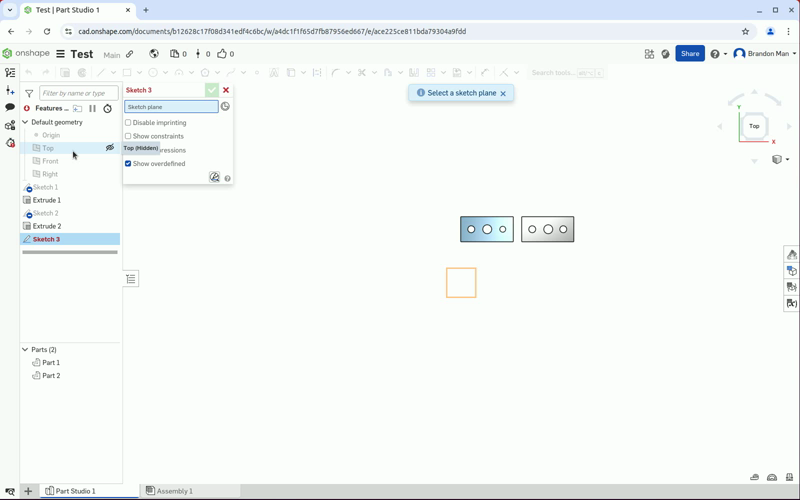
click(73, 150)
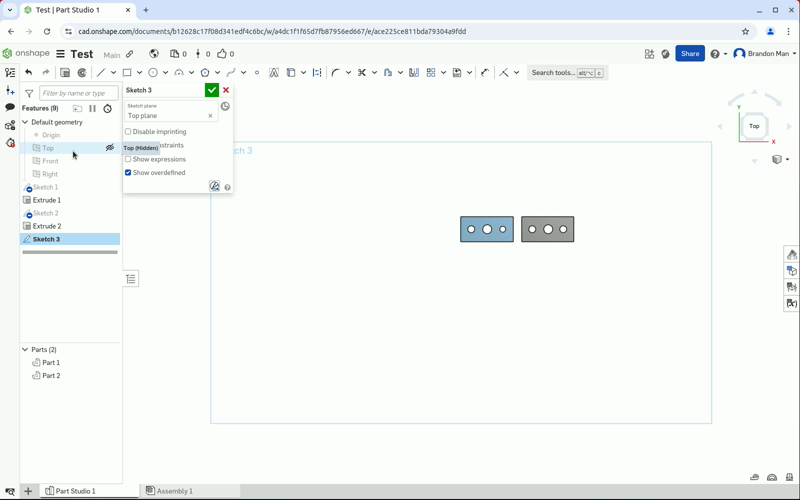
mouse_move(73, 352)
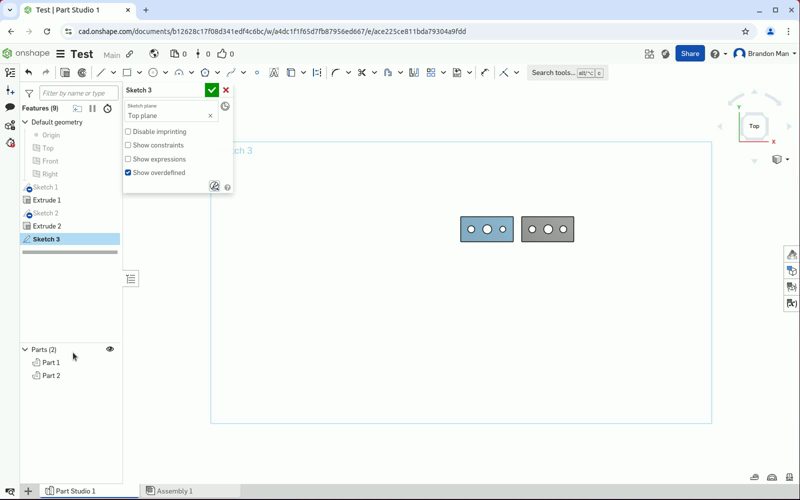
key(y)
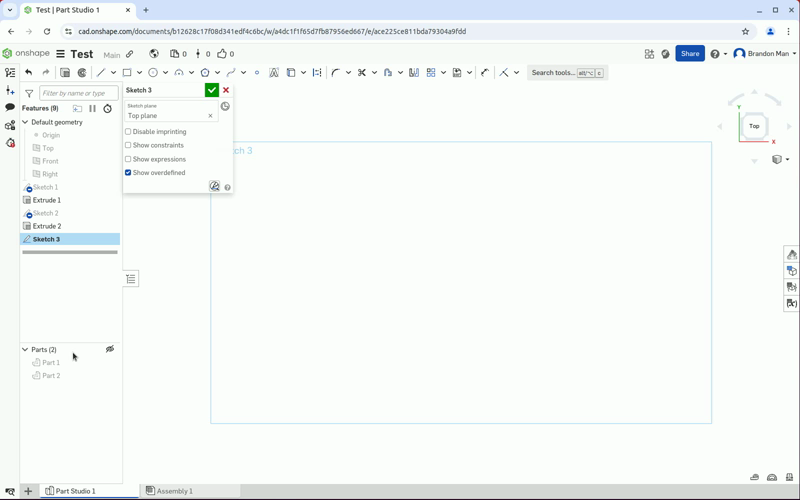
key(l)
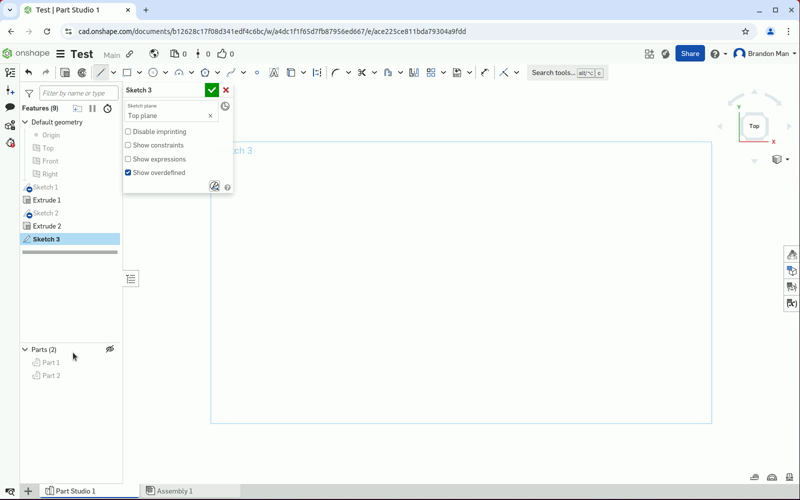
key_down(shift)
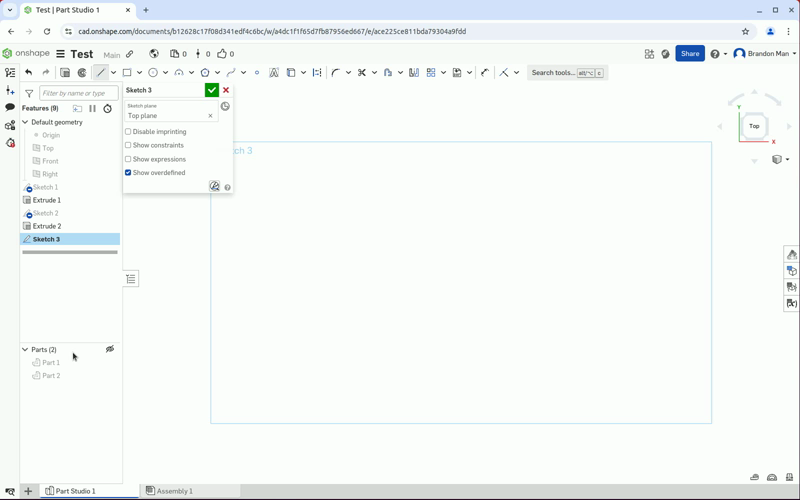
mouse_move(521, 282)
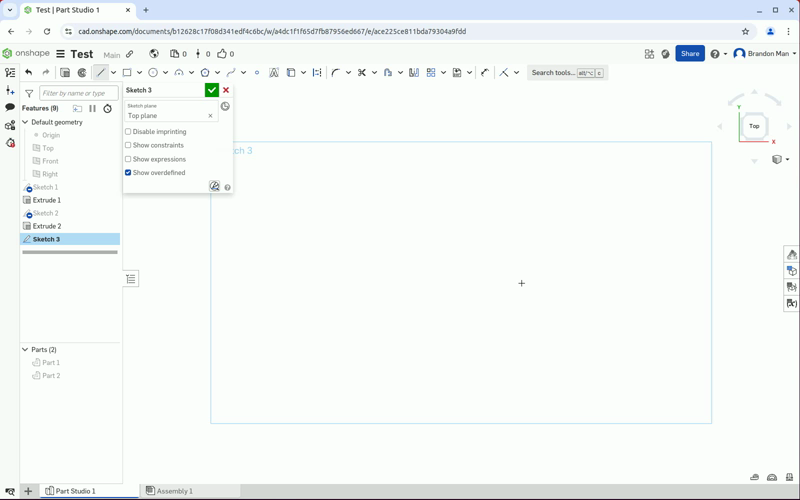
click(521, 282)
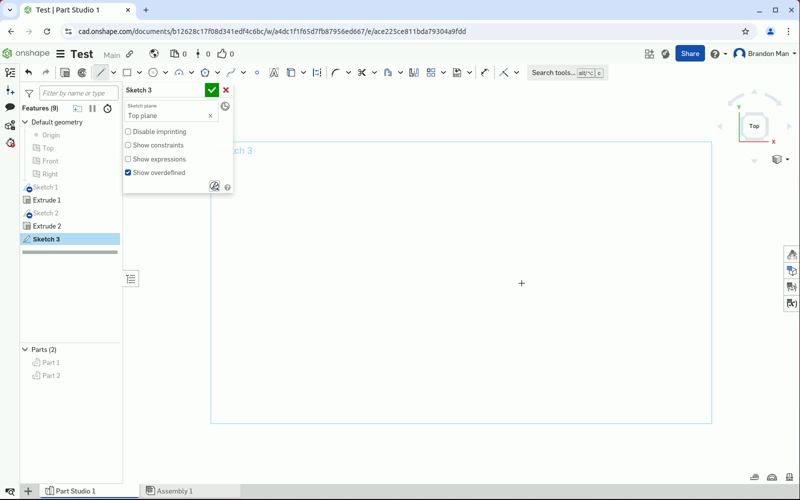
key_up(shift)
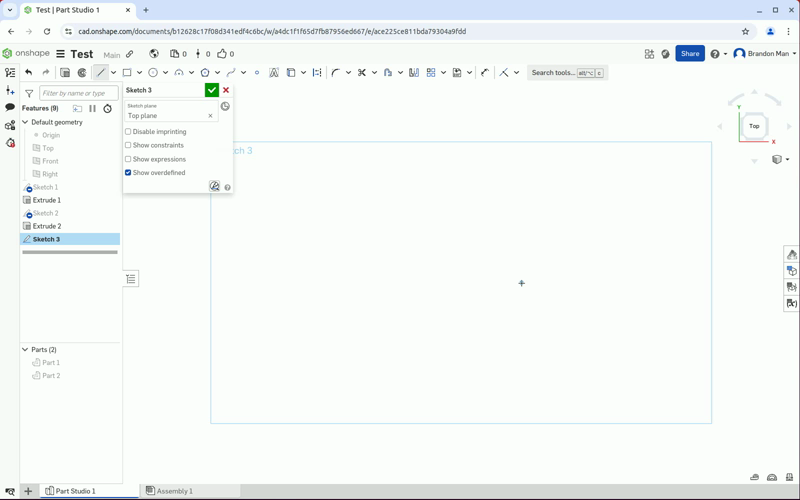
key_down(shift)
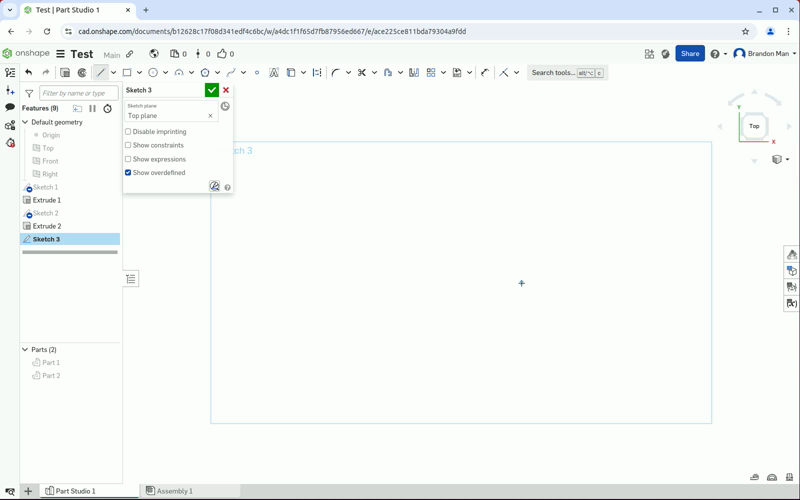
mouse_move(551, 282)
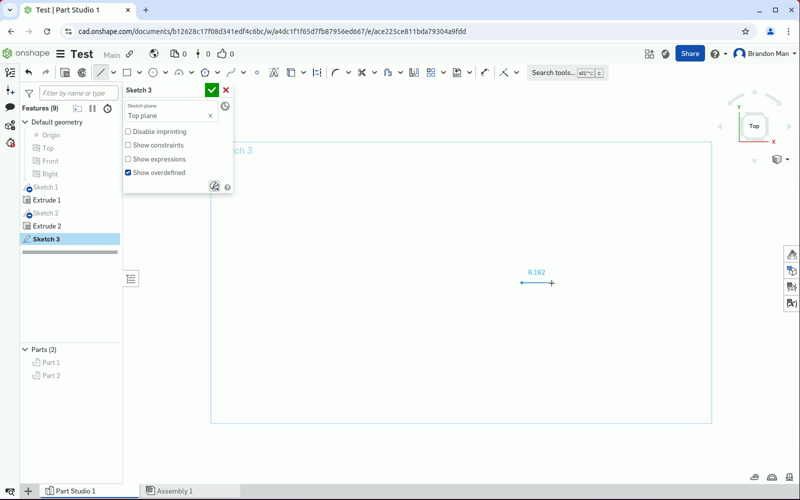
mouse_move(573, 282)
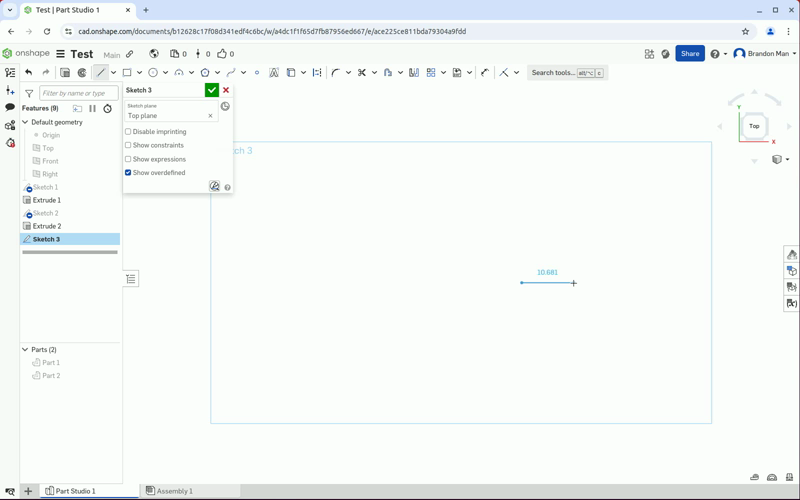
click(573, 282)
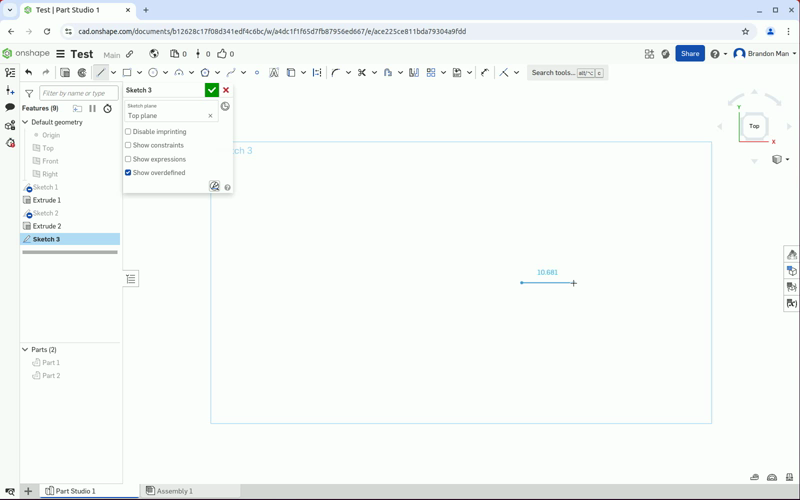
key_up(shift)
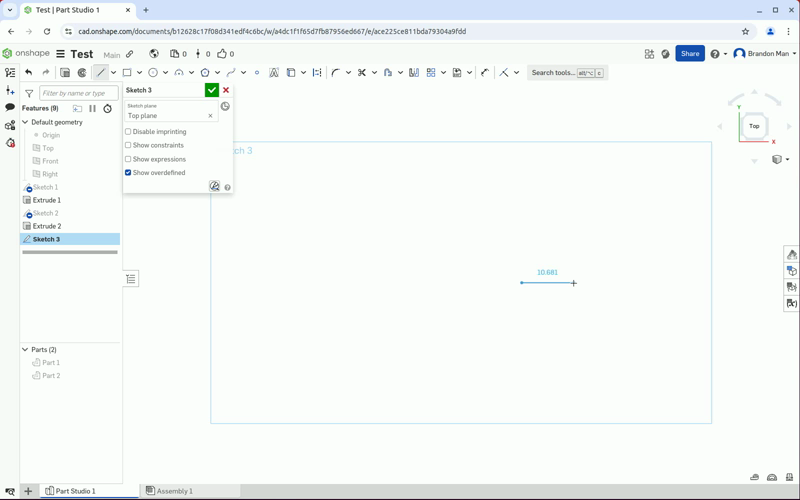
key_down(shift)
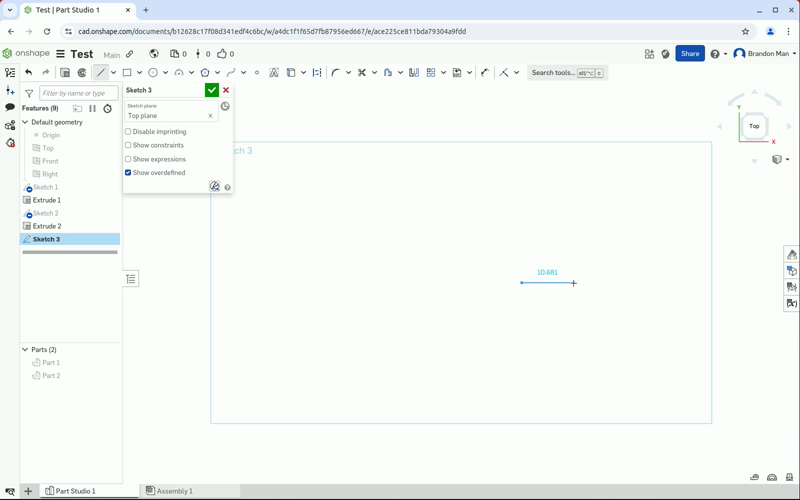
mouse_move(589, 282)
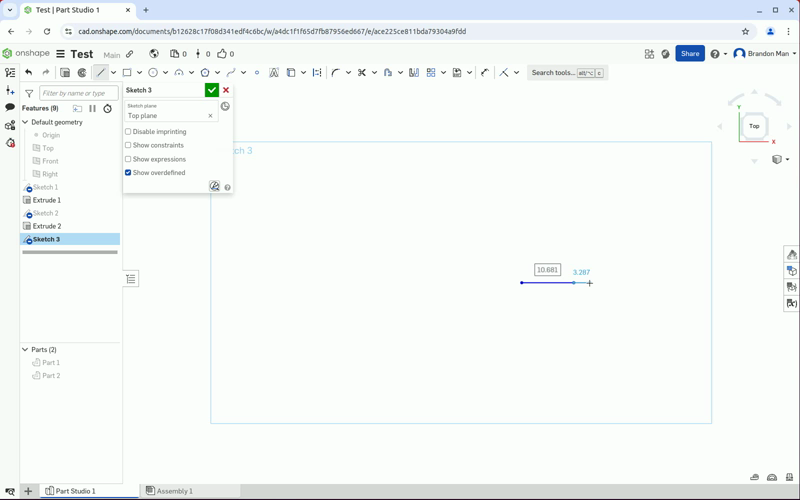
mouse_move(573, 257)
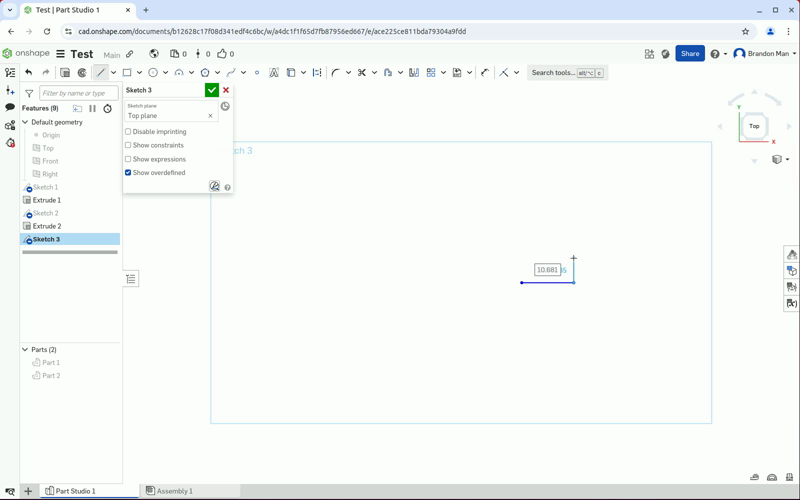
click(573, 257)
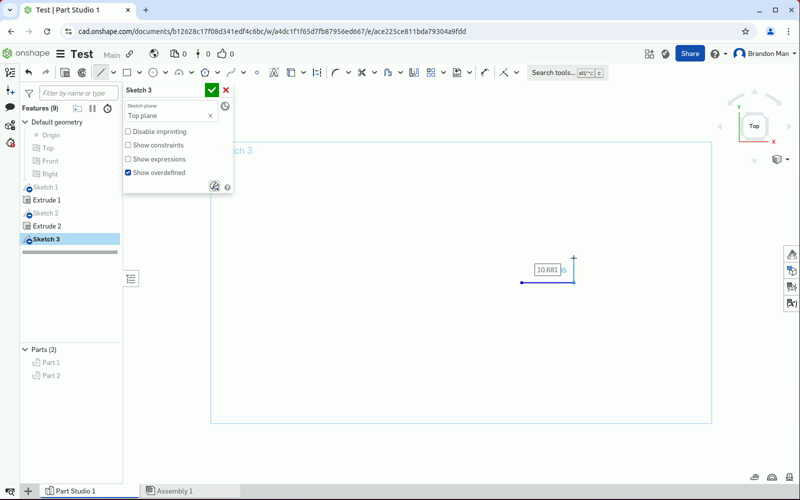
key_up(shift)
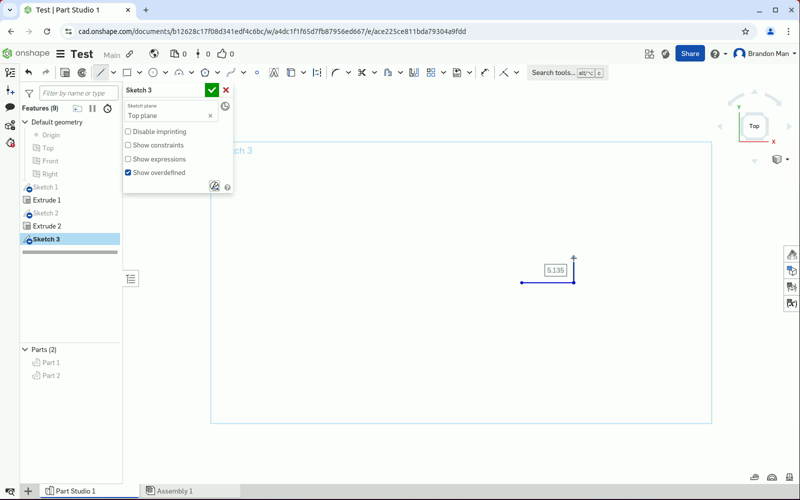
key_down(shift)
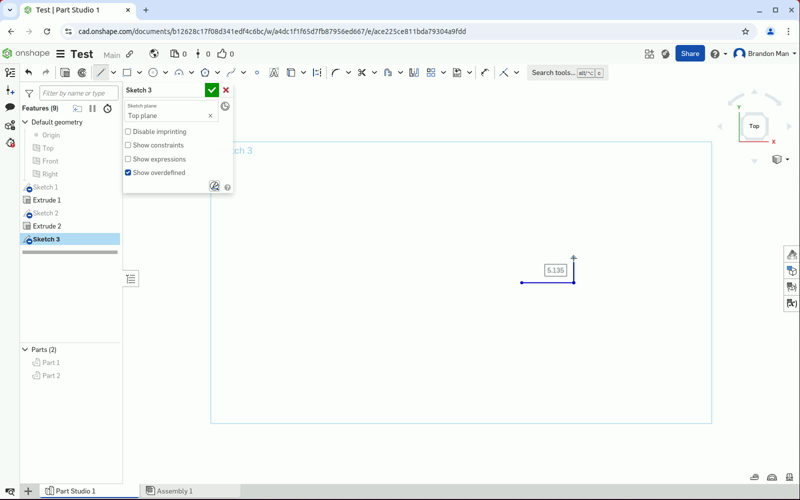
mouse_move(589, 257)
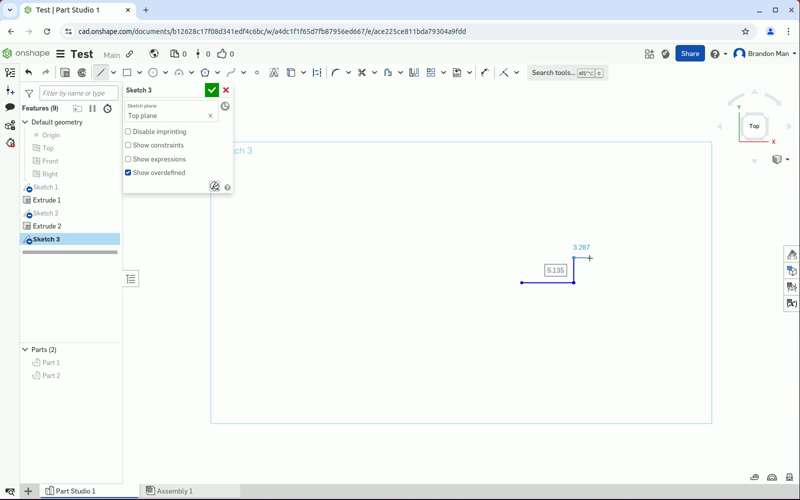
mouse_move(521, 257)
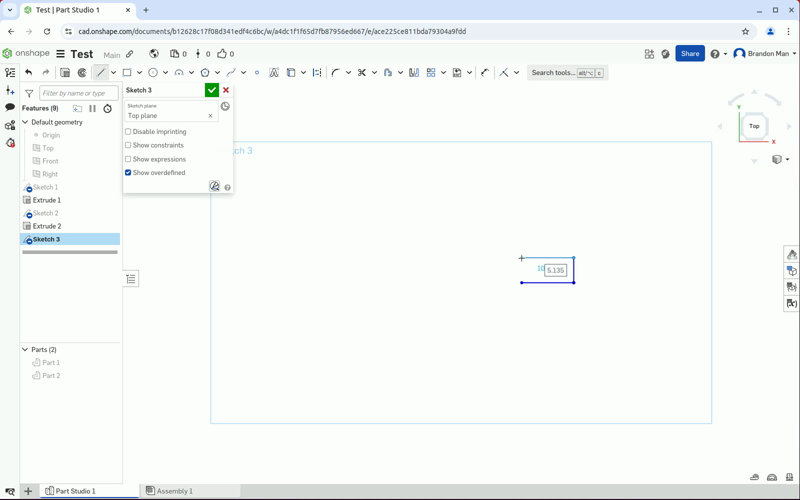
click(521, 257)
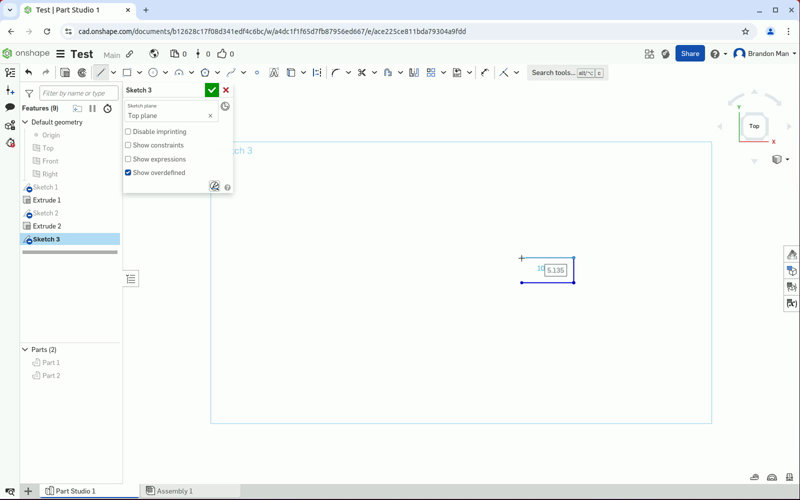
key_up(shift)
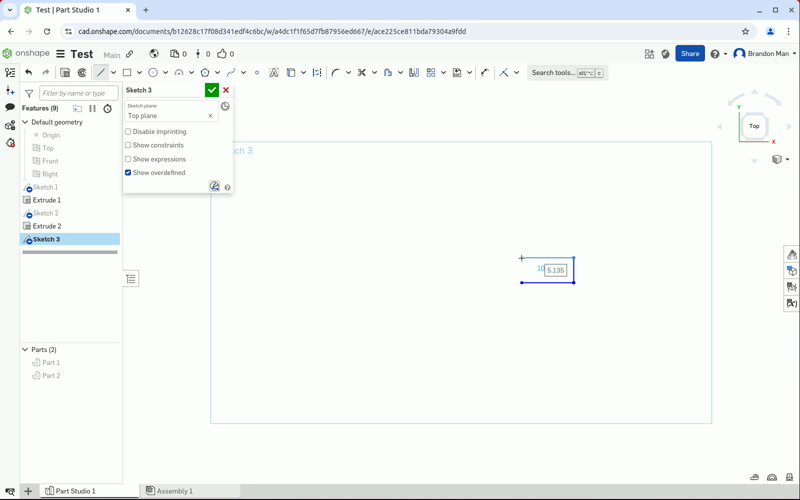
mouse_move(551, 257)
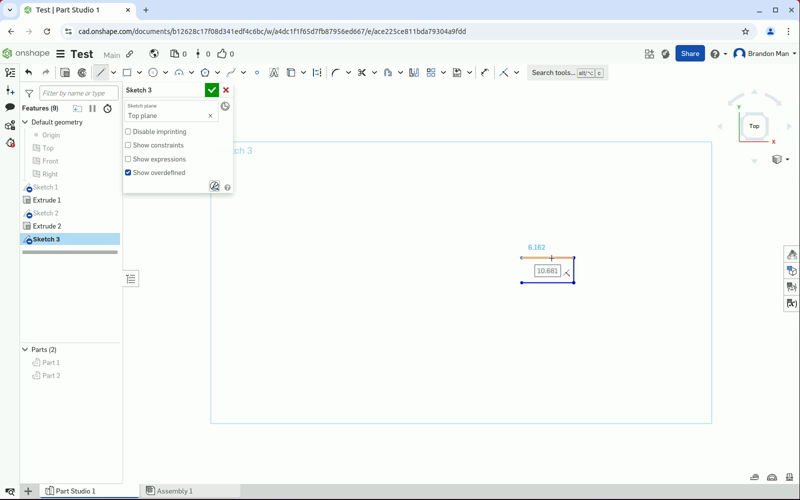
key_down(shift)
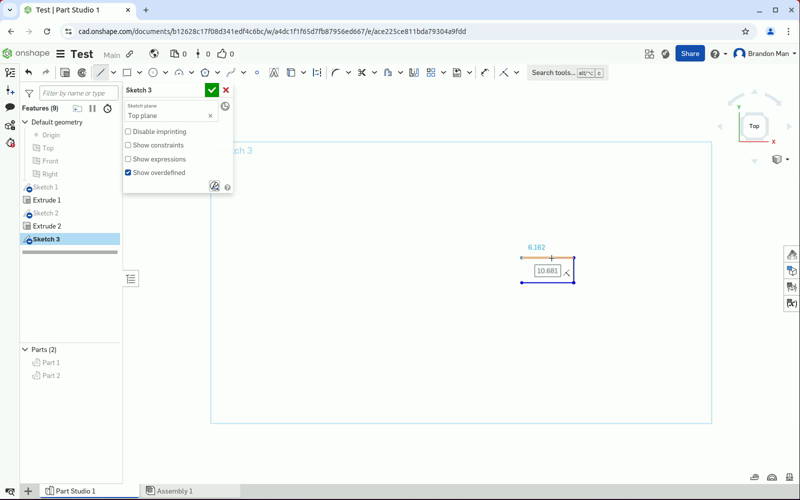
mouse_move(521, 282)
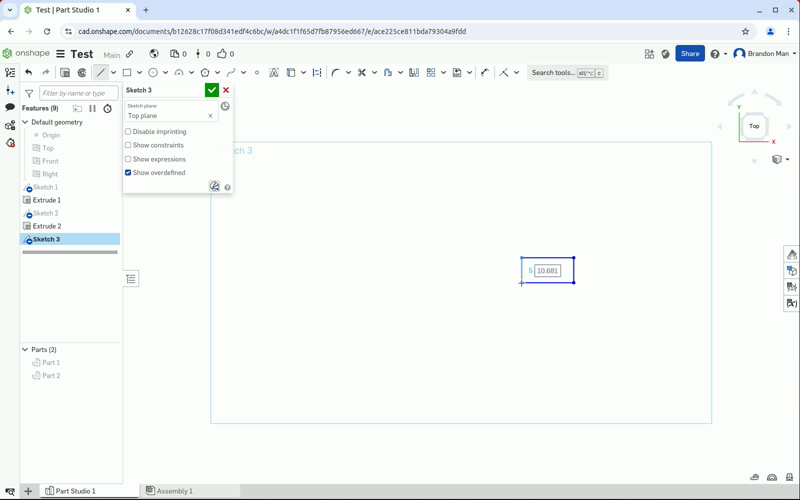
key_up(shift)
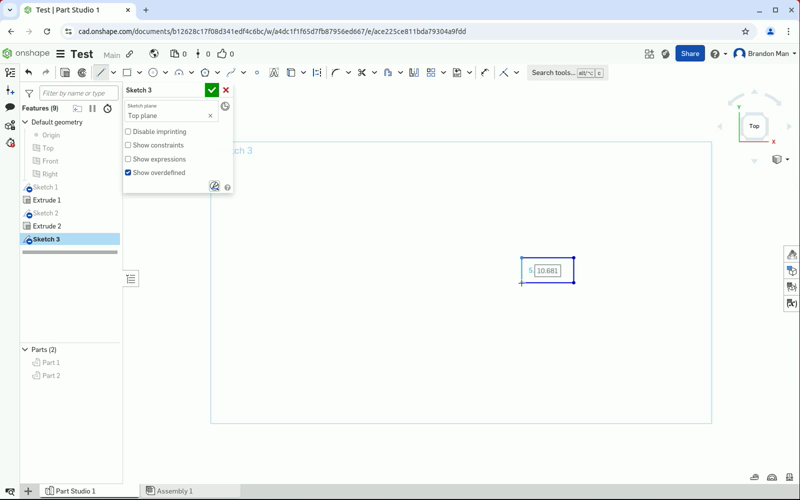
click(521, 282)
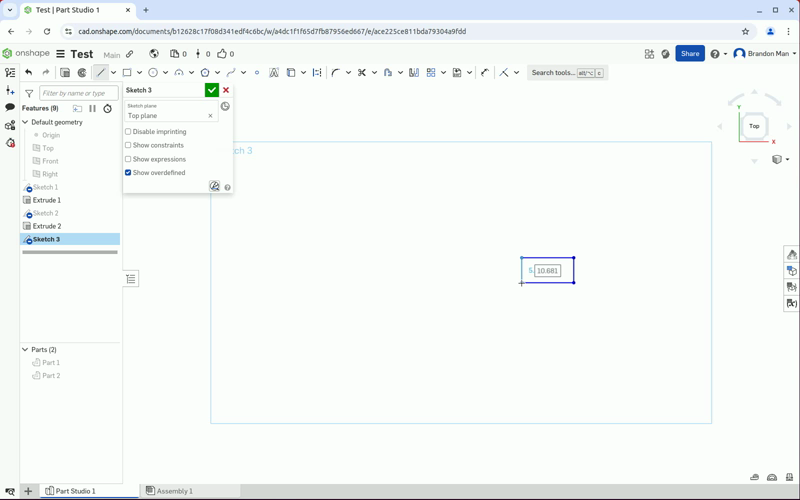
key(esc)
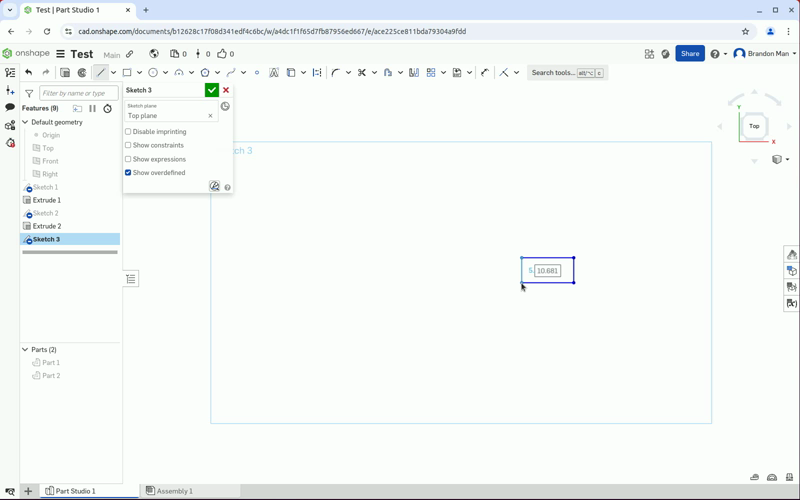
key(c)
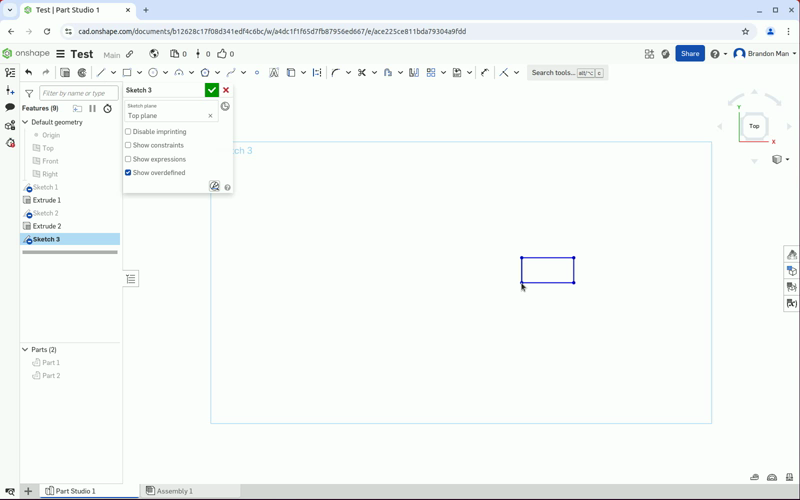
key_down(shift)
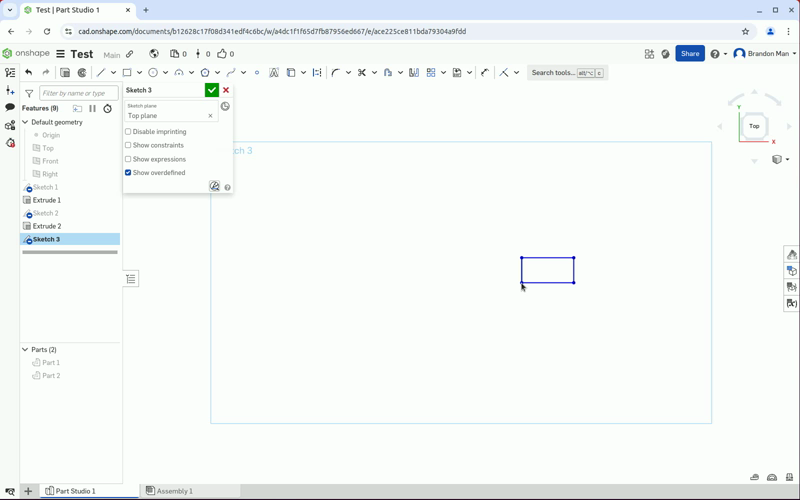
mouse_move(532, 270)
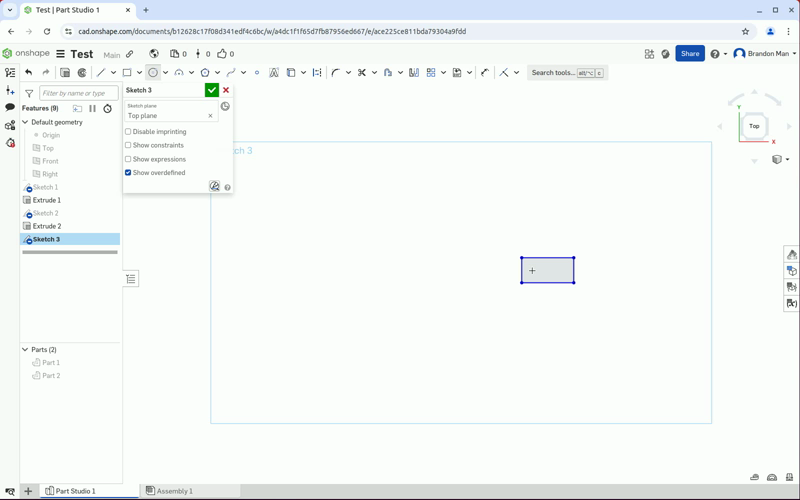
click(532, 270)
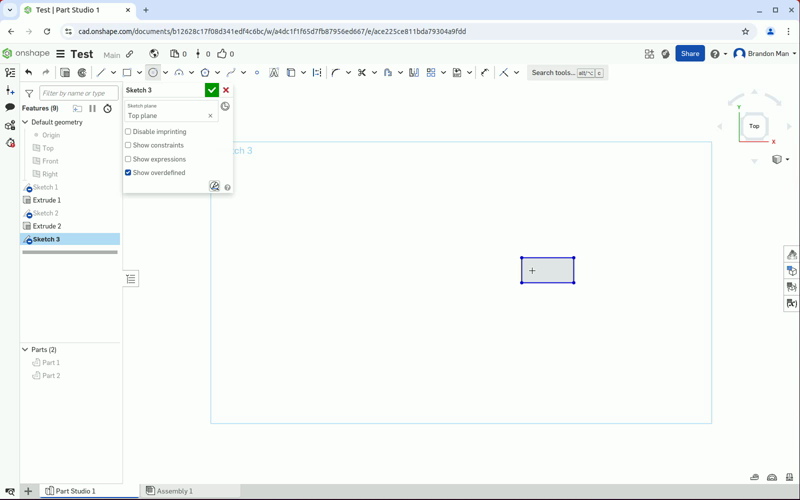
key_up(shift)
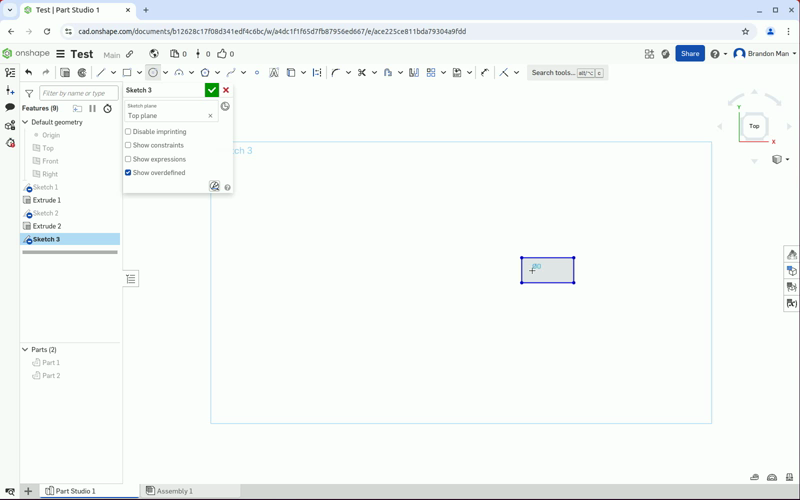
mouse_move(535, 270)
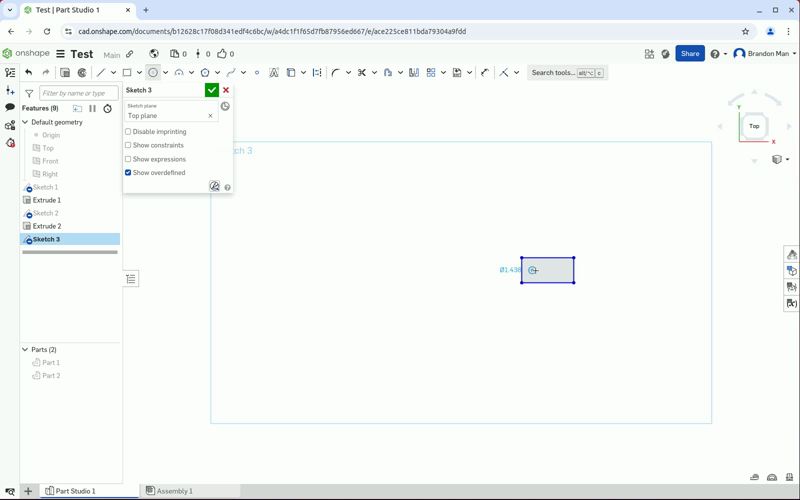
click(535, 270)
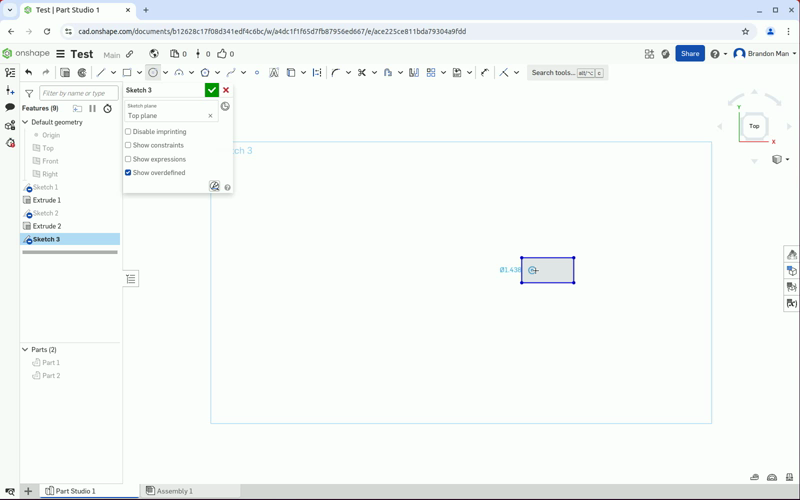
key(esc)
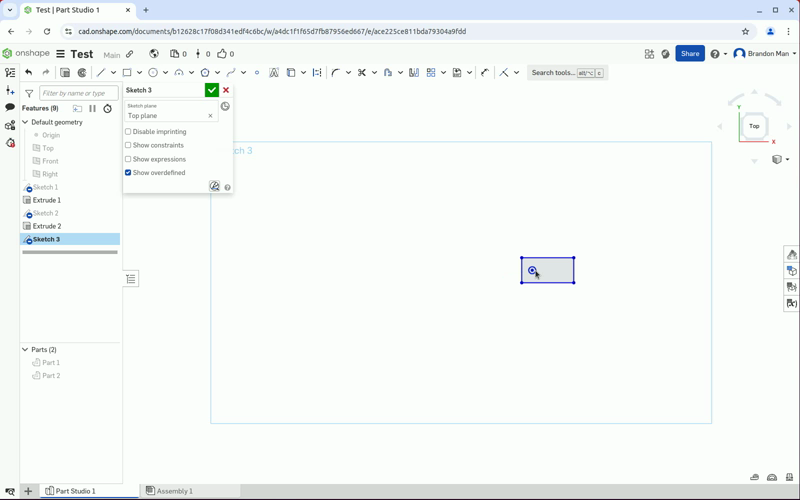
key(c)
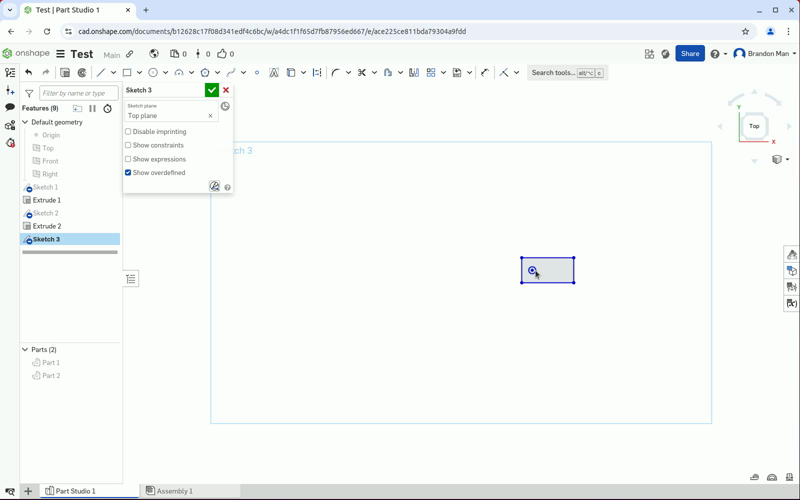
key_down(shift)
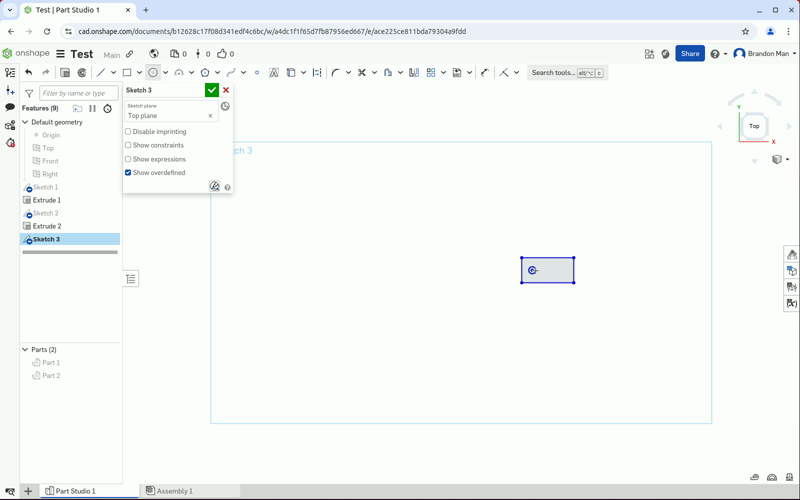
mouse_move(548, 270)
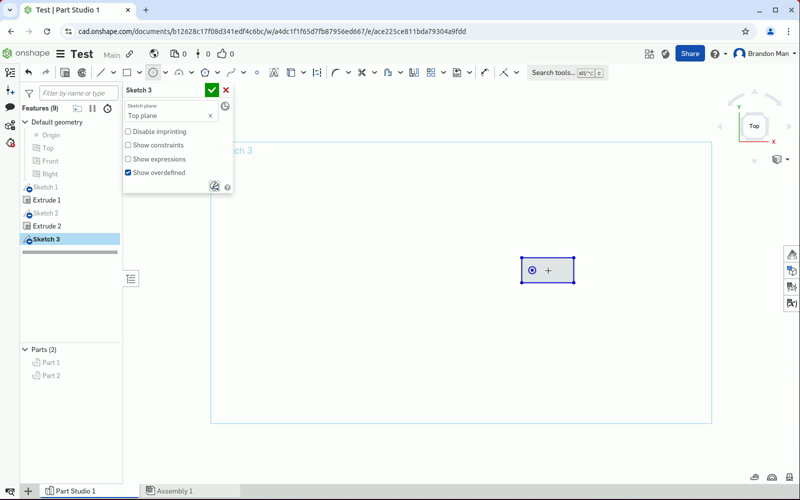
click(548, 270)
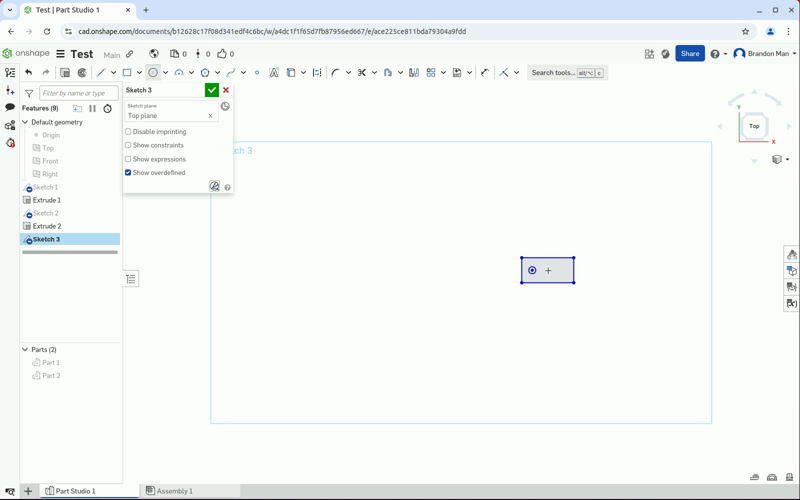
key_up(shift)
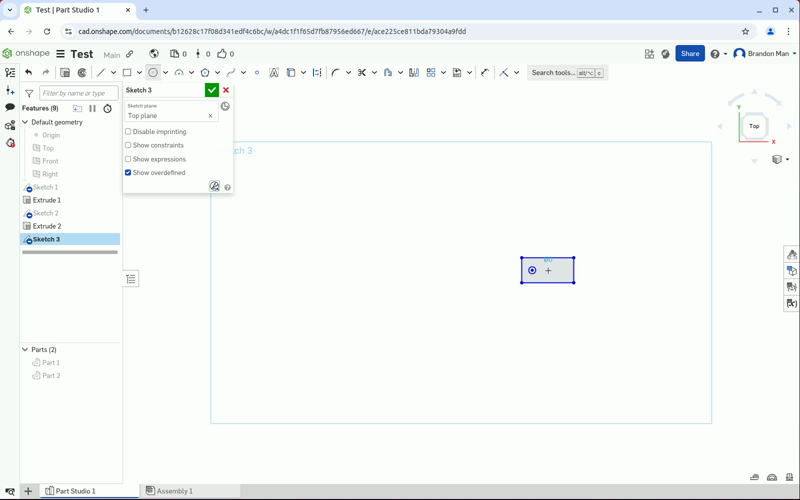
mouse_move(552, 270)
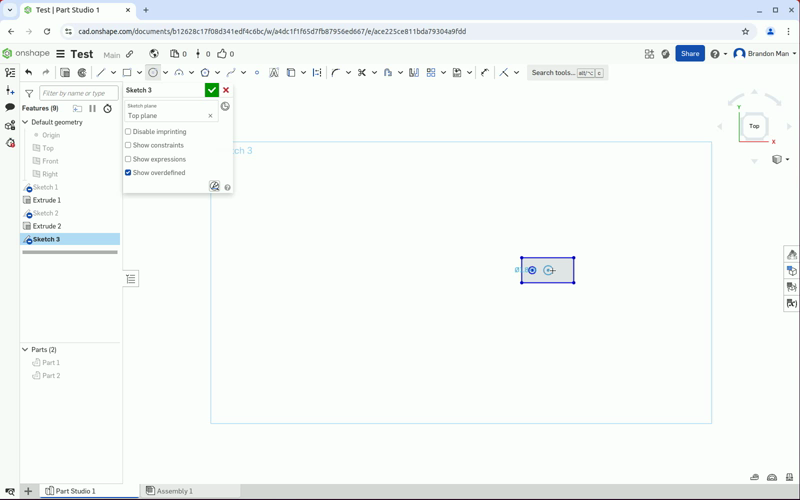
click(552, 270)
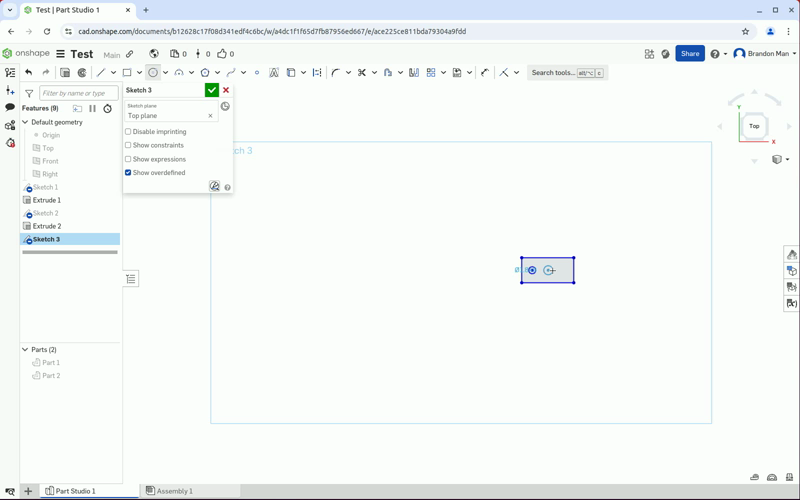
key(esc)
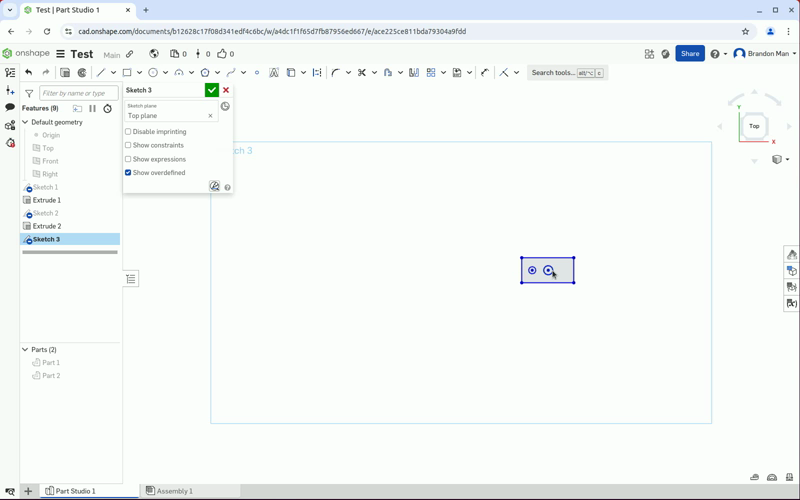
key(c)
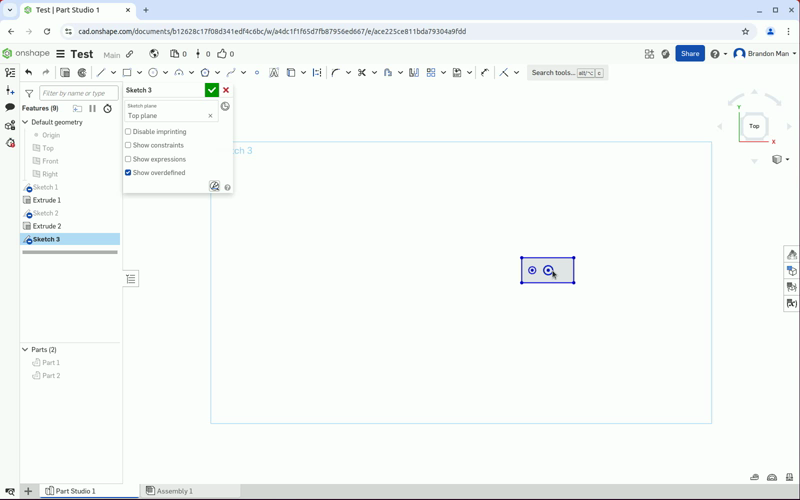
key_down(shift)
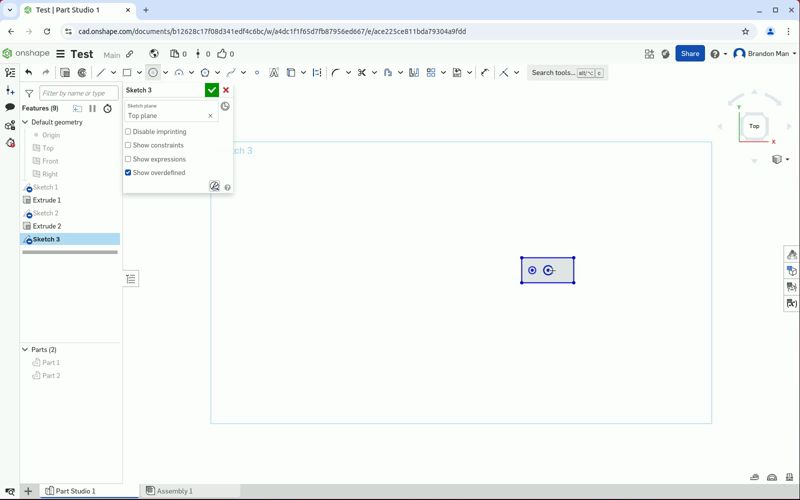
mouse_move(563, 270)
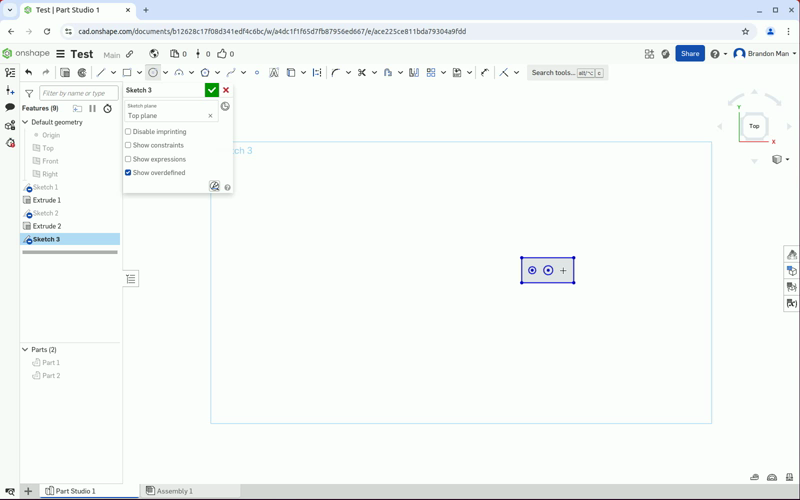
click(563, 270)
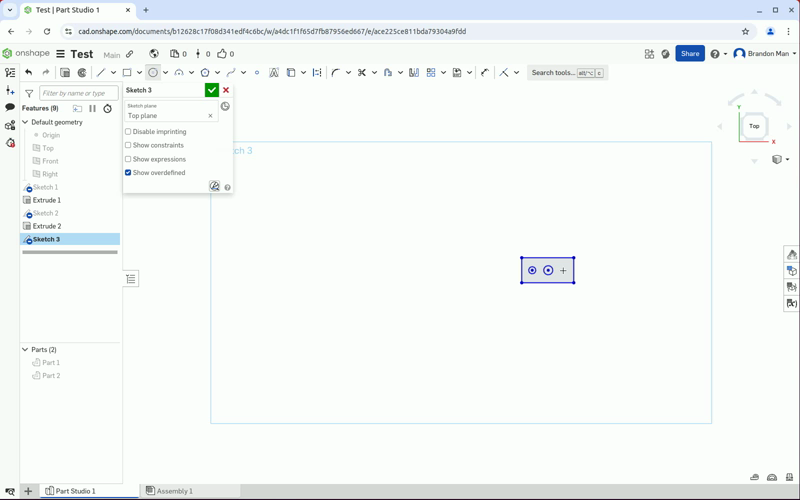
key_up(shift)
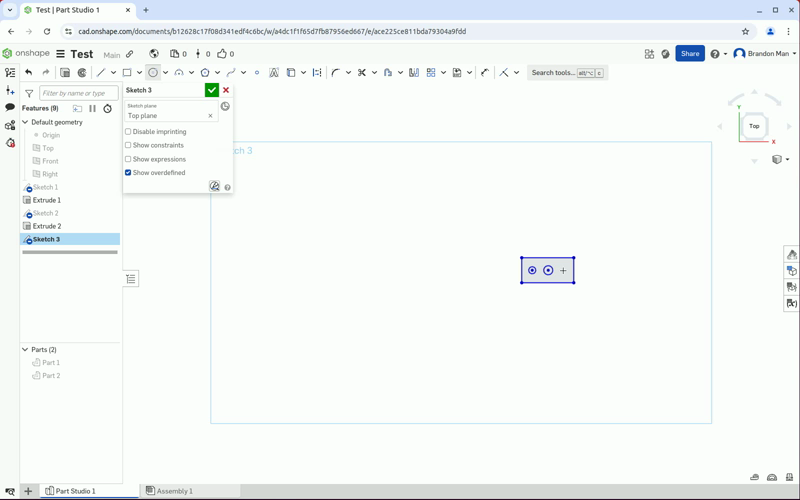
mouse_move(566, 270)
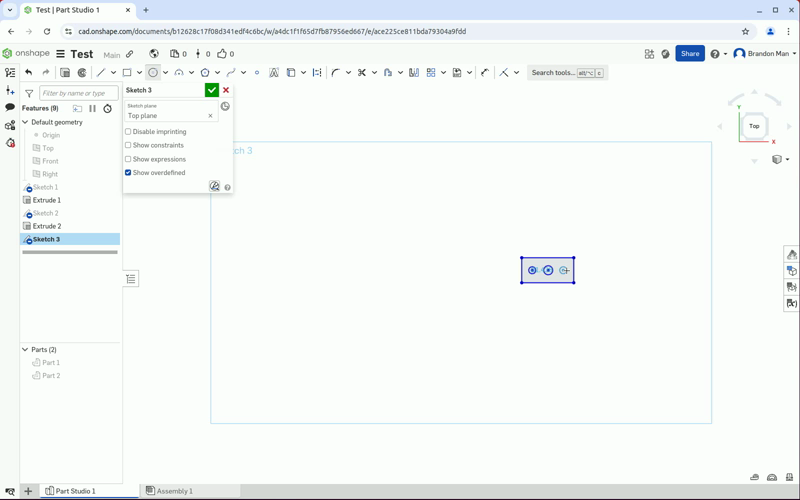
click(566, 270)
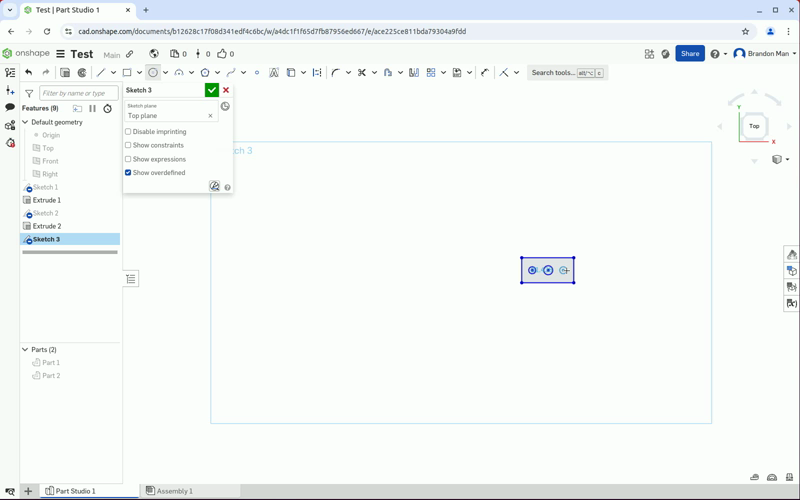
key(esc)
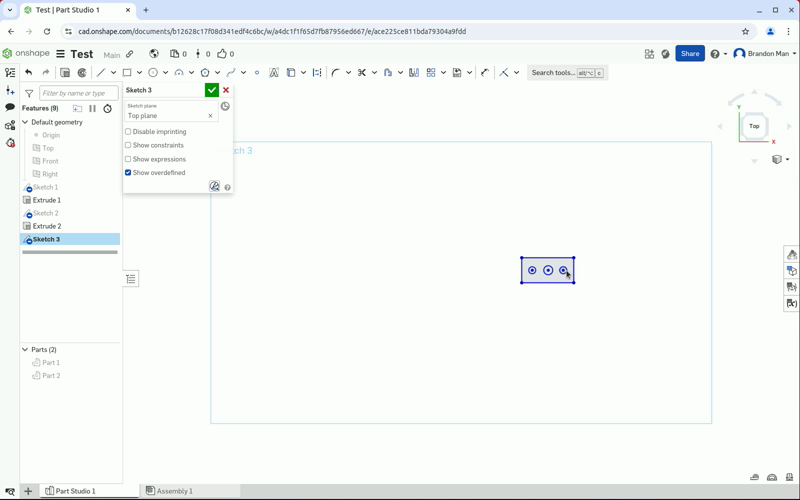
mouse_move(566, 279)
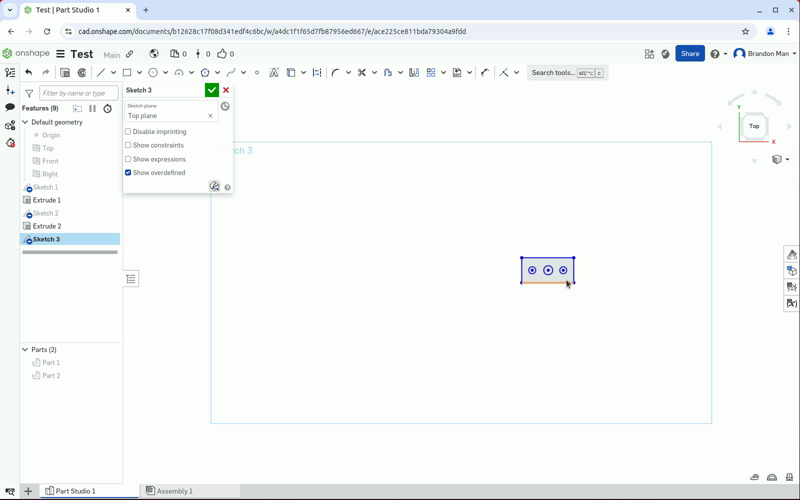
scroll(6)
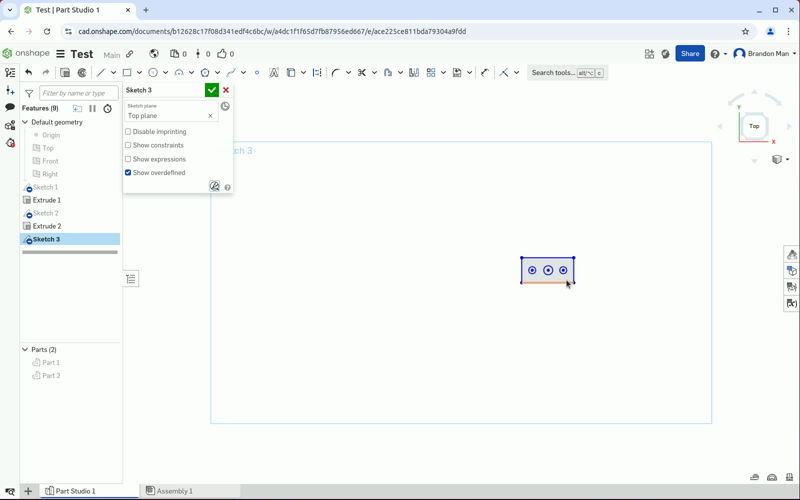
scroll(6)
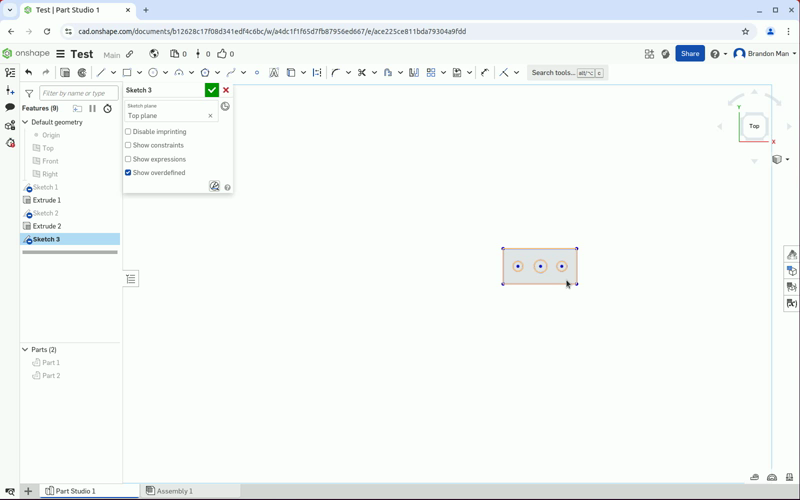
scroll(6)
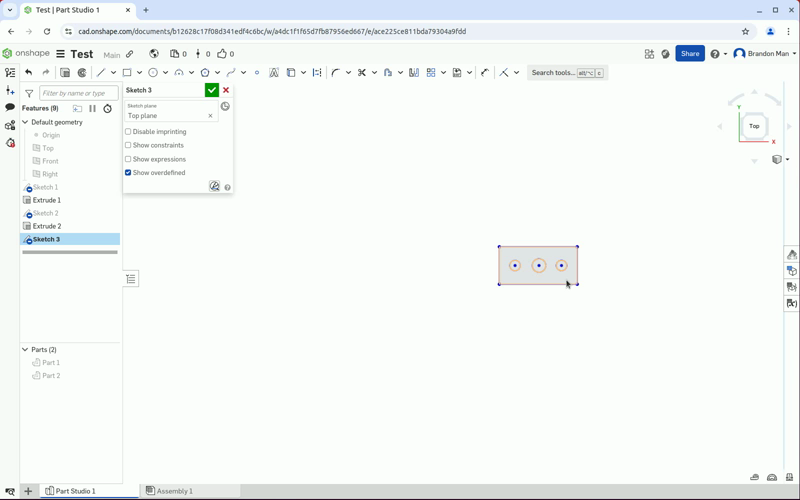
scroll(6)
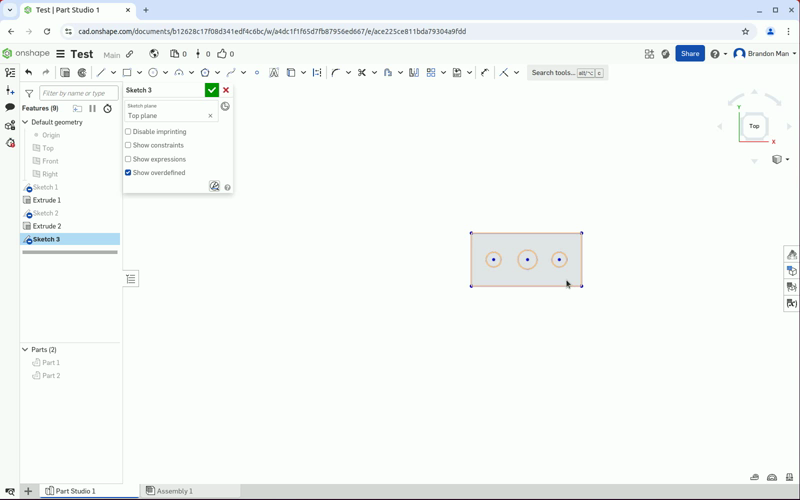
scroll(6)
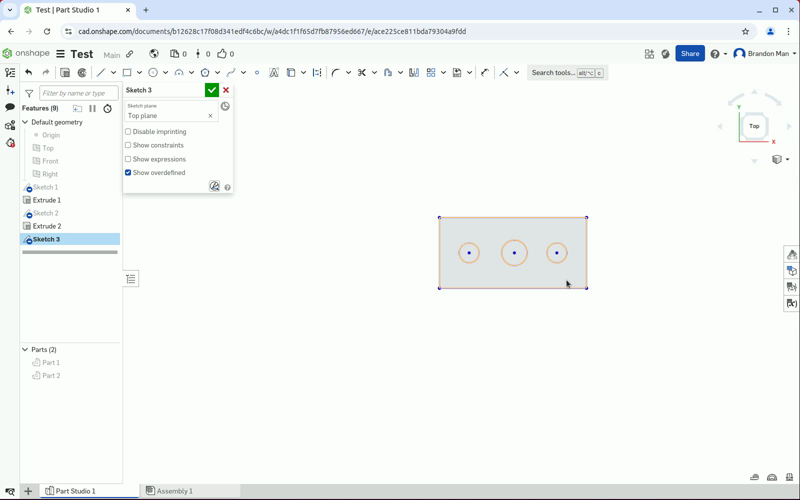
scroll(6)
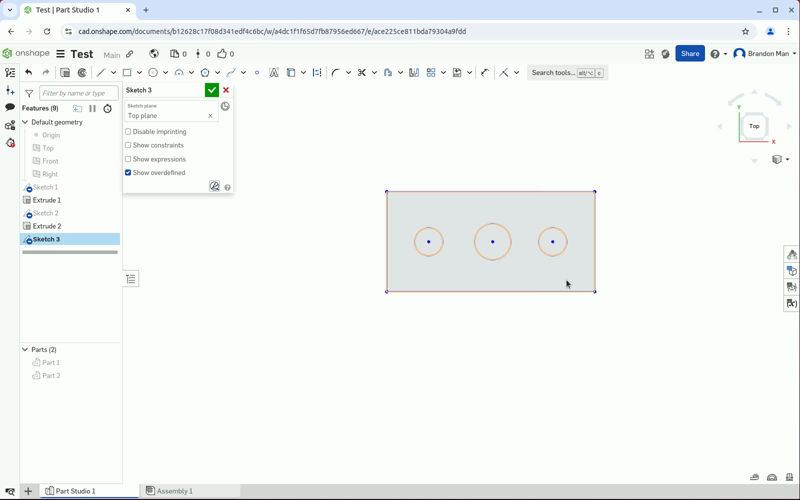
scroll(6)
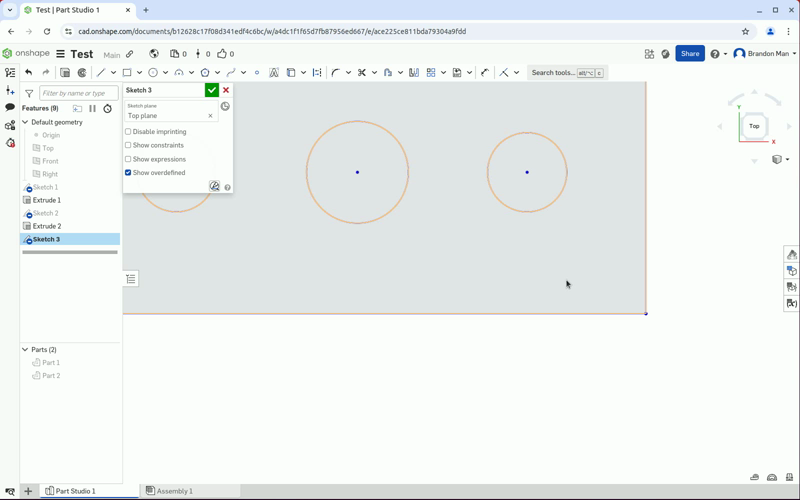
click(566, 279)
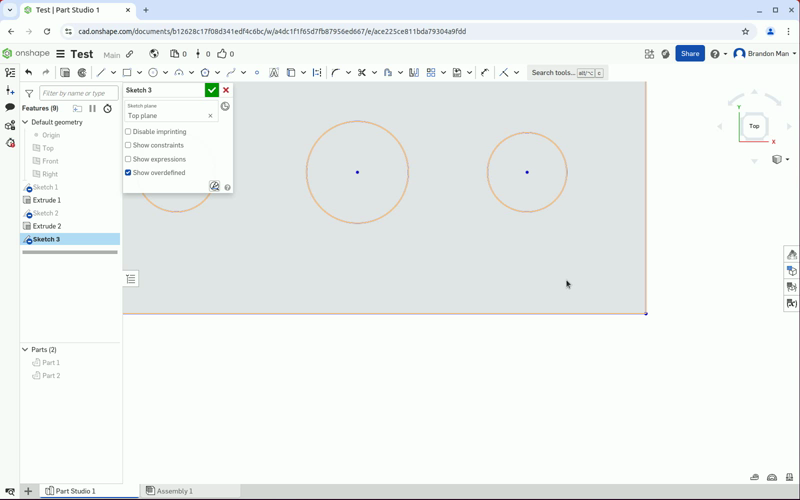
scroll(-6)
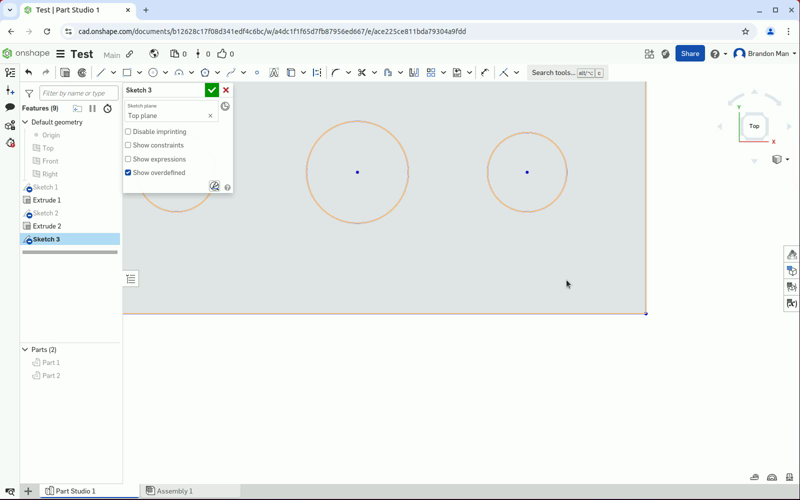
scroll(-6)
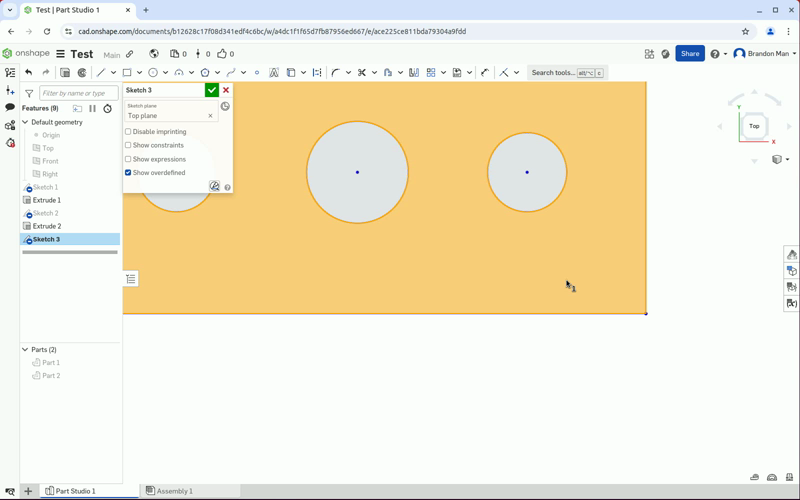
scroll(-6)
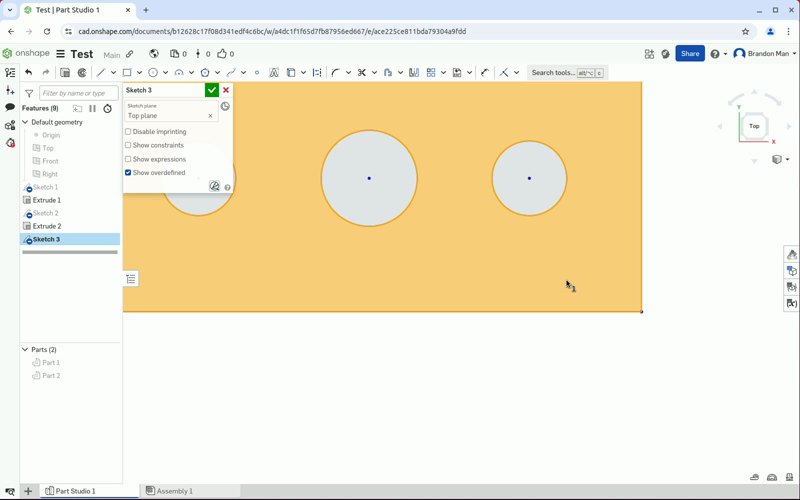
scroll(-6)
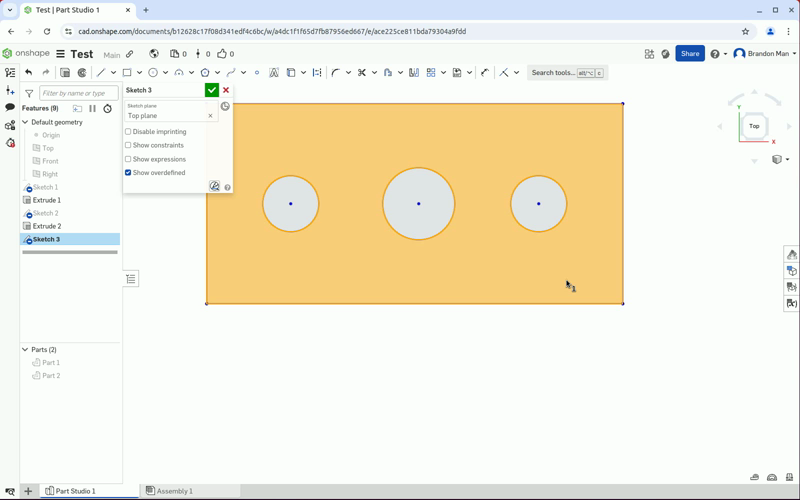
scroll(-6)
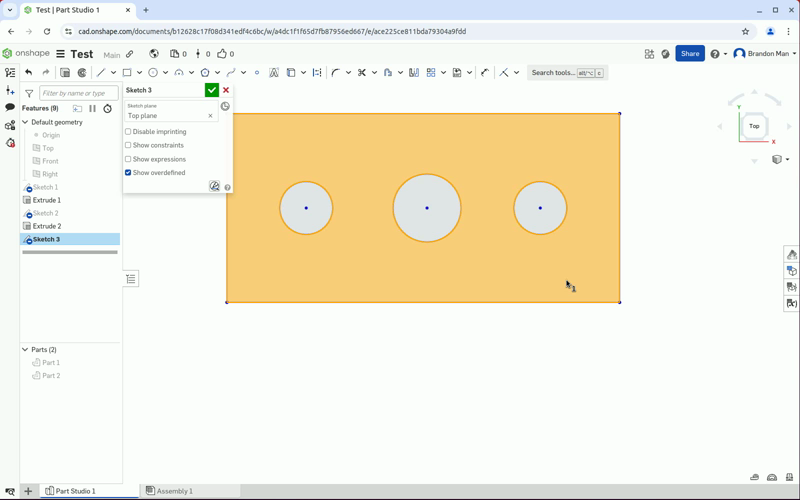
scroll(-6)
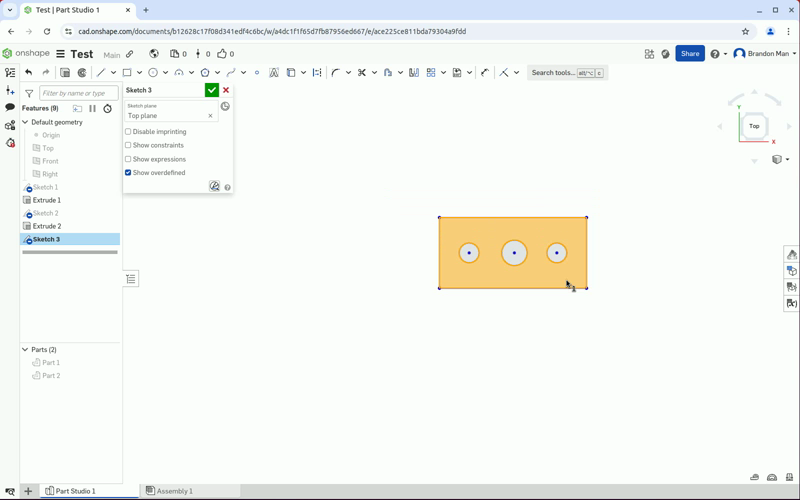
scroll(-6)
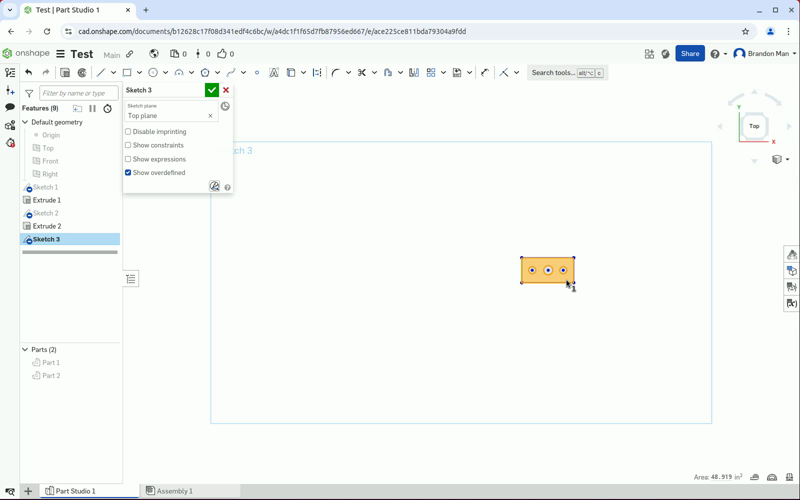
mouse_move(73, 352)
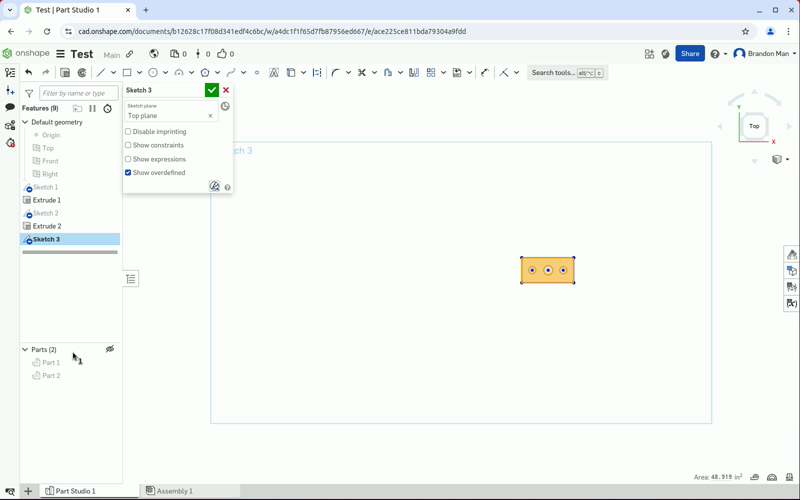
key(shift+y)
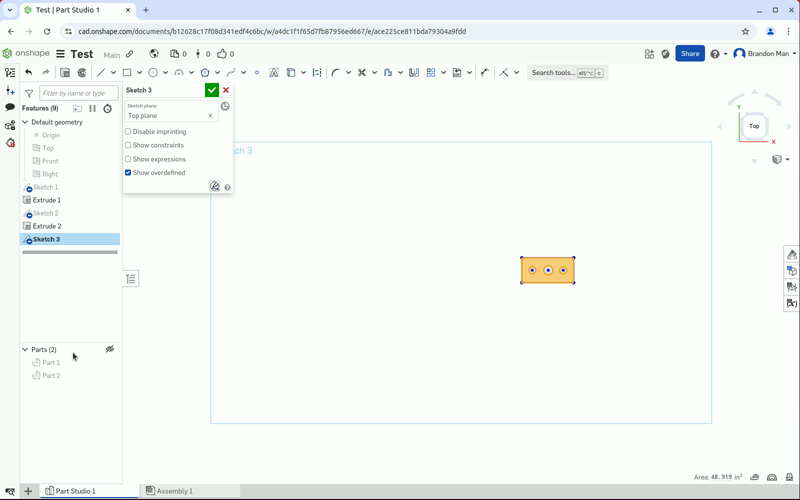
key(shift+e)
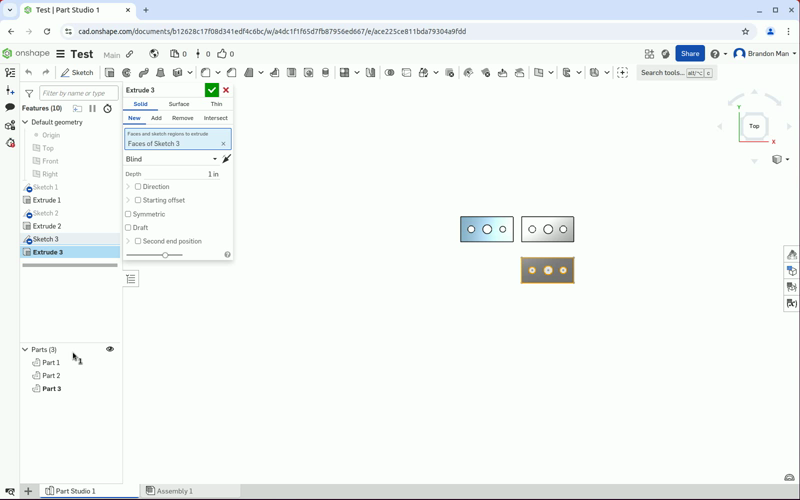
mouse_move(143, 106)
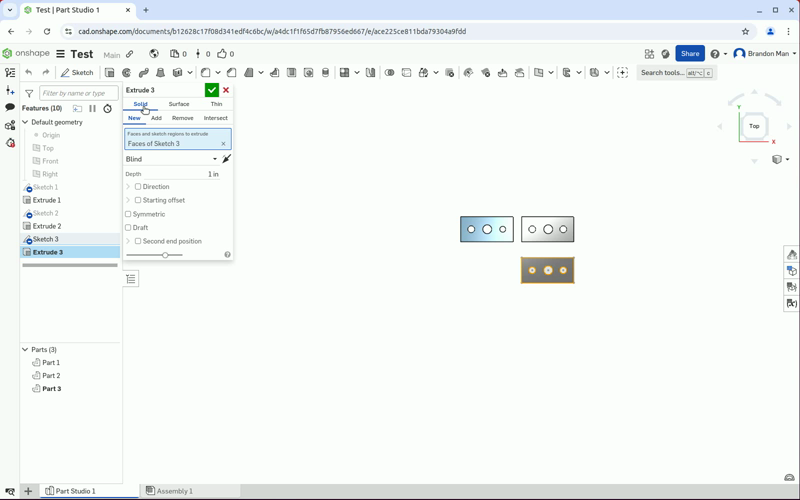
click(143, 106)
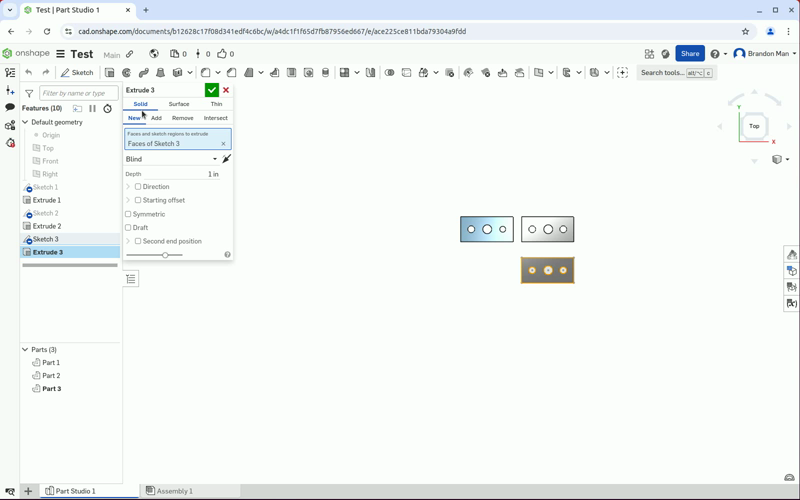
mouse_move(137, 120)
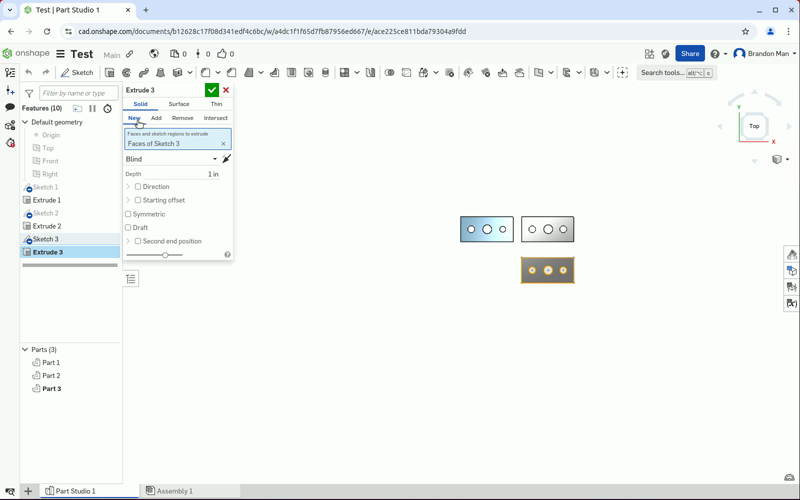
click(137, 120)
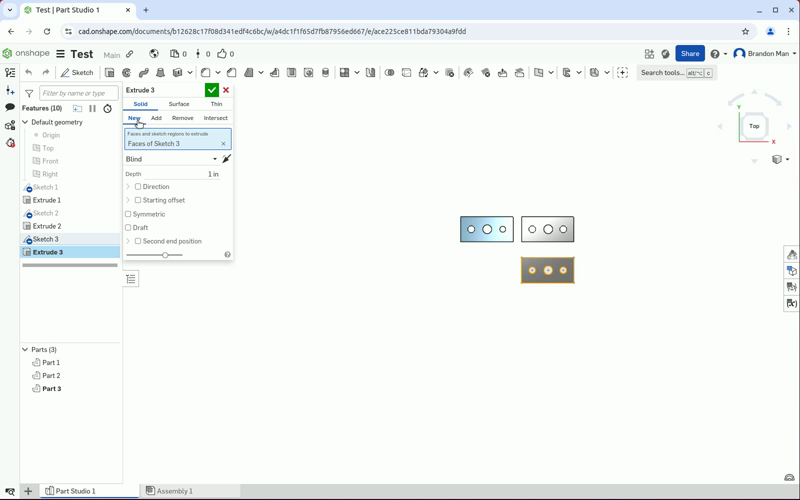
key(tab, 4)
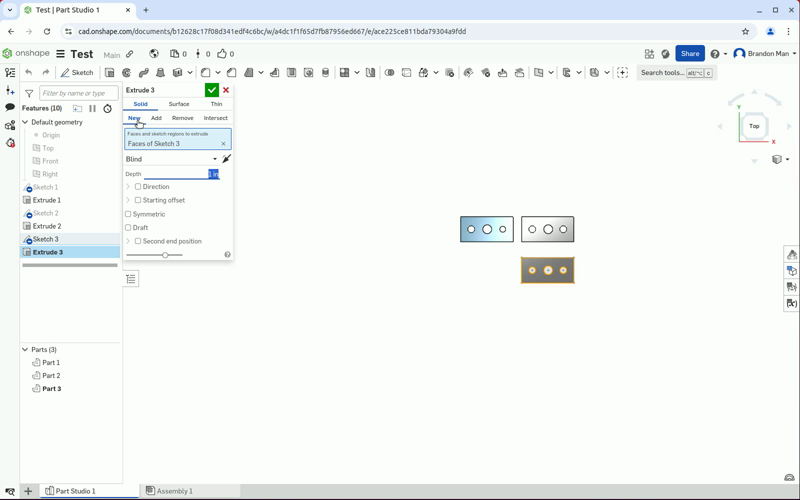
text(0.241)
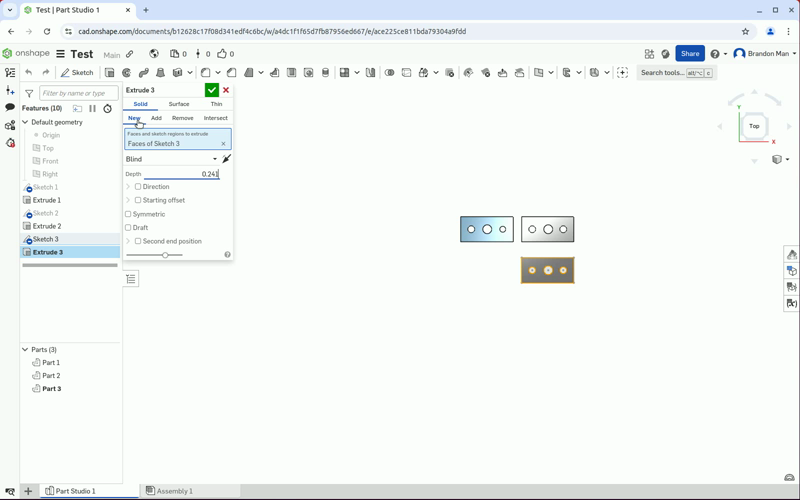
key(enter)
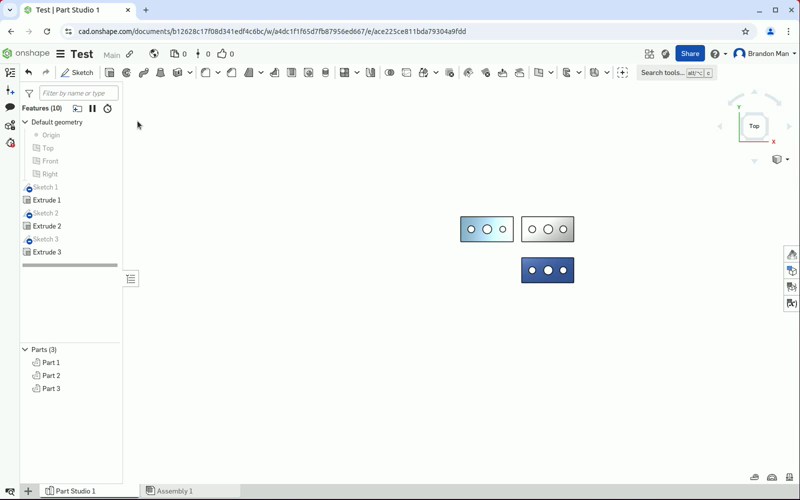
key(shift+h)
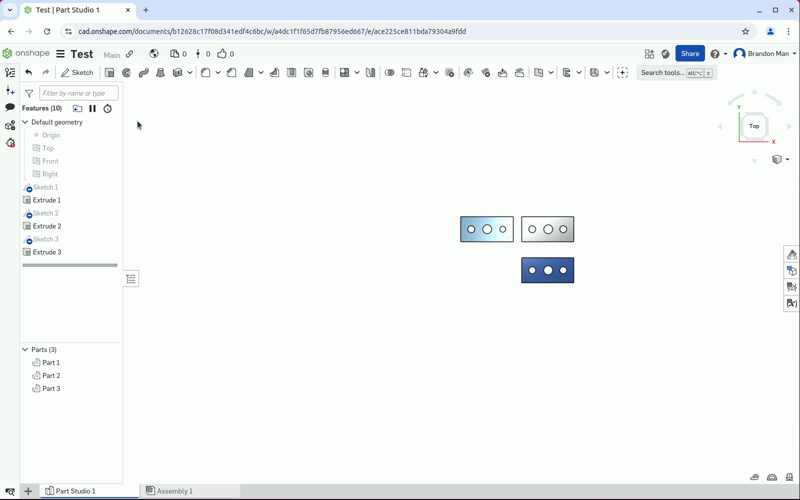
key(shift+h)
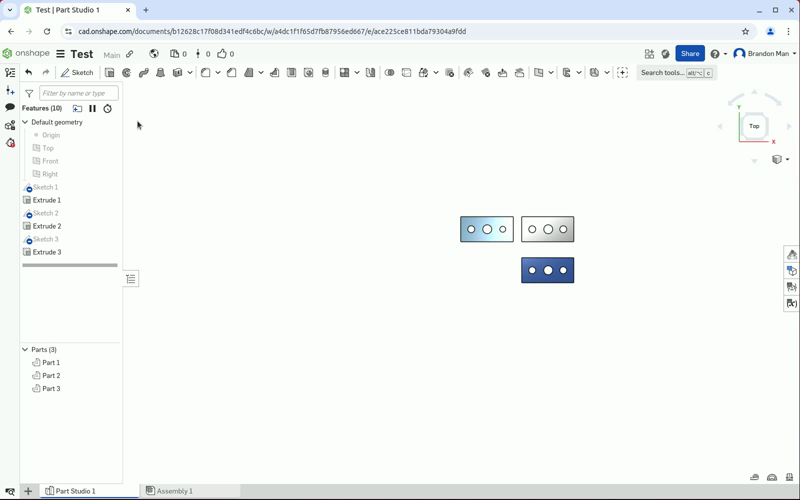
mouse_move(73, 189)
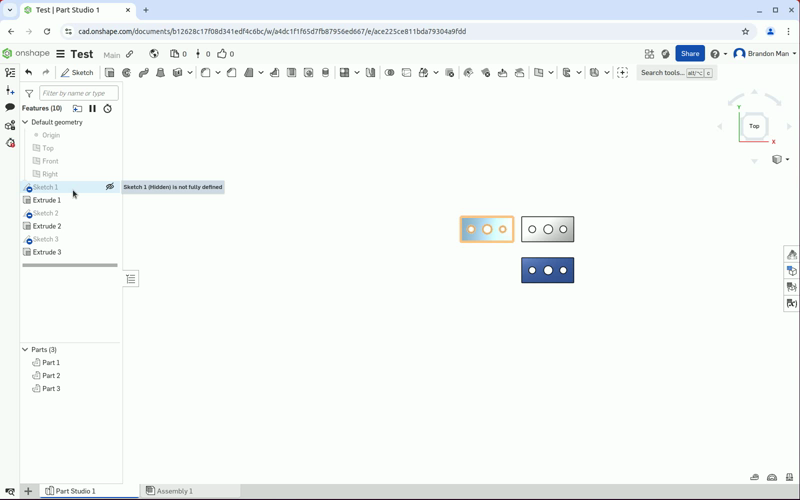
click(73, 189)
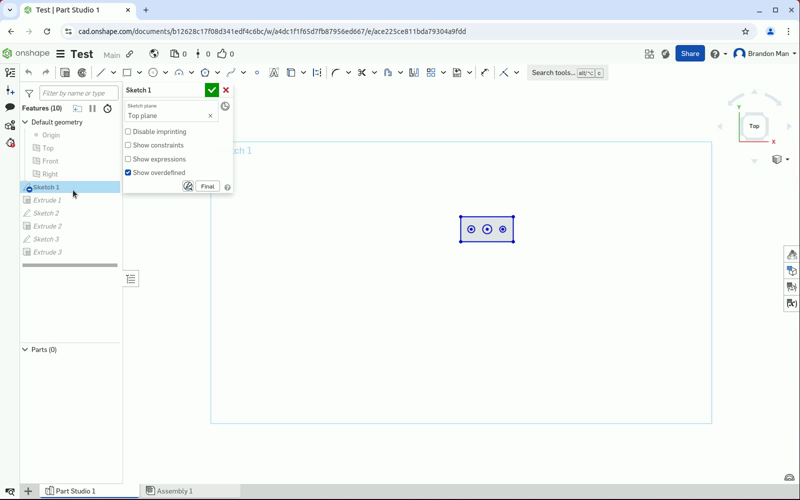
mouse_move(229, 92)
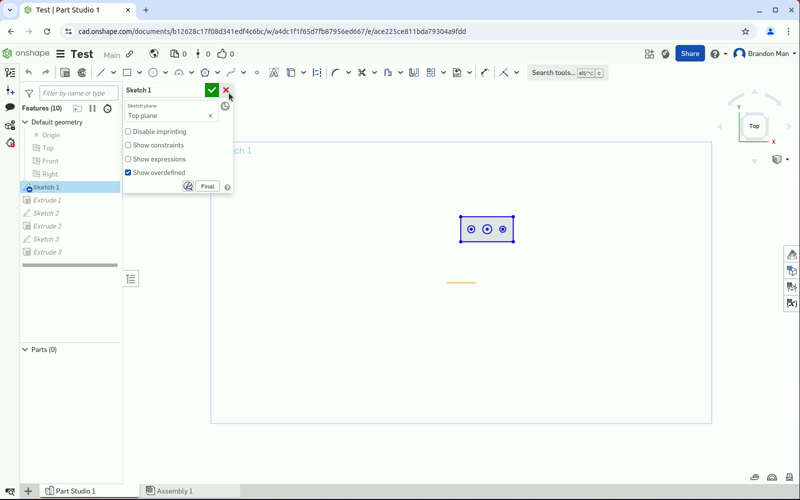
click(229, 92)
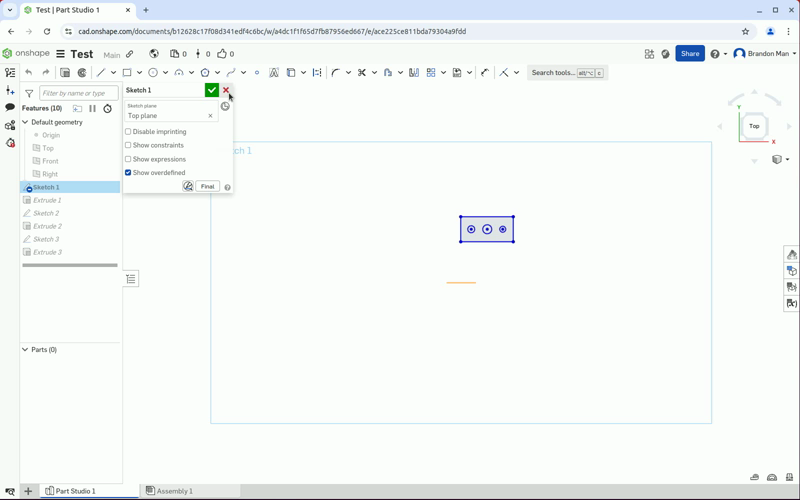
key(shift+s)
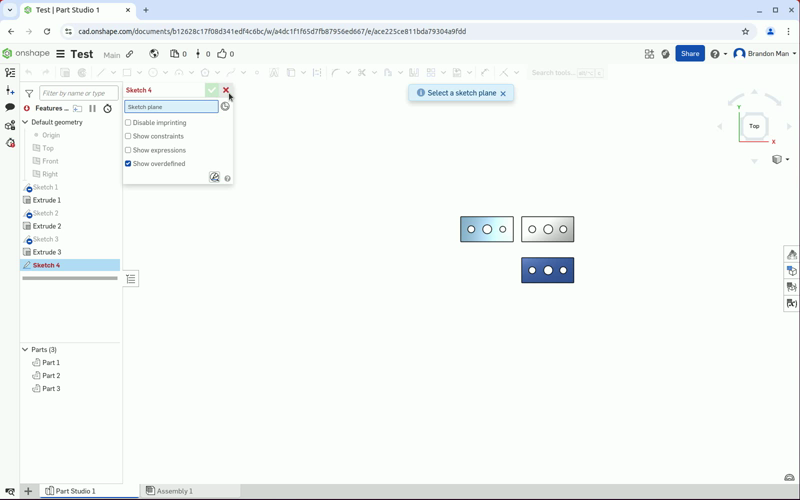
mouse_move(73, 150)
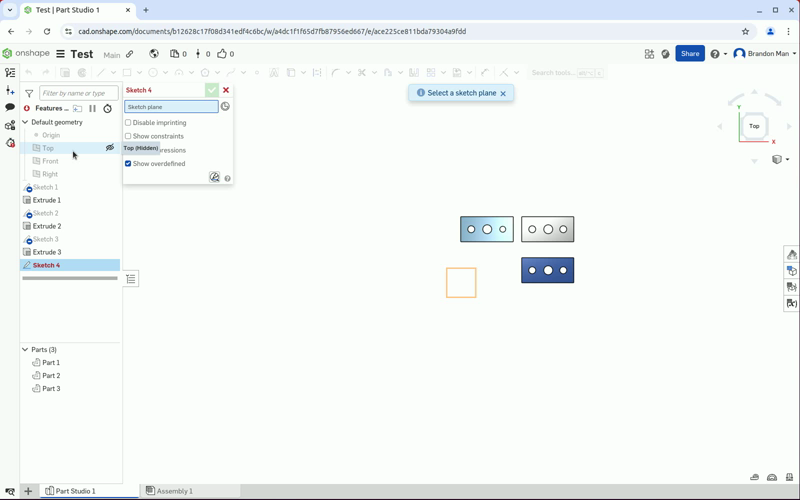
click(73, 150)
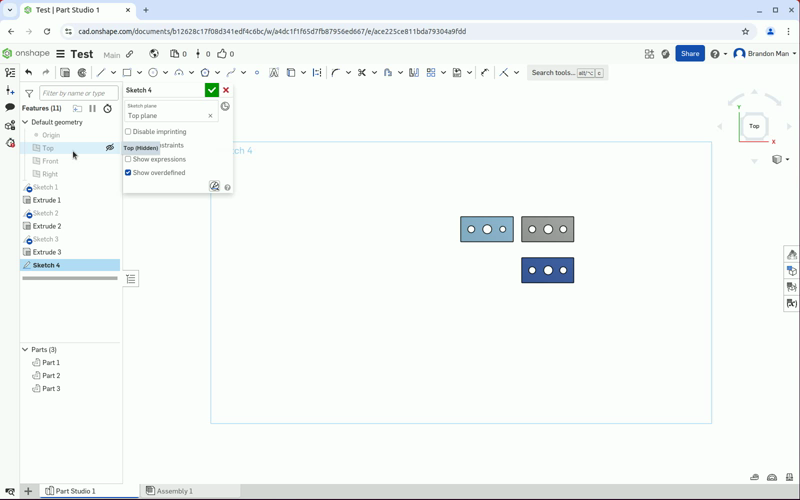
mouse_move(73, 352)
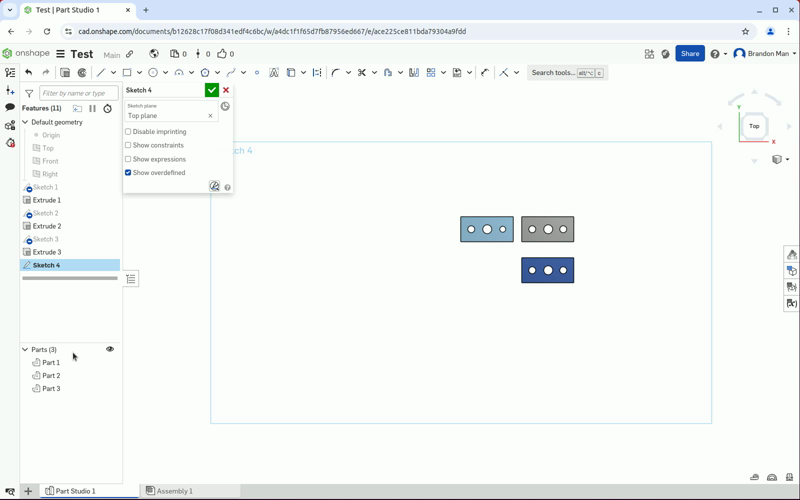
key(y)
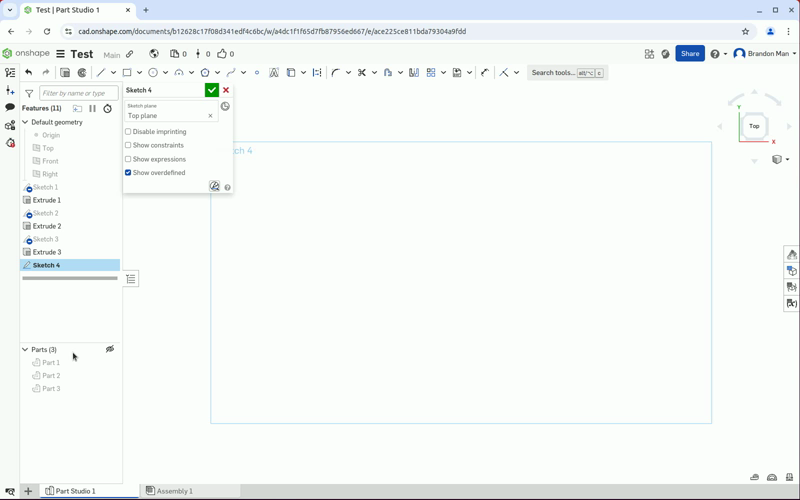
key(l)
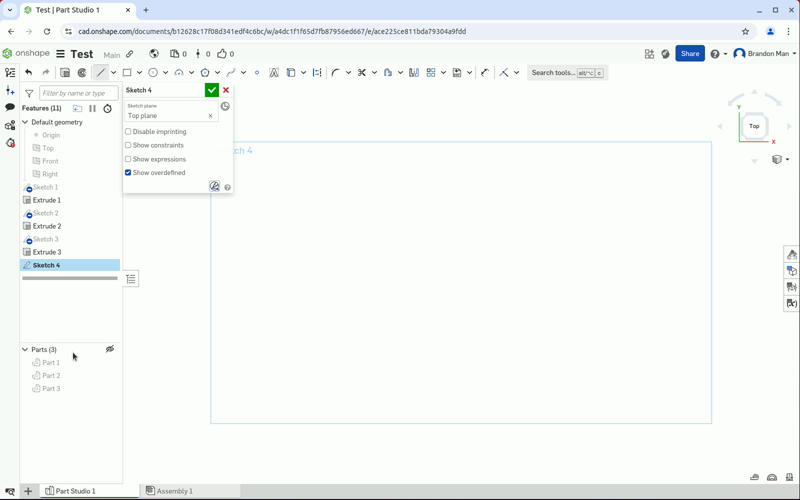
key_down(shift)
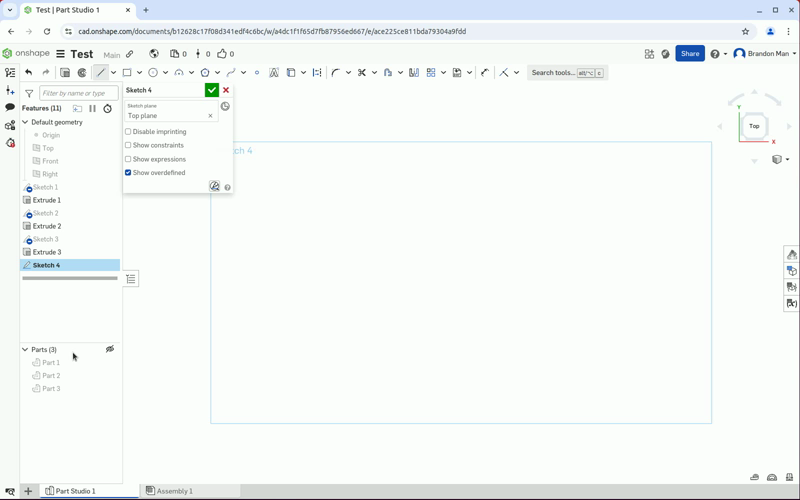
mouse_move(460, 282)
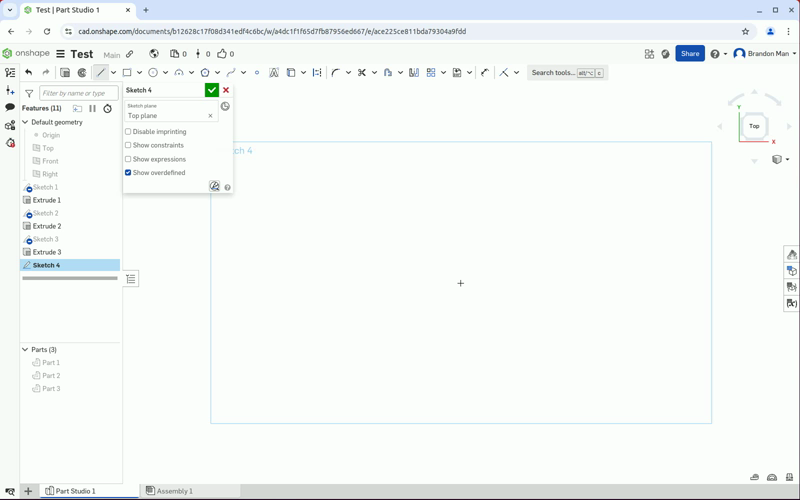
click(460, 282)
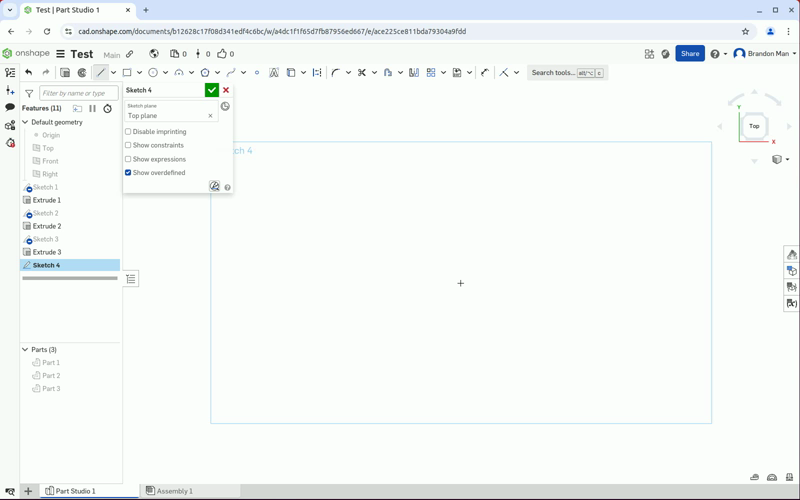
key_up(shift)
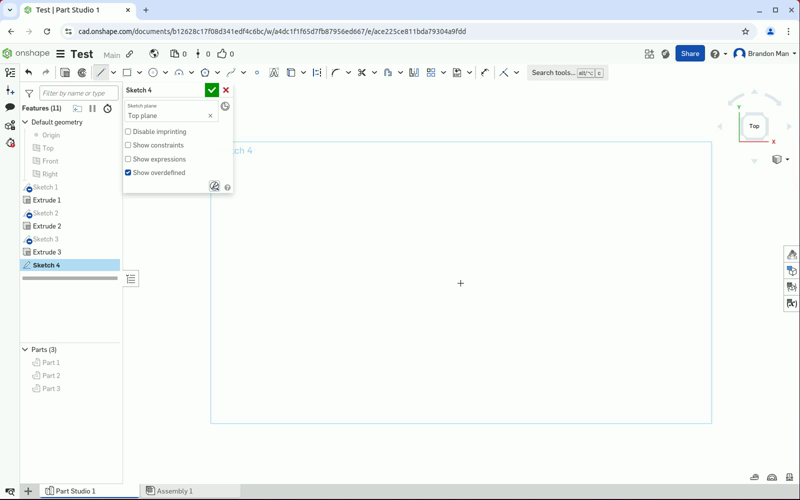
key_down(shift)
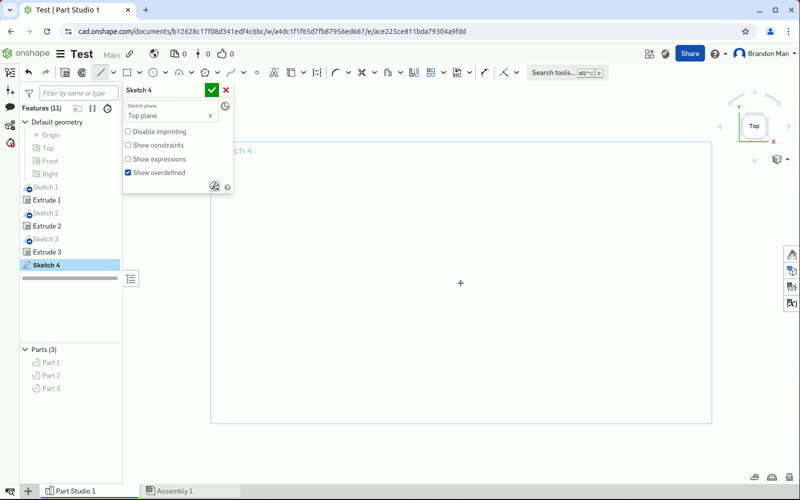
mouse_move(490, 282)
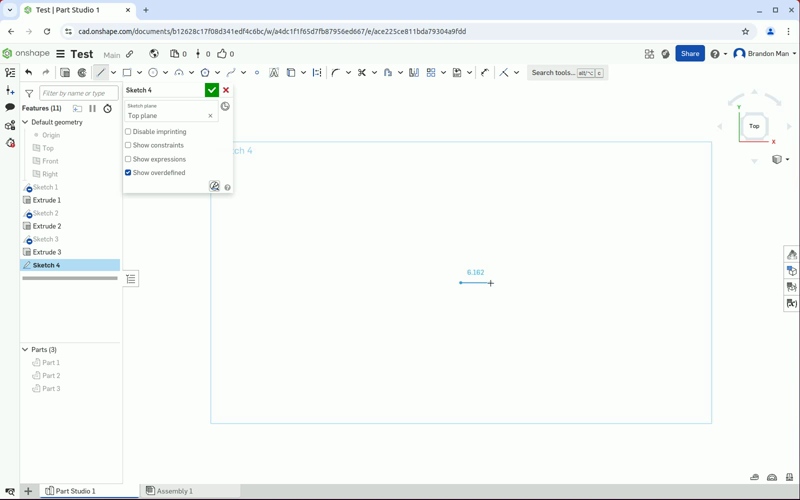
mouse_move(513, 282)
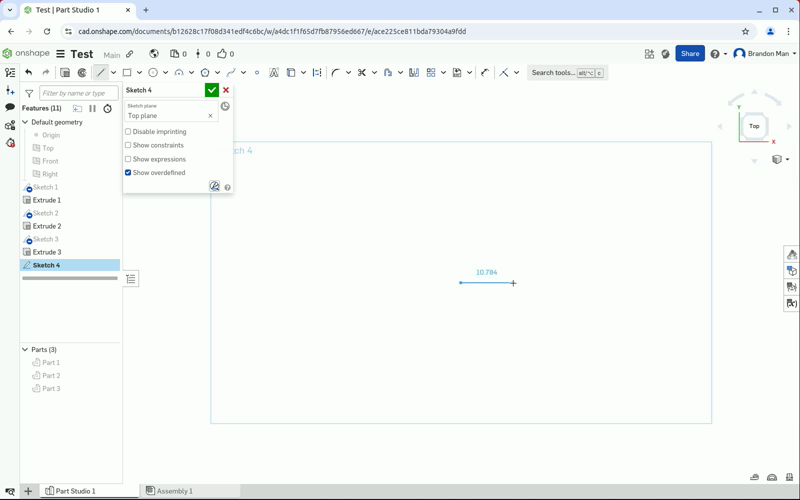
click(513, 282)
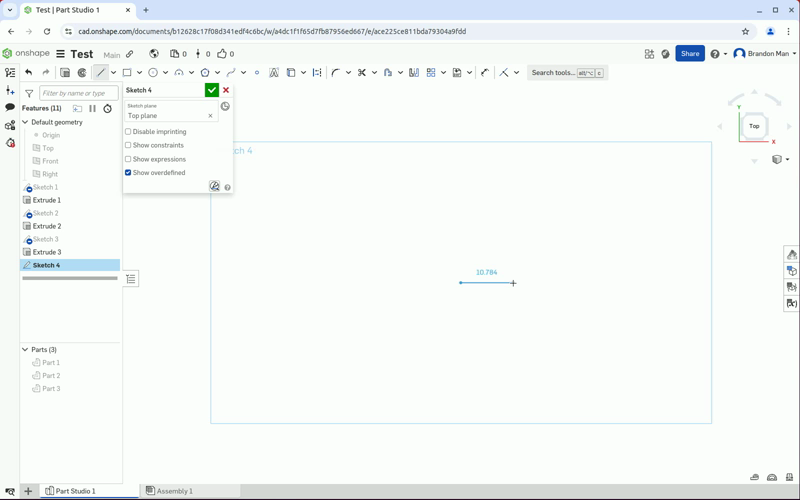
key_up(shift)
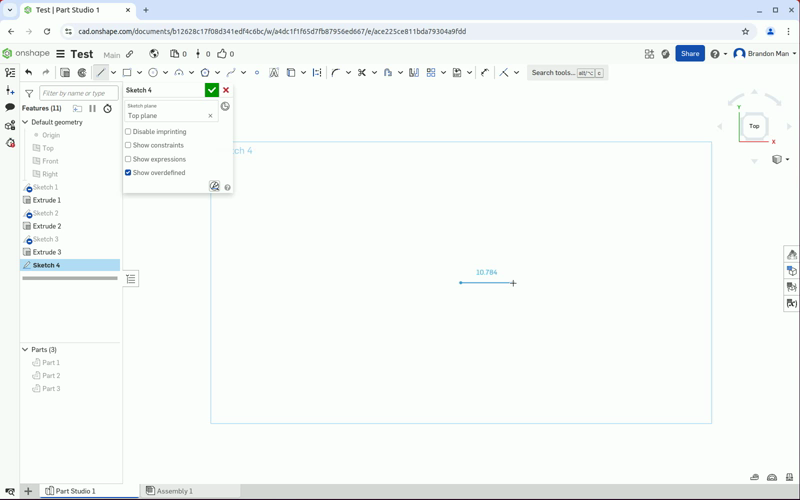
key_down(shift)
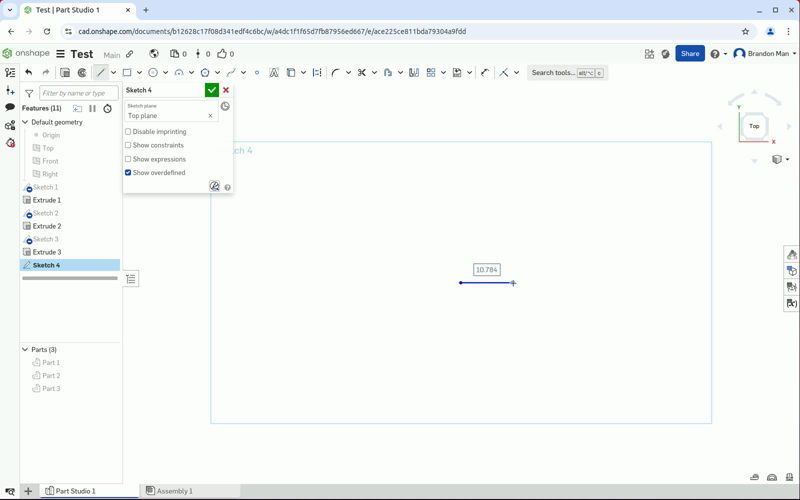
mouse_move(543, 282)
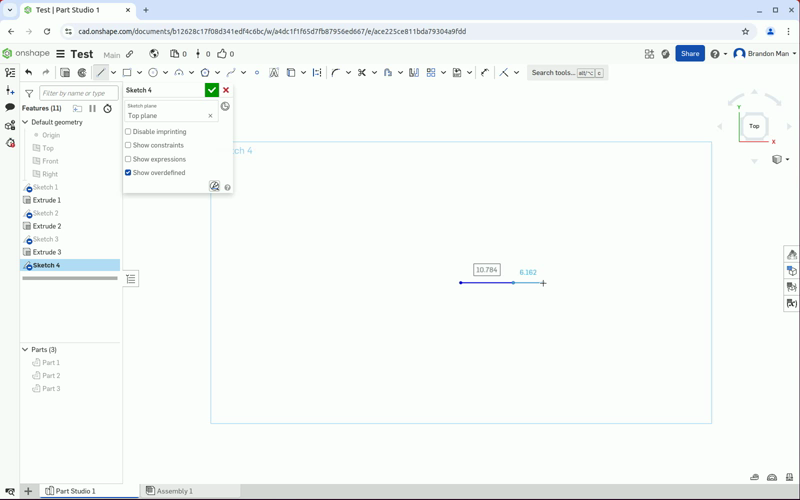
mouse_move(513, 257)
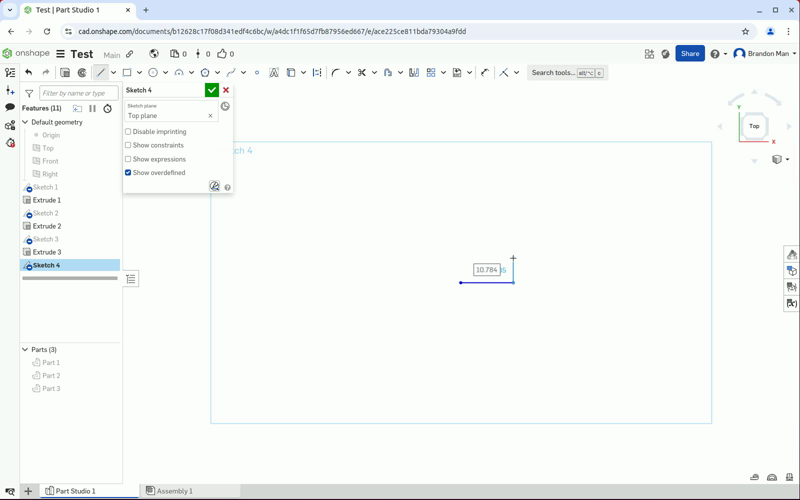
click(513, 257)
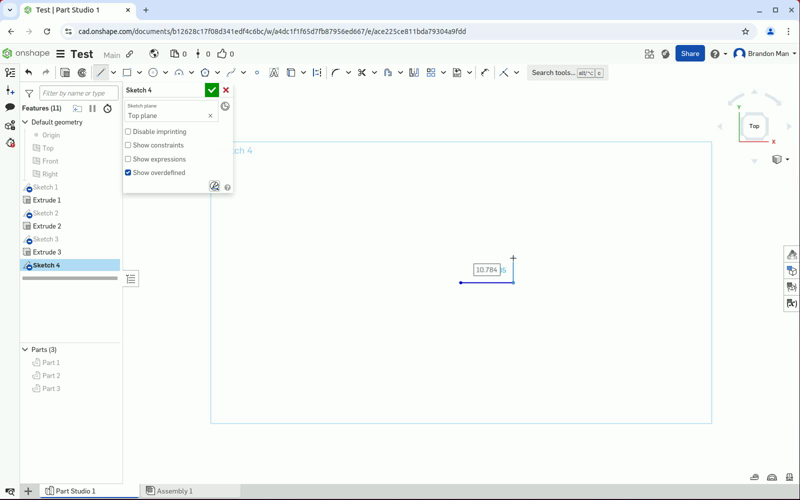
key_up(shift)
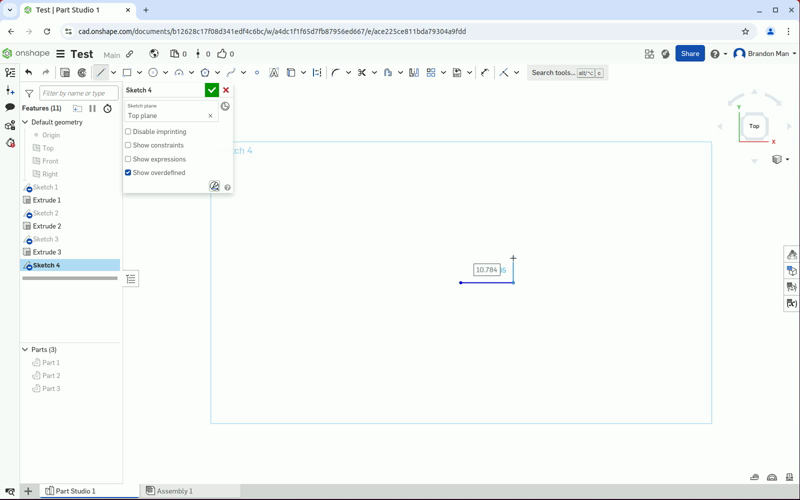
key_down(shift)
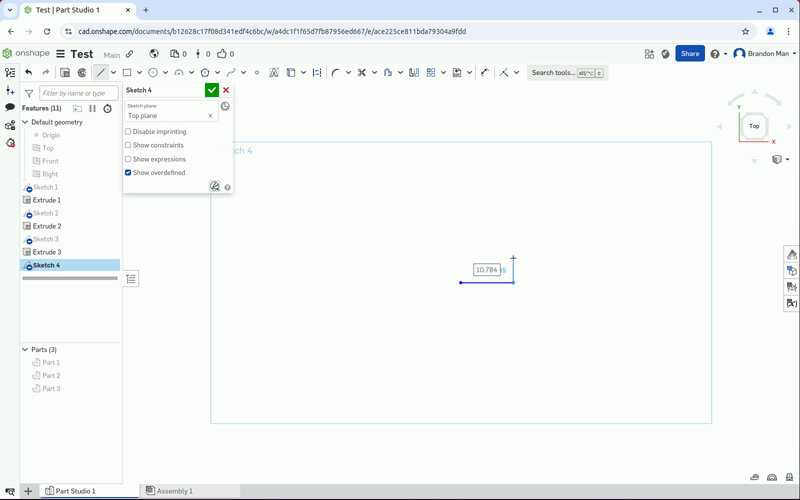
mouse_move(543, 257)
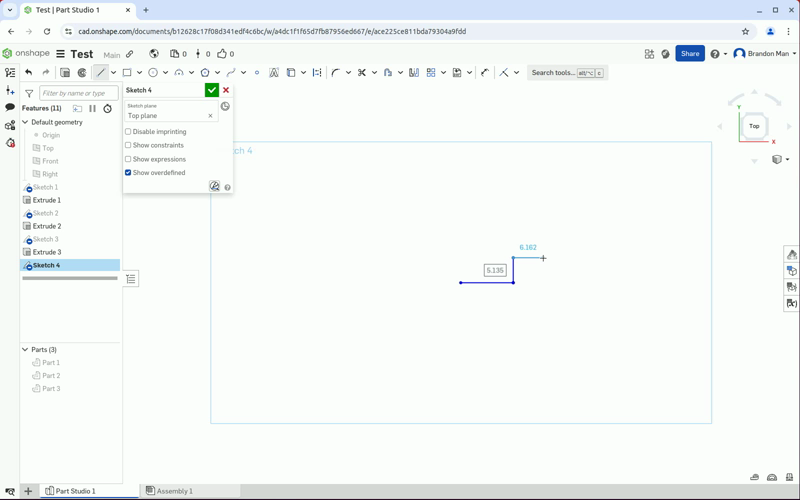
mouse_move(460, 257)
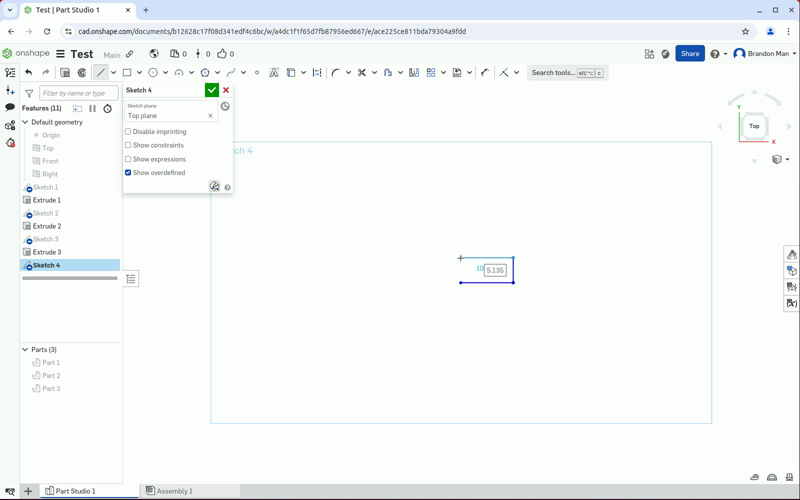
click(460, 257)
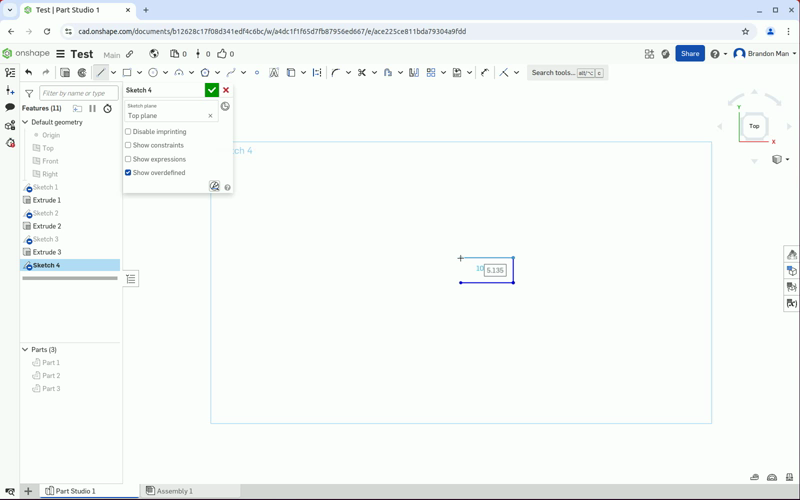
key_up(shift)
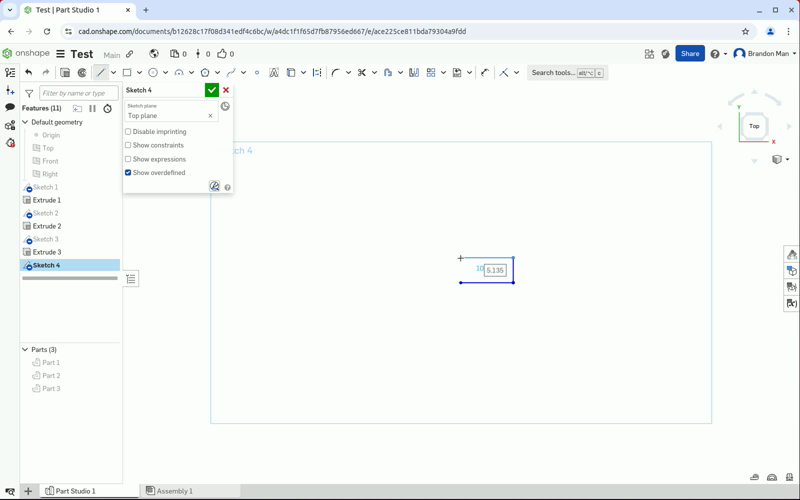
mouse_move(490, 257)
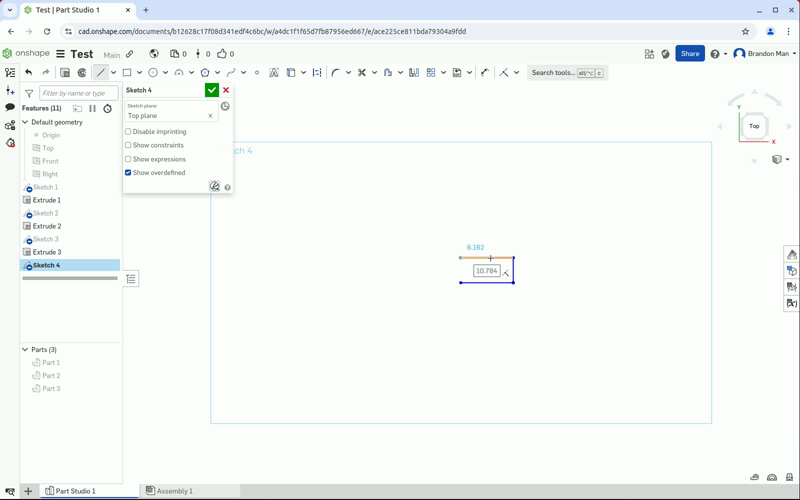
key_down(shift)
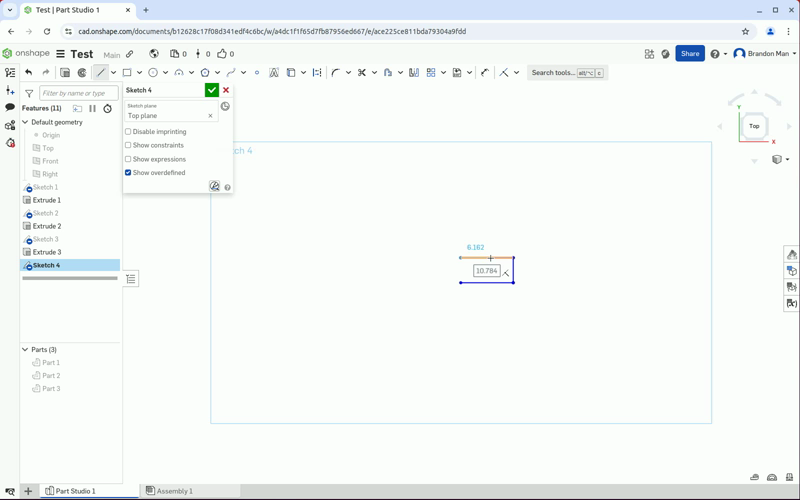
mouse_move(460, 282)
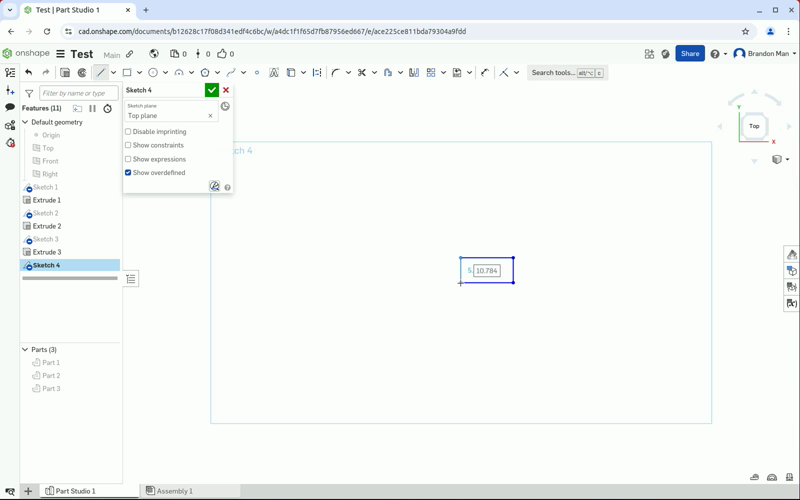
key_up(shift)
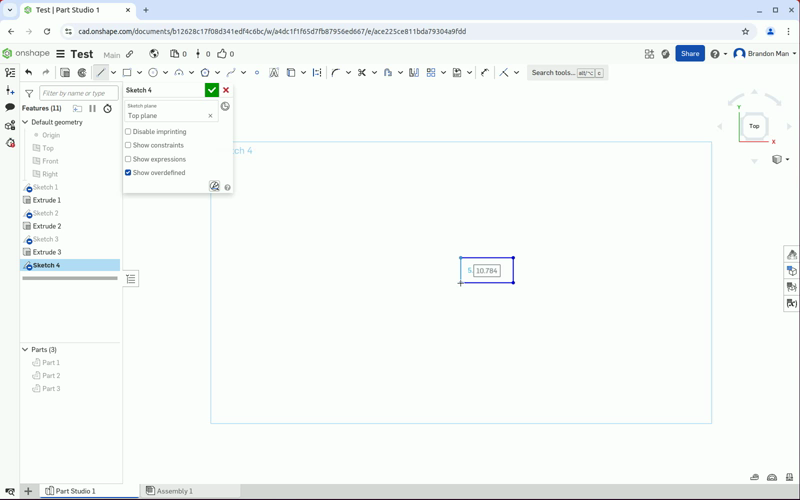
click(460, 282)
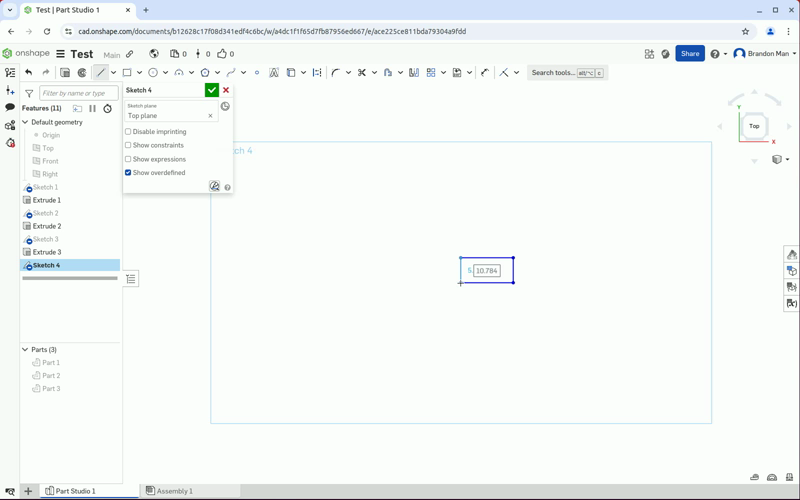
key(esc)
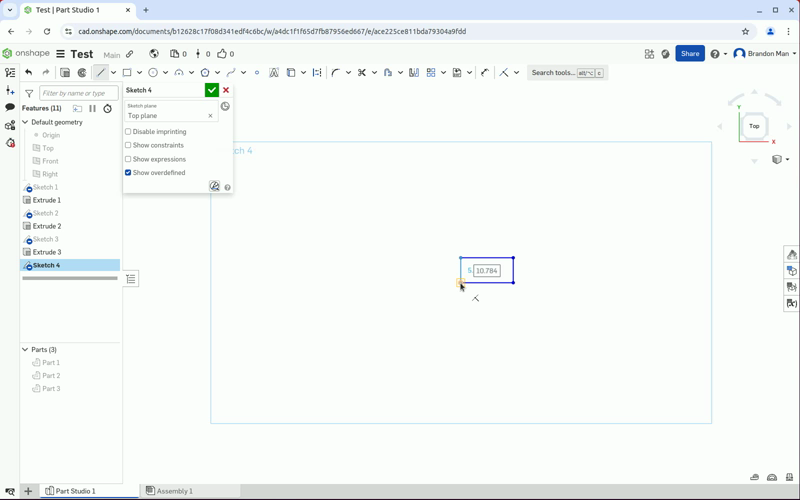
key(c)
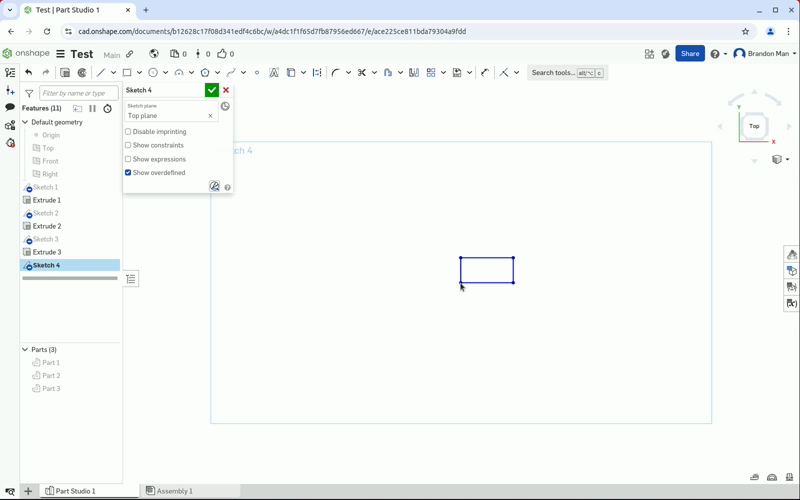
key_down(shift)
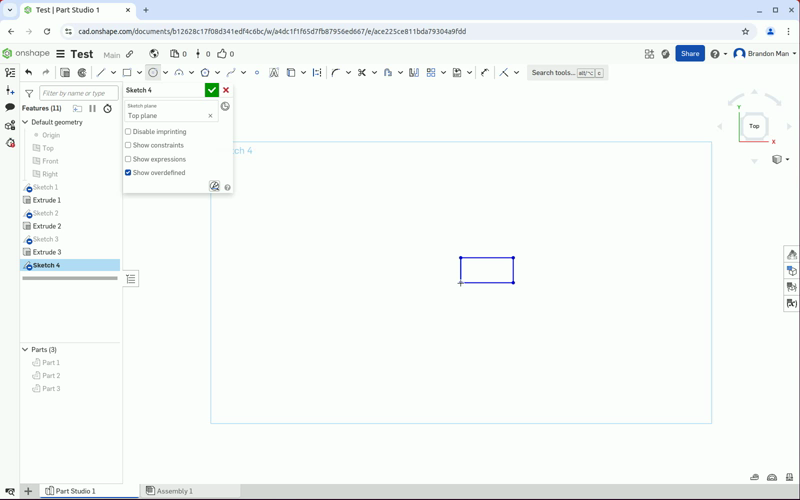
mouse_move(471, 270)
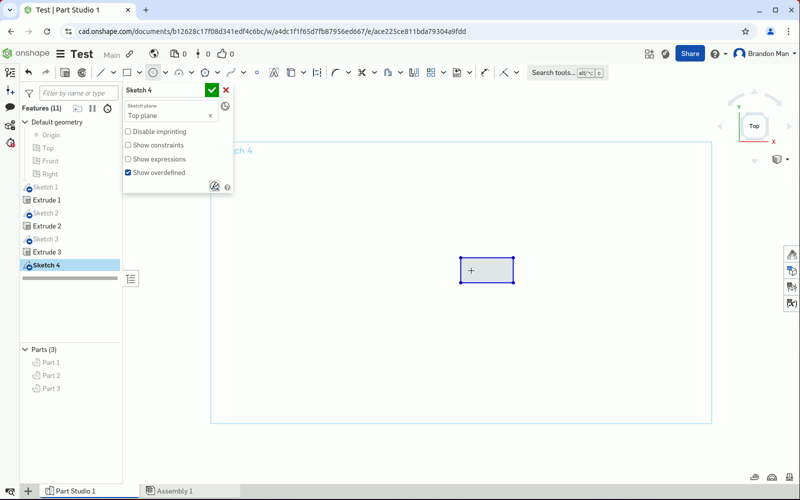
click(471, 270)
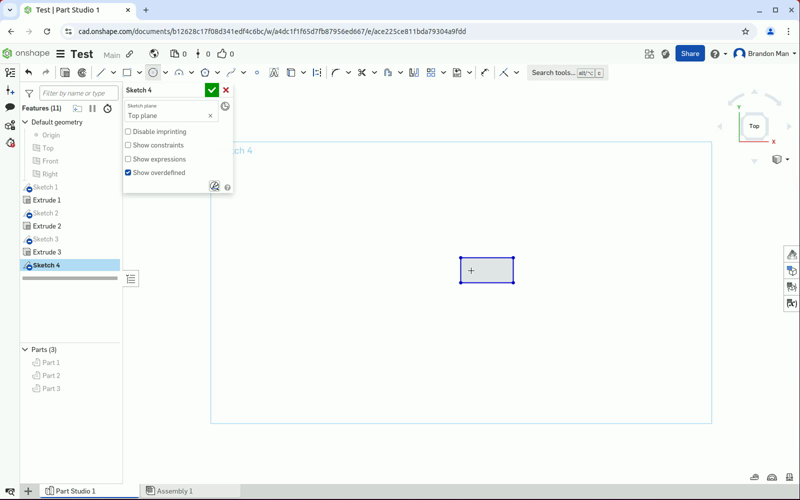
key_up(shift)
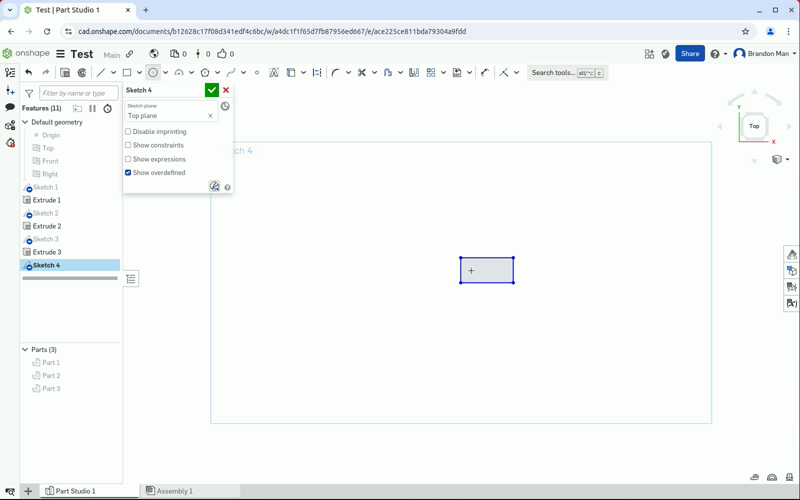
mouse_move(474, 270)
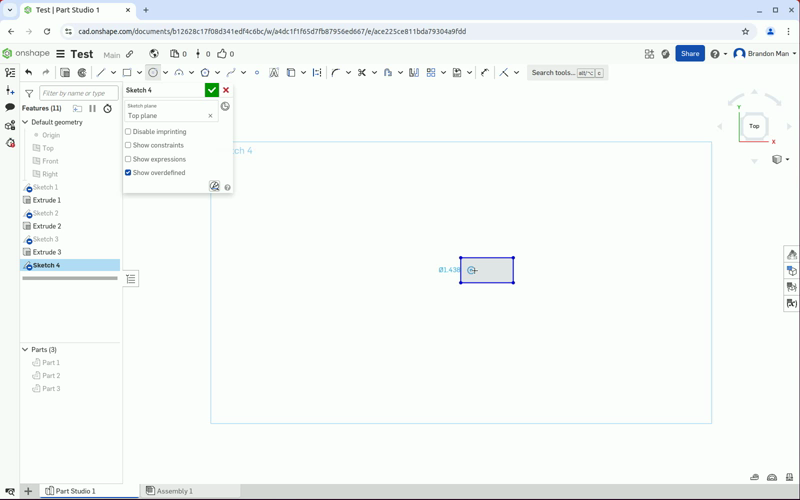
click(474, 270)
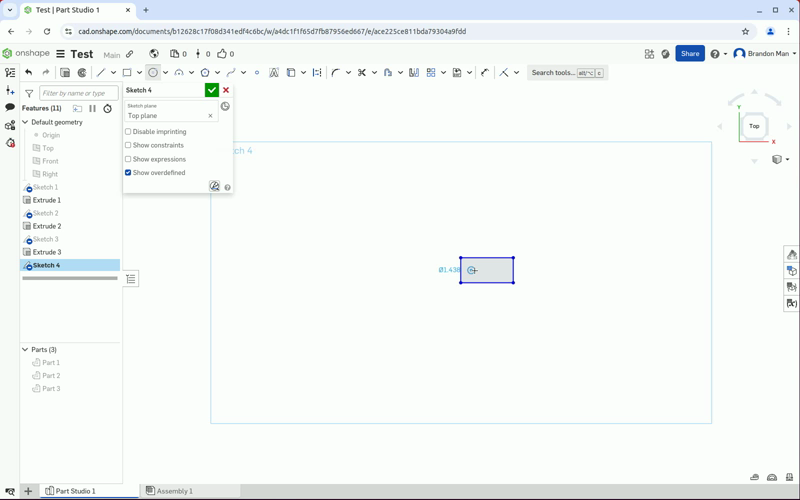
key(esc)
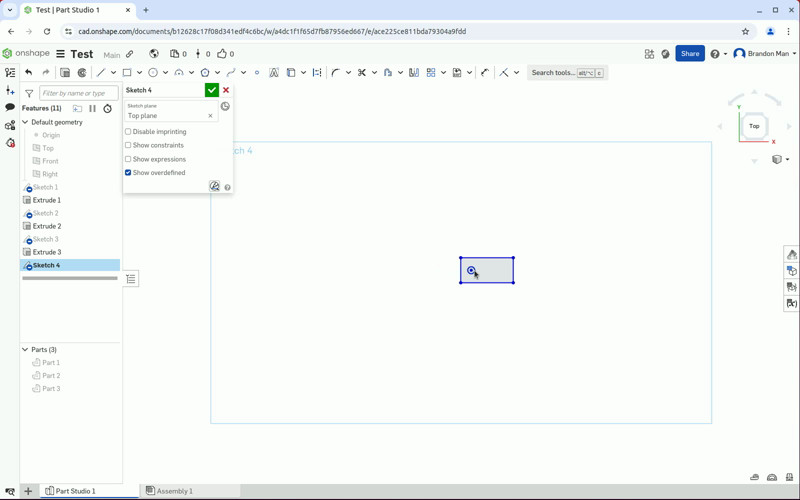
key(c)
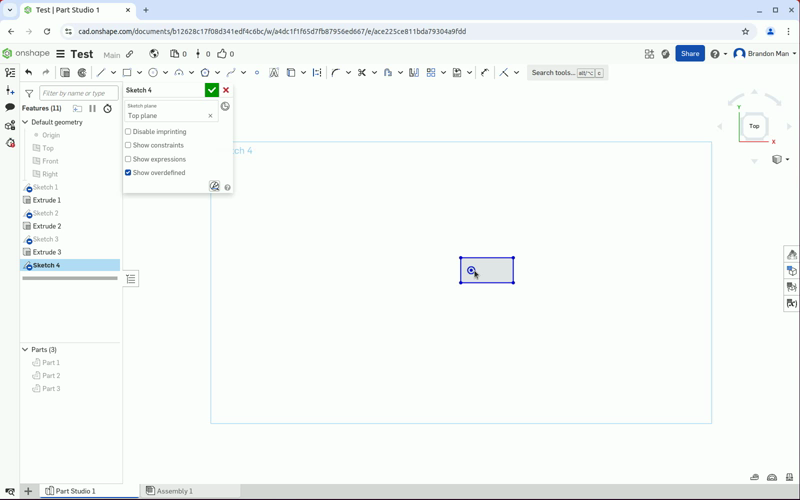
key_down(shift)
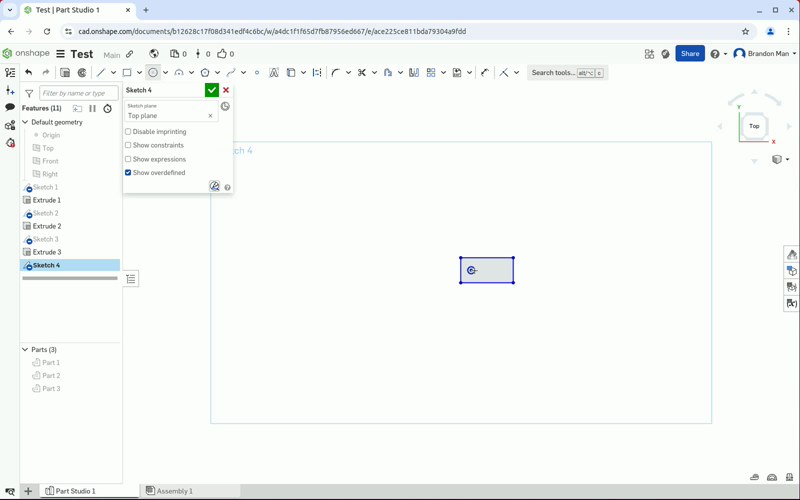
mouse_move(487, 270)
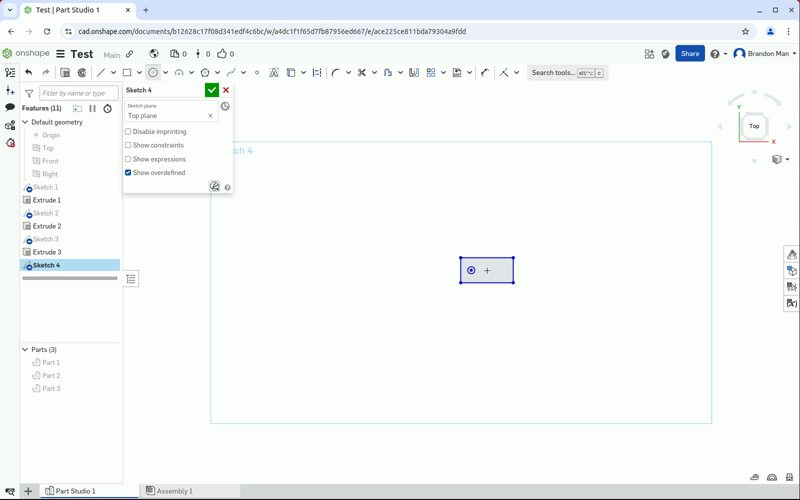
click(487, 270)
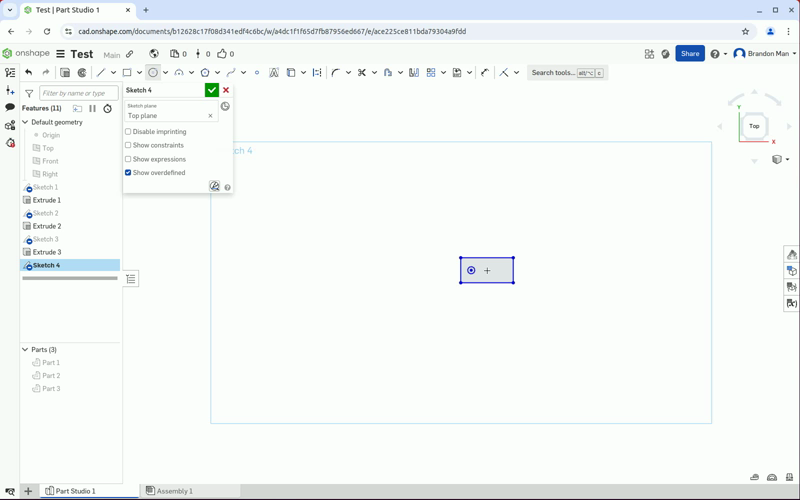
key_up(shift)
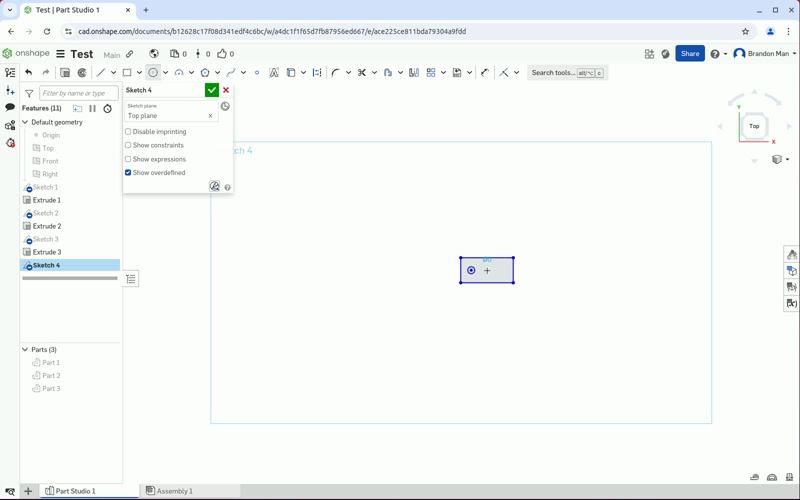
mouse_move(491, 270)
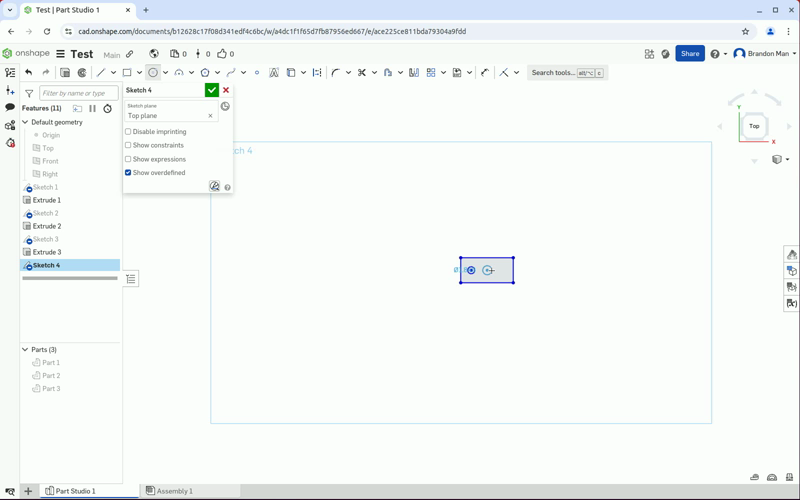
click(491, 270)
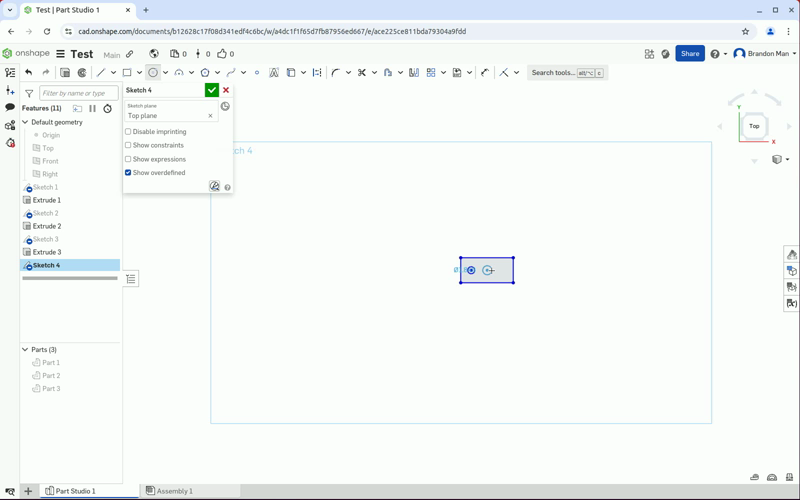
key(esc)
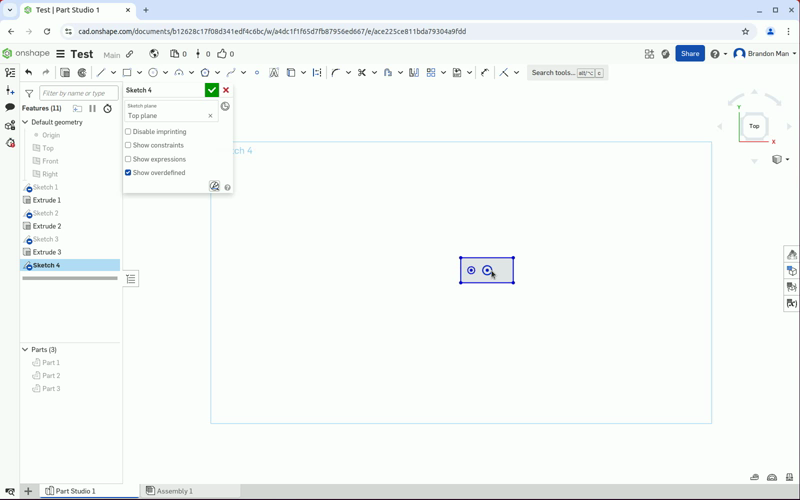
key(c)
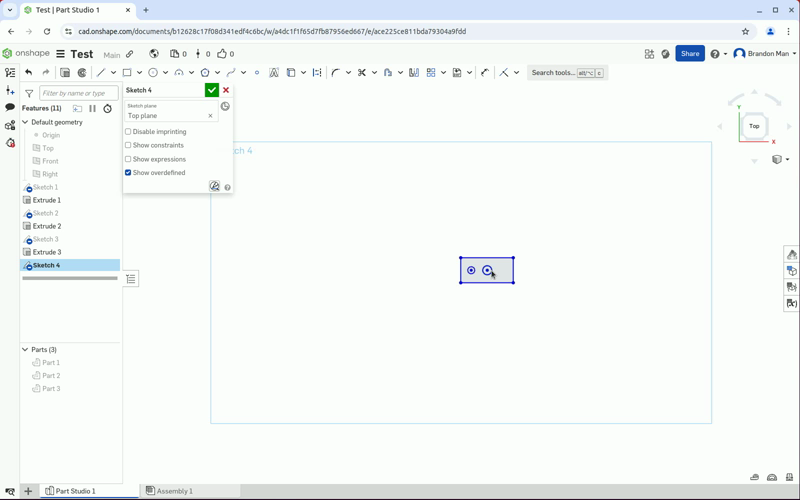
key_down(shift)
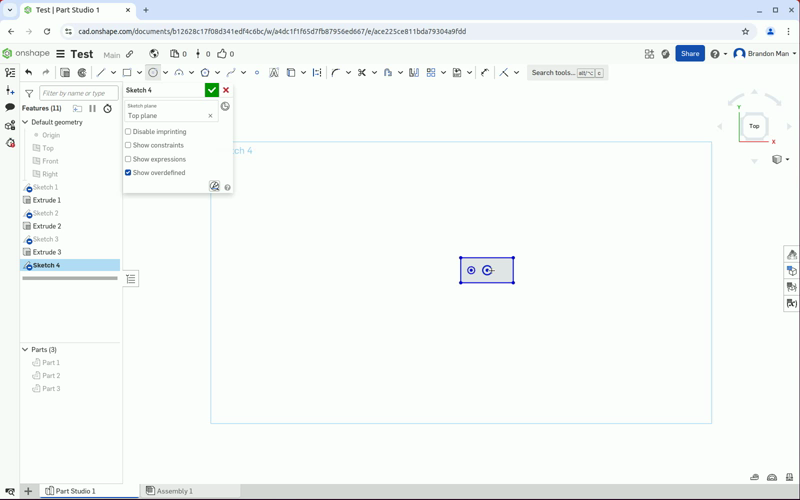
mouse_move(502, 270)
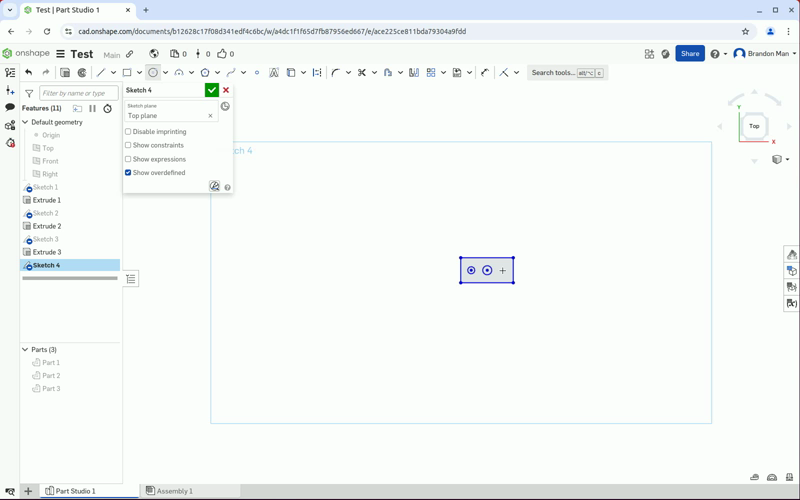
click(502, 270)
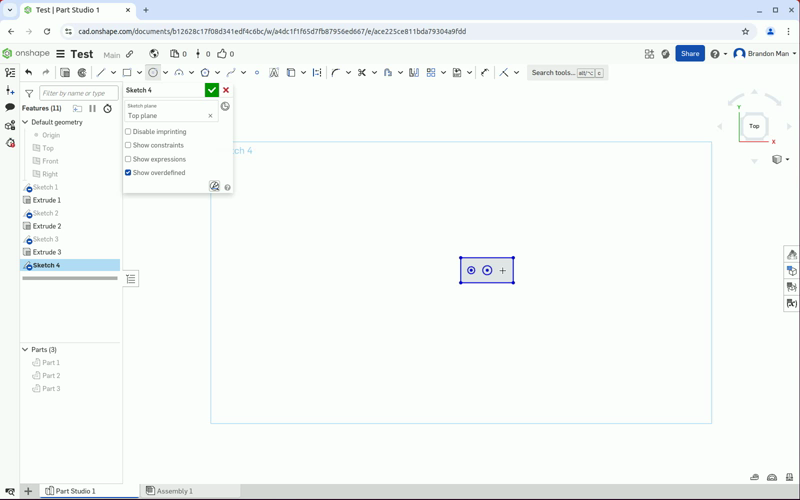
key_up(shift)
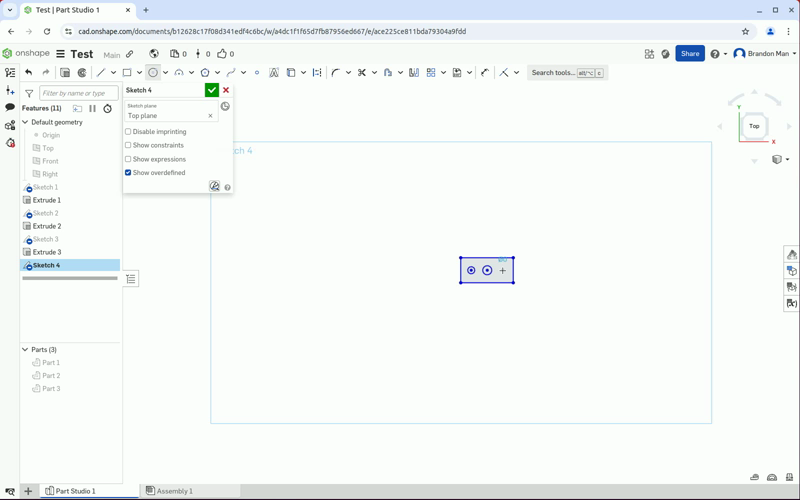
mouse_move(505, 270)
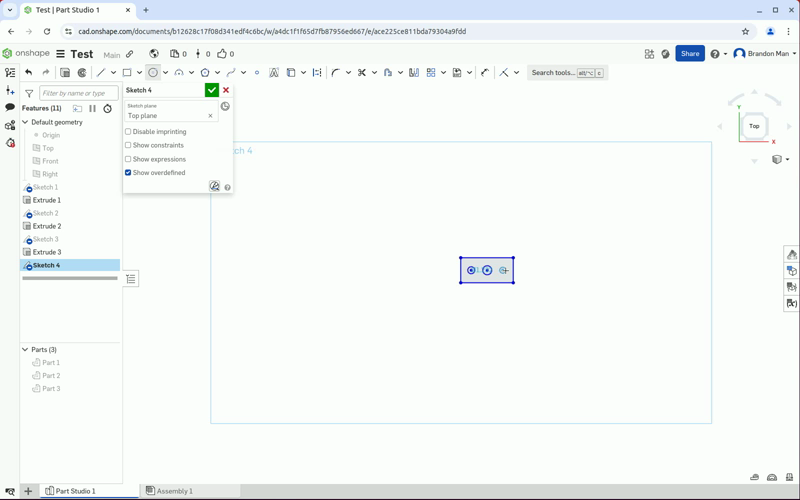
click(505, 270)
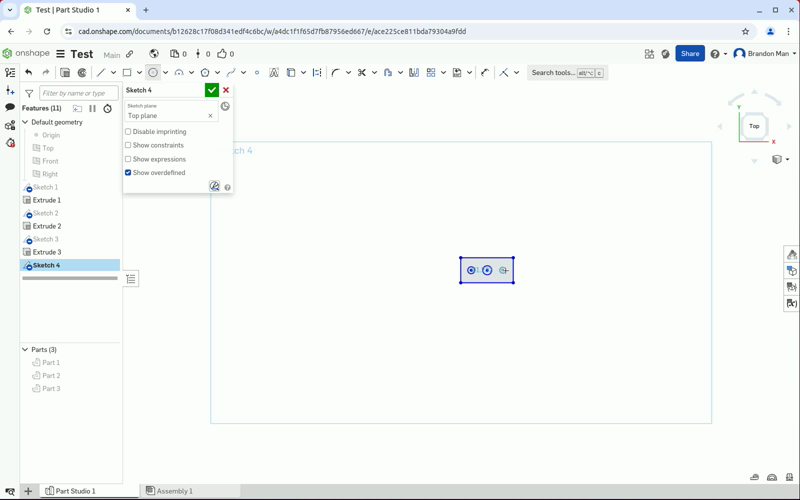
key(esc)
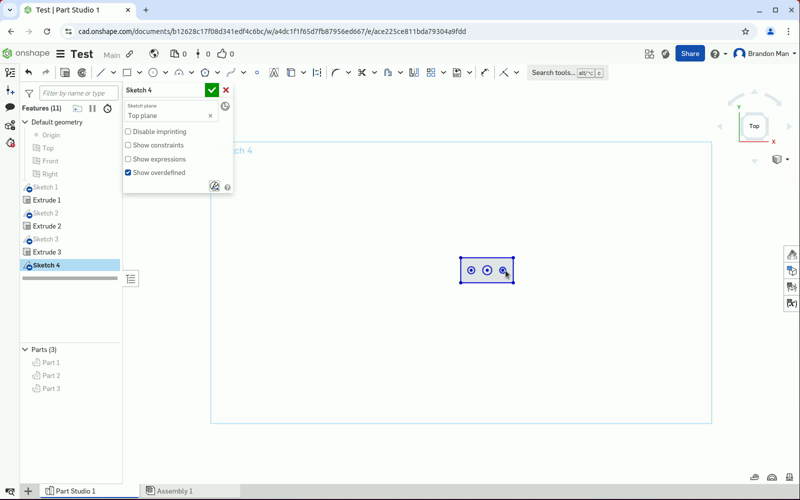
mouse_move(478, 276)
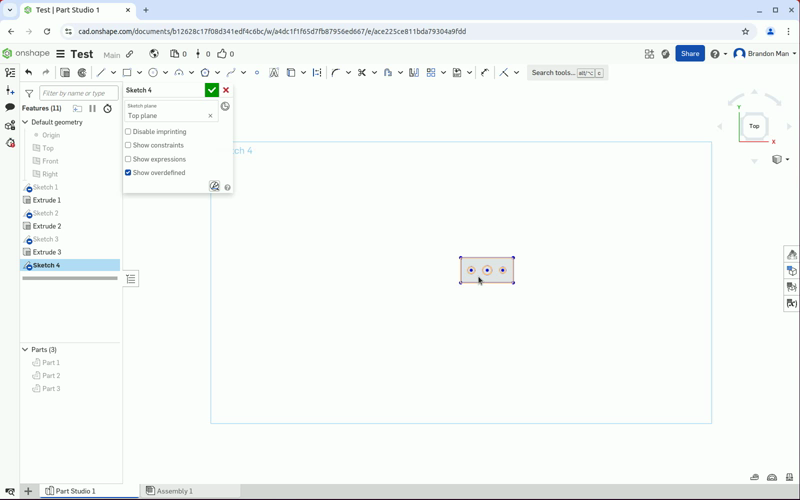
scroll(6)
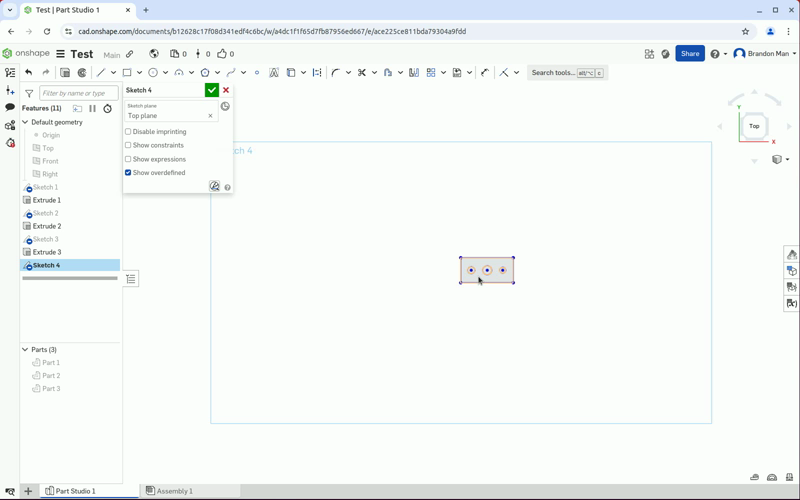
scroll(6)
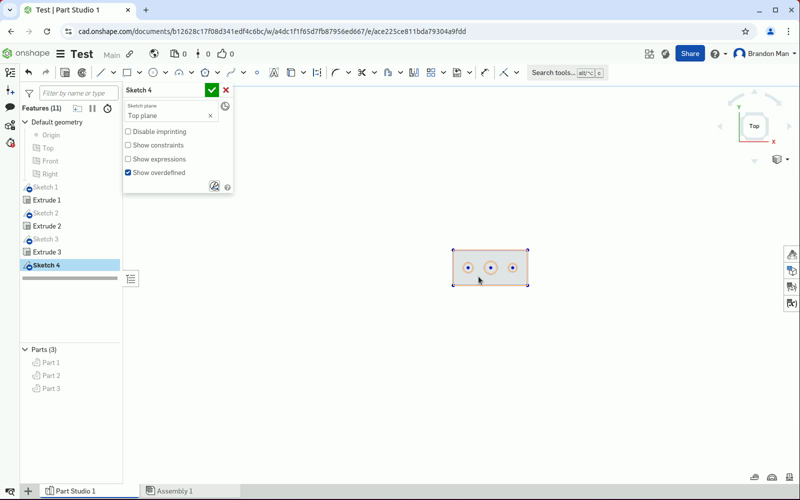
scroll(6)
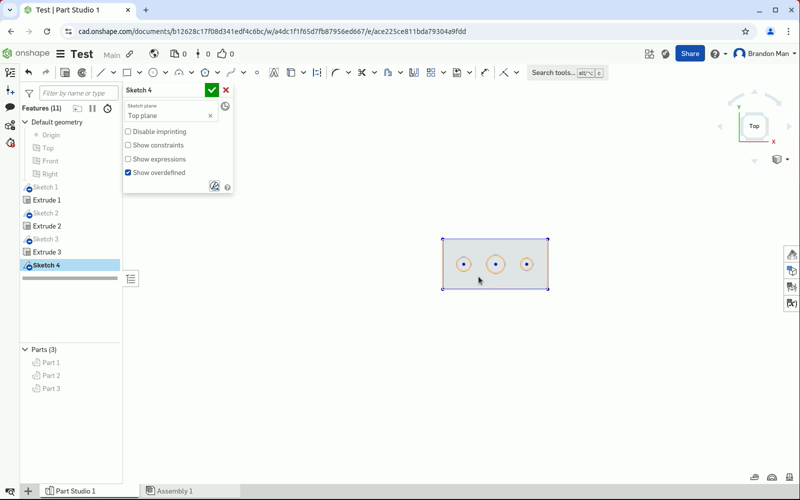
scroll(6)
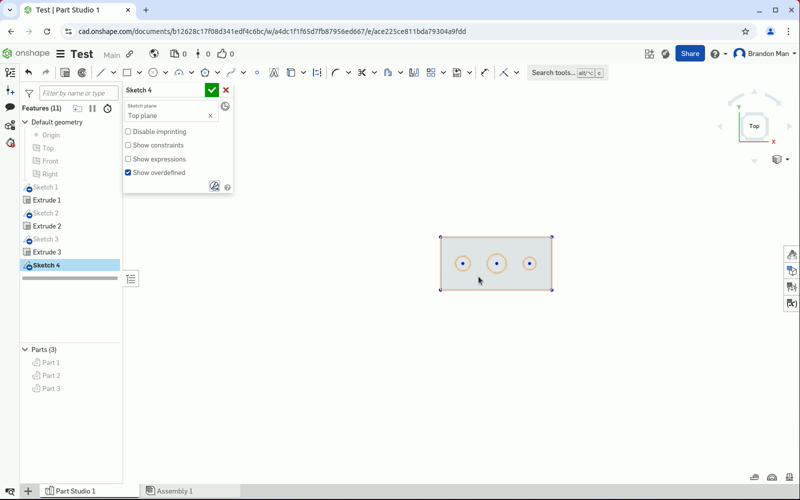
scroll(6)
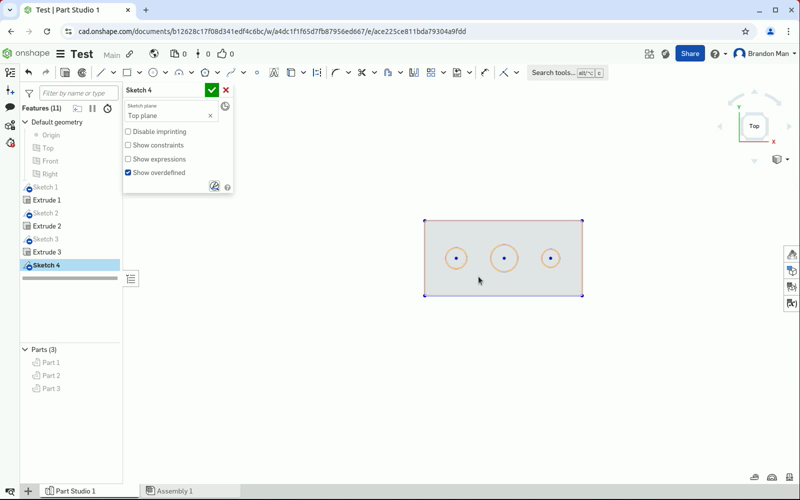
scroll(6)
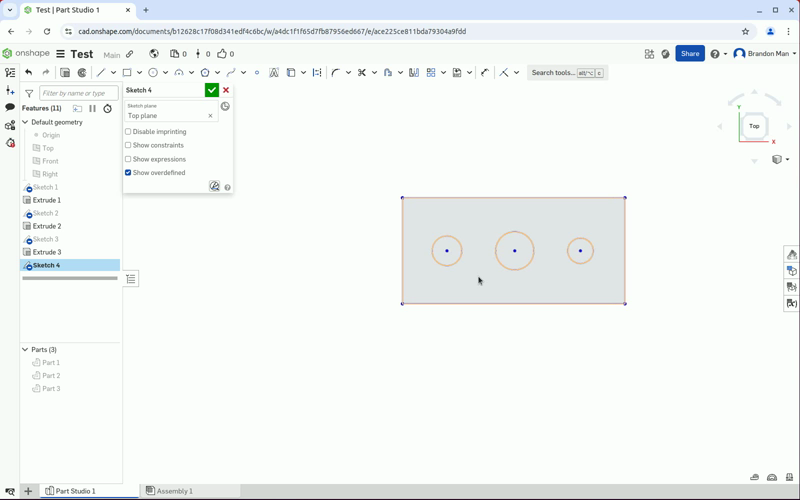
scroll(6)
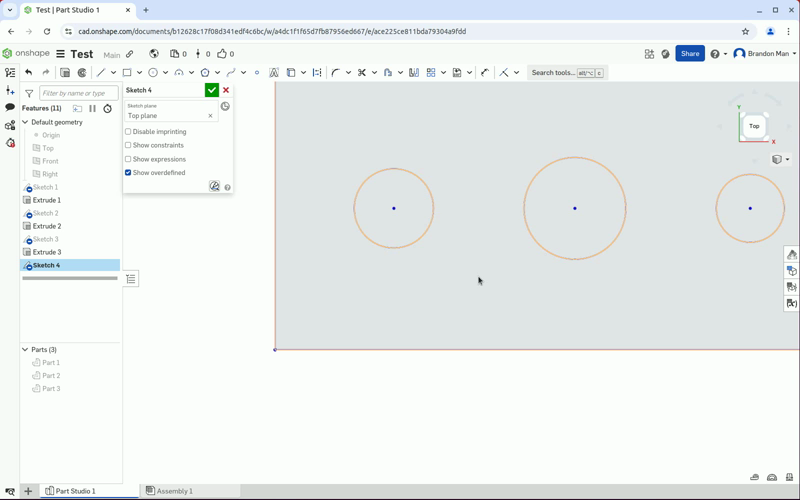
click(478, 276)
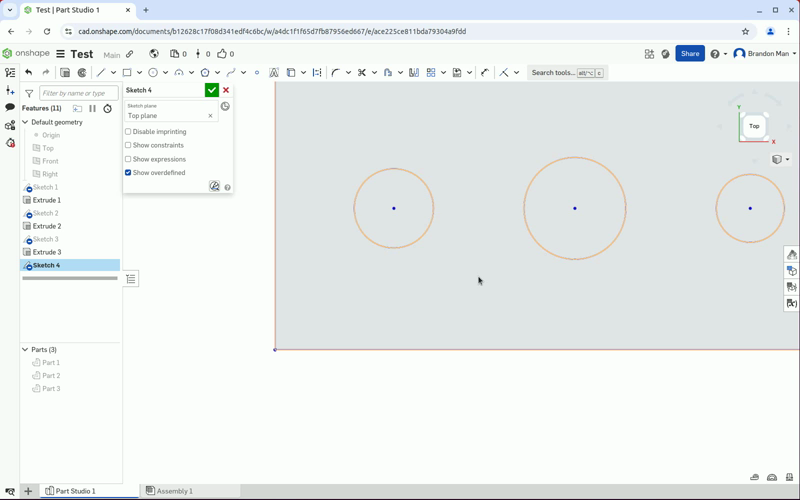
scroll(-6)
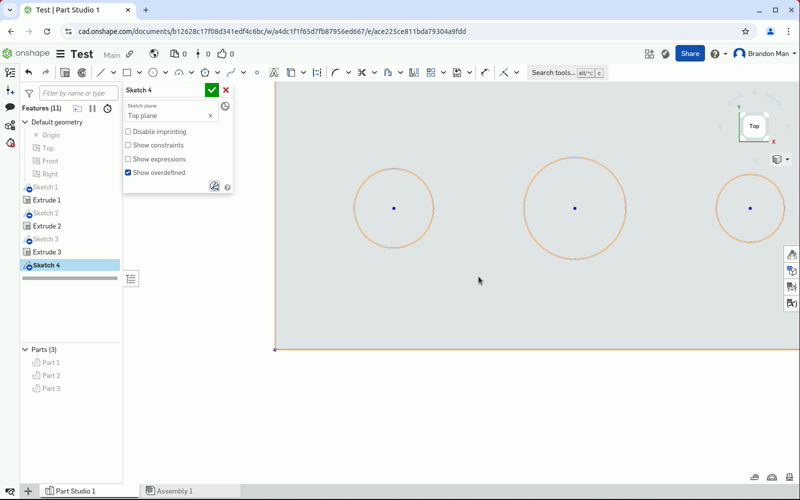
scroll(-6)
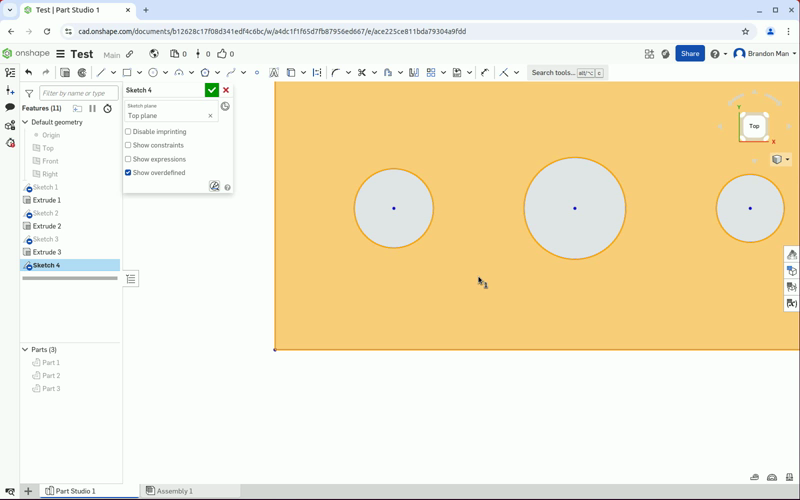
scroll(-6)
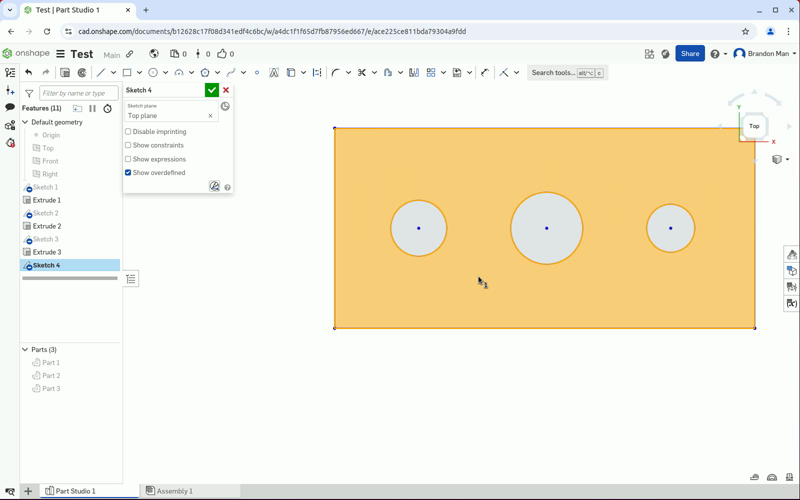
scroll(-6)
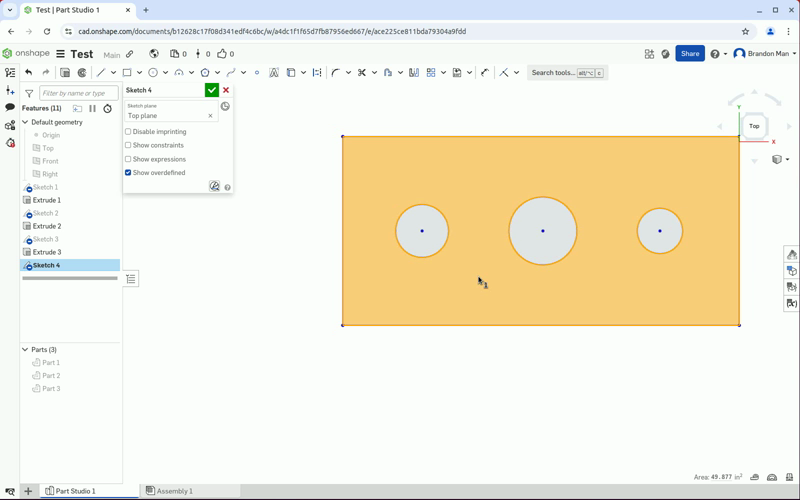
scroll(-6)
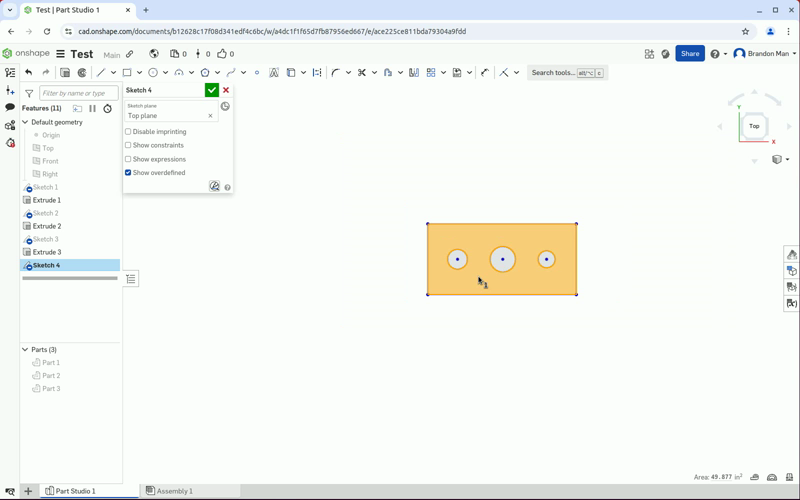
scroll(-6)
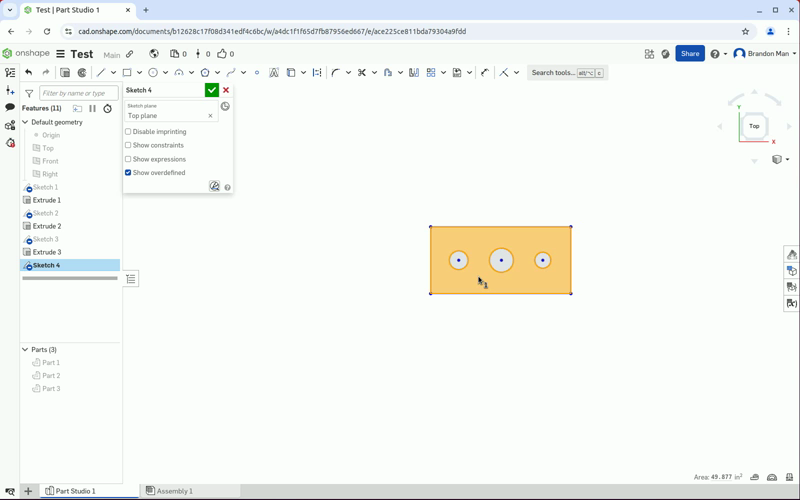
scroll(-6)
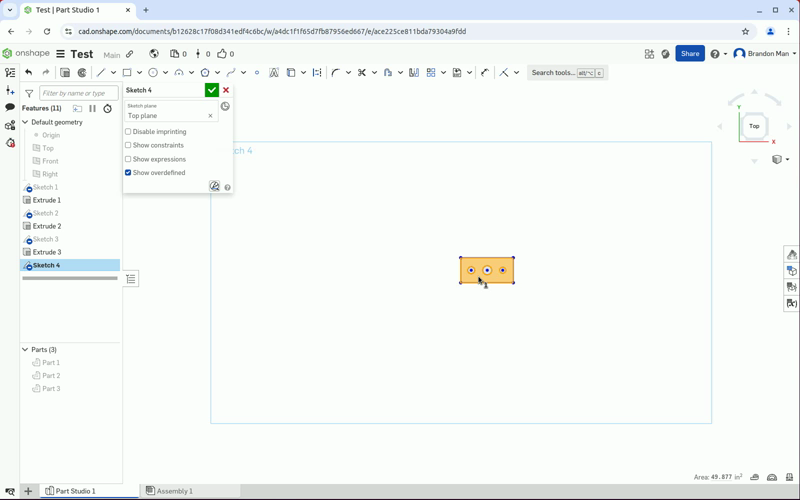
mouse_move(73, 352)
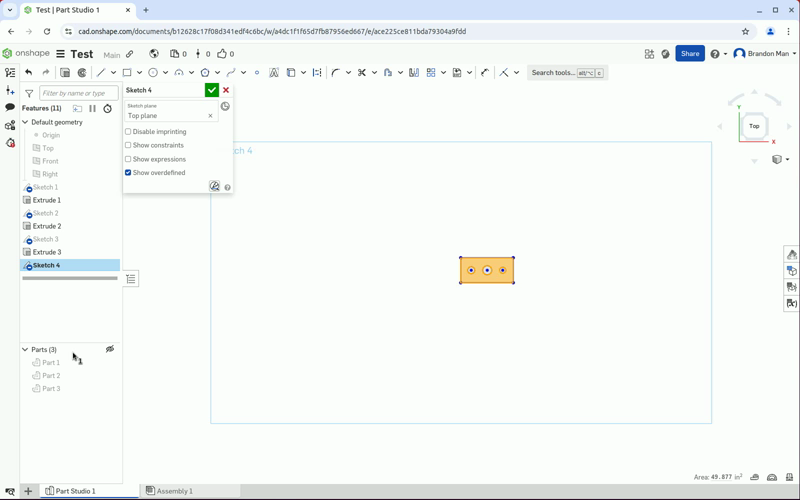
key(shift+y)
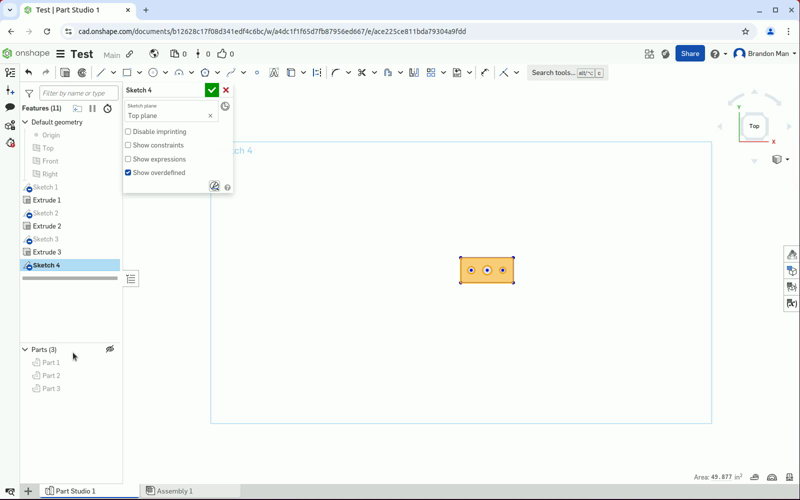
key(shift+e)
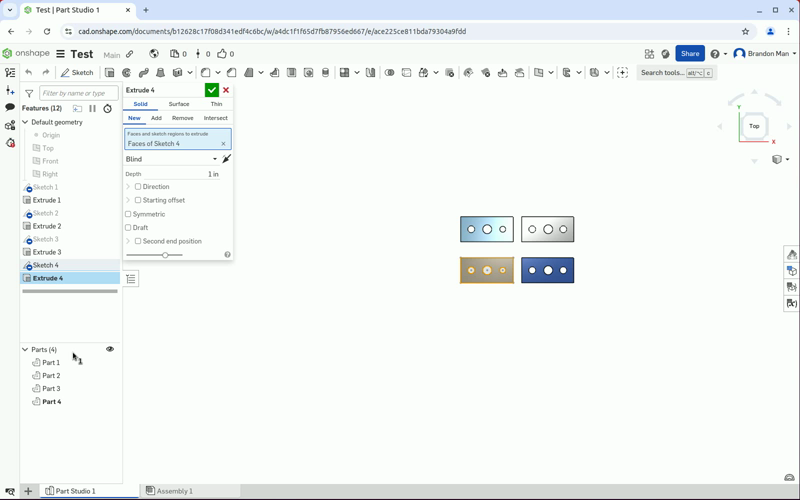
mouse_move(143, 106)
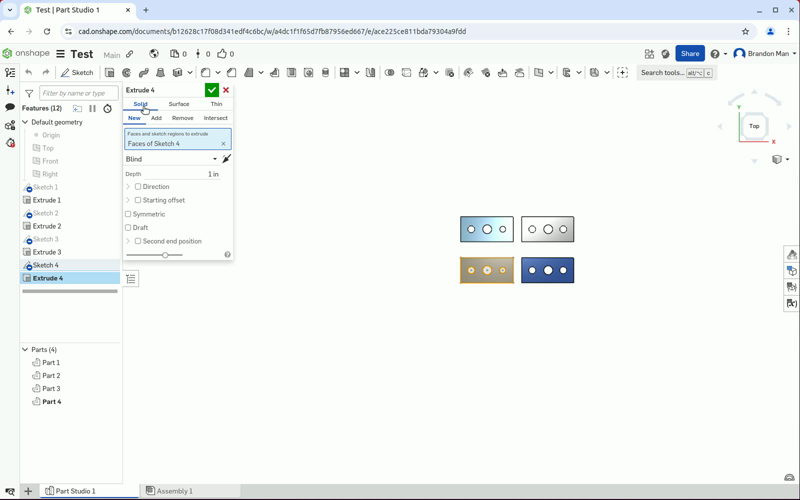
click(143, 106)
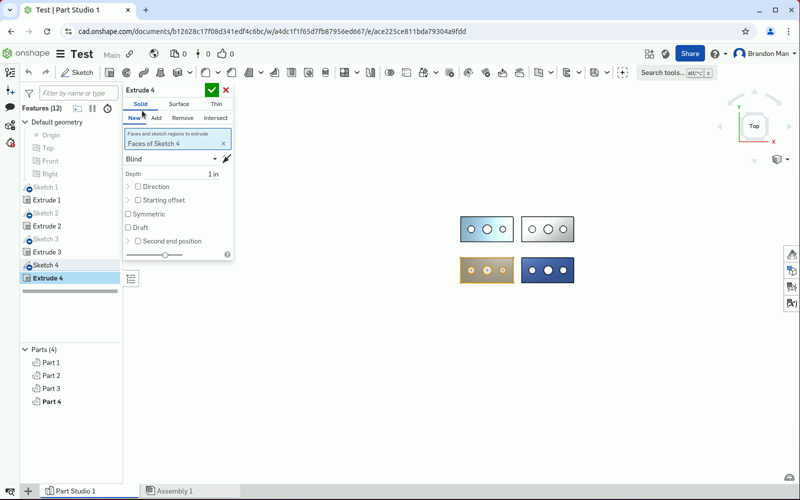
mouse_move(137, 120)
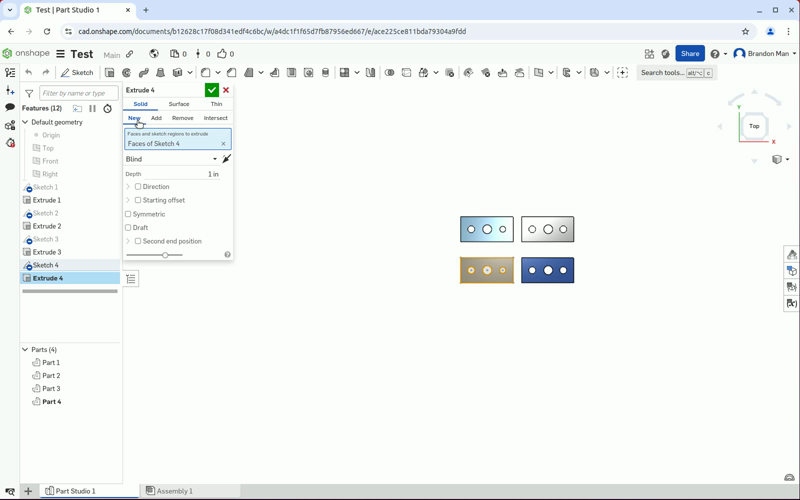
click(137, 120)
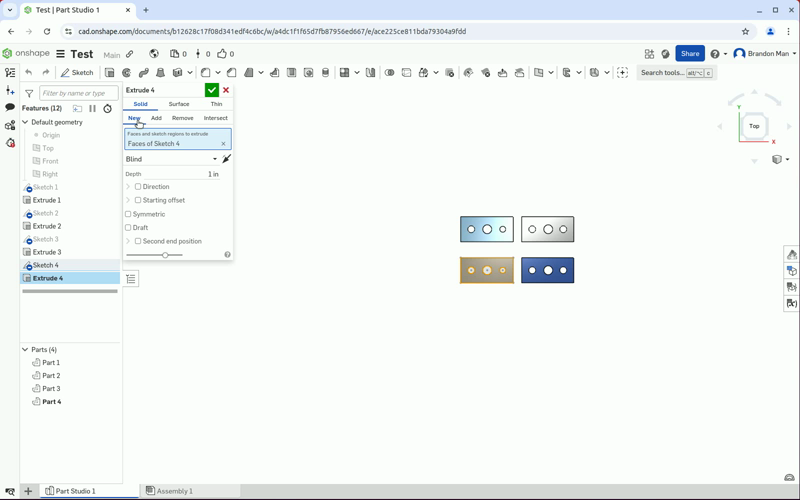
key(tab, 4)
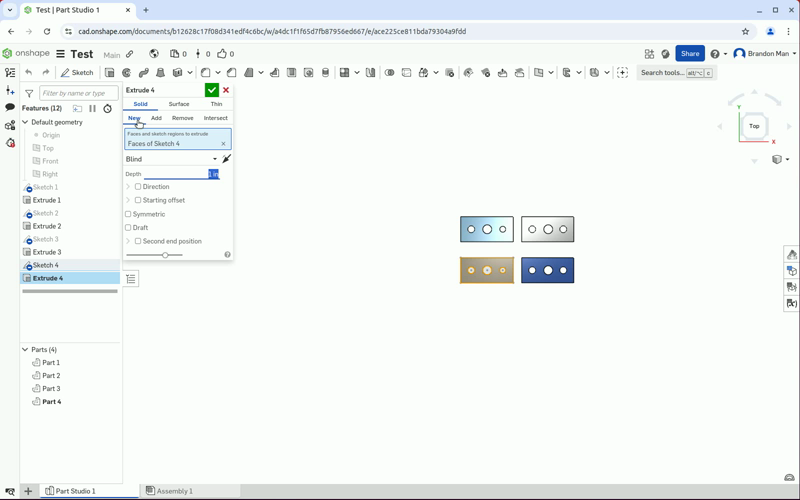
text(0.241)
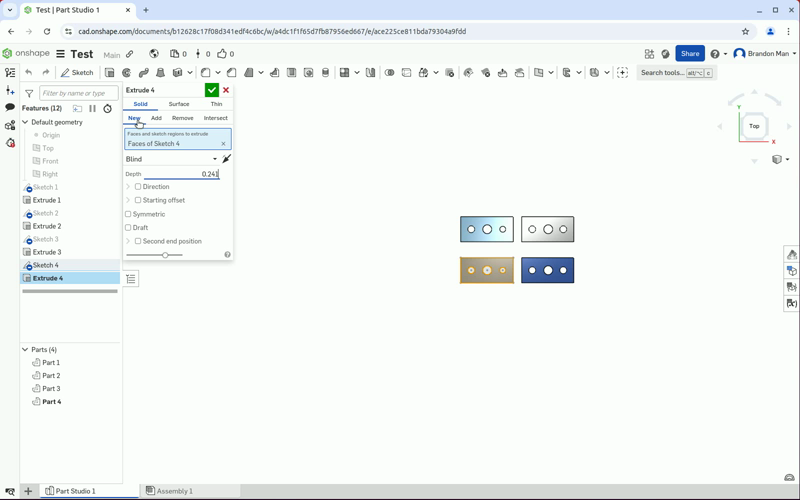
key(enter)
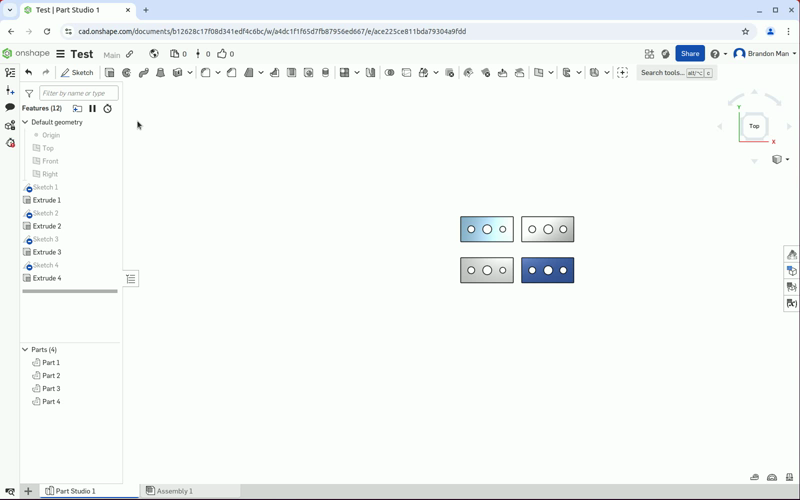
key(shift+h)
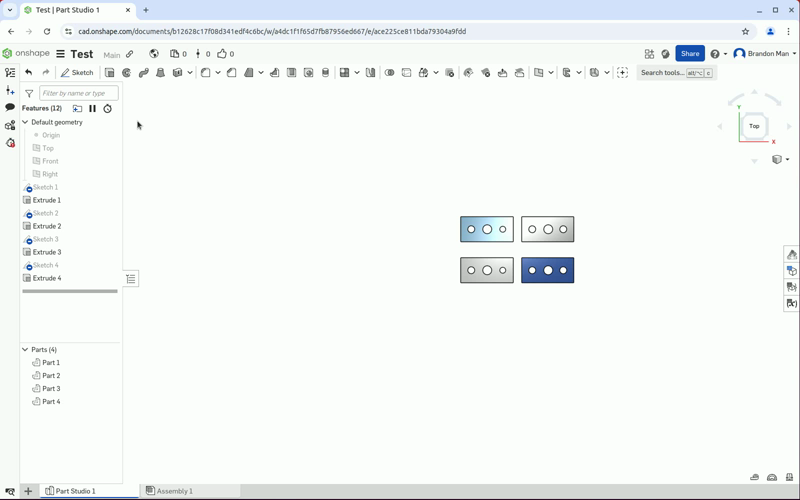
key(shift+h)
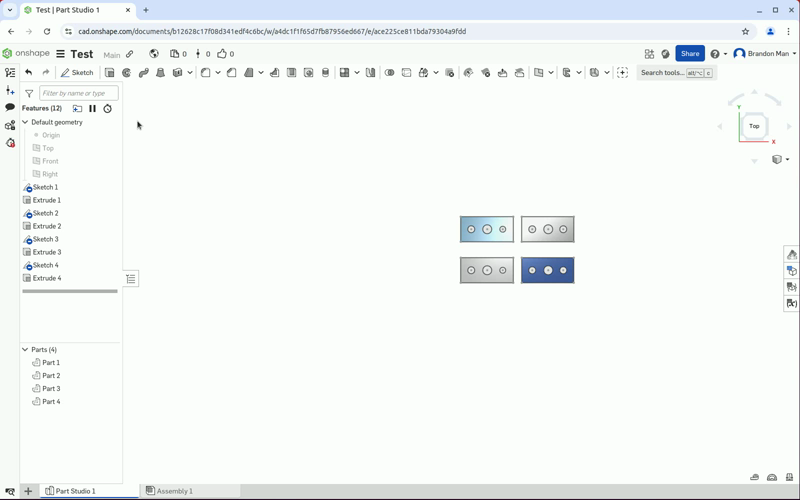
key(shift+7)
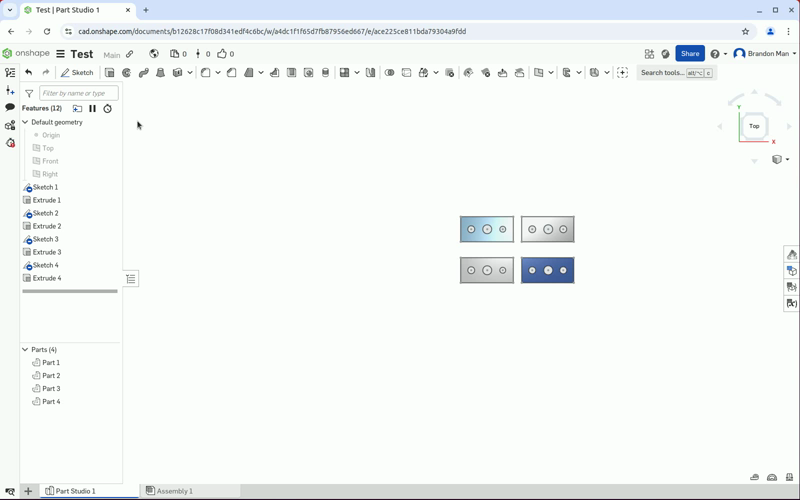
key(up, 3)
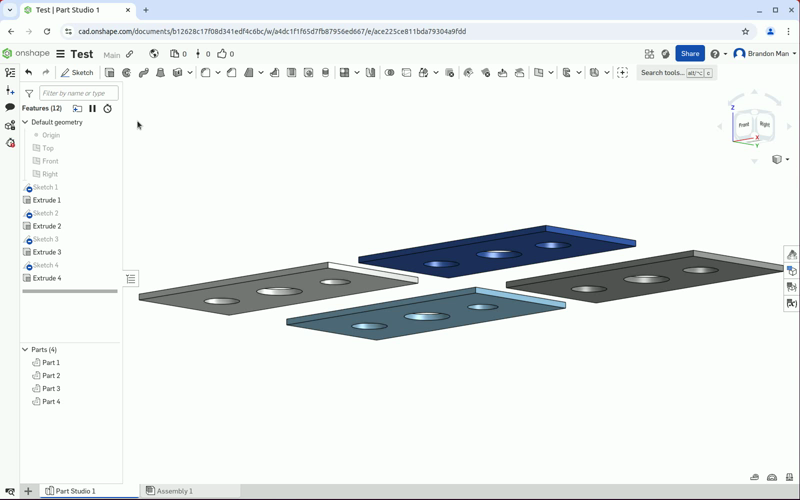
key(left, 3)
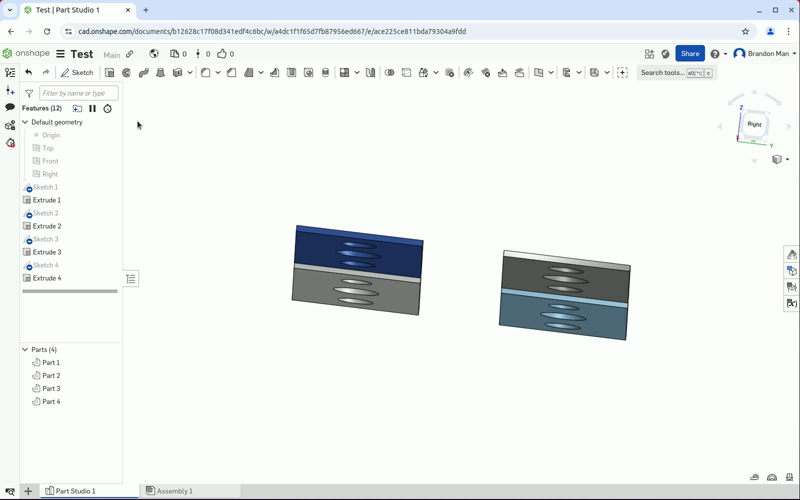
key(right, 3)
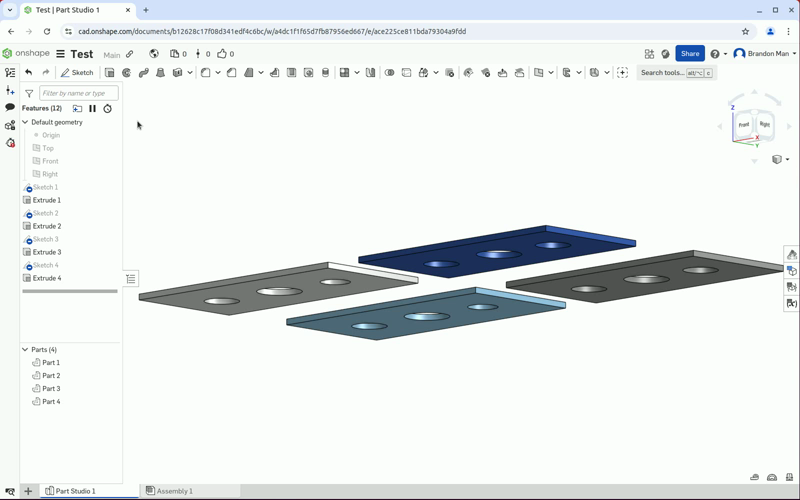
key(down, 3)
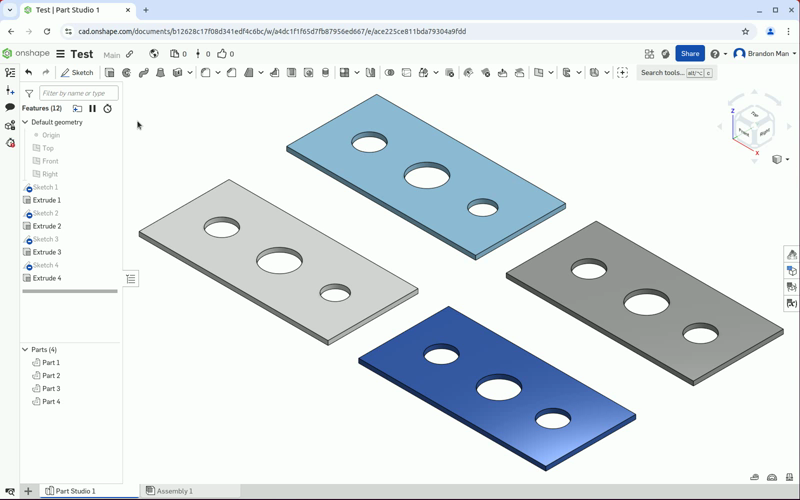
mouse_move(73, 189)
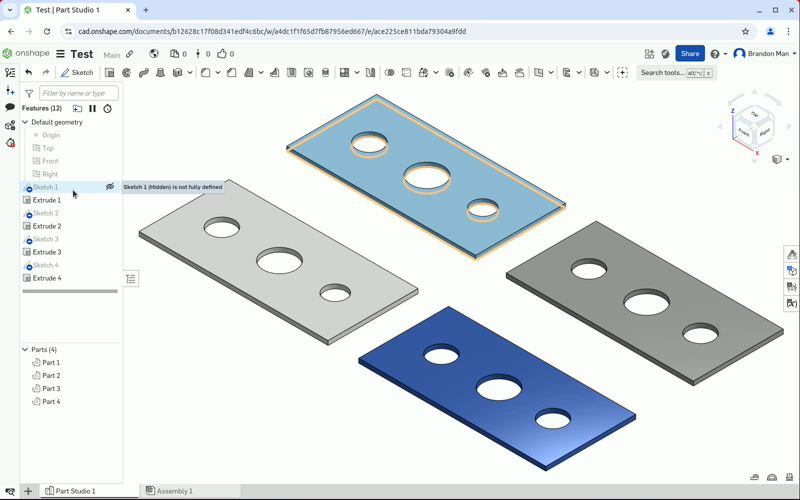
click(73, 189)